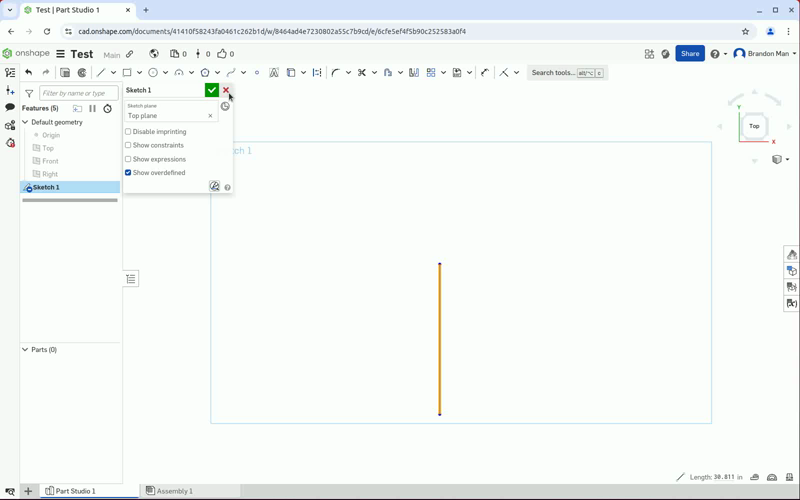
key(shift+h)
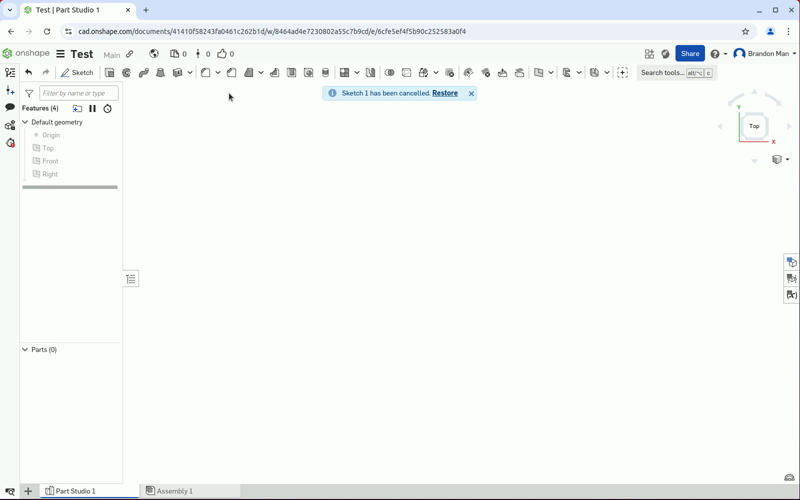
mouse_move(73, 352)
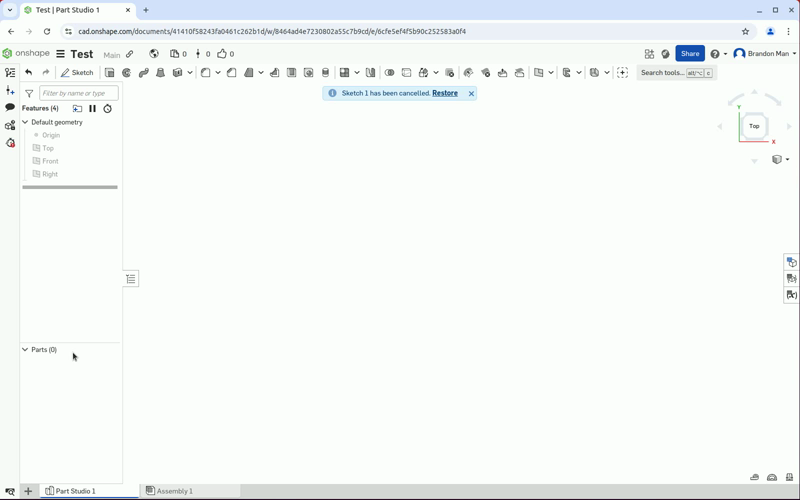
key(y)
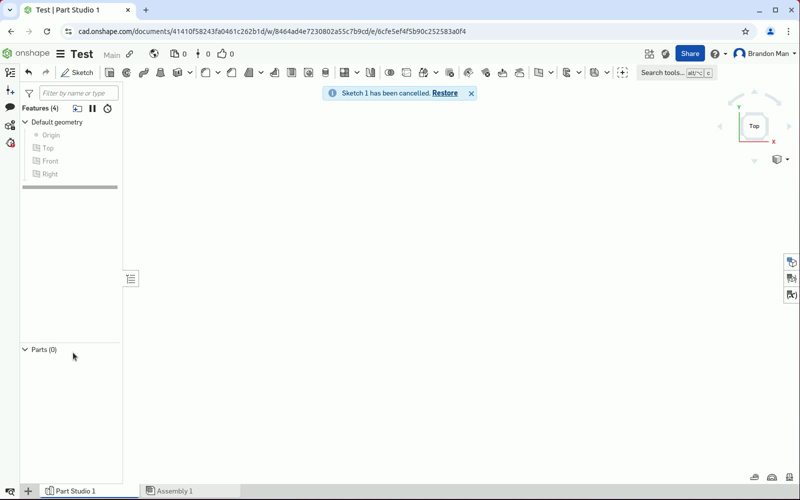
key(shift+p)
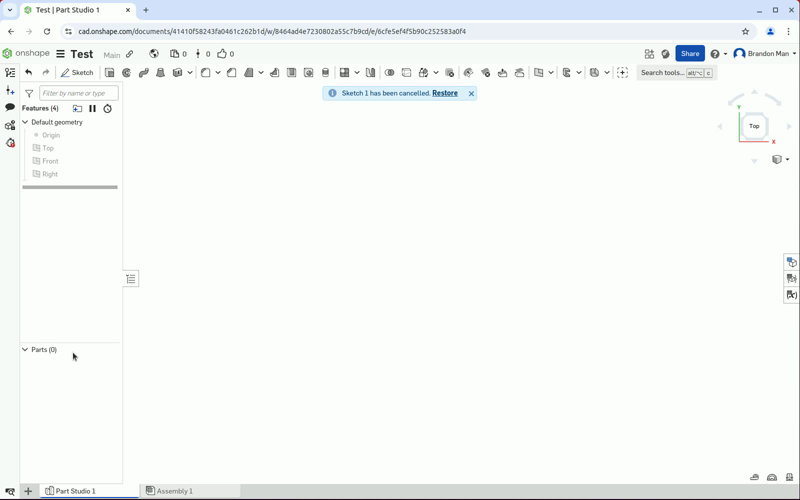
key(space)
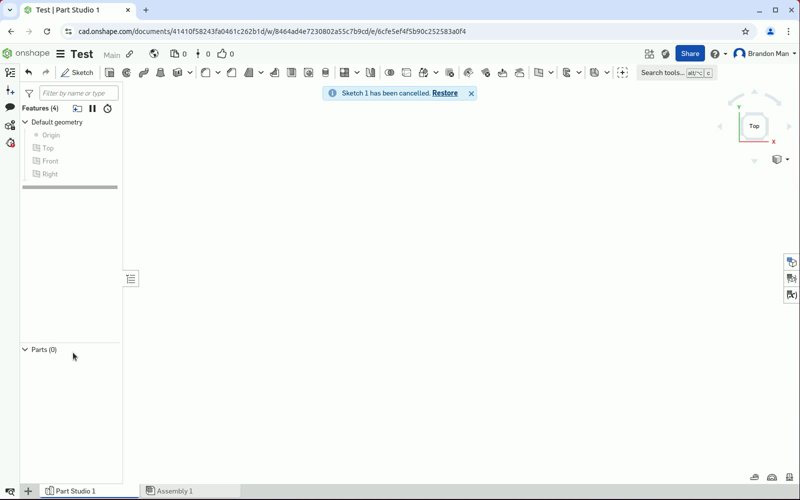
key_down(shift)
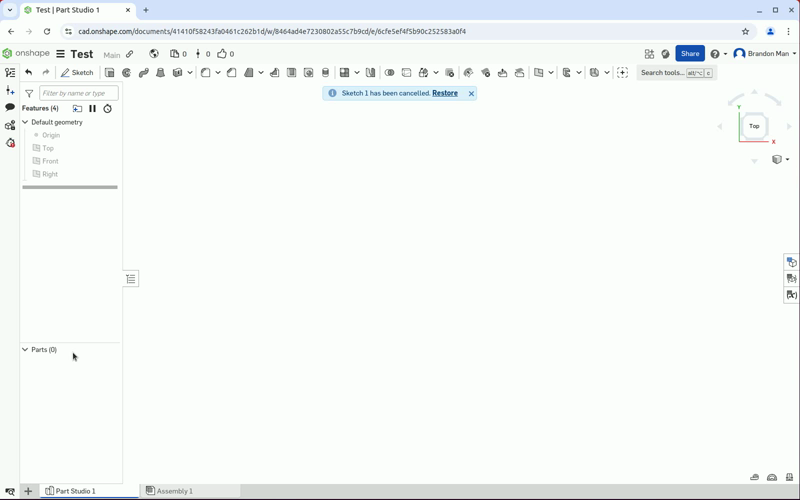
key(up)
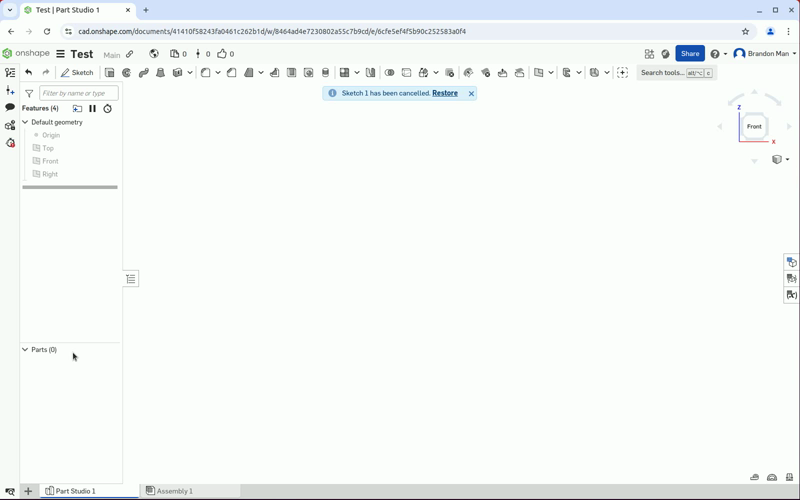
key_up(shift)
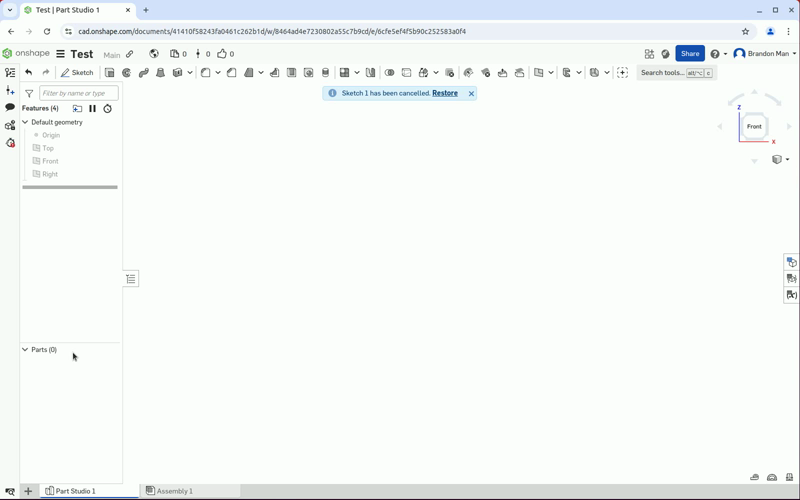
mouse_move(73, 352)
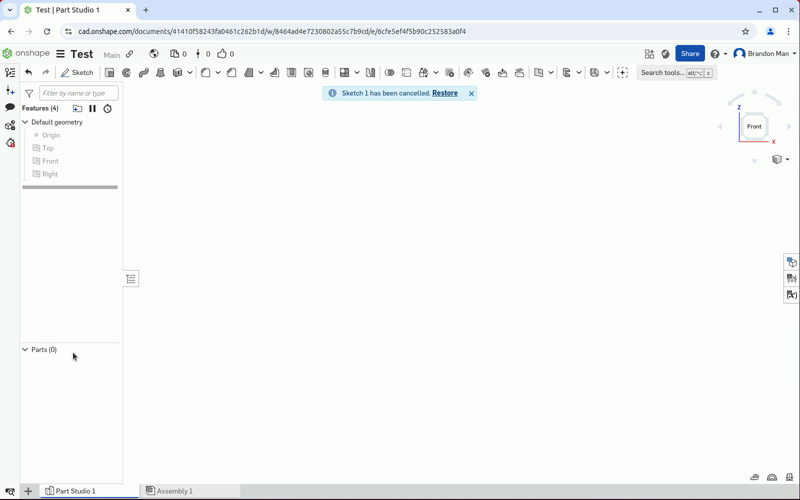
key(shift+y)
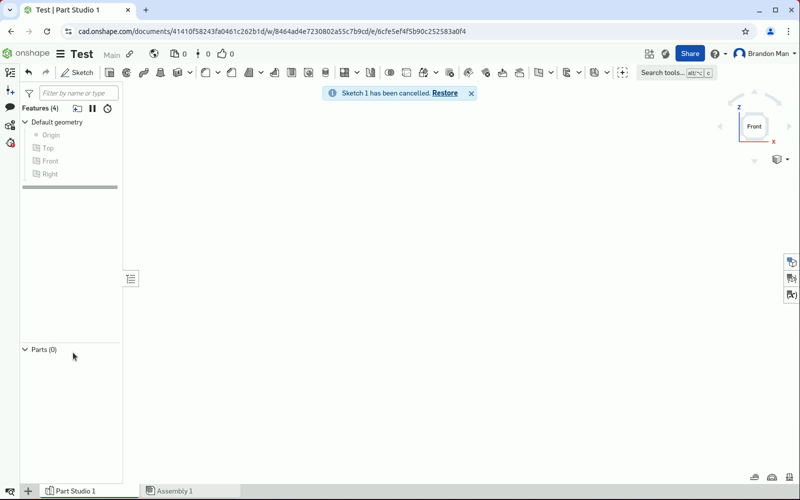
key(shift+s)
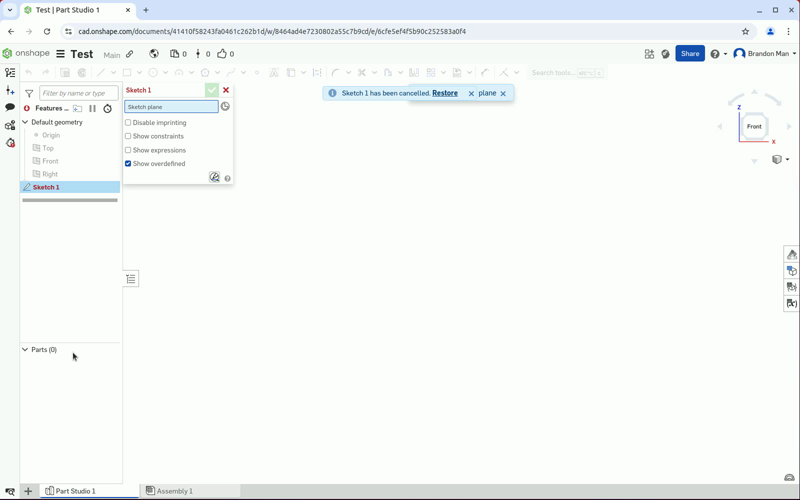
mouse_move(73, 163)
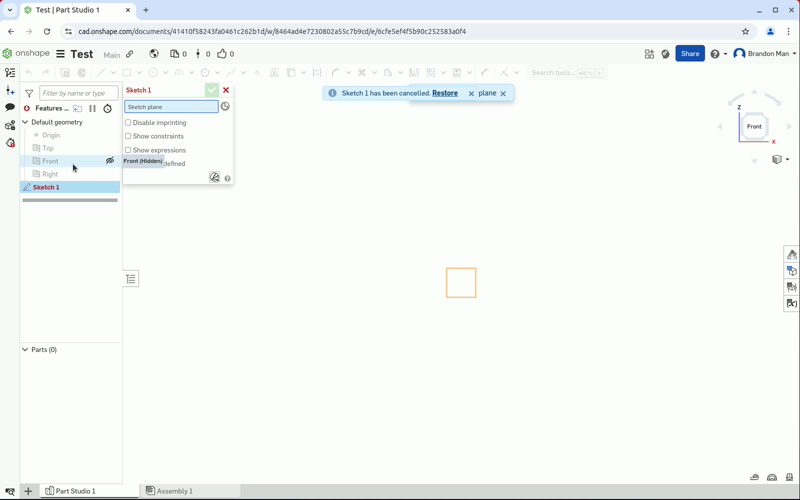
click(73, 163)
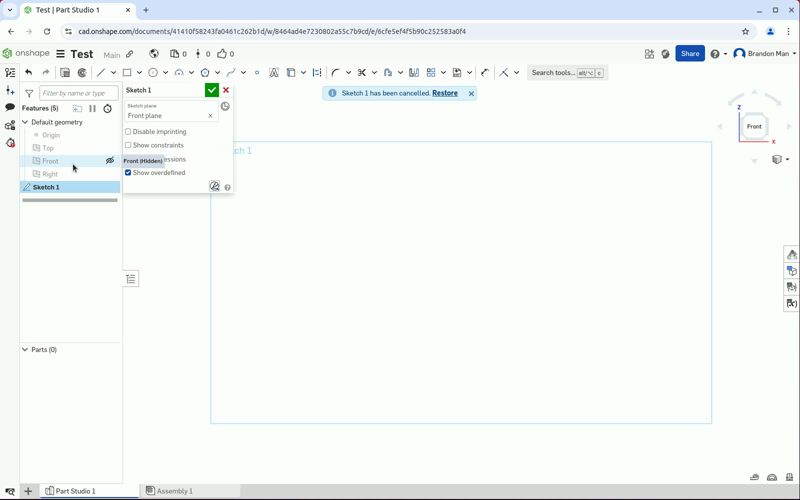
mouse_move(73, 352)
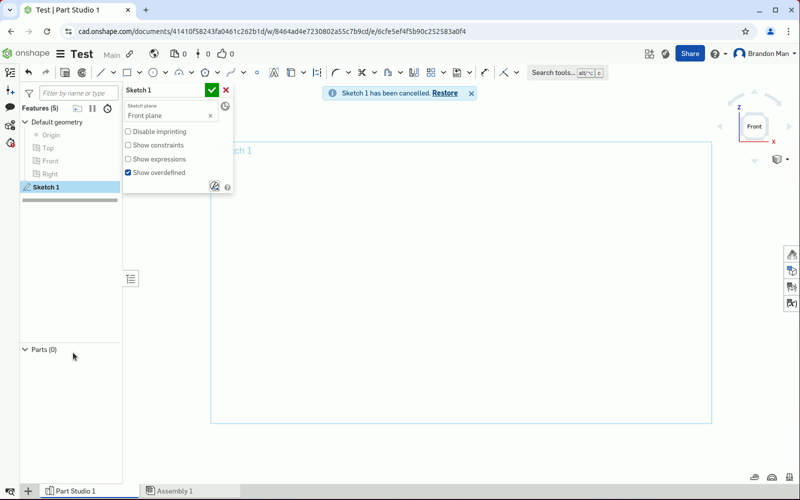
key(y)
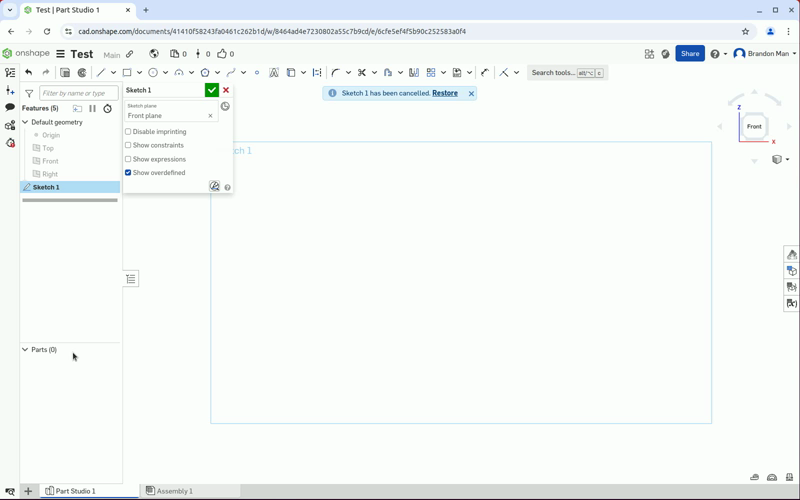
key(l)
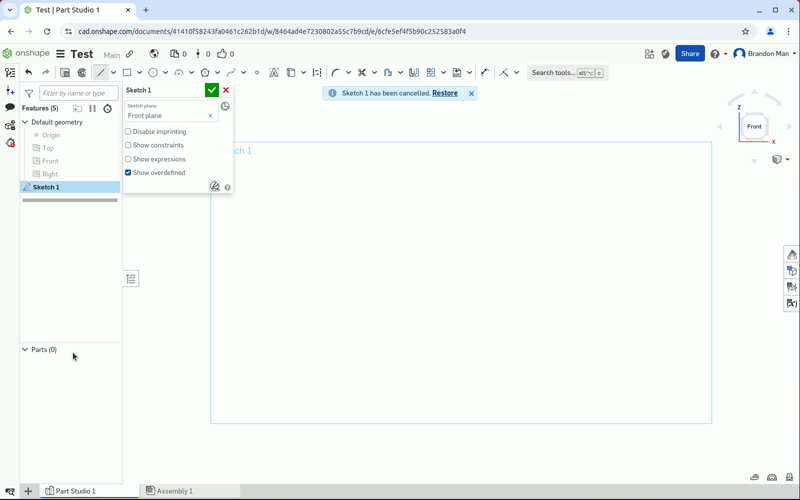
key_down(shift)
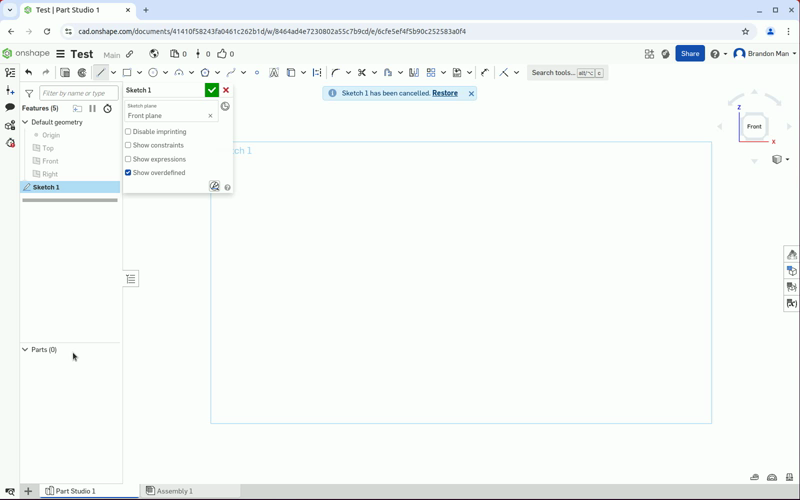
mouse_move(460, 282)
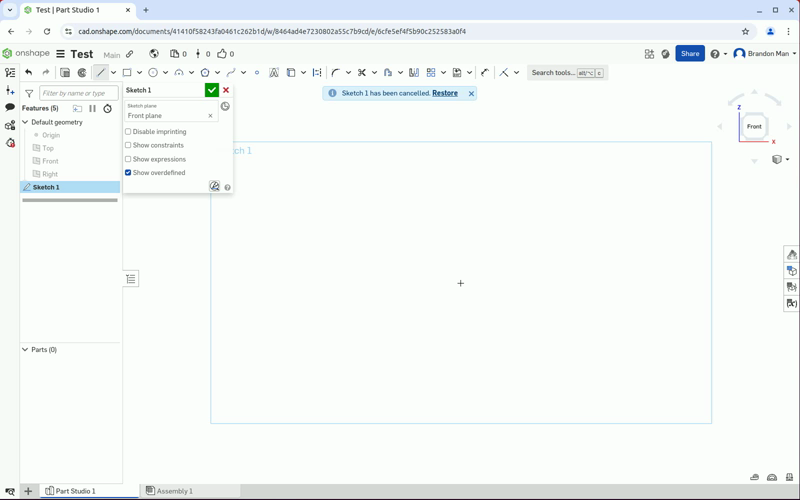
click(460, 282)
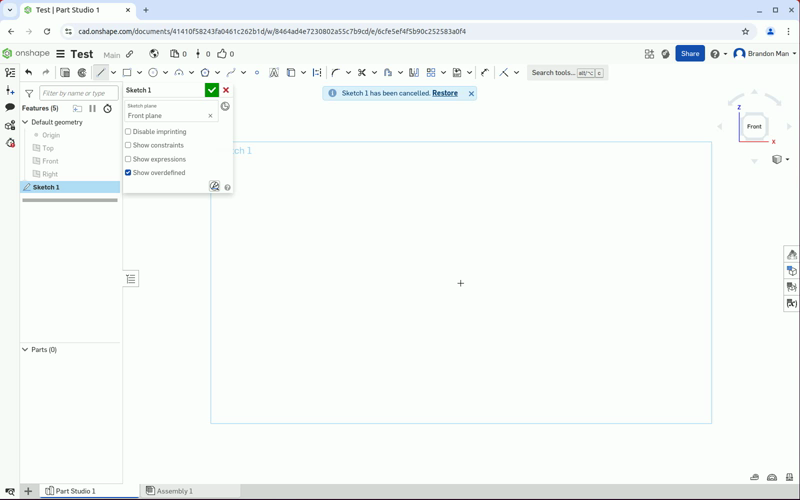
key_up(shift)
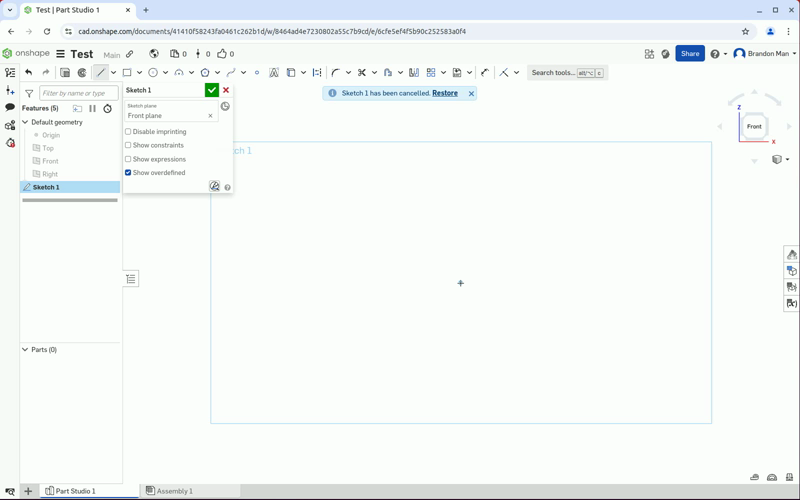
key_down(shift)
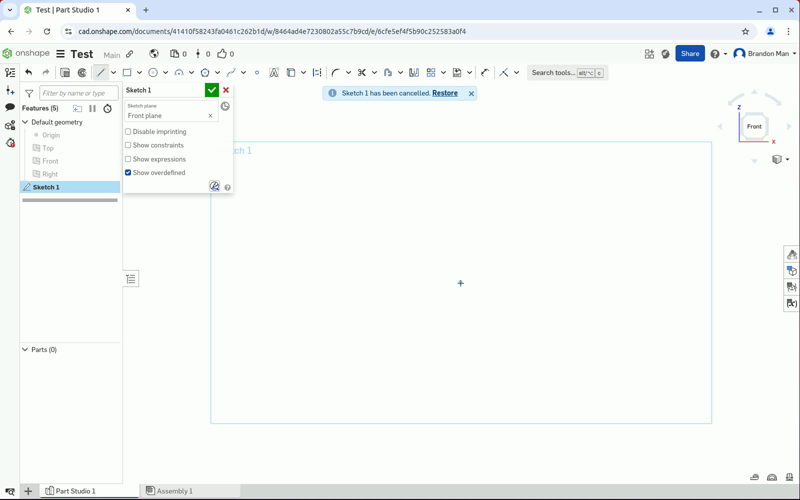
mouse_move(490, 282)
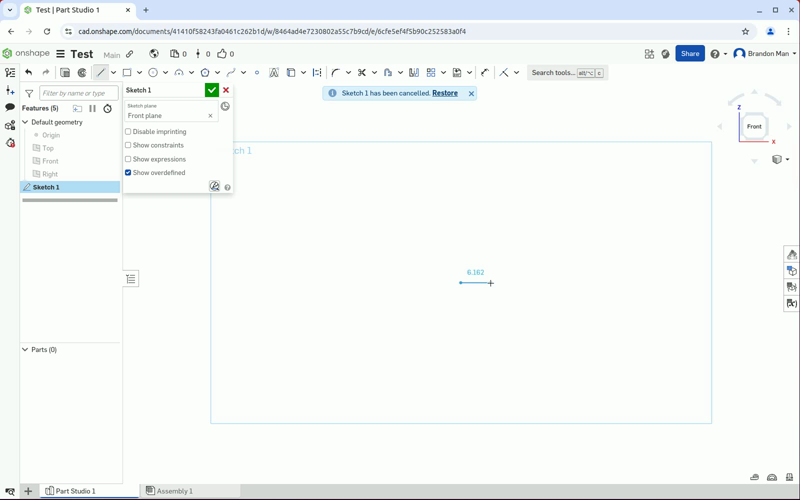
mouse_move(462, 282)
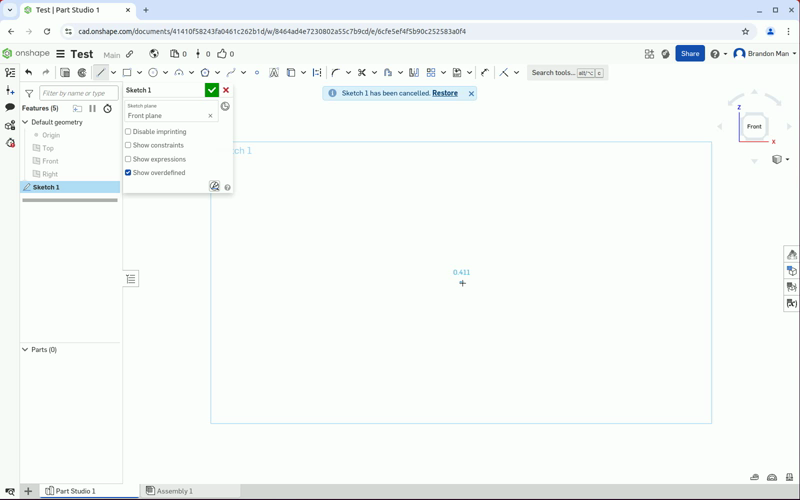
scroll(6)
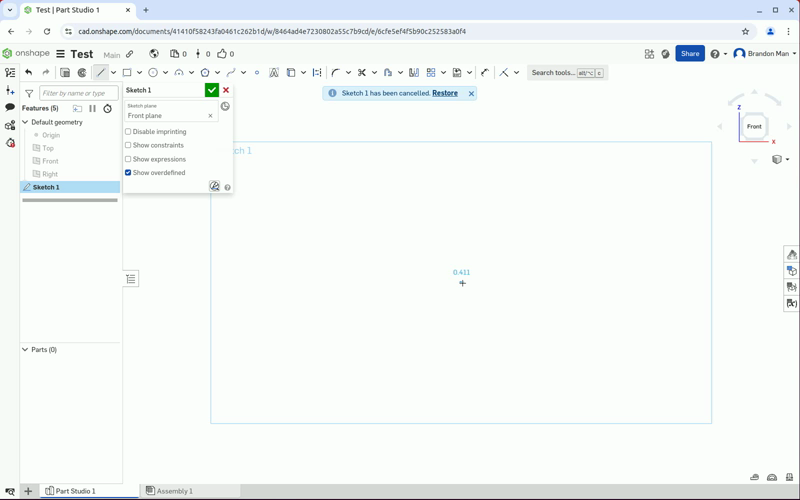
scroll(6)
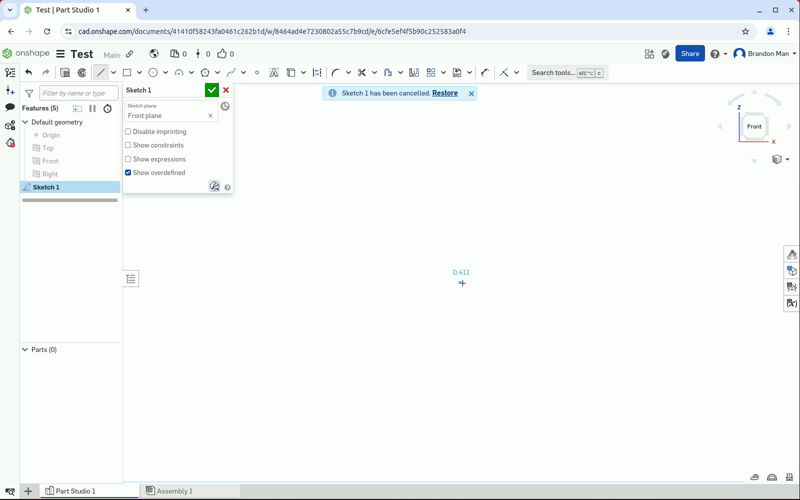
scroll(6)
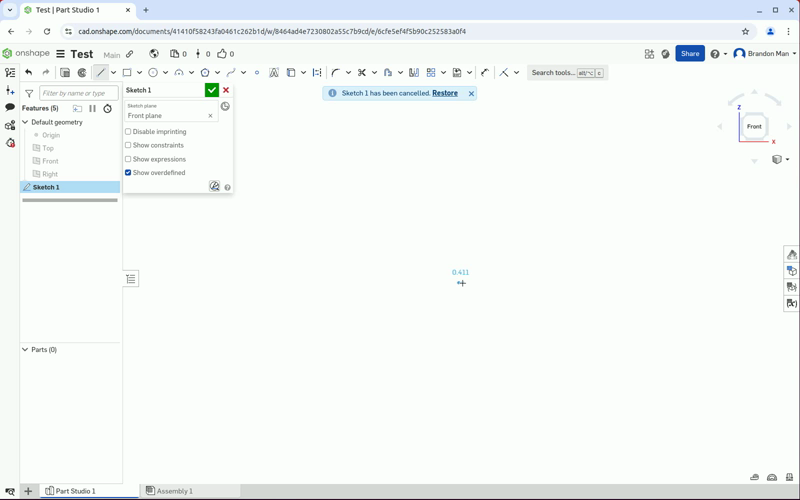
scroll(6)
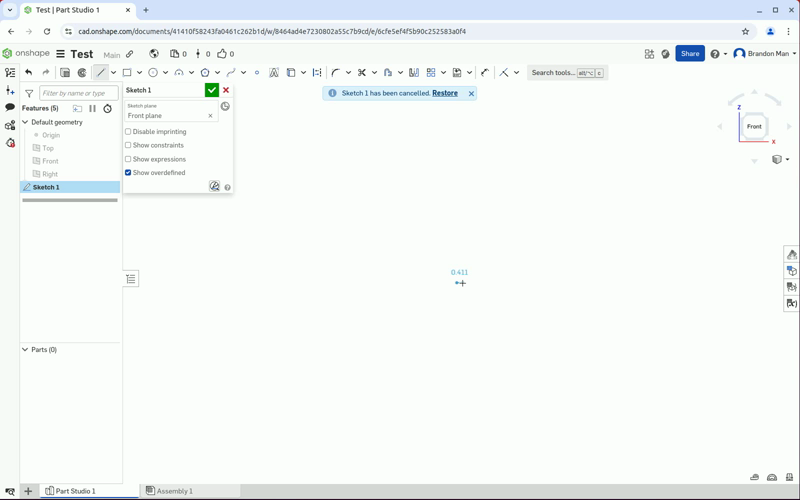
scroll(6)
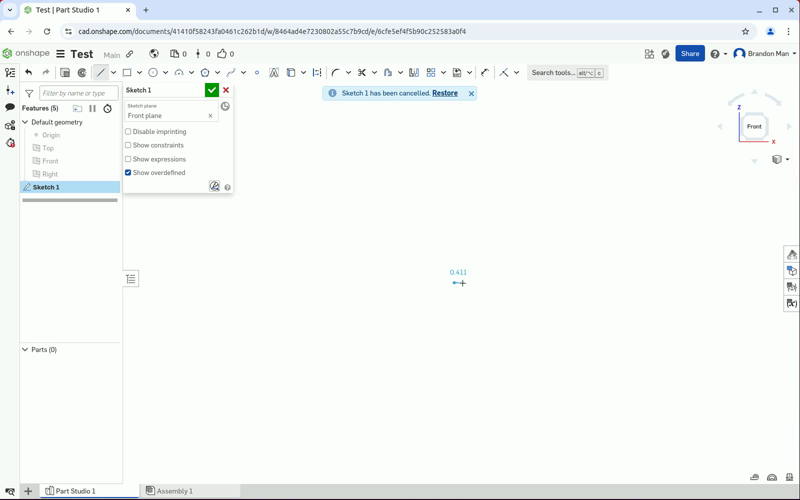
scroll(6)
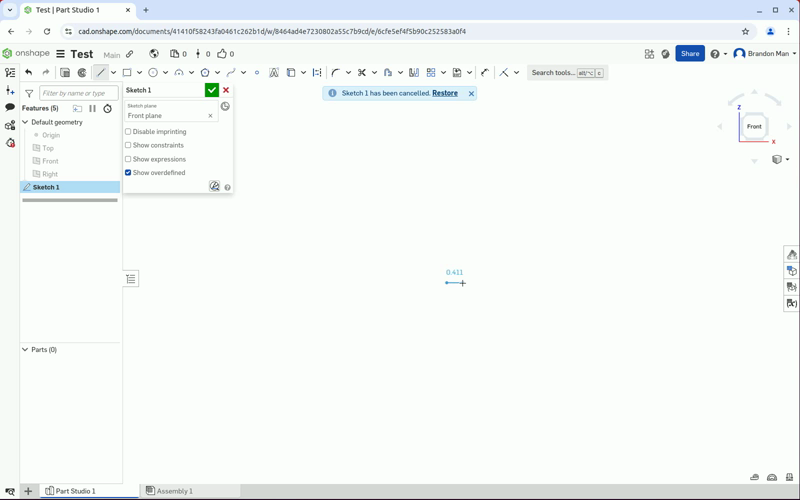
scroll(6)
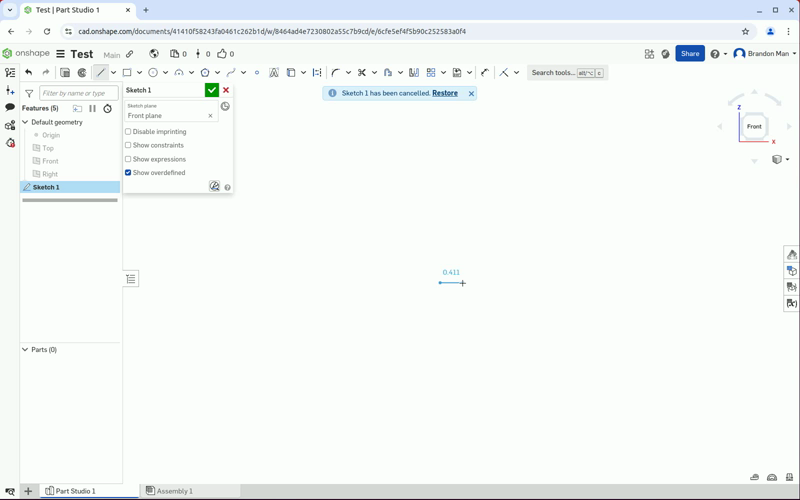
click(462, 282)
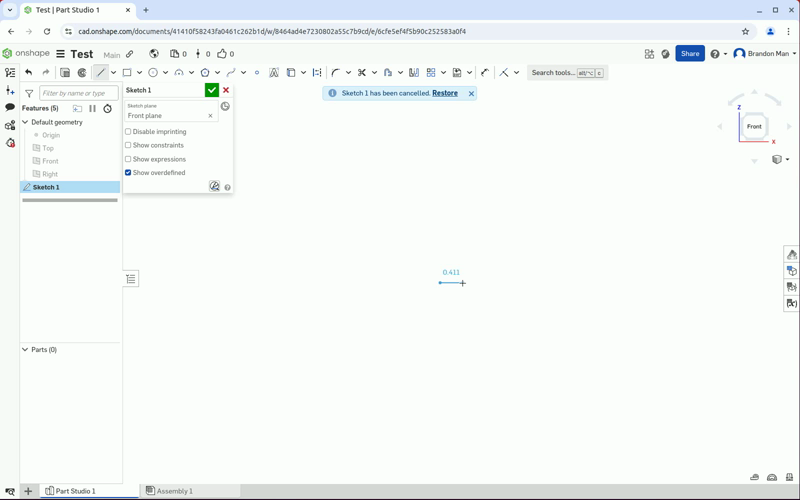
scroll(-6)
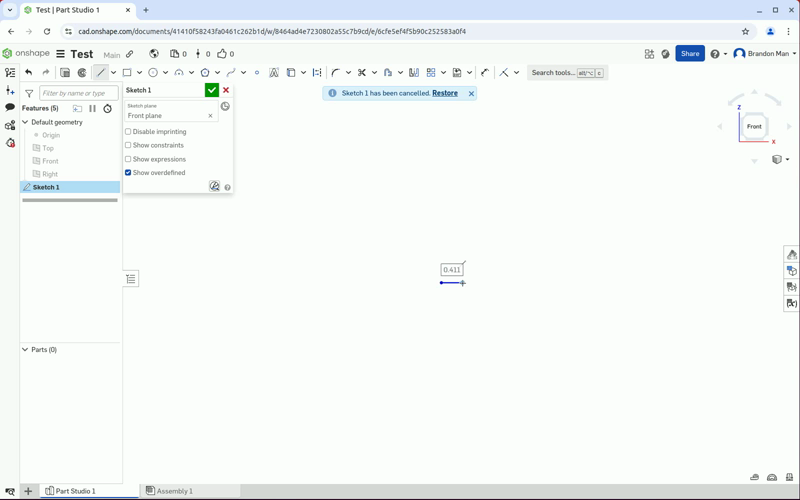
scroll(-6)
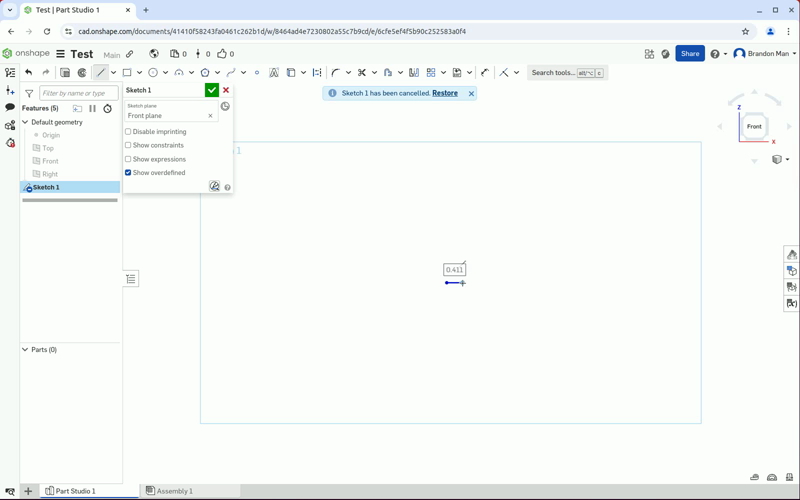
scroll(-6)
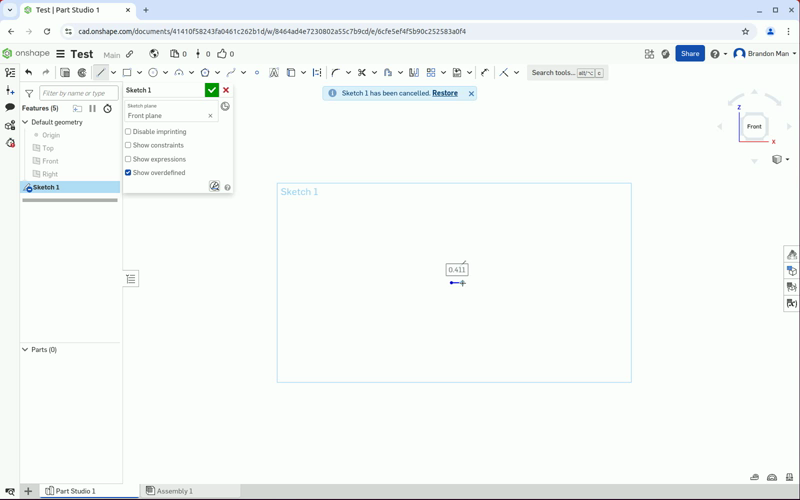
scroll(-6)
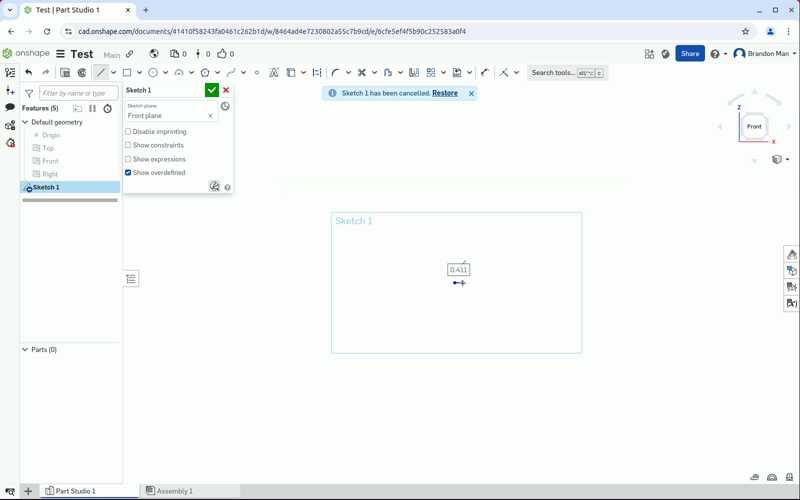
scroll(-6)
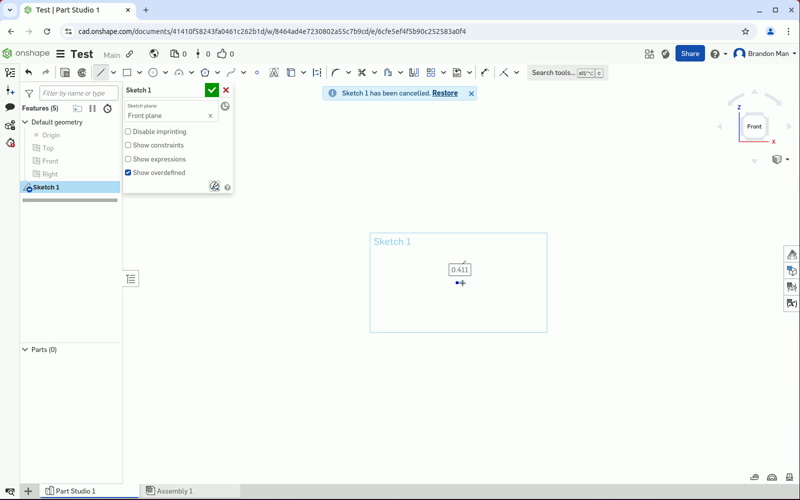
scroll(-6)
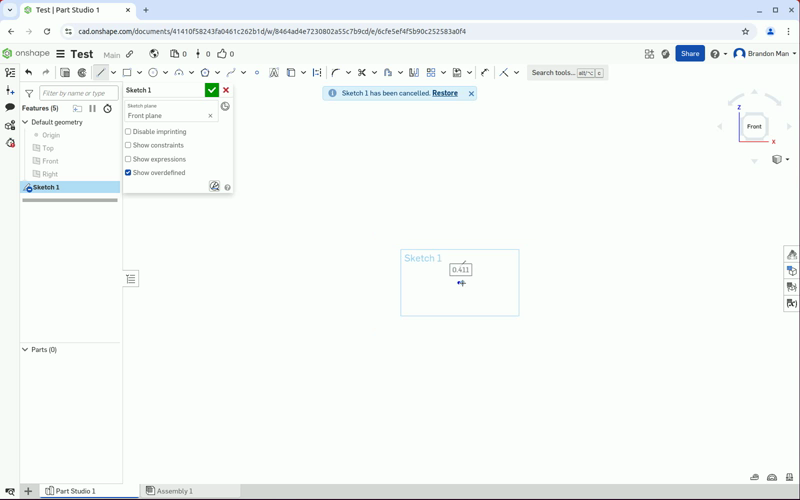
scroll(-6)
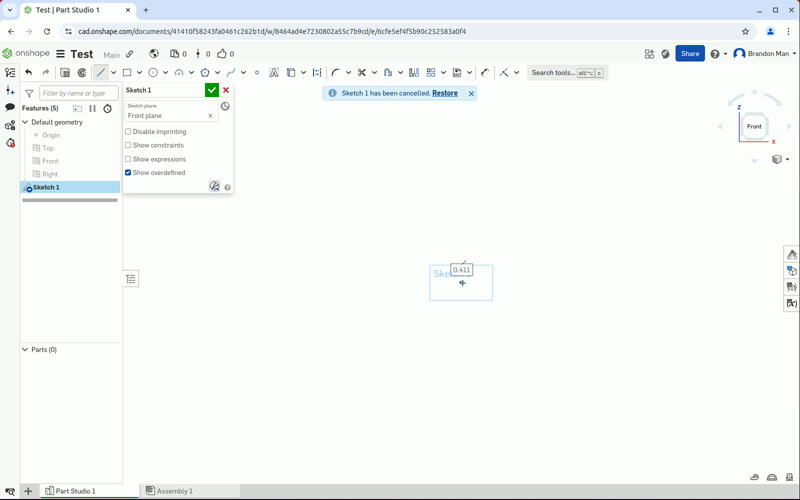
key_up(shift)
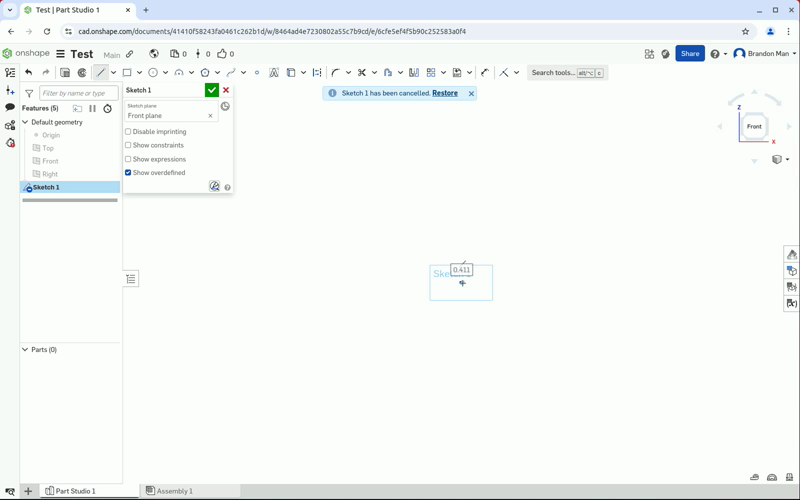
key_down(shift)
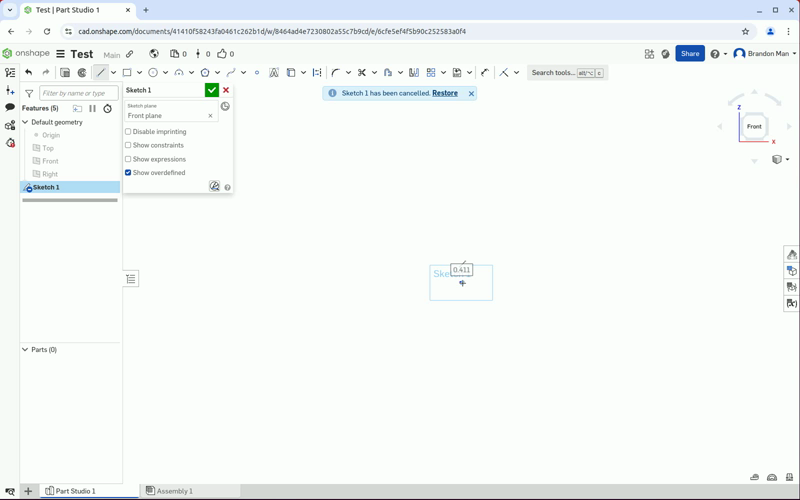
mouse_move(492, 282)
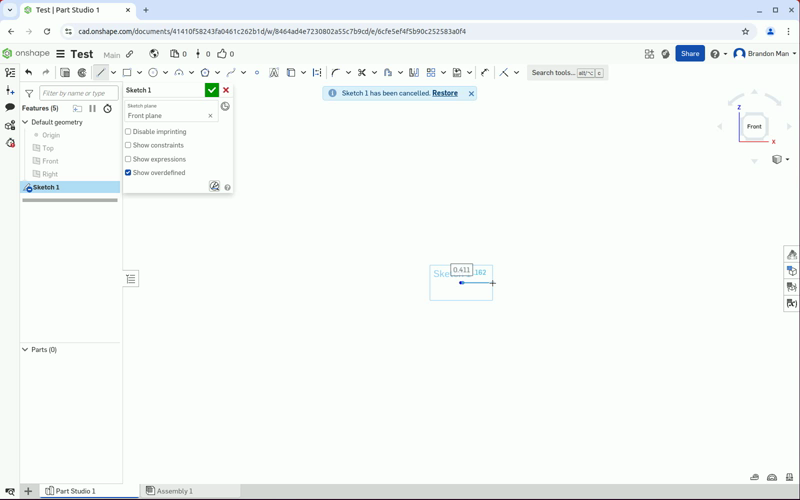
mouse_move(462, 274)
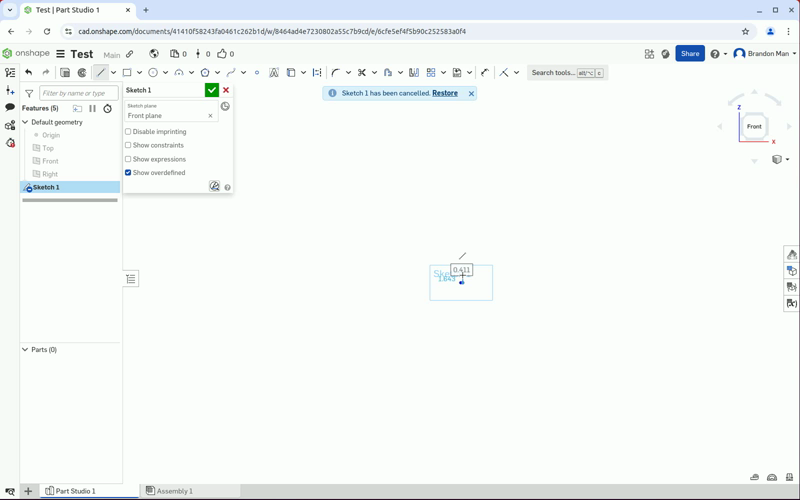
click(462, 274)
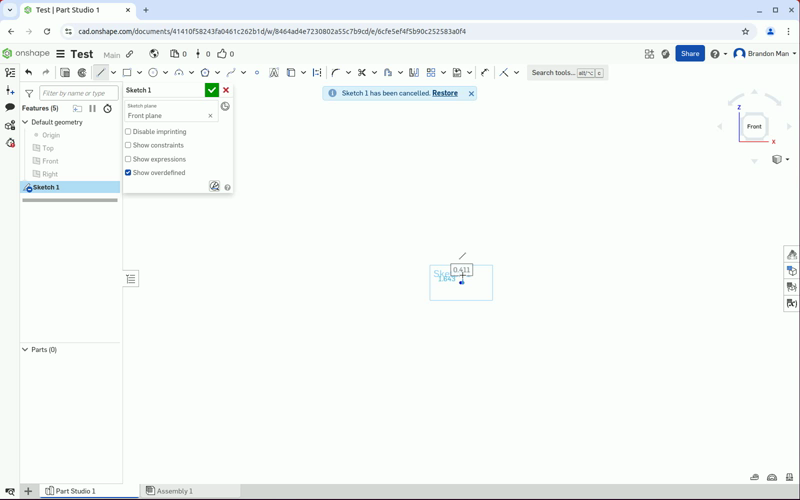
key_up(shift)
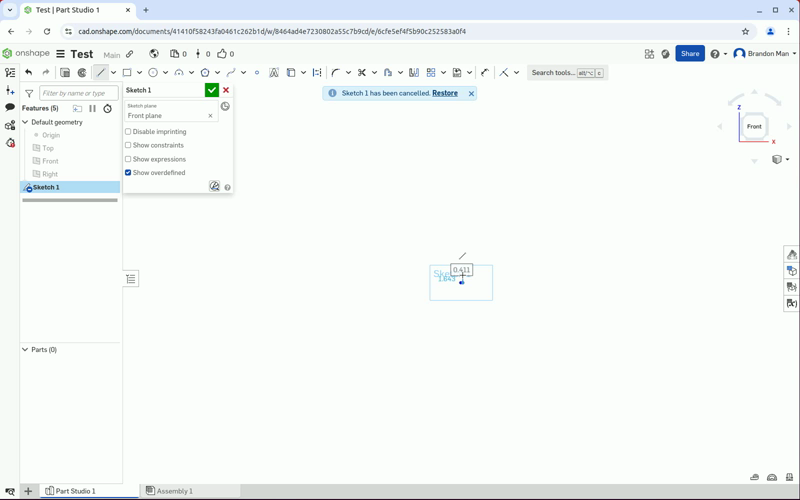
key_down(shift)
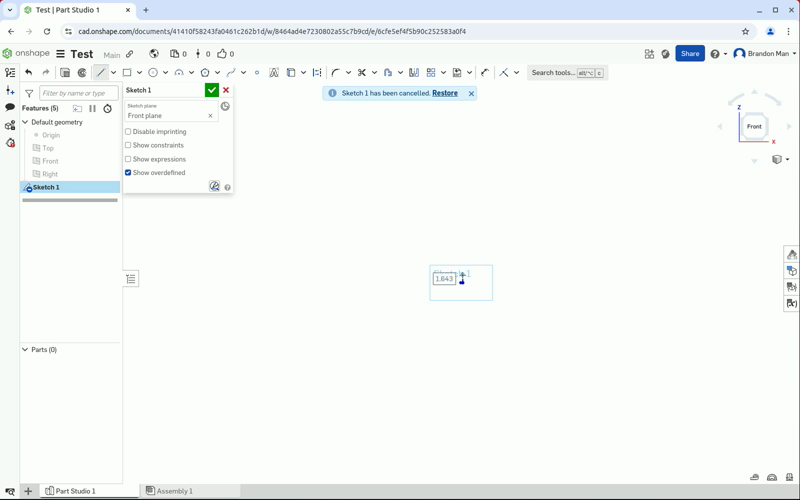
mouse_move(492, 274)
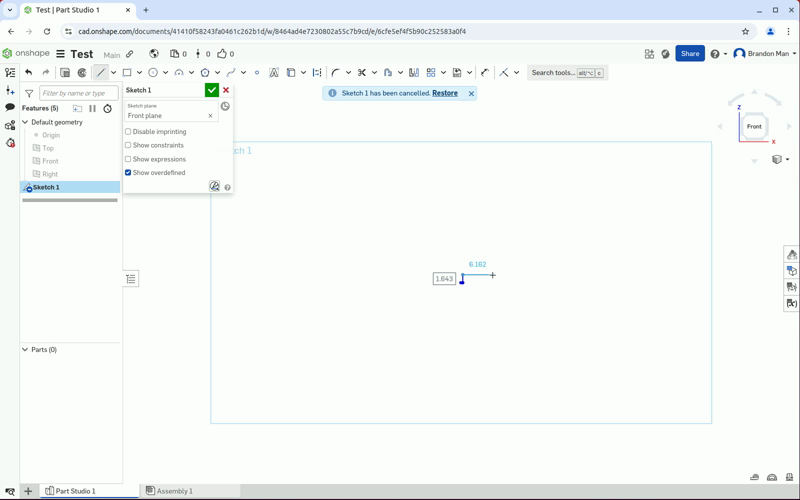
mouse_move(460, 274)
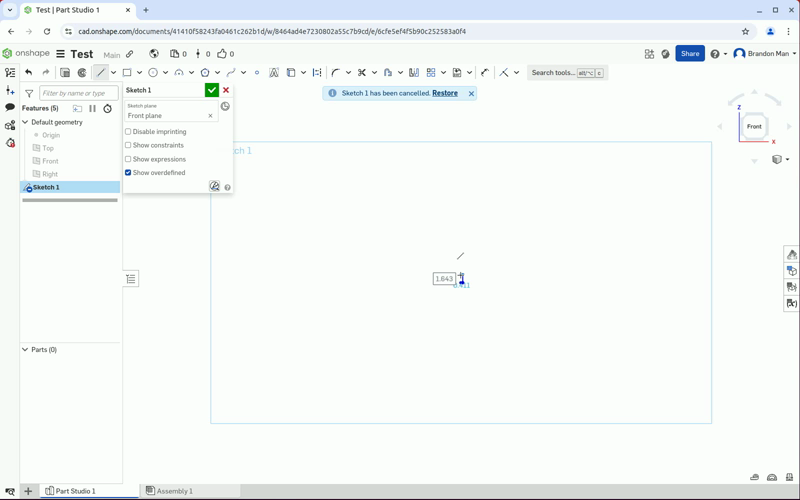
scroll(6)
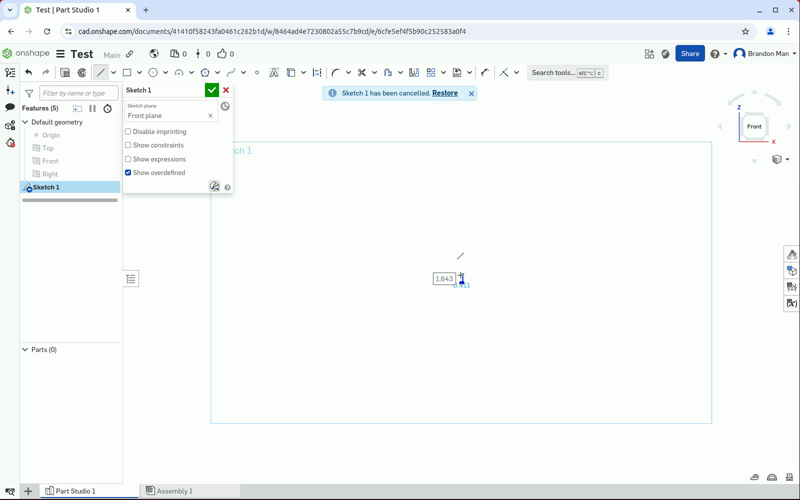
scroll(6)
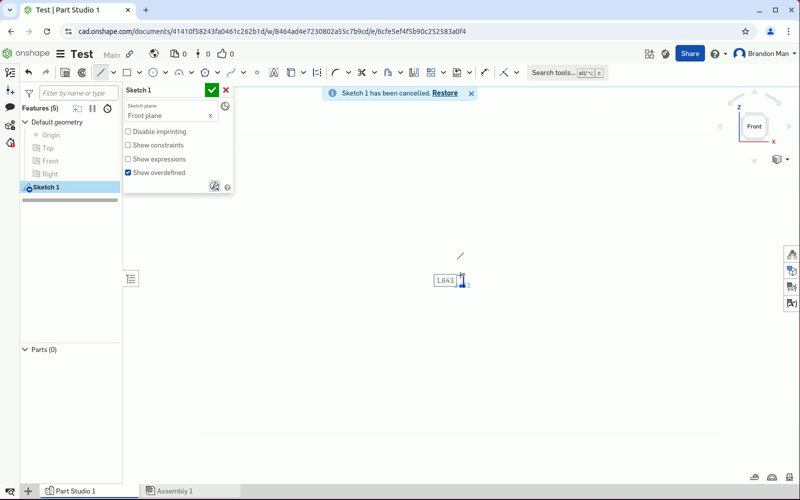
scroll(6)
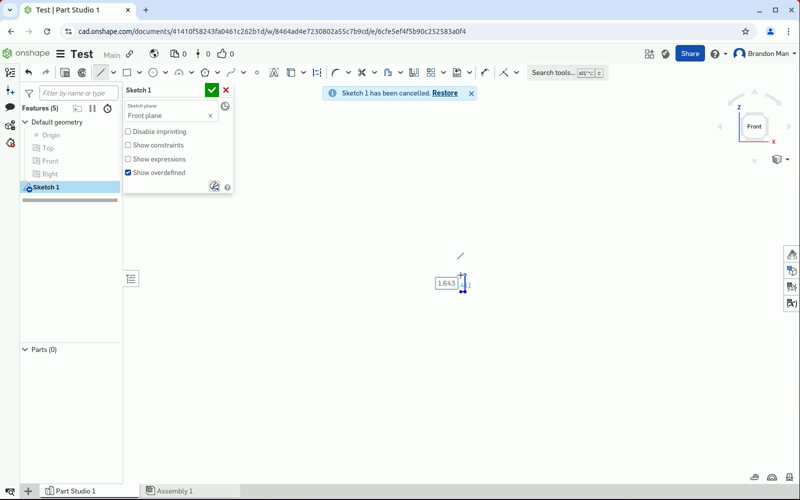
scroll(6)
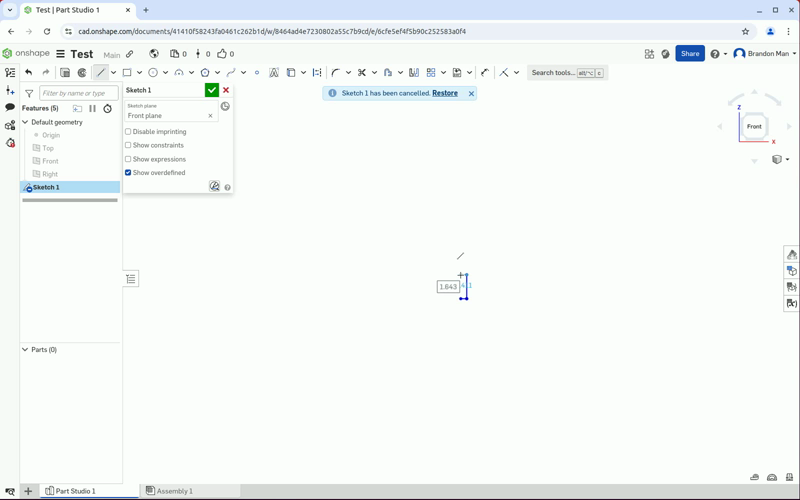
scroll(6)
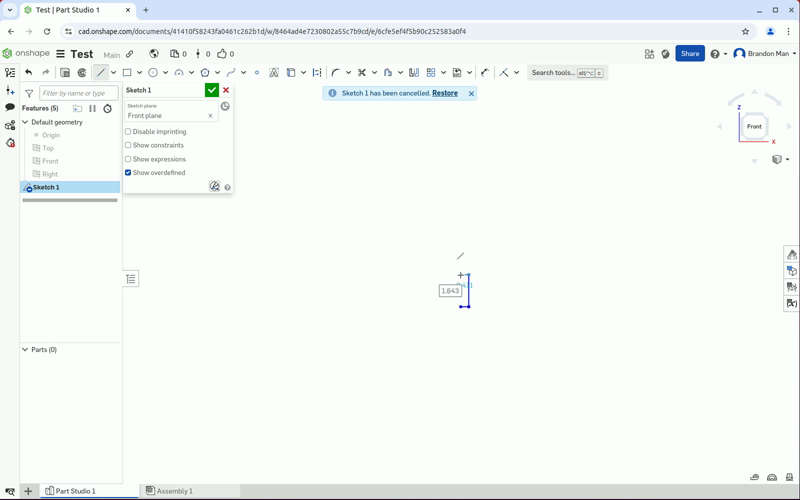
scroll(6)
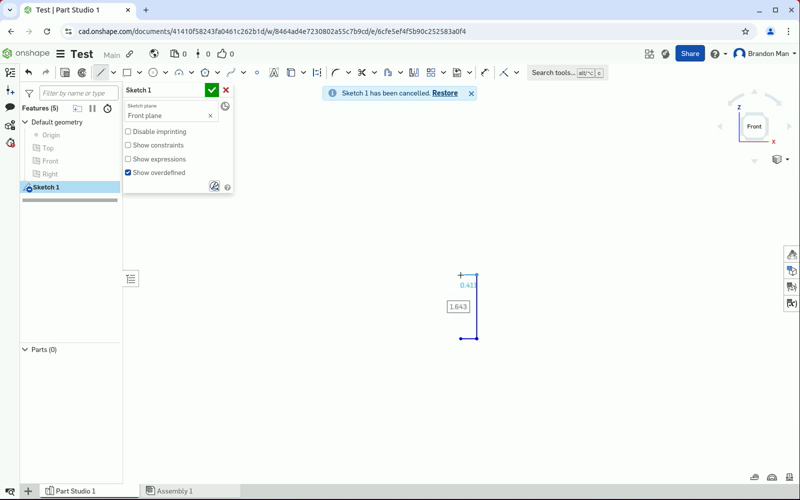
scroll(6)
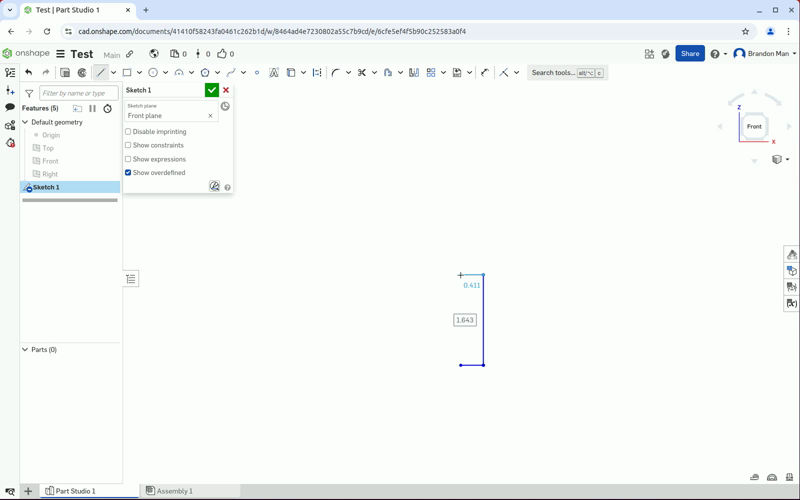
click(460, 274)
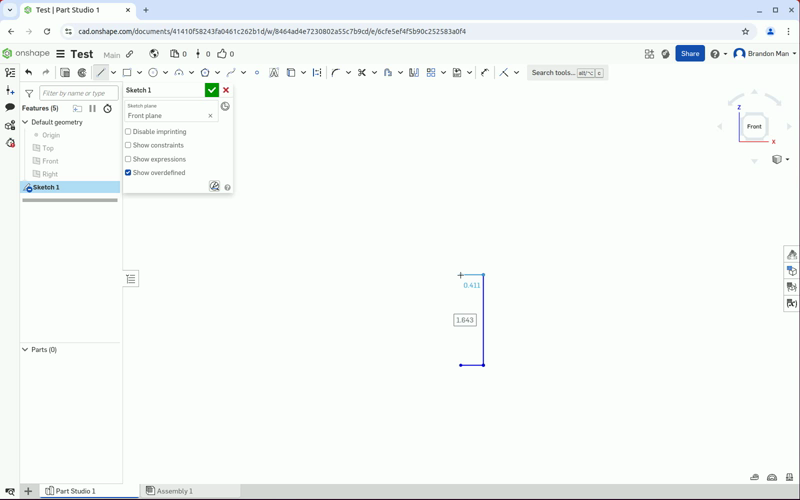
scroll(-6)
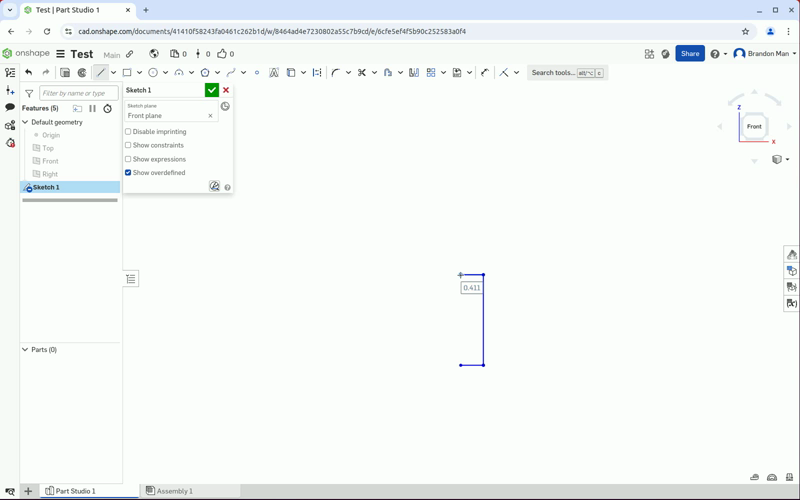
scroll(-6)
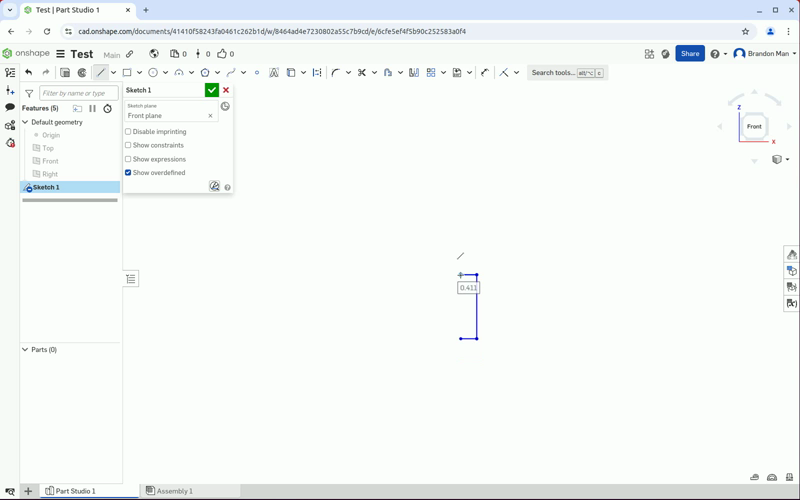
scroll(-6)
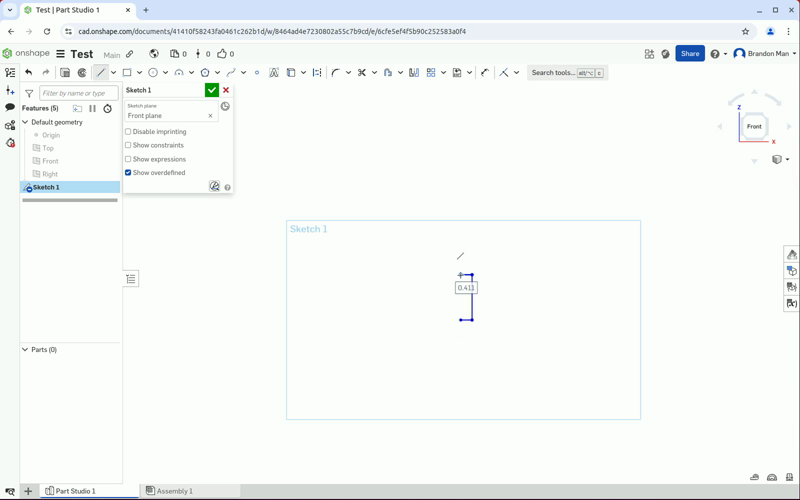
scroll(-6)
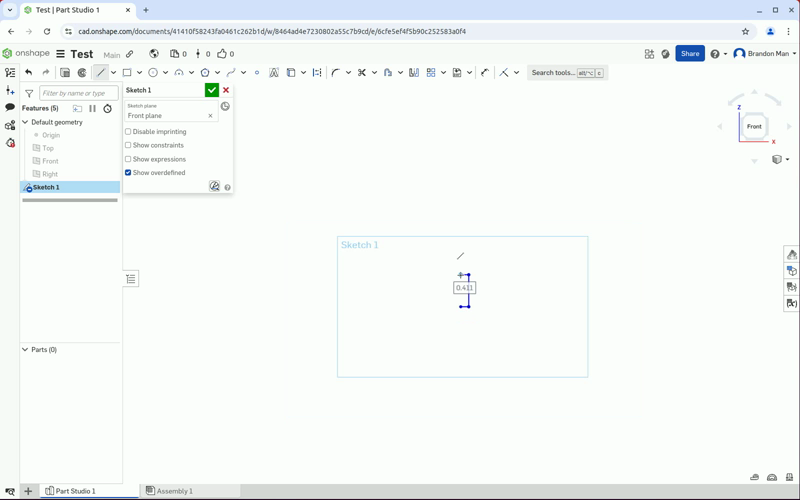
scroll(-6)
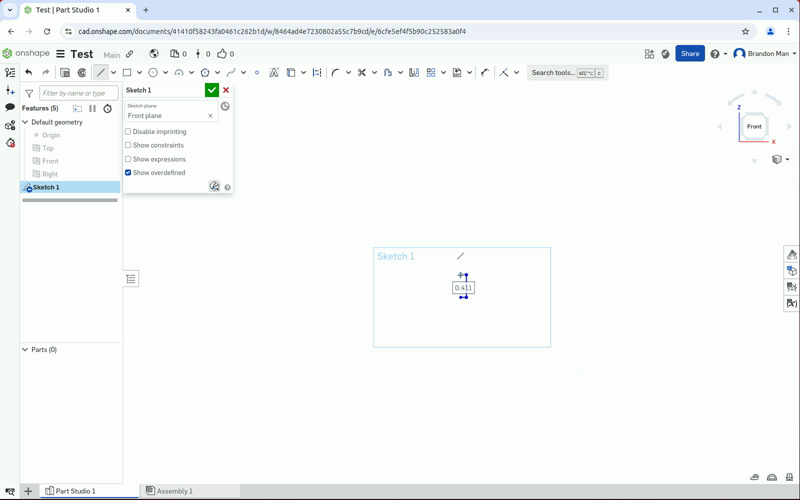
scroll(-6)
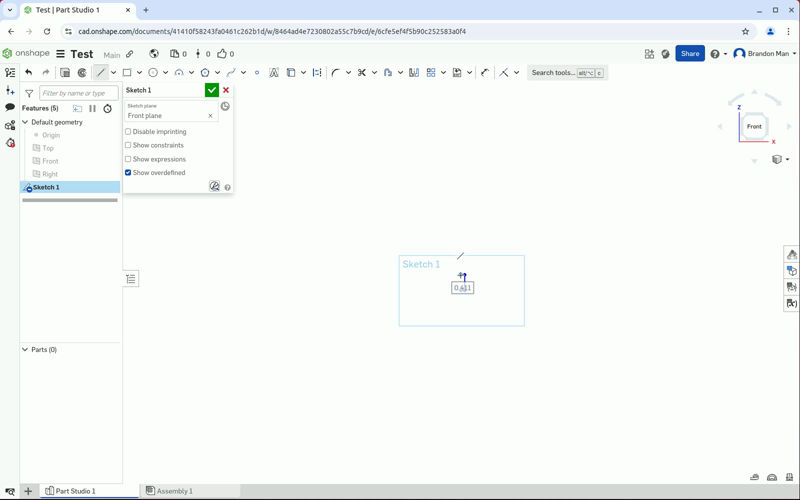
scroll(-6)
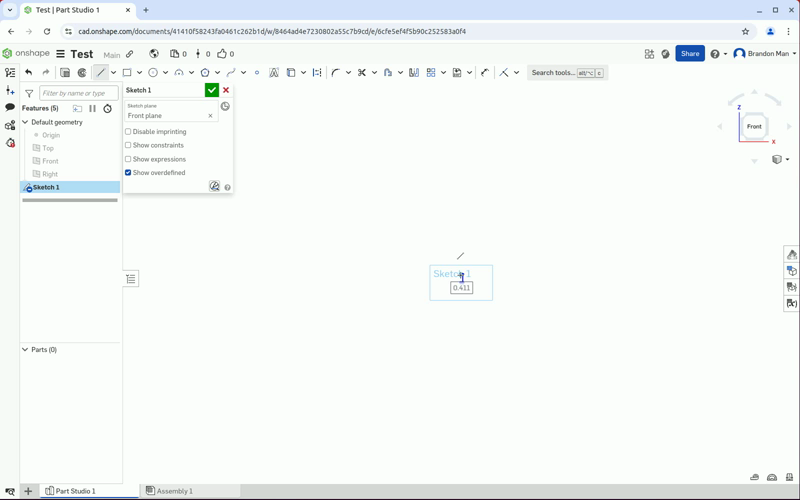
key_up(shift)
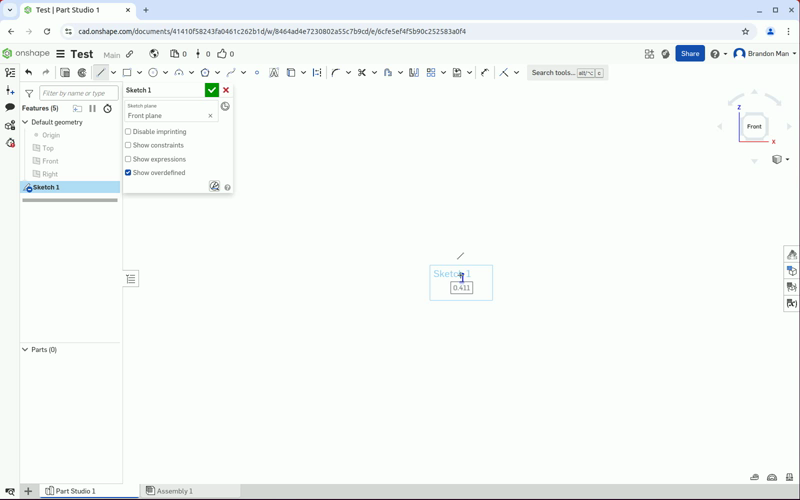
mouse_move(490, 274)
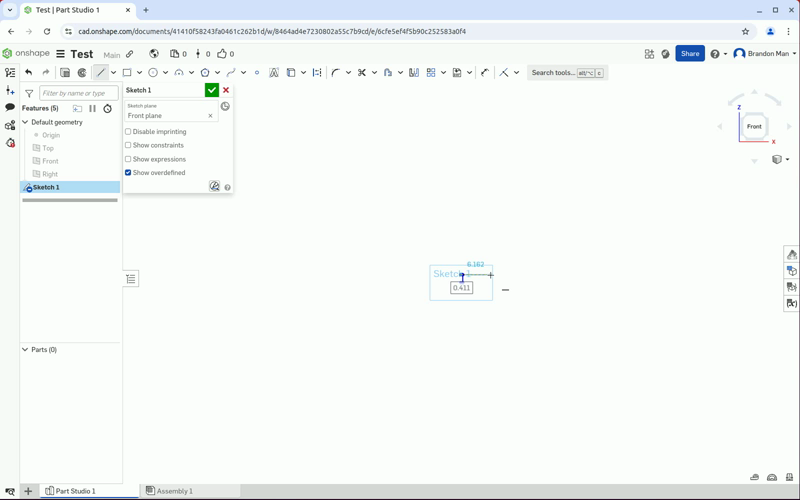
key_down(shift)
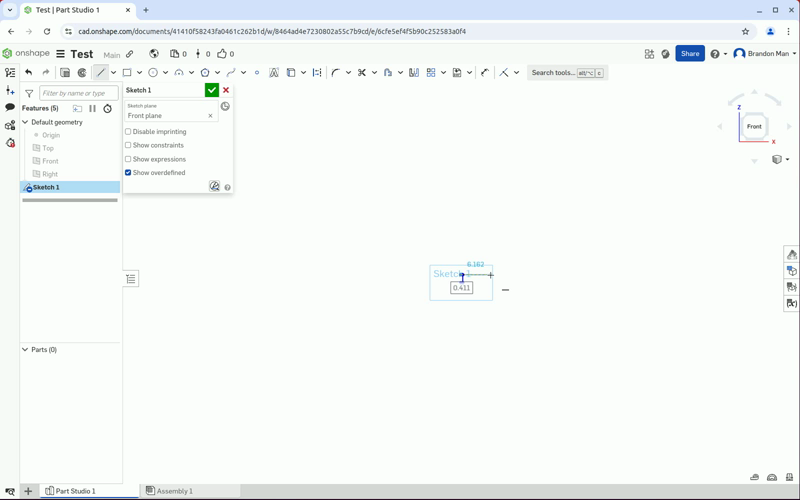
mouse_move(460, 282)
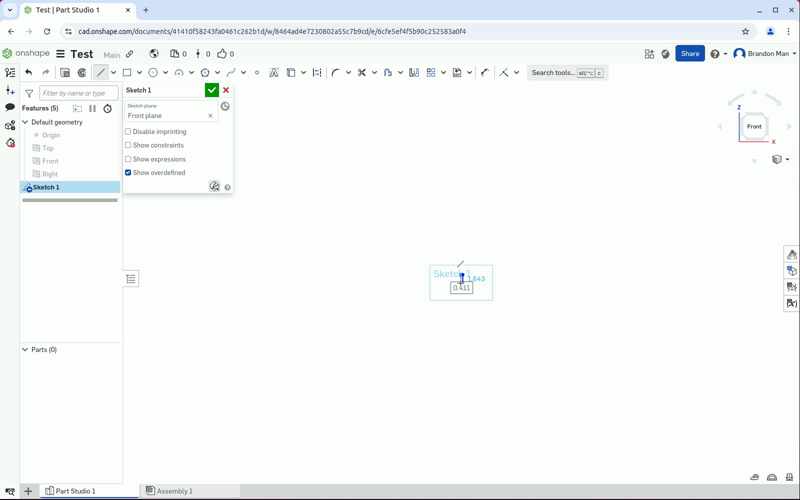
scroll(6)
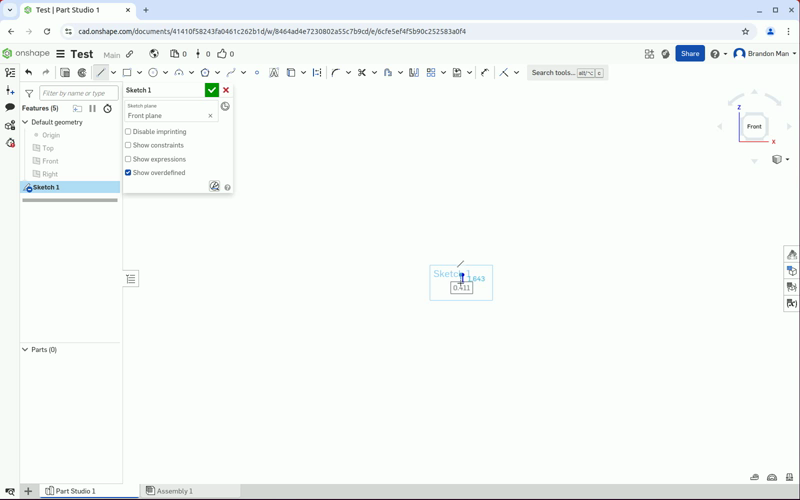
scroll(6)
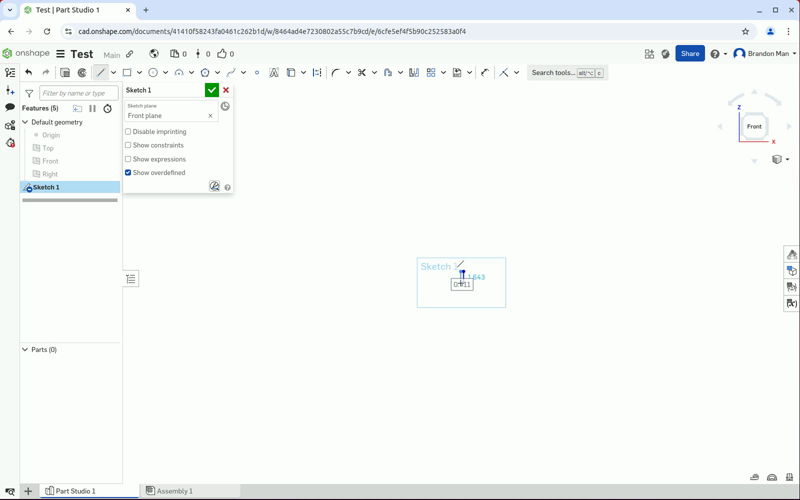
scroll(6)
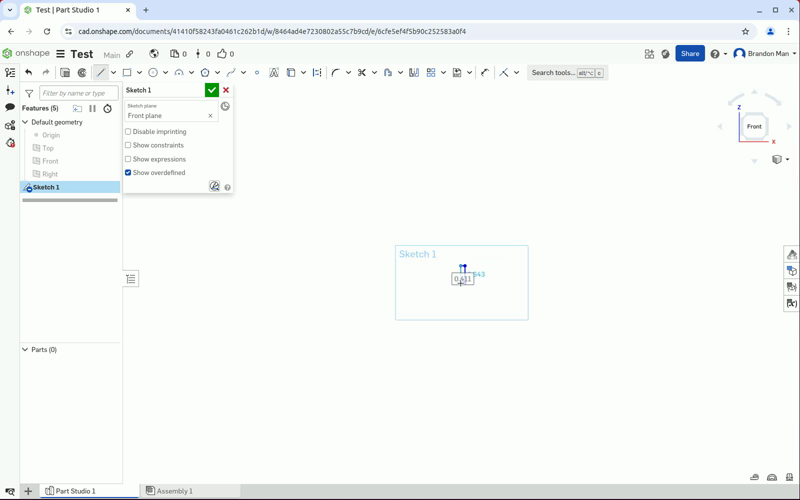
scroll(6)
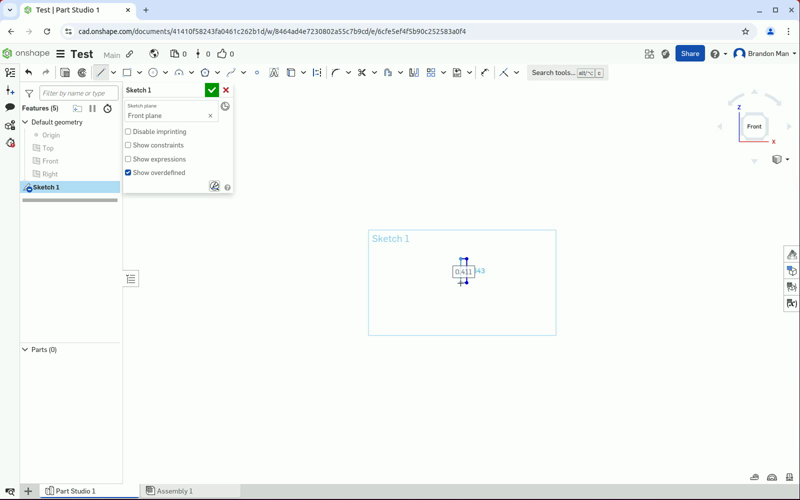
scroll(6)
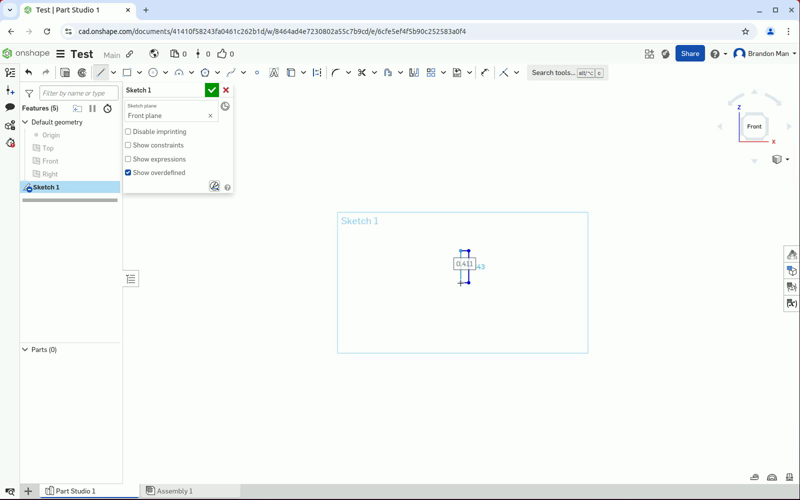
scroll(6)
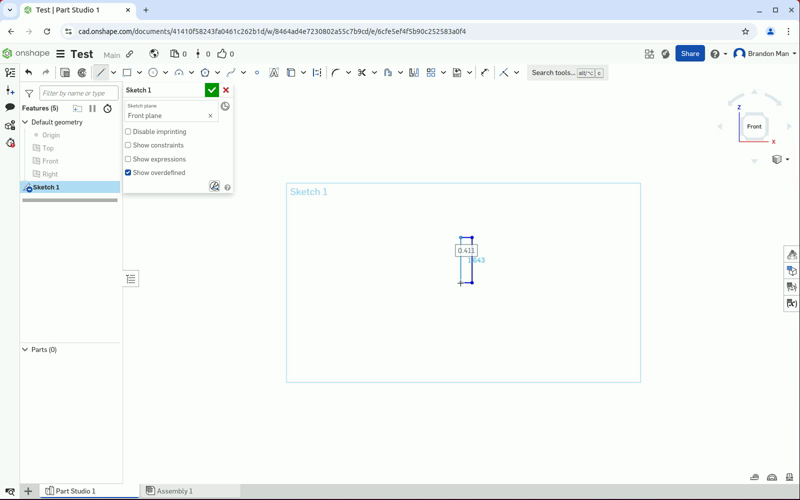
scroll(6)
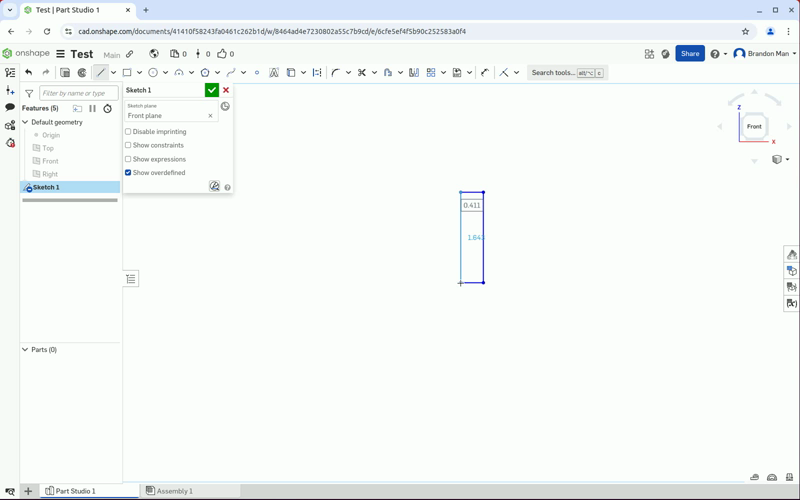
key_up(shift)
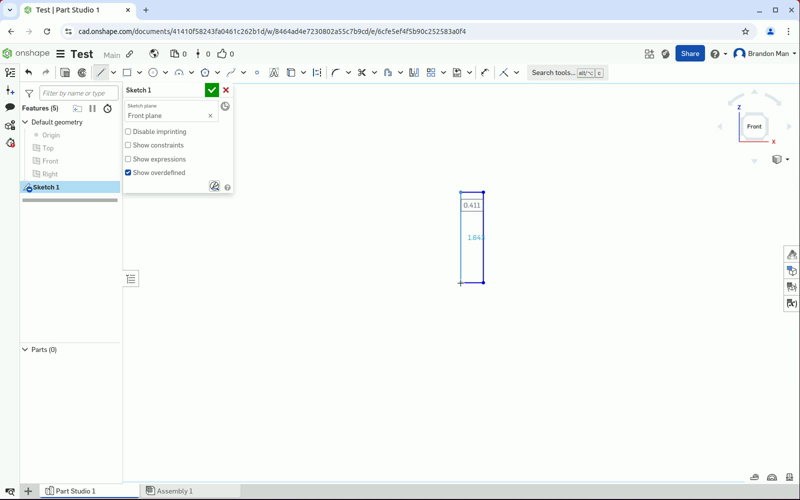
click(460, 282)
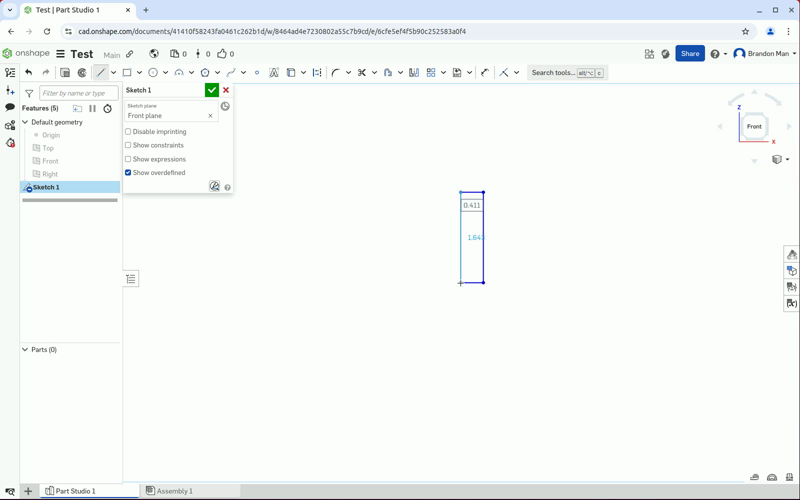
scroll(-6)
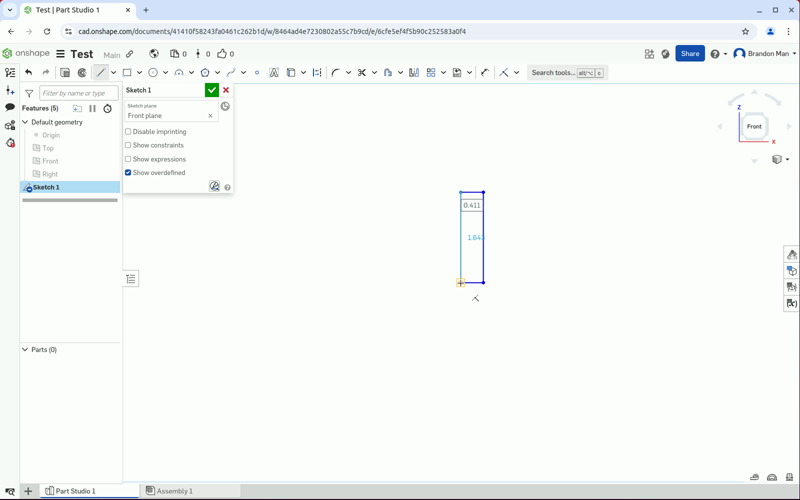
scroll(-6)
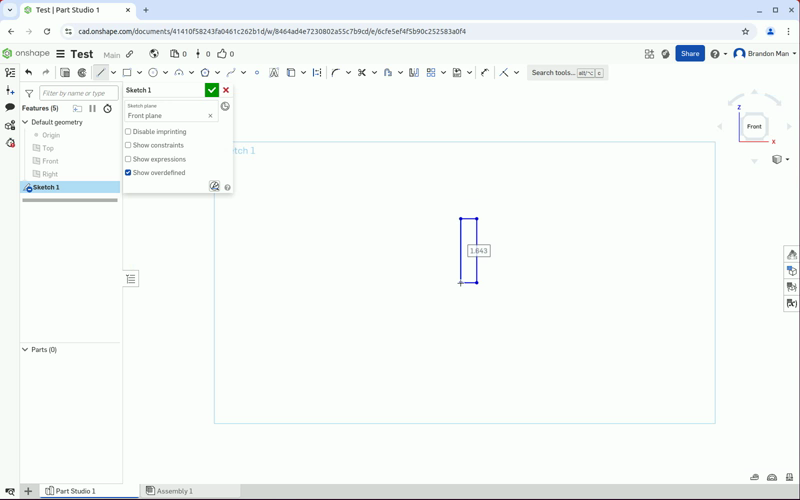
scroll(-6)
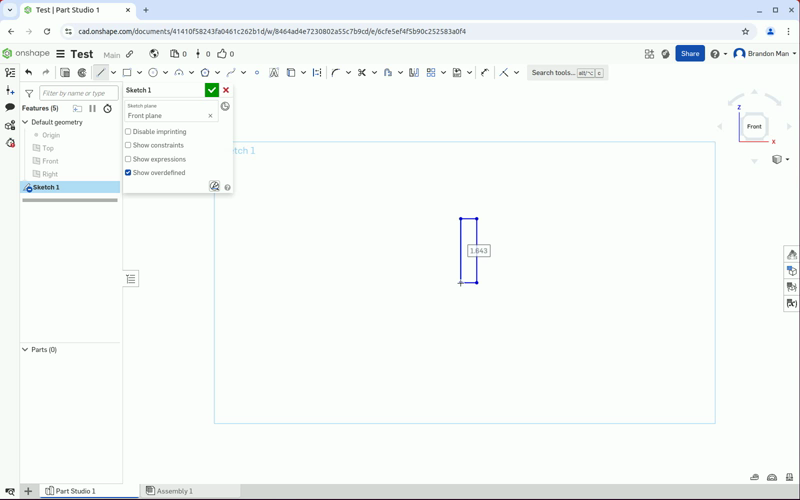
scroll(-6)
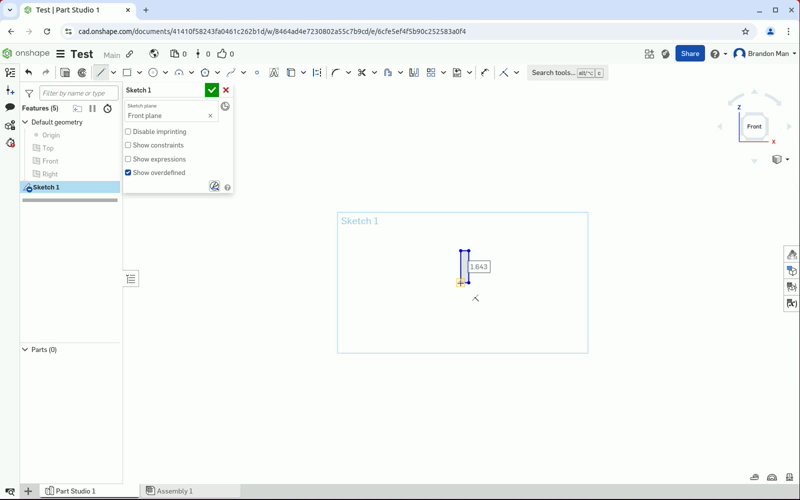
scroll(-6)
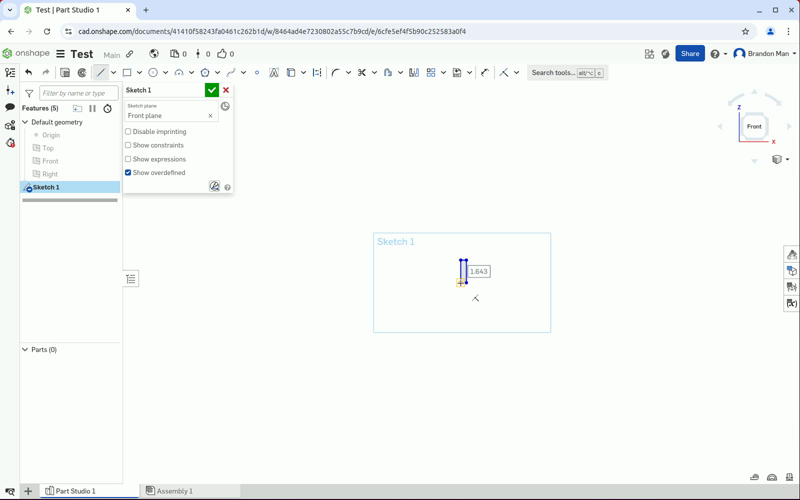
scroll(-6)
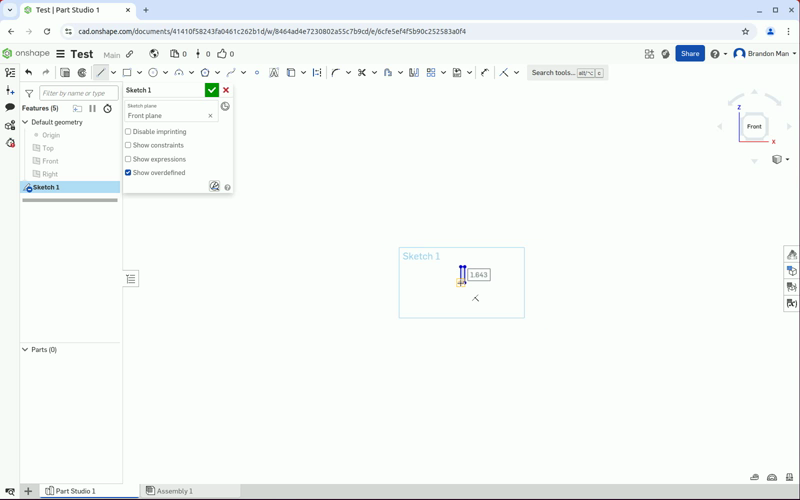
scroll(-6)
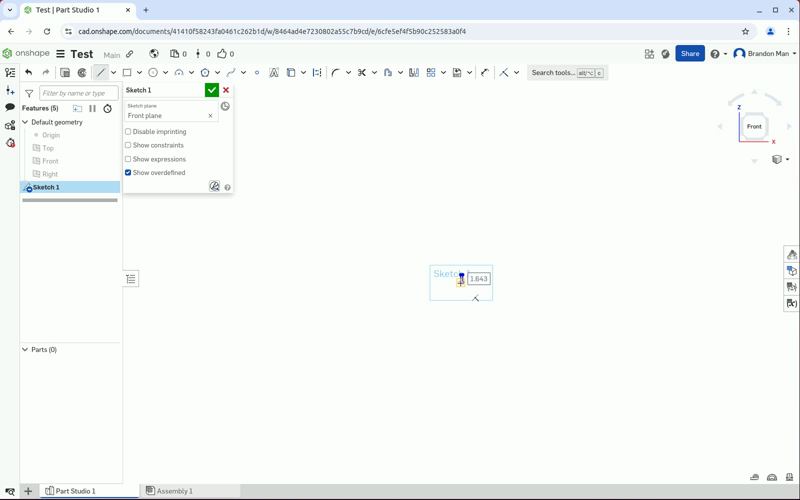
key(esc)
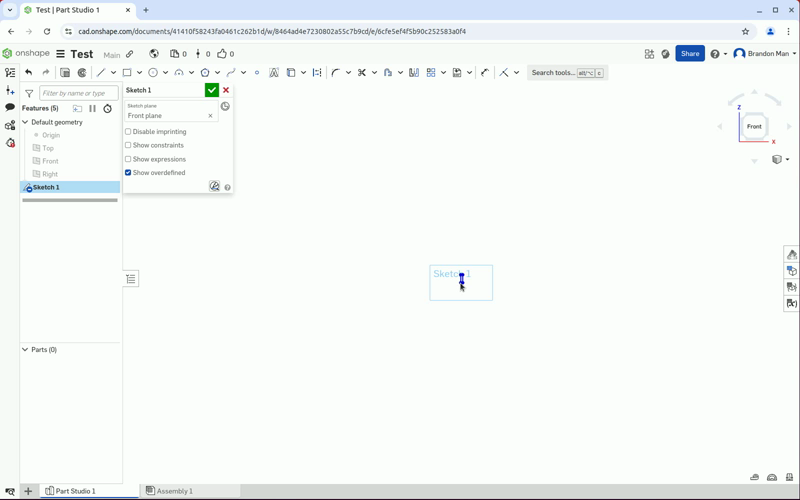
mouse_move(462, 279)
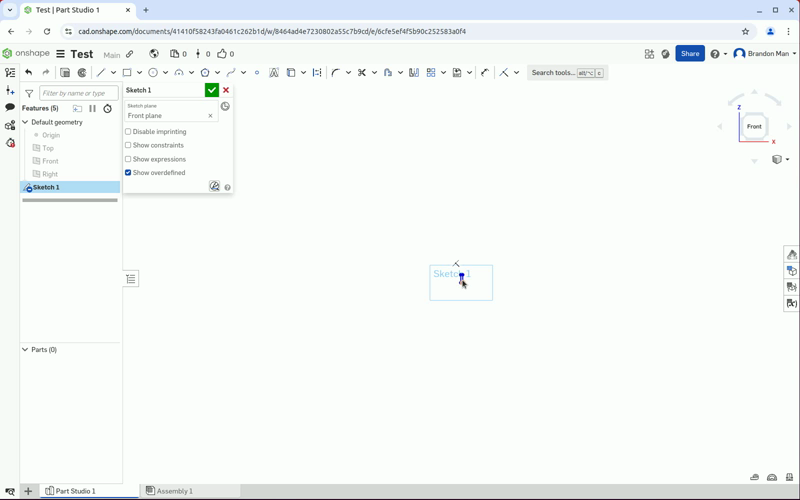
scroll(6)
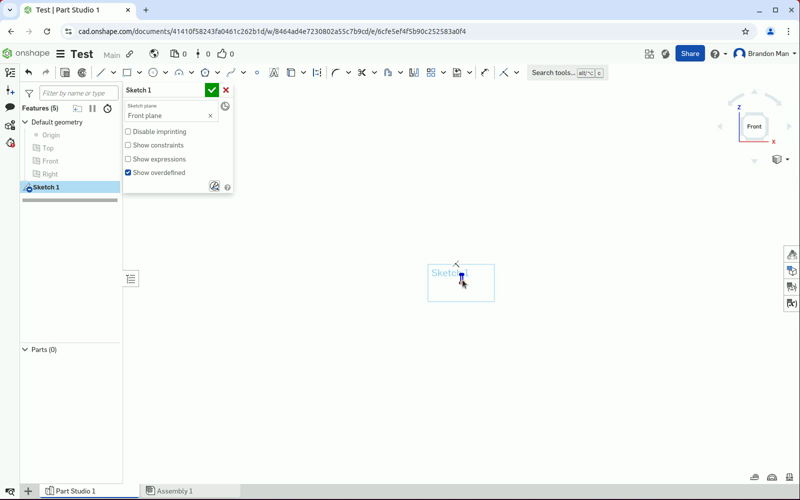
scroll(6)
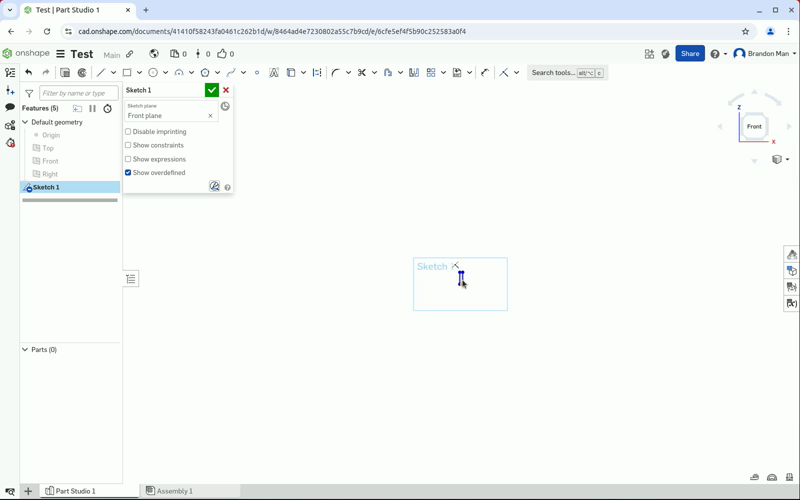
scroll(6)
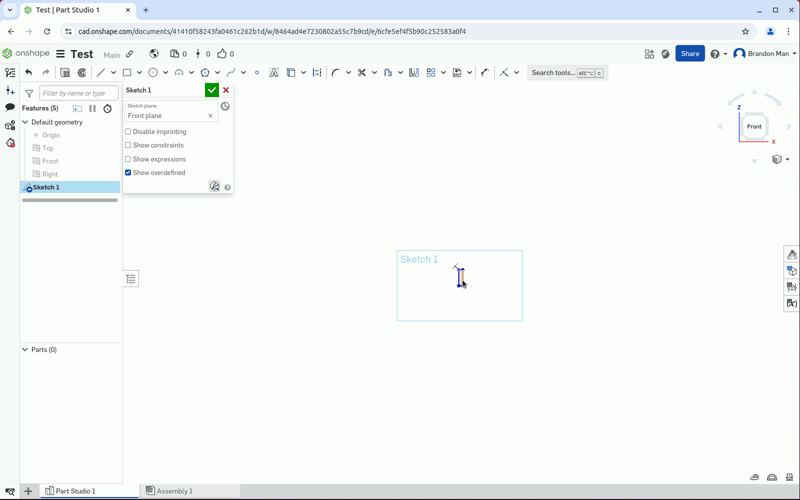
scroll(6)
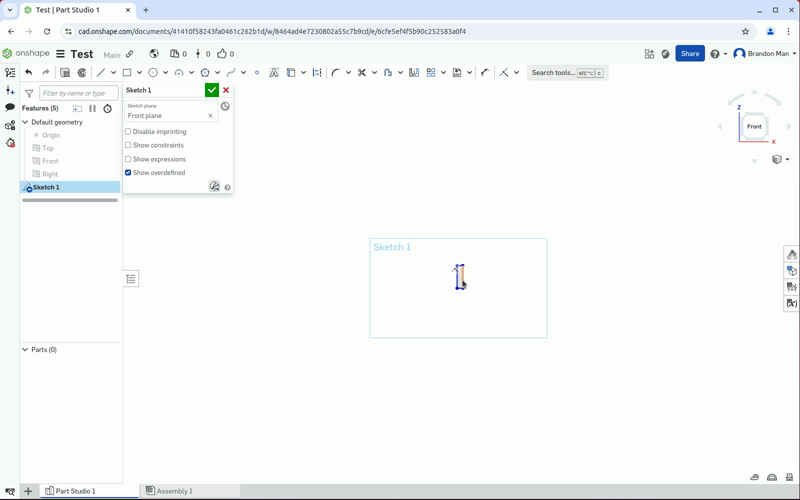
scroll(6)
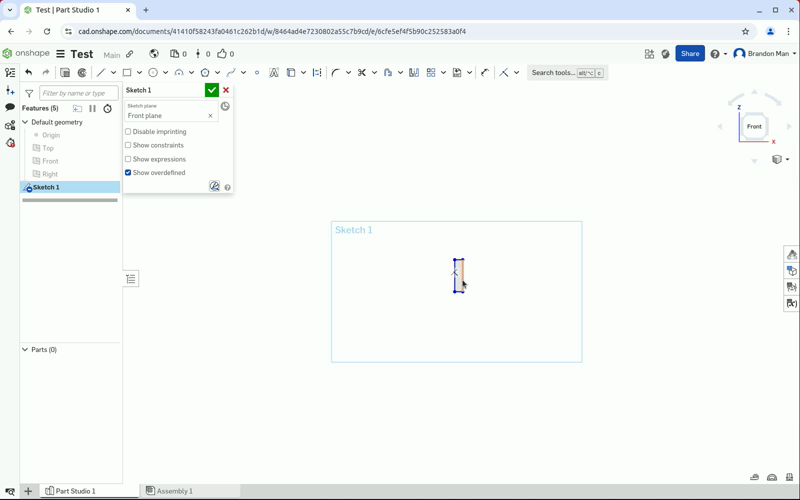
scroll(6)
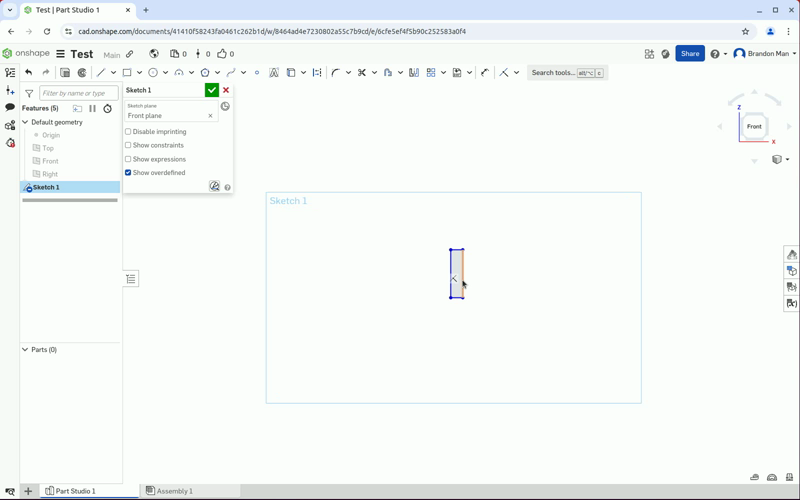
scroll(6)
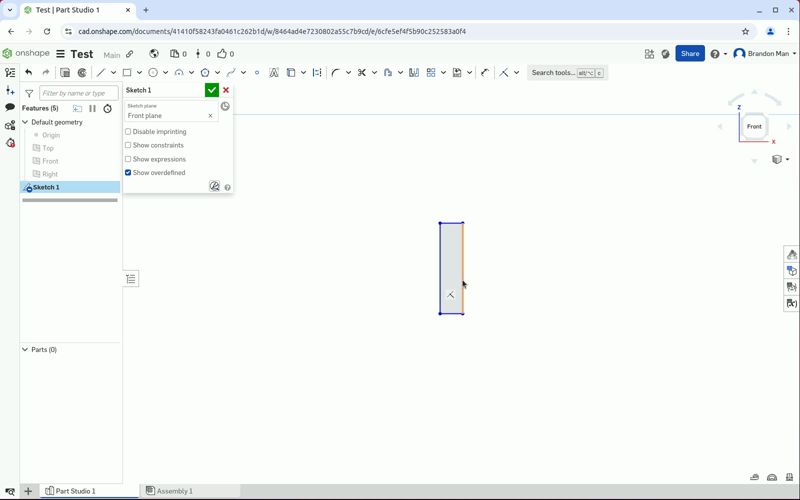
click(462, 279)
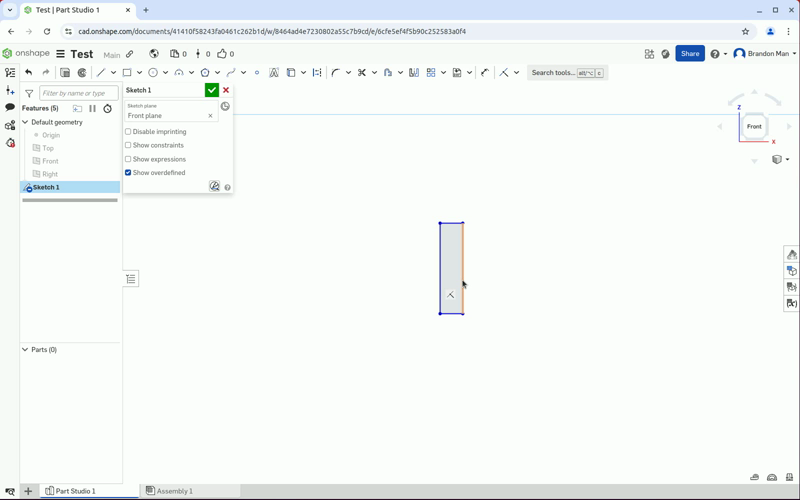
scroll(-6)
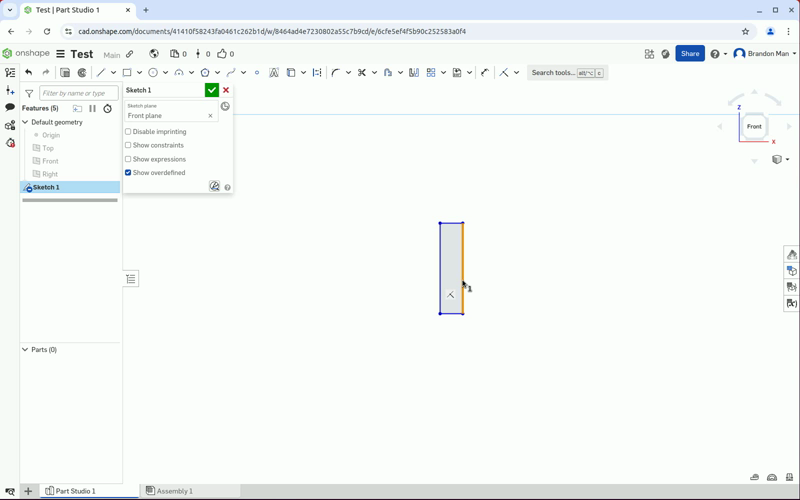
scroll(-6)
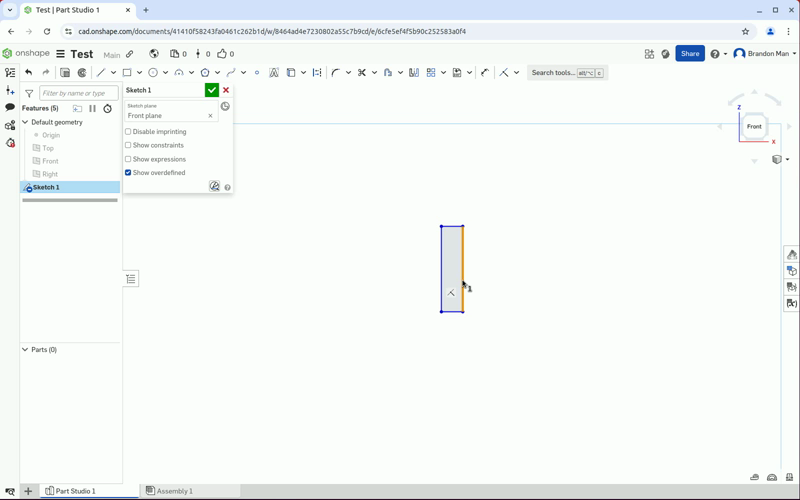
scroll(-6)
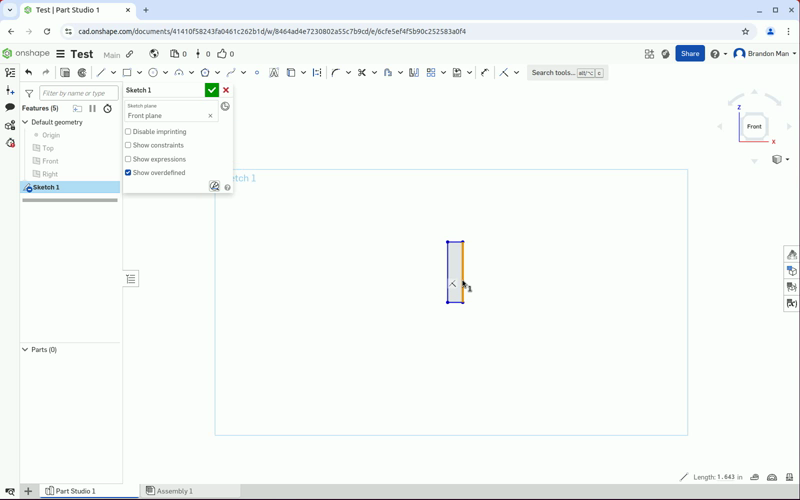
scroll(-6)
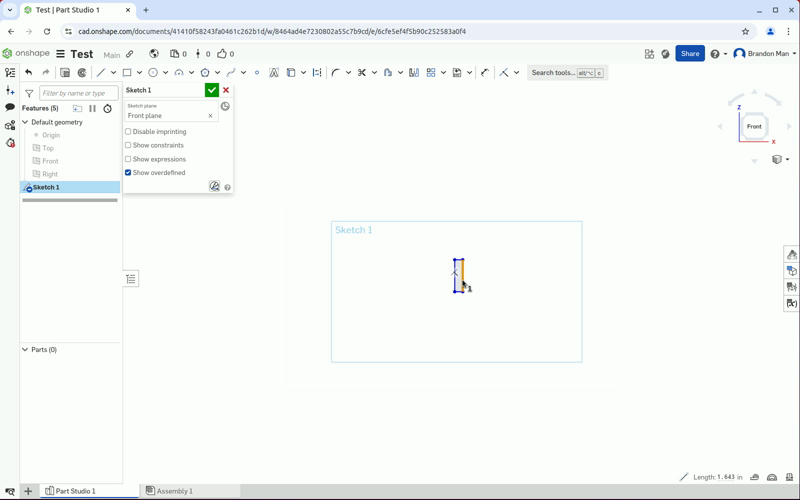
scroll(-6)
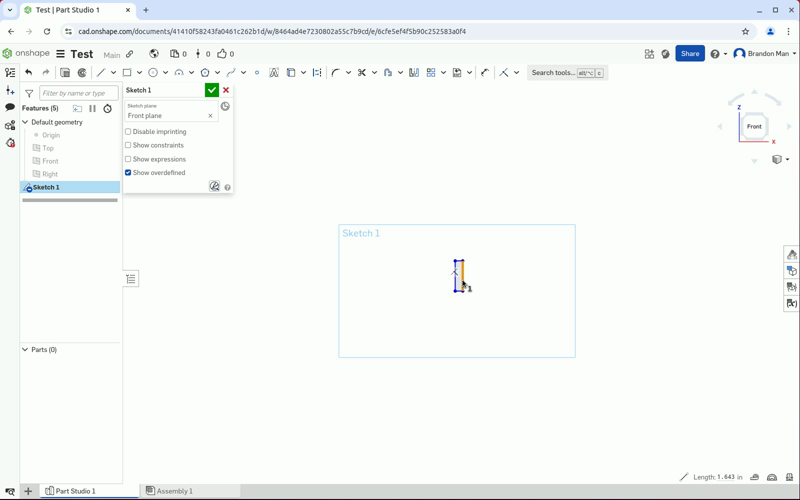
scroll(-6)
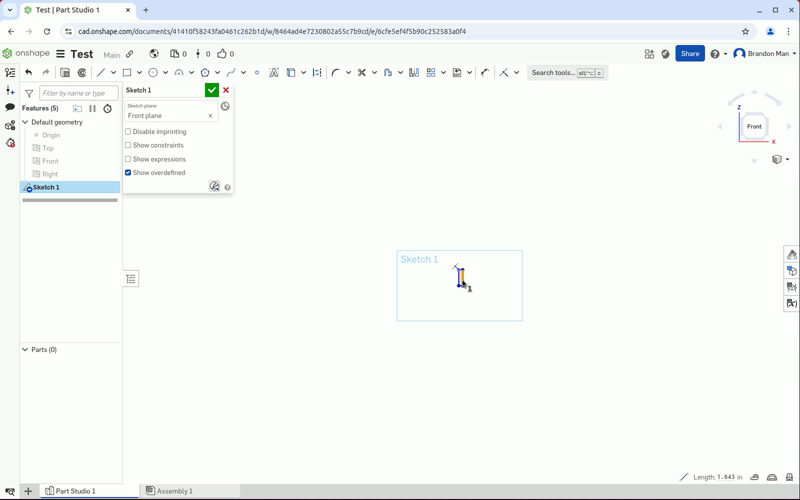
scroll(-6)
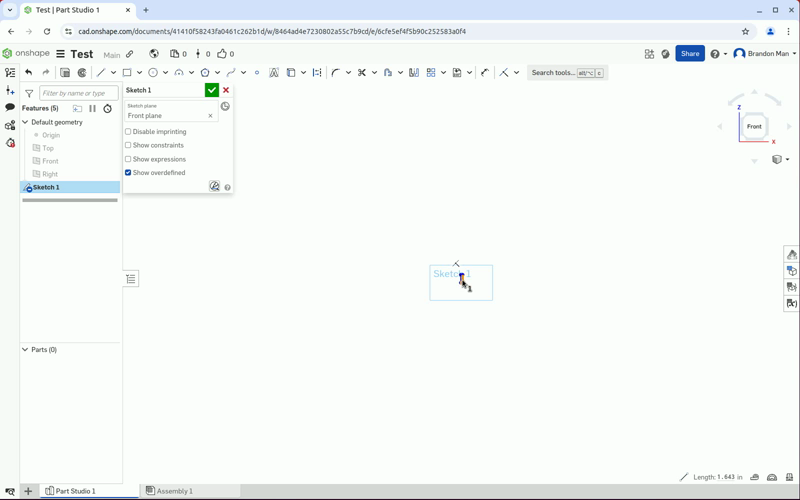
mouse_move(73, 352)
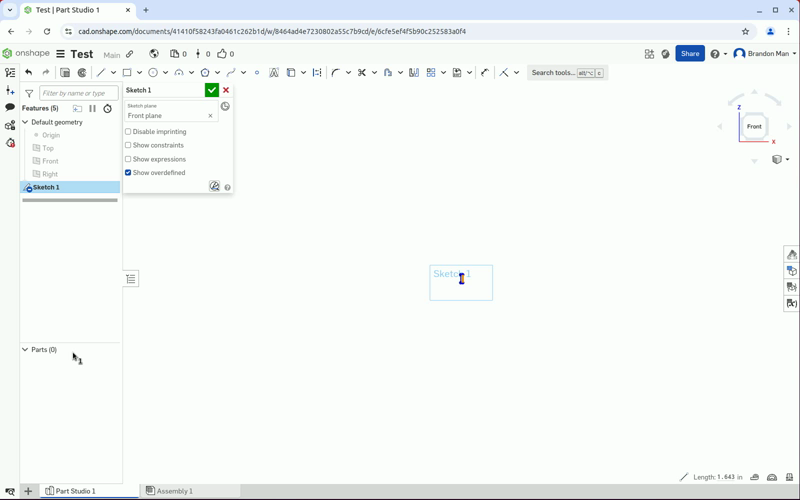
key(shift+y)
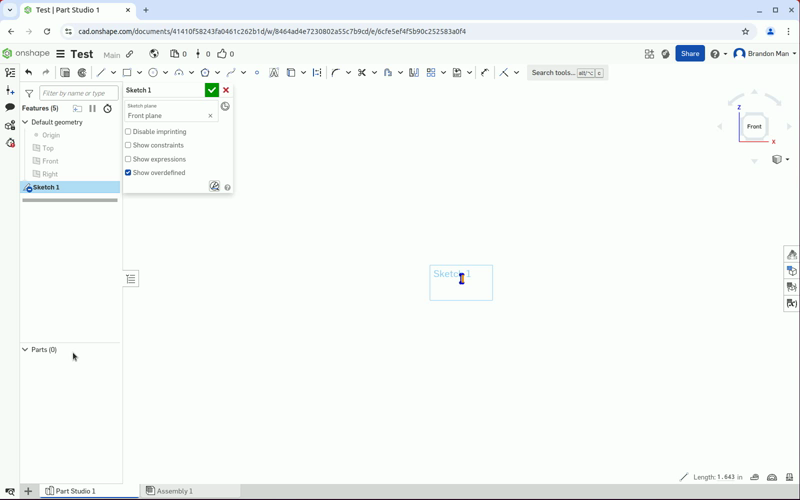
key(shift+e)
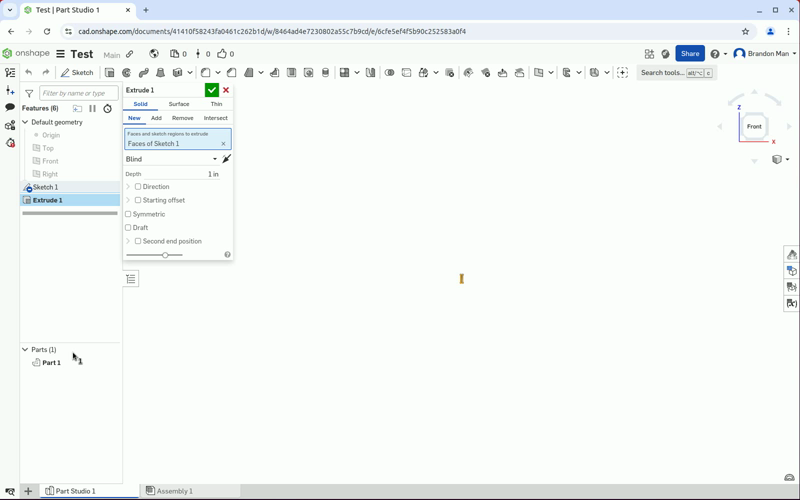
mouse_move(143, 106)
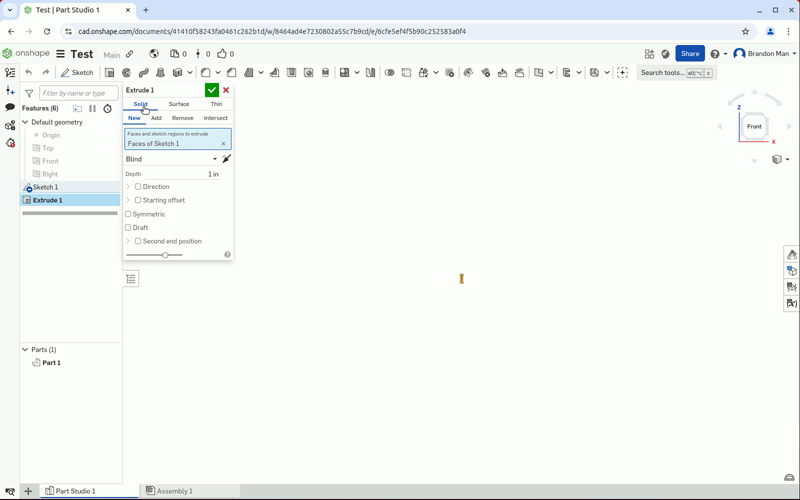
click(143, 106)
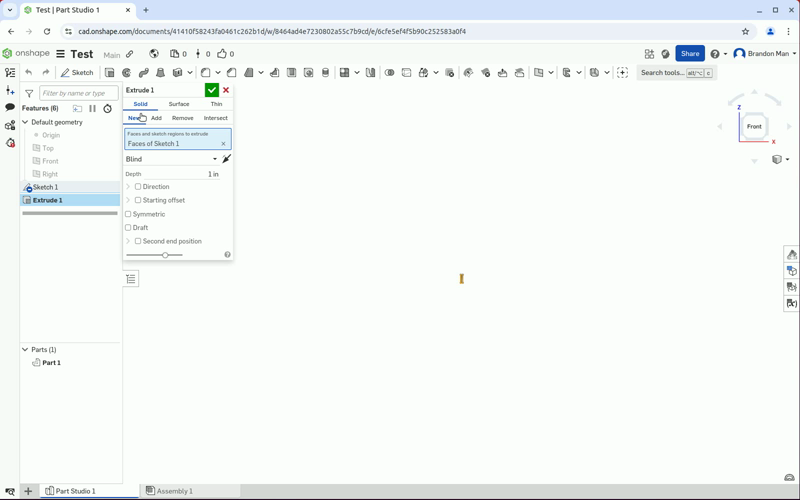
mouse_move(137, 120)
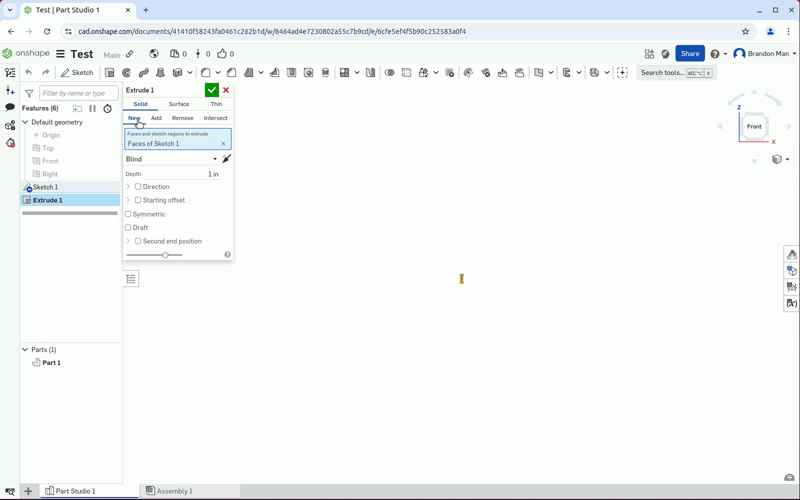
click(137, 120)
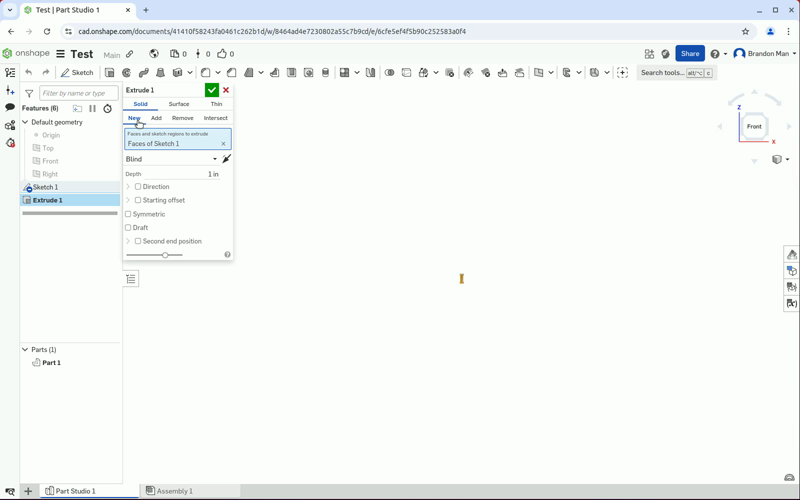
key(tab, 4)
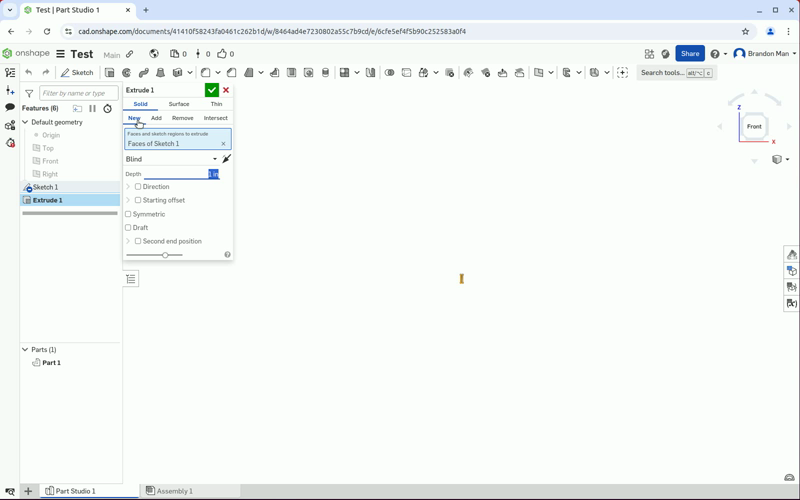
text(-23.108)
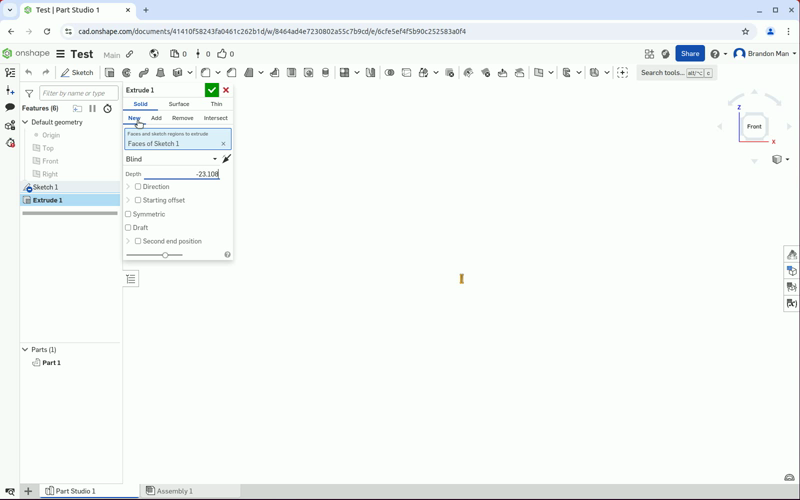
key(enter)
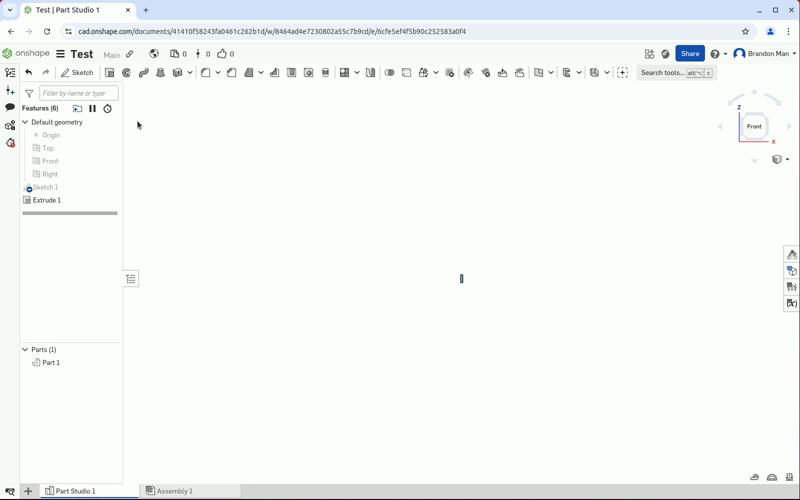
key(shift+h)
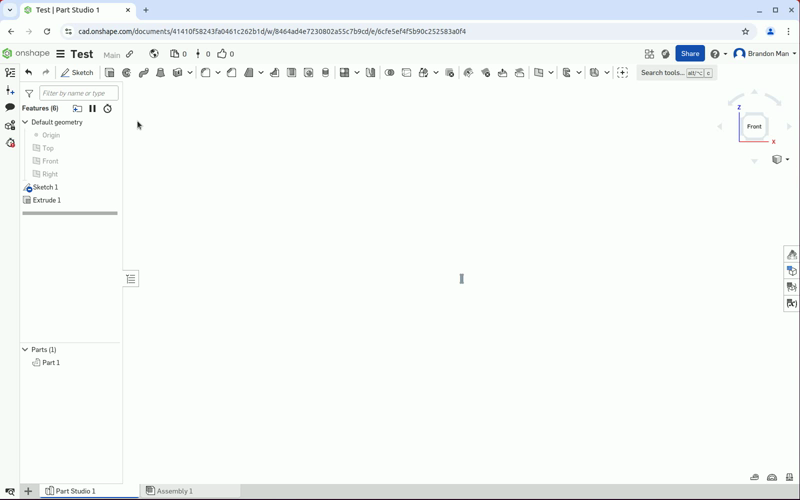
key(shift+h)
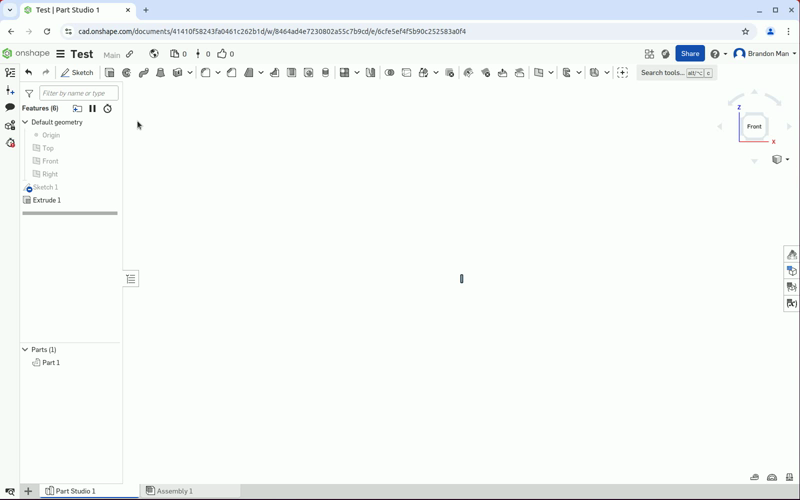
mouse_move(73, 189)
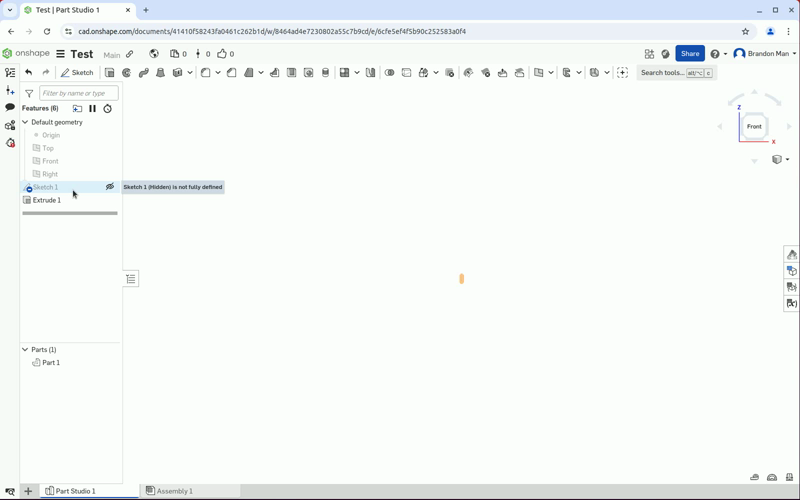
click(73, 189)
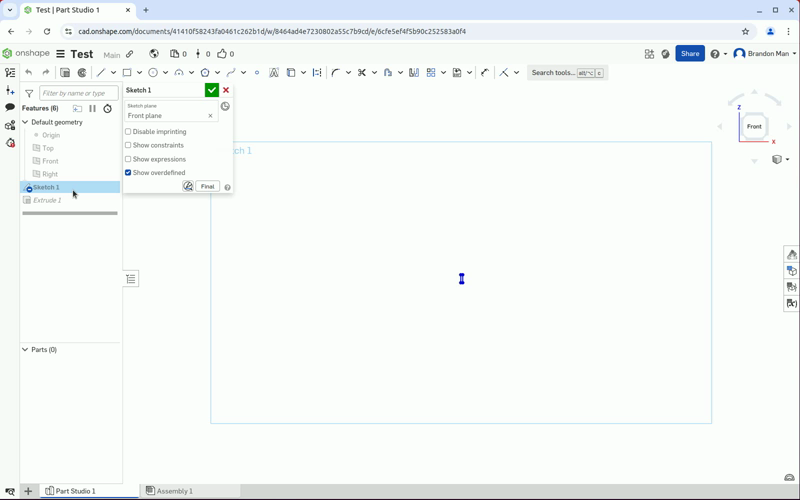
mouse_move(229, 92)
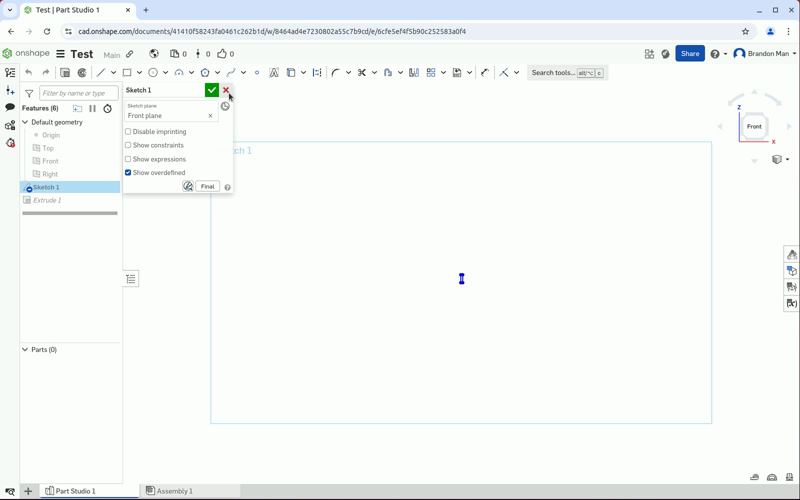
click(229, 92)
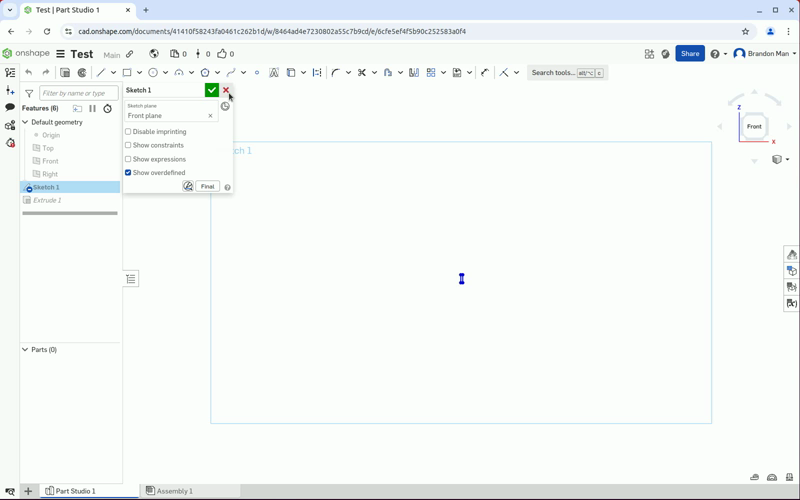
key(shift+s)
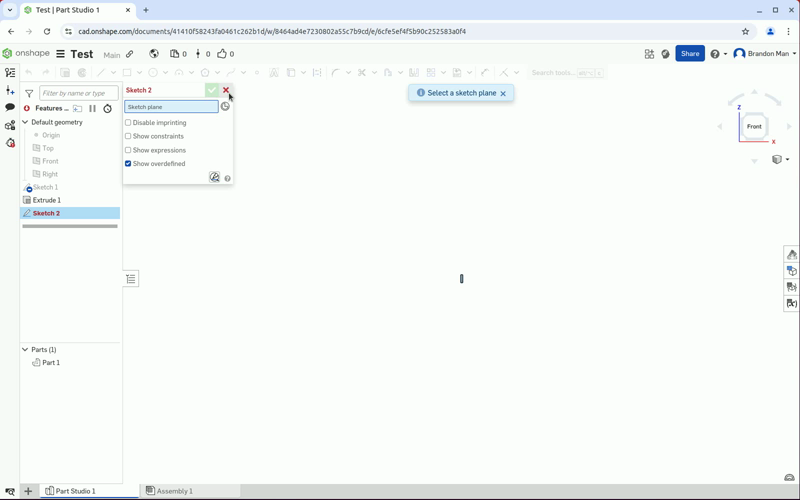
mouse_move(73, 163)
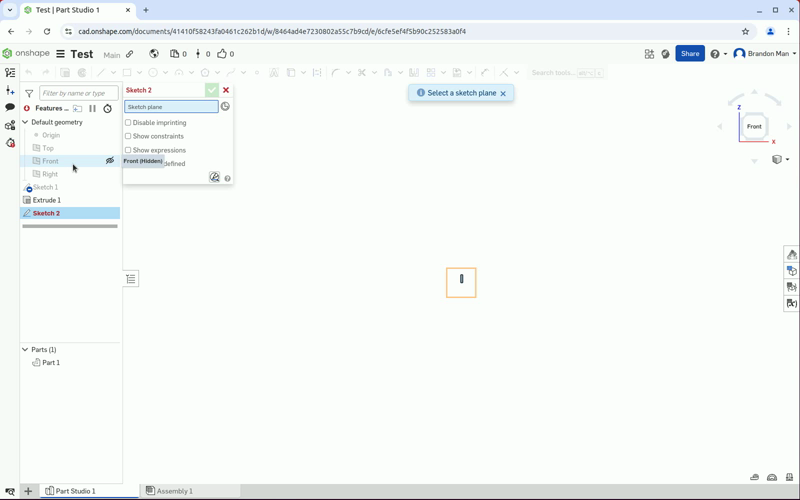
click(73, 163)
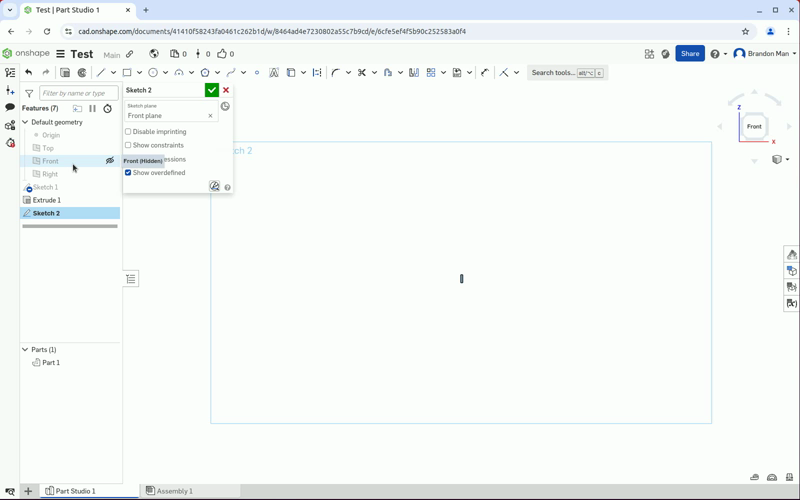
mouse_move(73, 352)
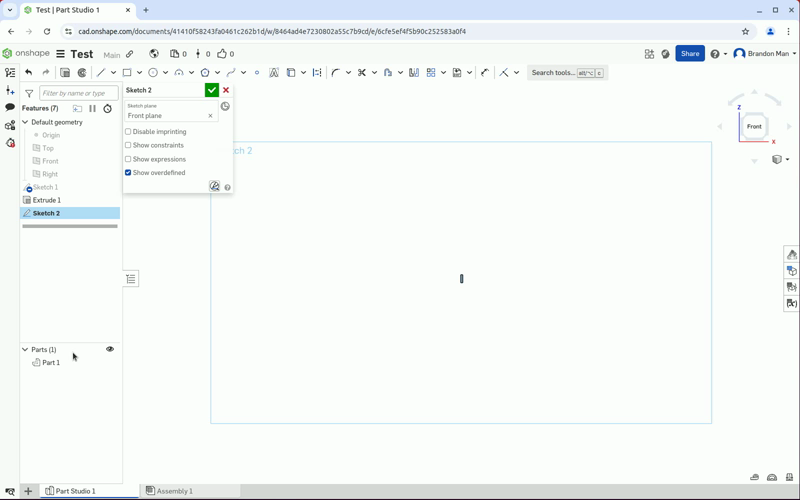
key(y)
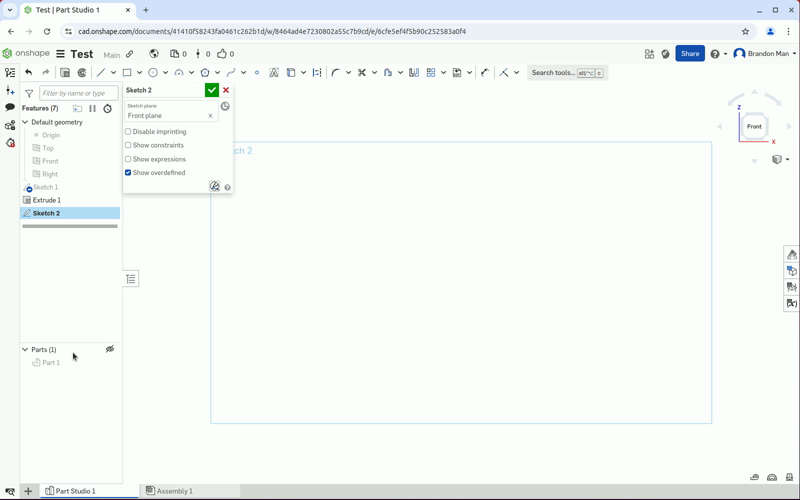
key(l)
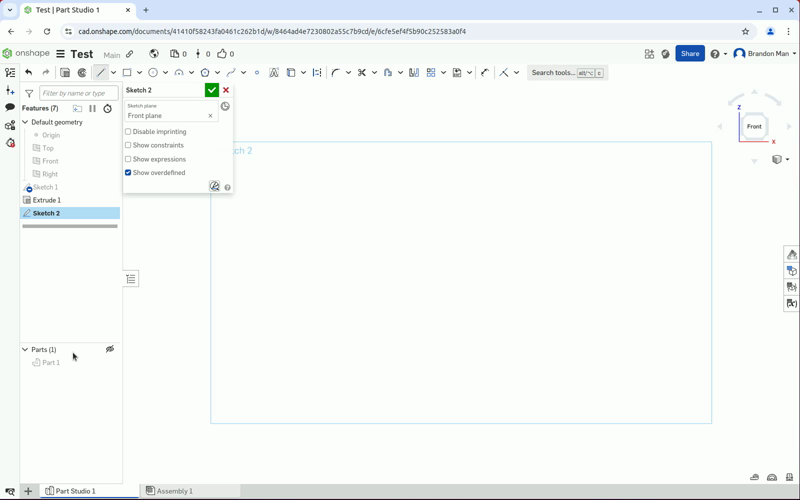
key_down(shift)
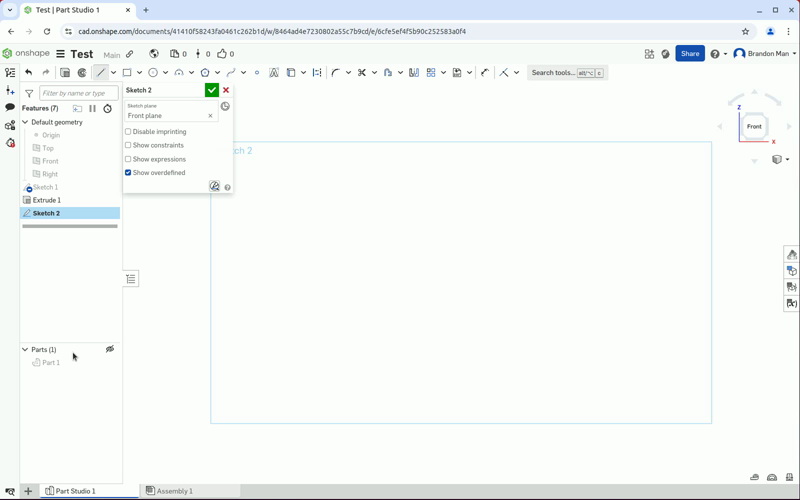
mouse_move(457, 282)
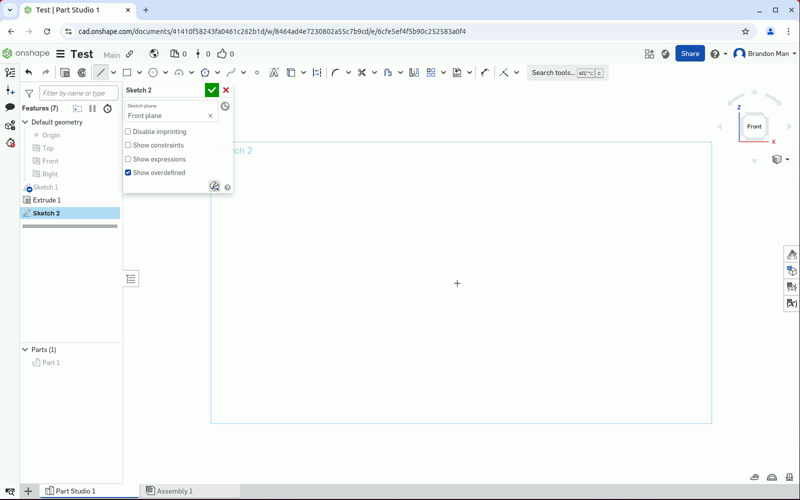
click(457, 282)
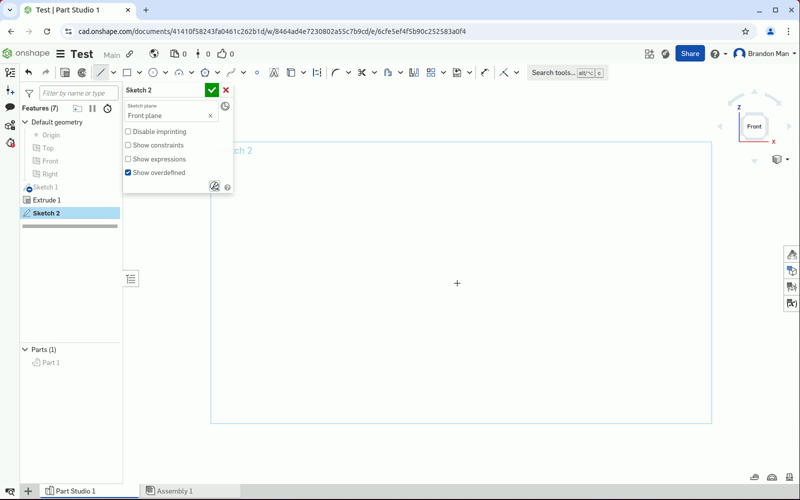
key_up(shift)
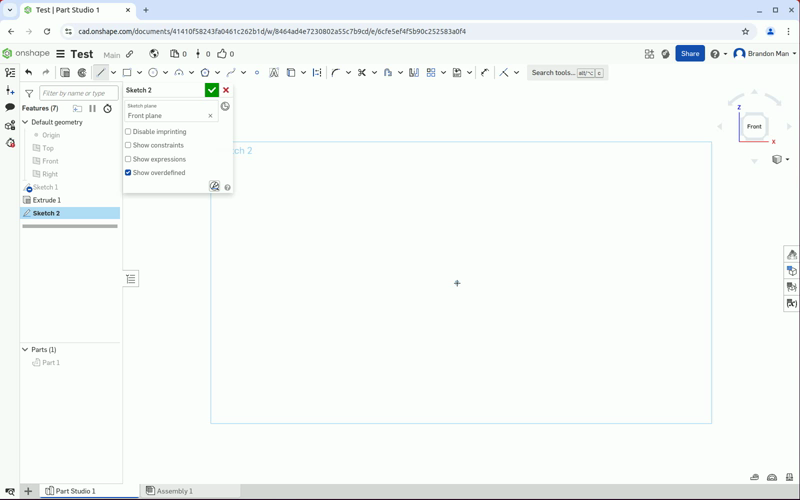
key_down(shift)
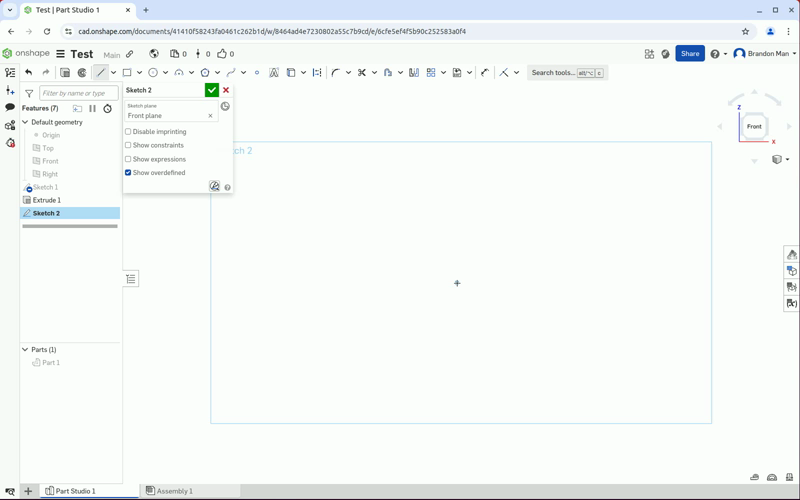
mouse_move(487, 282)
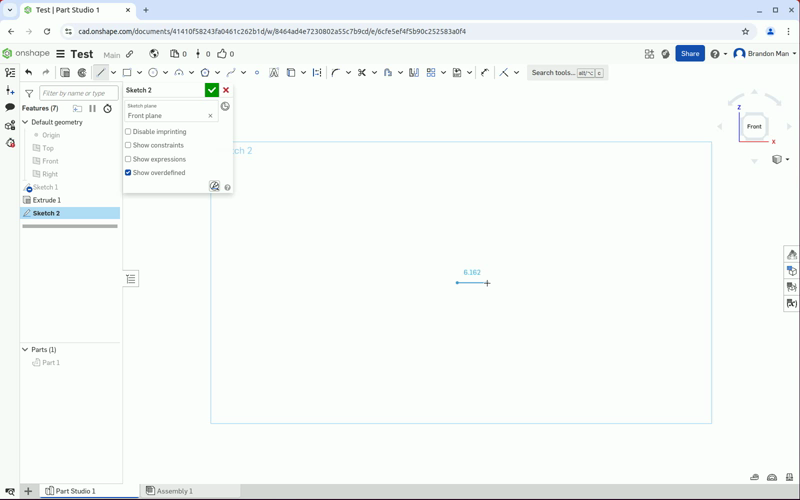
mouse_move(459, 282)
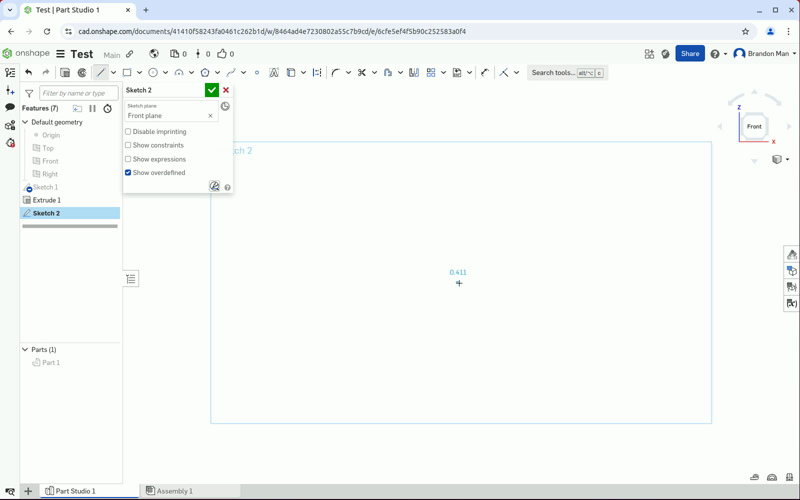
scroll(6)
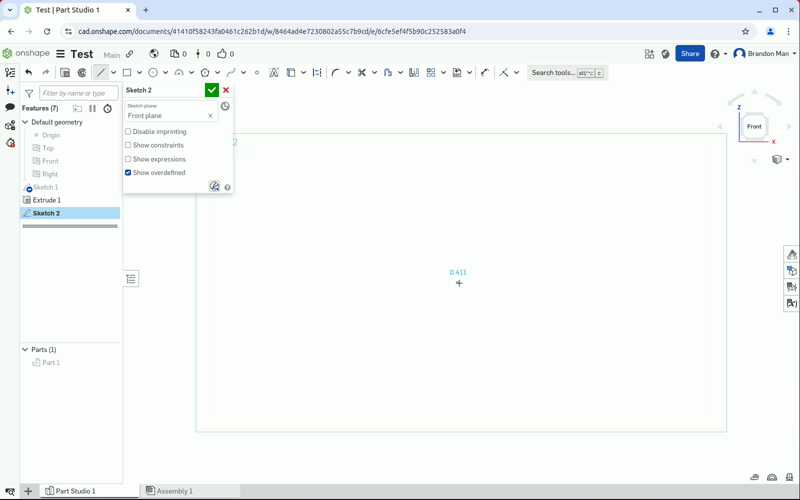
scroll(6)
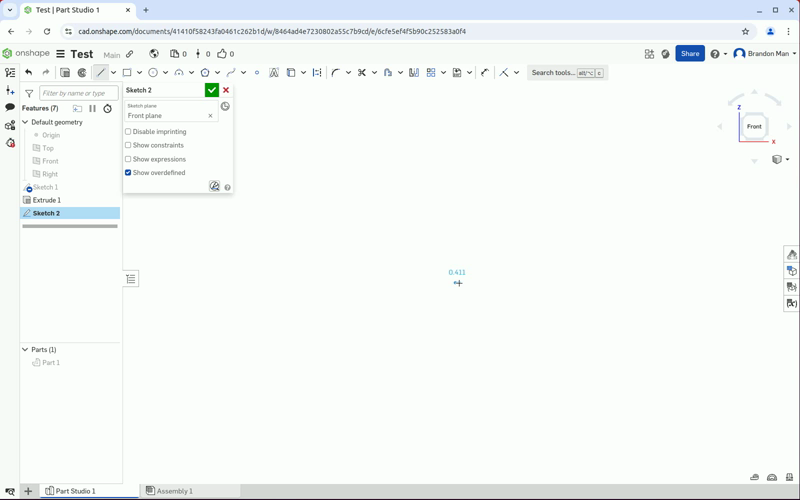
scroll(6)
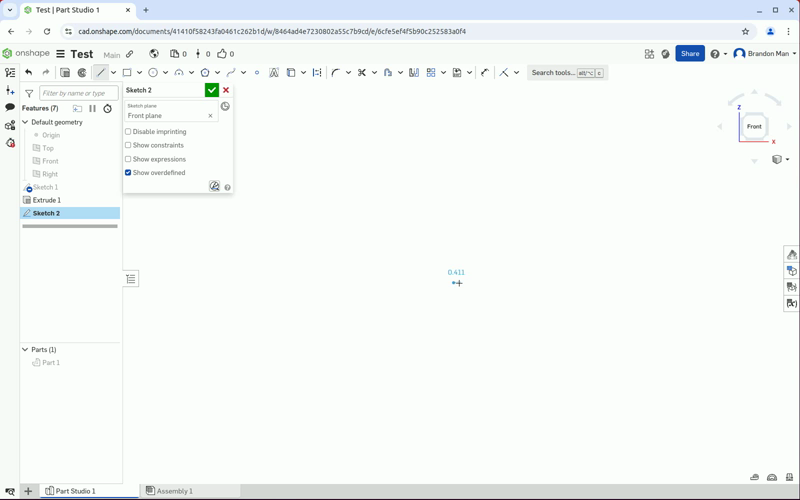
scroll(6)
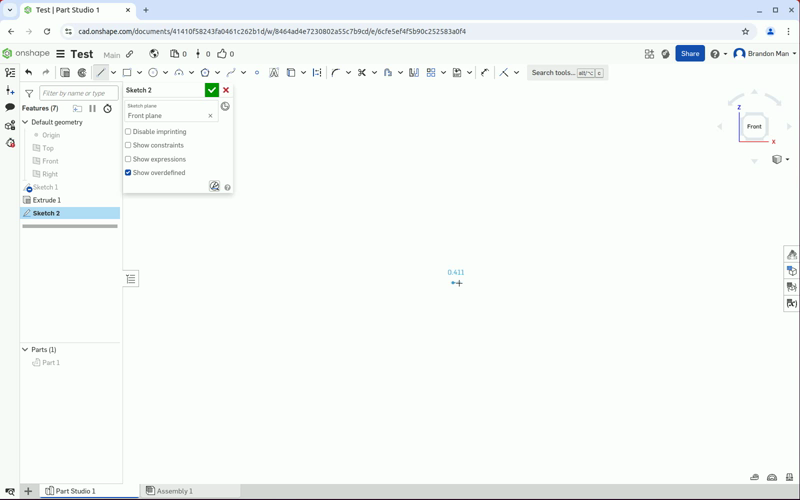
scroll(6)
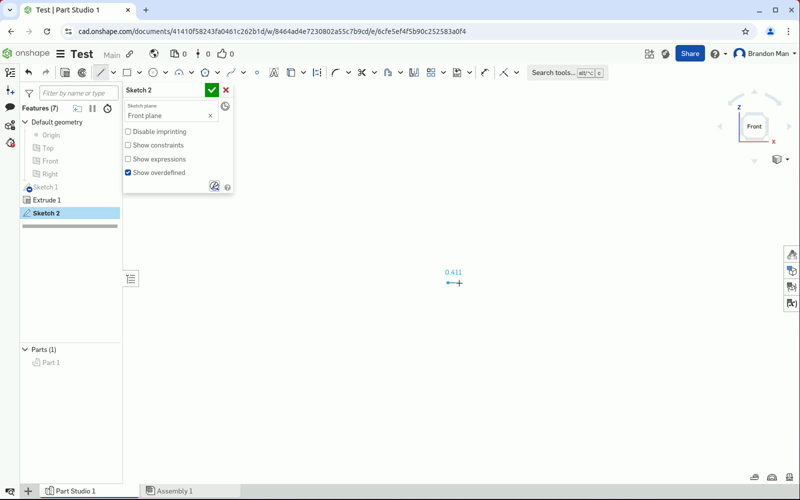
scroll(6)
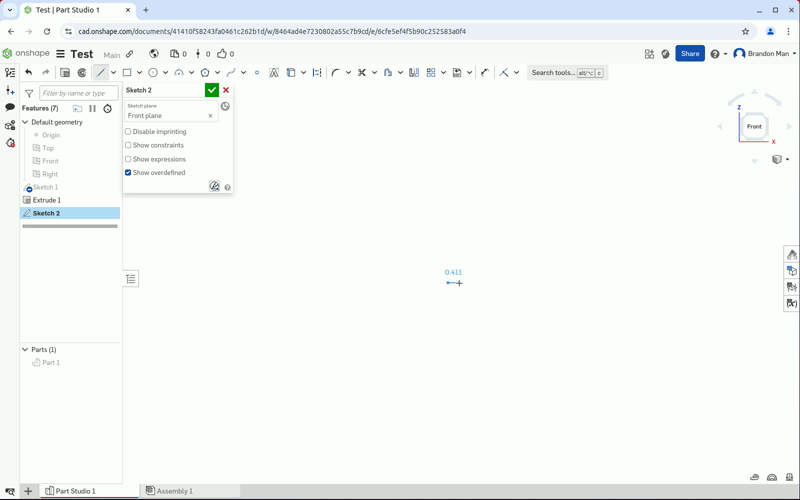
scroll(6)
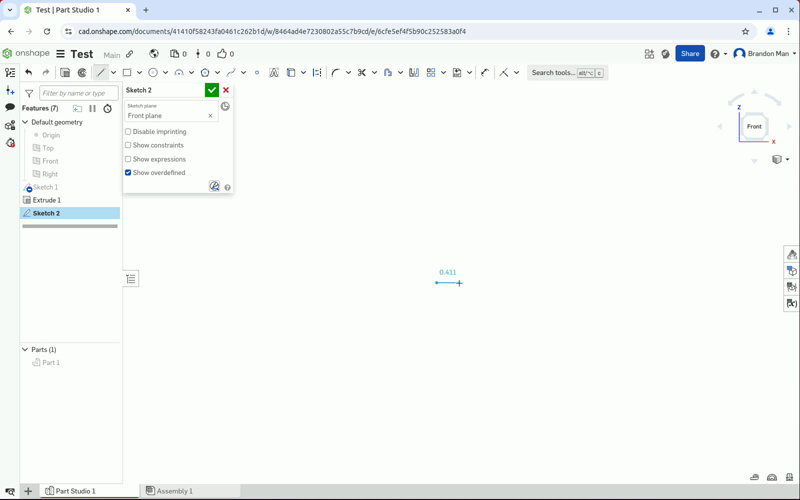
click(459, 282)
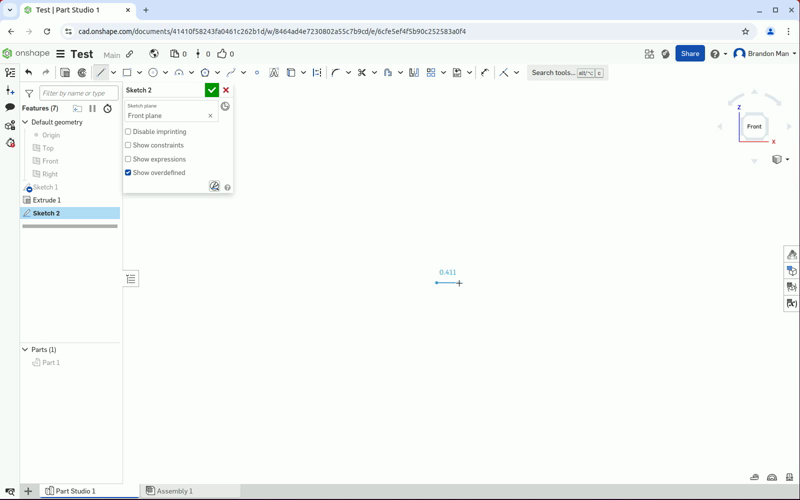
scroll(-6)
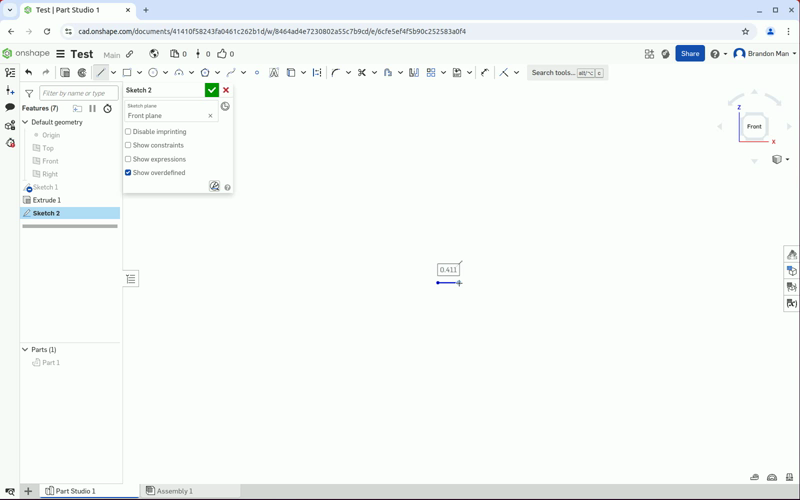
scroll(-6)
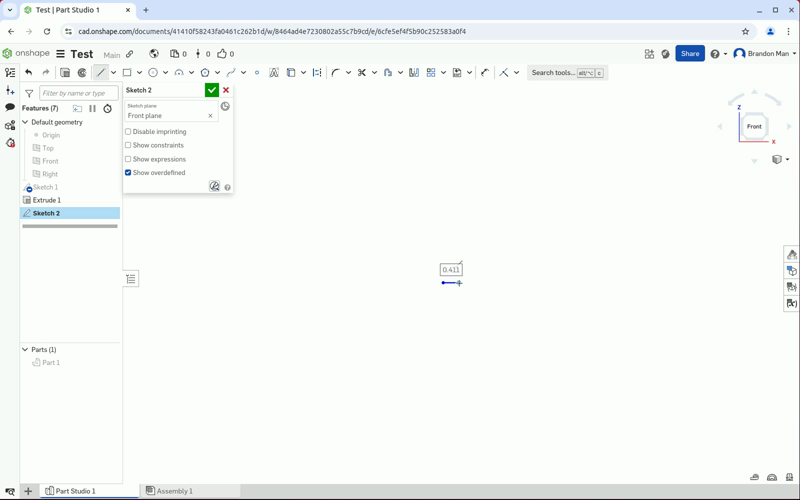
scroll(-6)
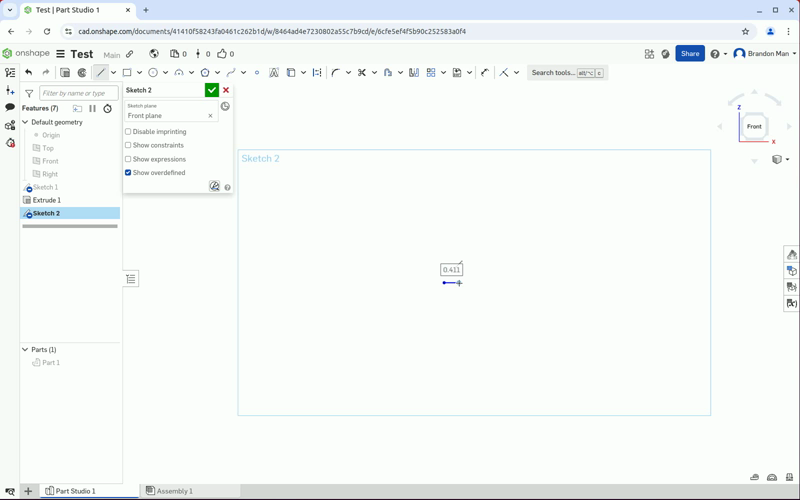
scroll(-6)
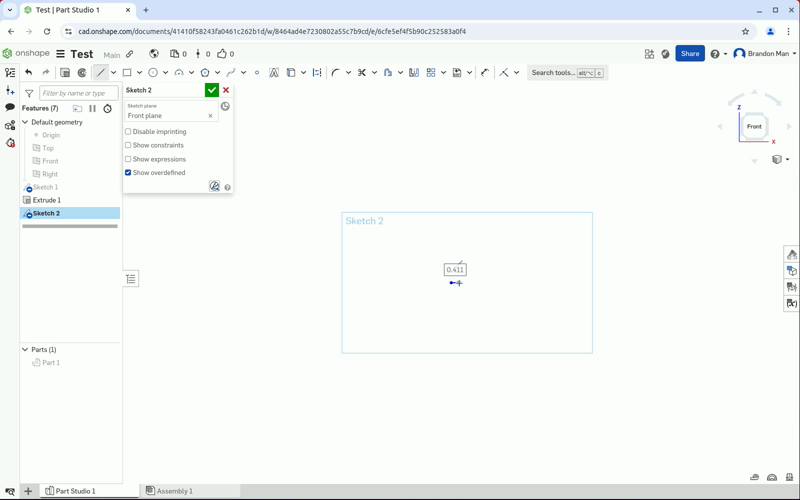
scroll(-6)
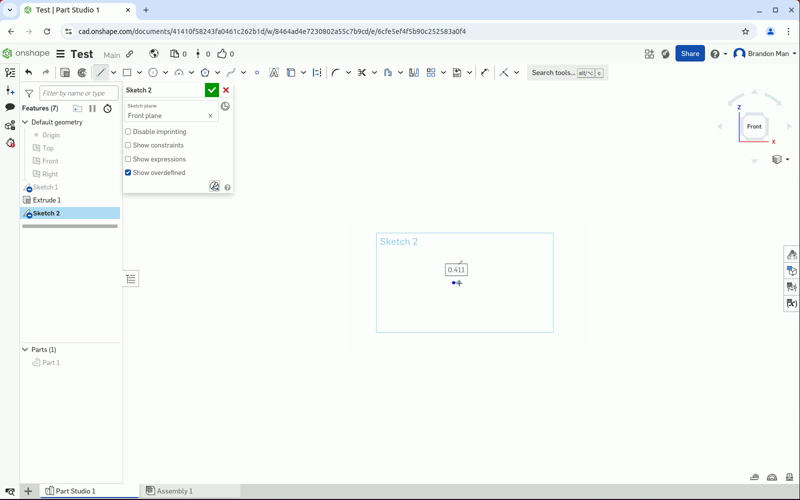
scroll(-6)
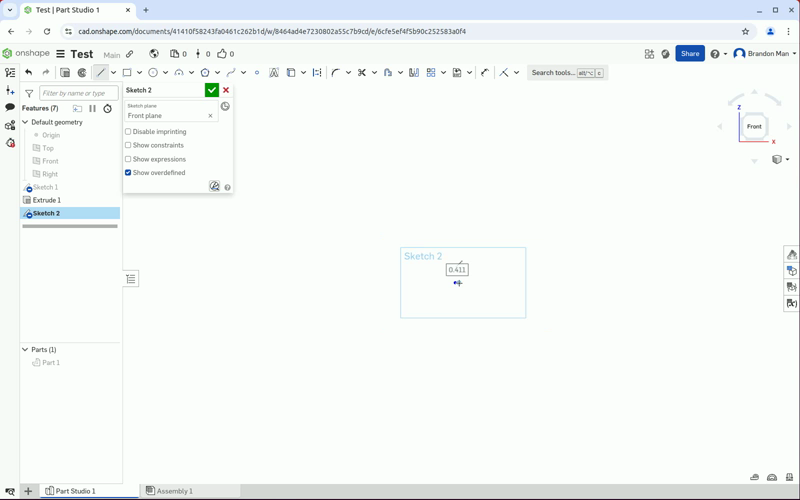
scroll(-6)
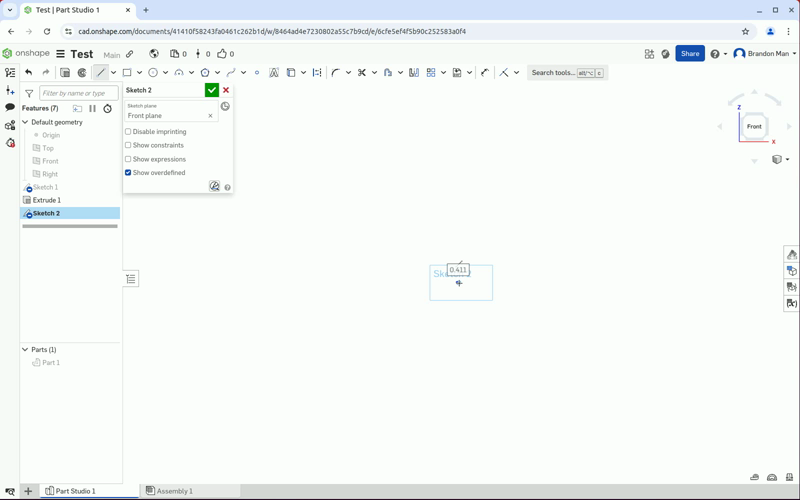
key_up(shift)
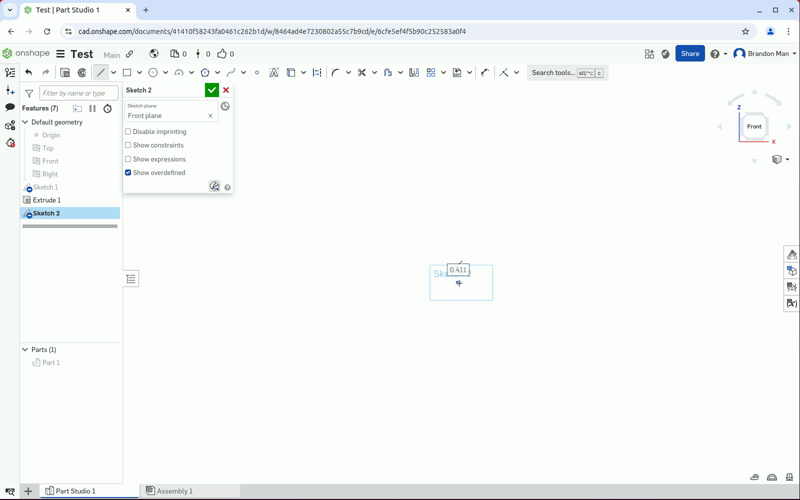
key_down(shift)
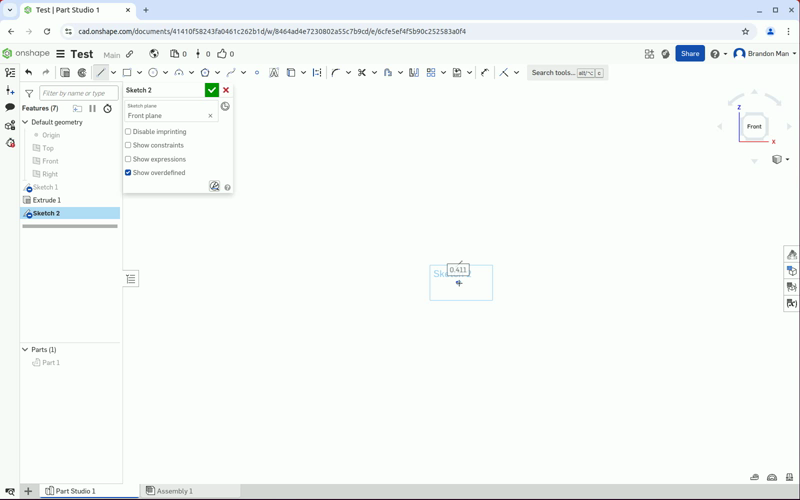
mouse_move(489, 282)
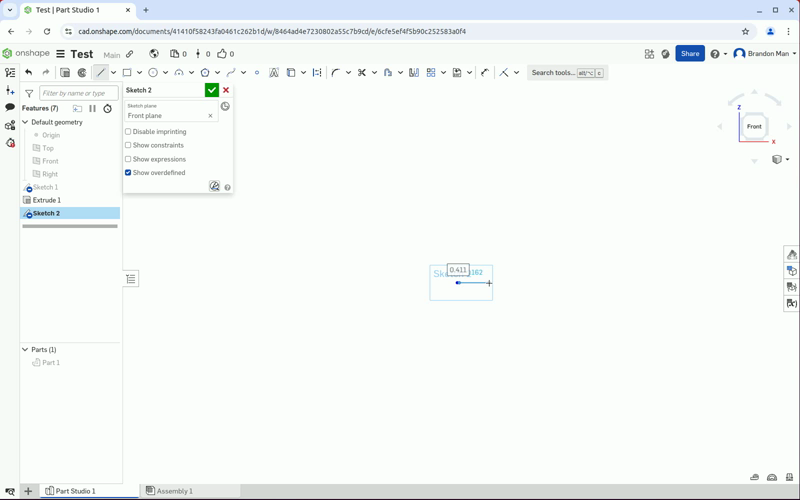
mouse_move(459, 274)
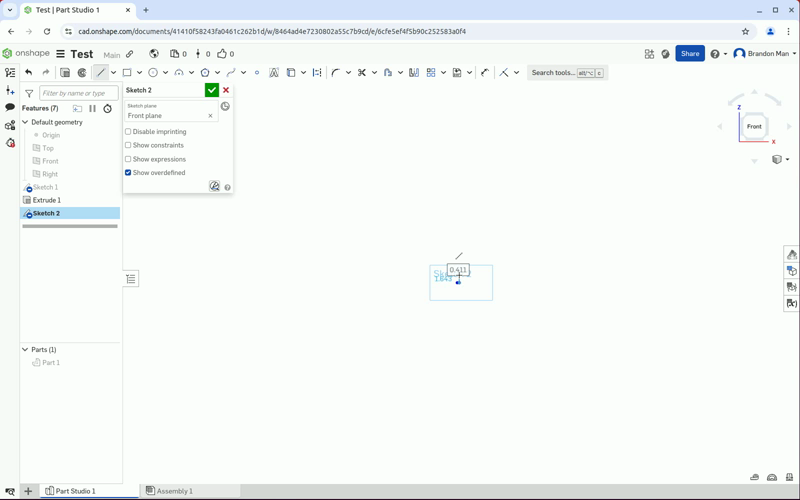
click(459, 274)
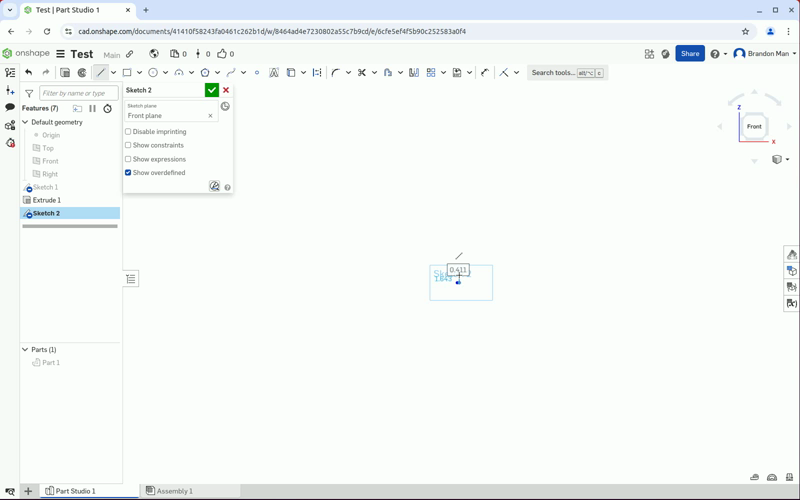
key_up(shift)
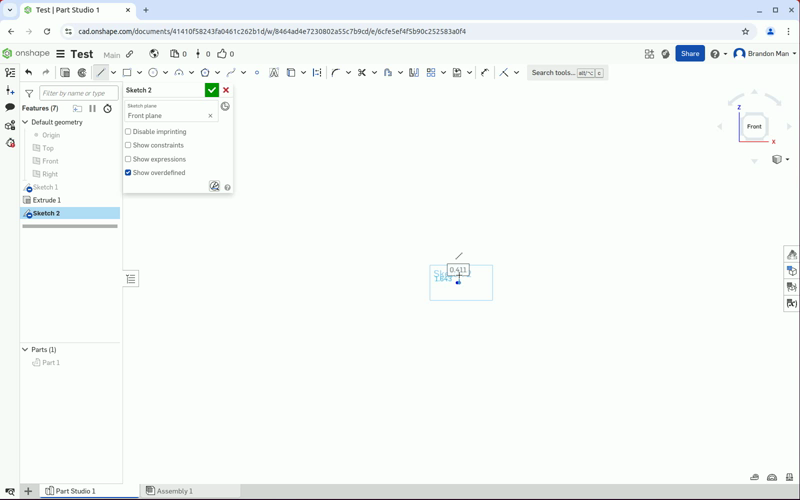
key_down(shift)
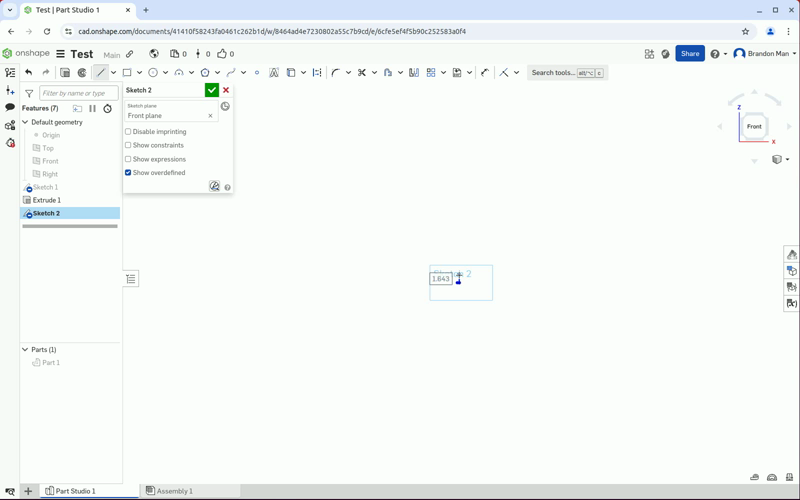
mouse_move(489, 274)
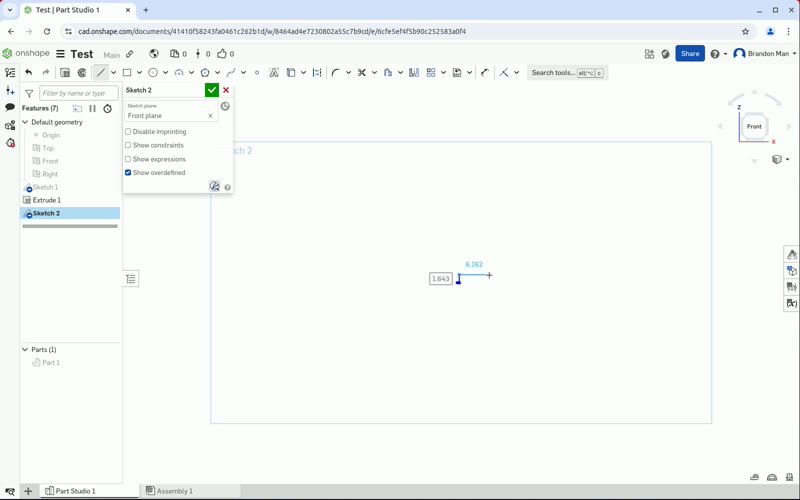
mouse_move(457, 274)
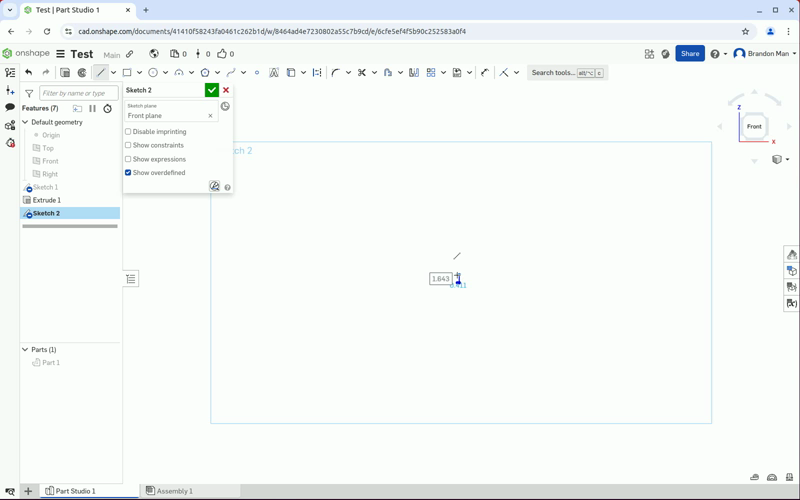
scroll(6)
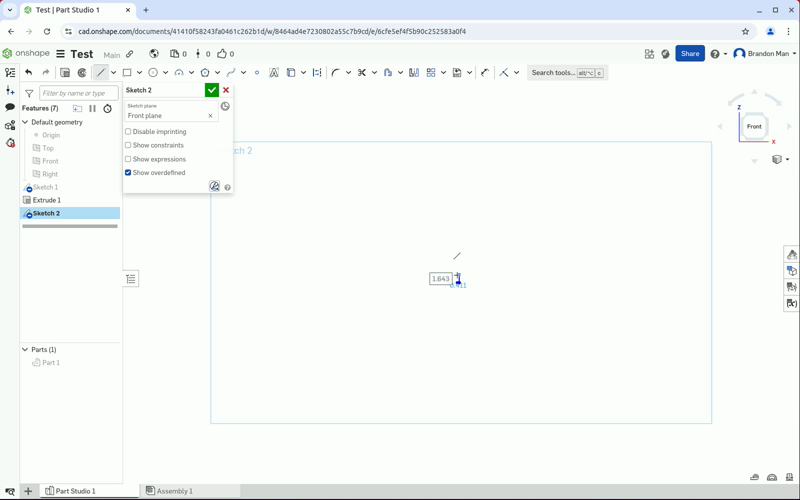
scroll(6)
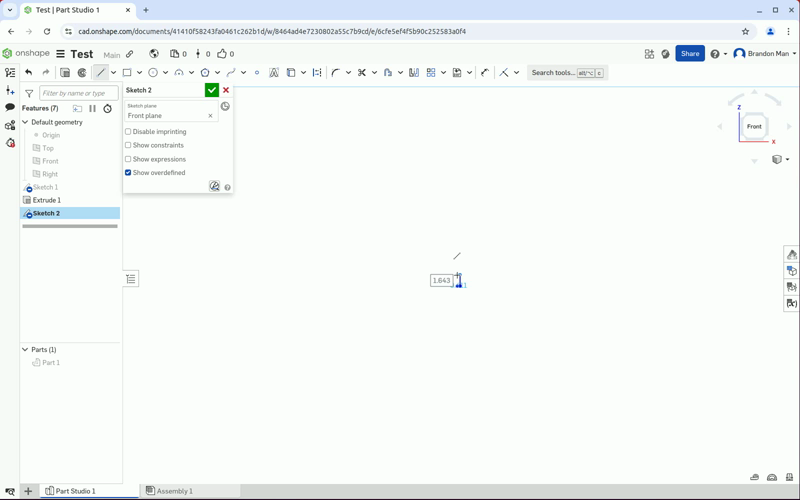
scroll(6)
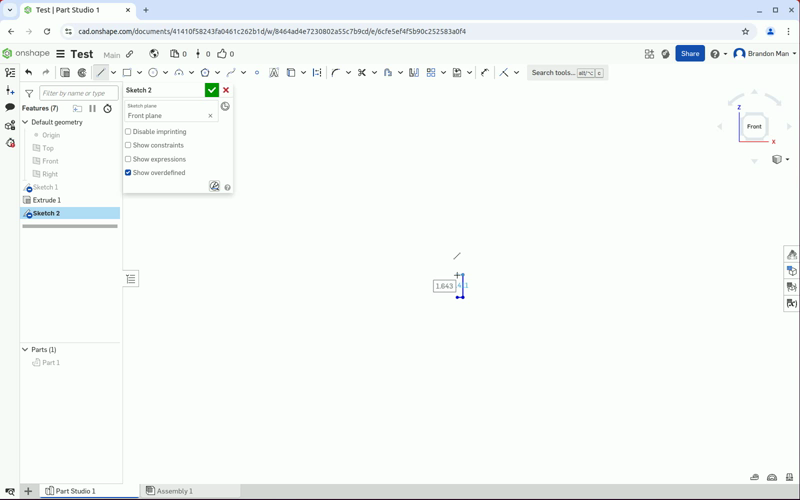
scroll(6)
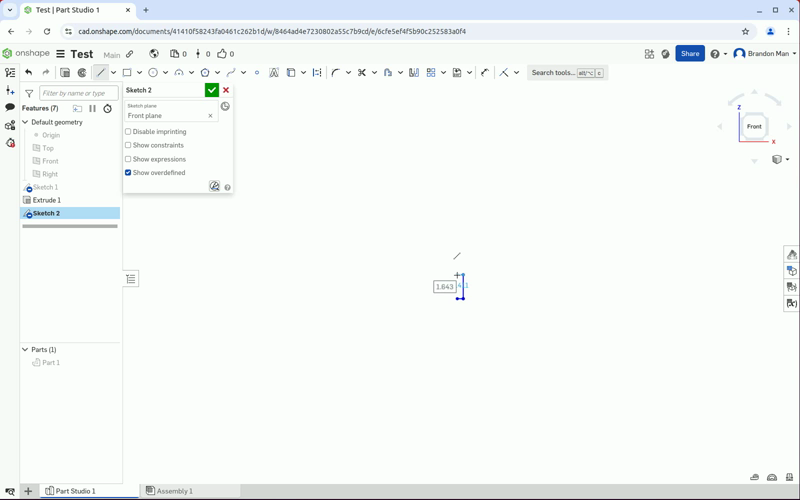
scroll(6)
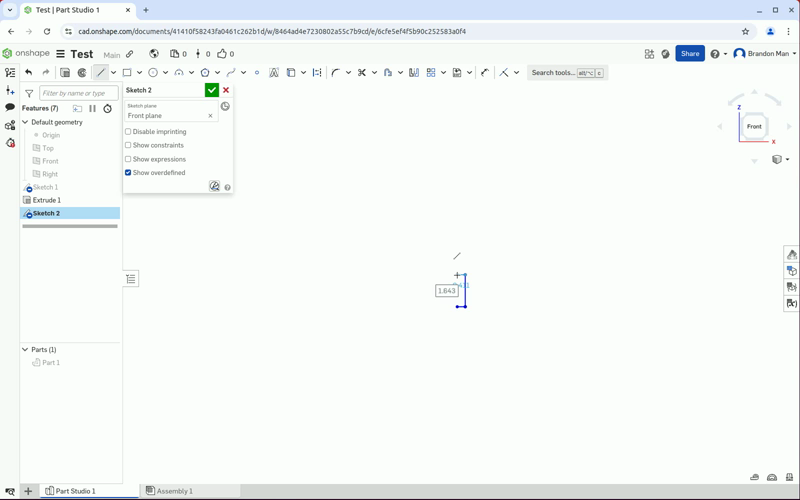
scroll(6)
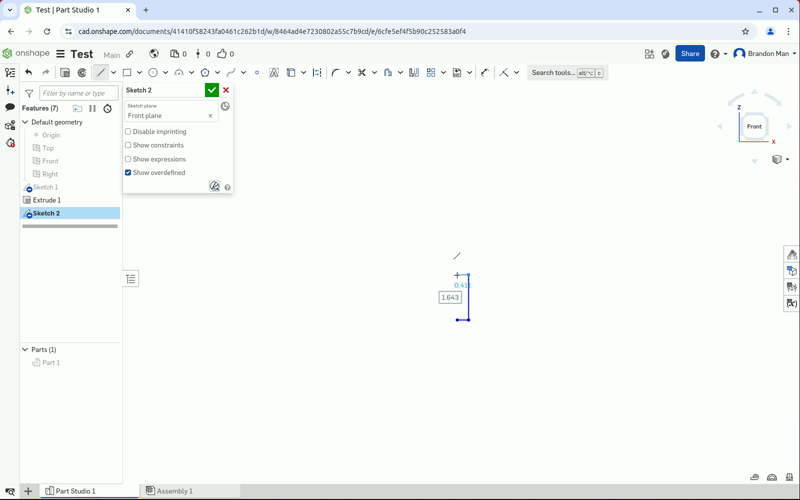
scroll(6)
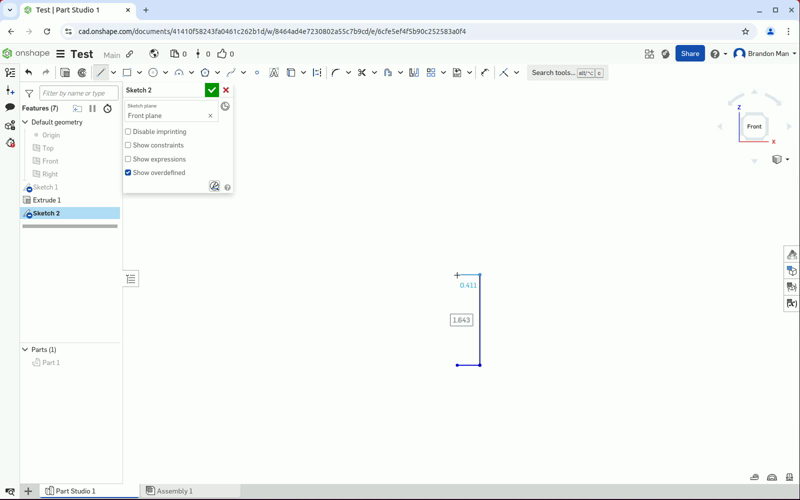
click(457, 274)
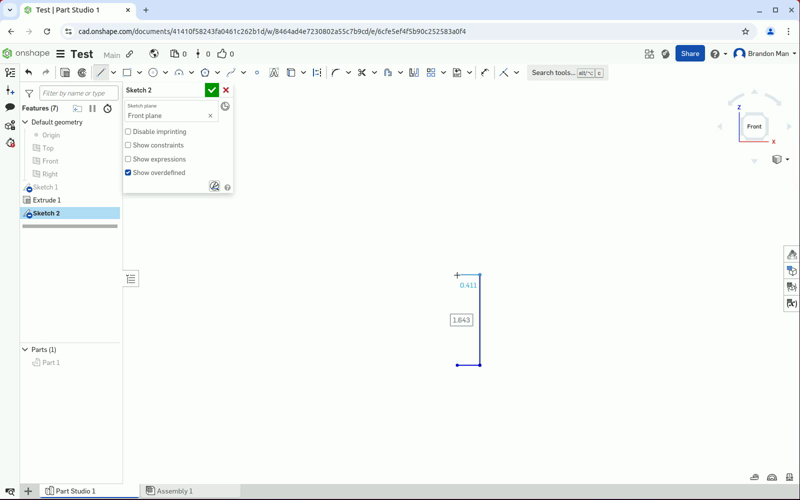
scroll(-6)
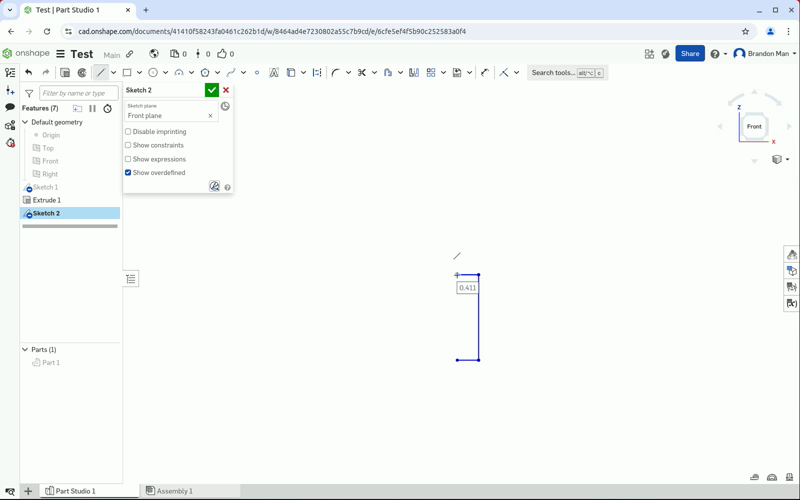
scroll(-6)
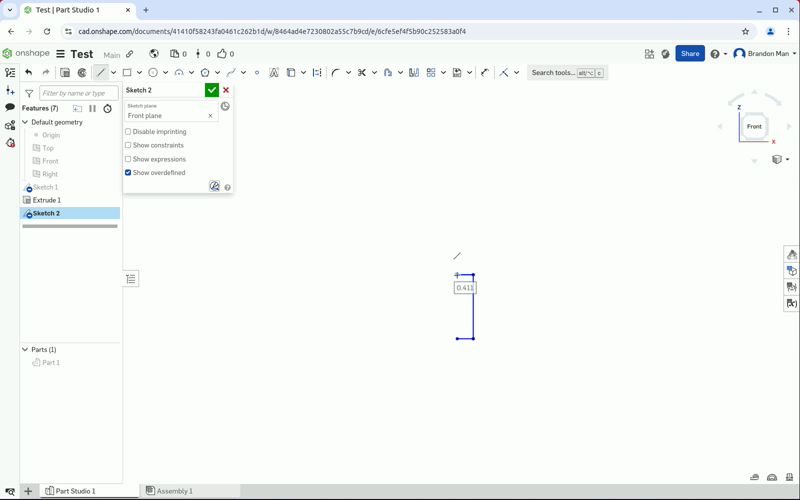
scroll(-6)
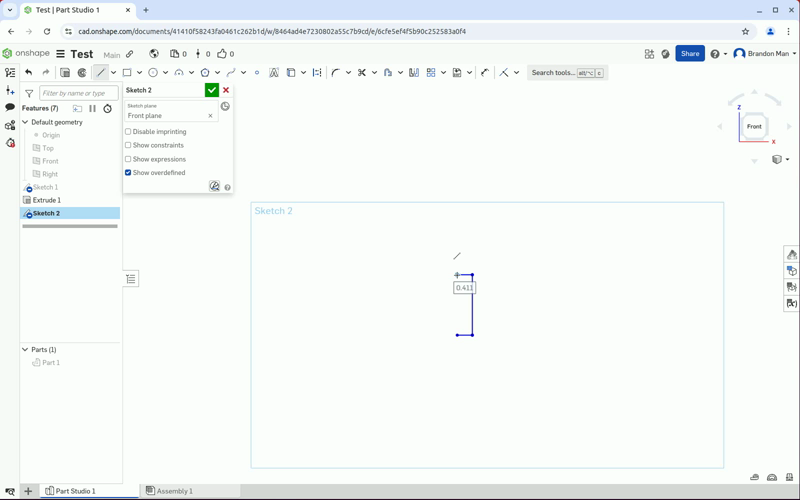
scroll(-6)
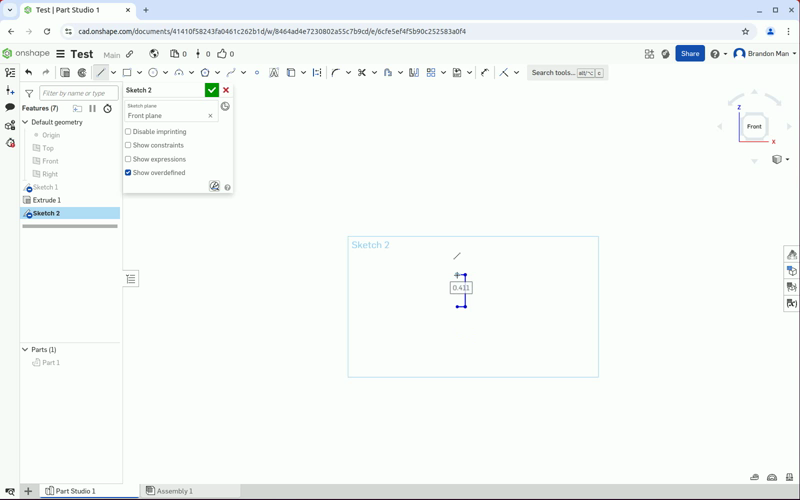
scroll(-6)
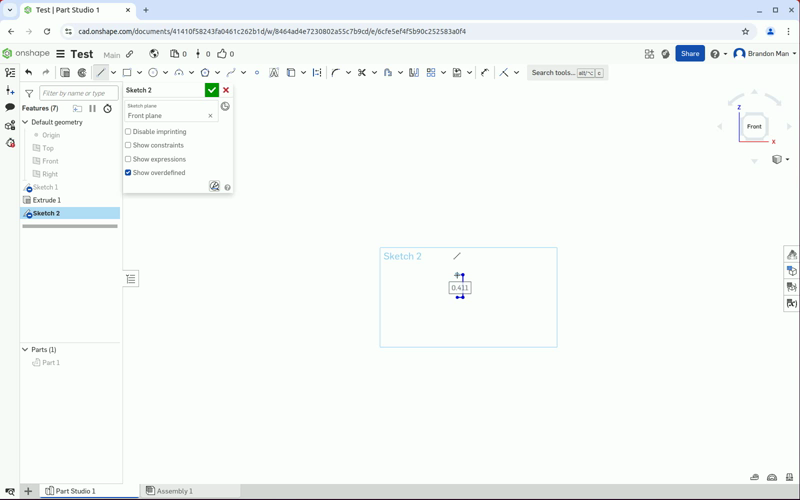
scroll(-6)
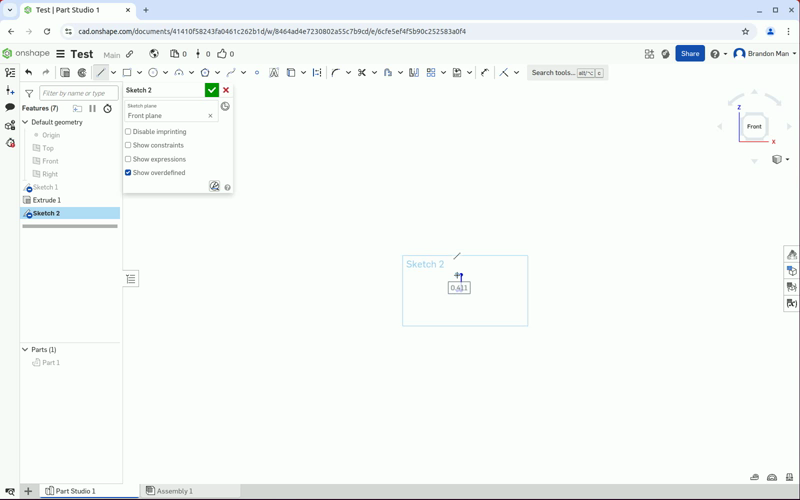
scroll(-6)
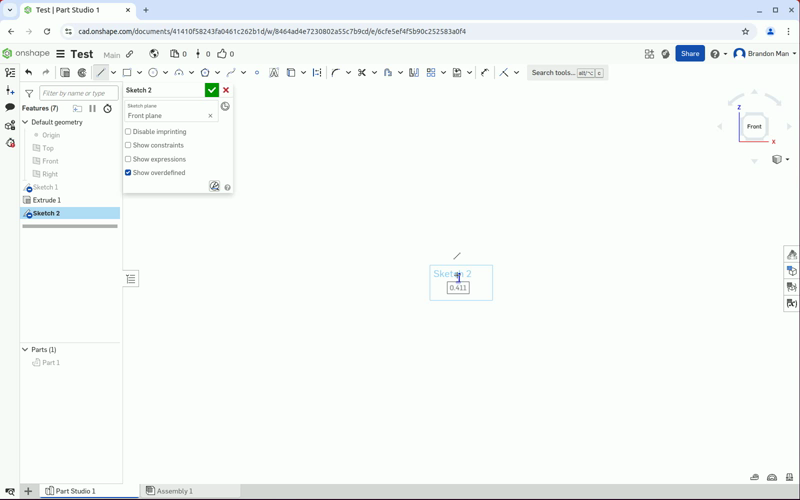
key_up(shift)
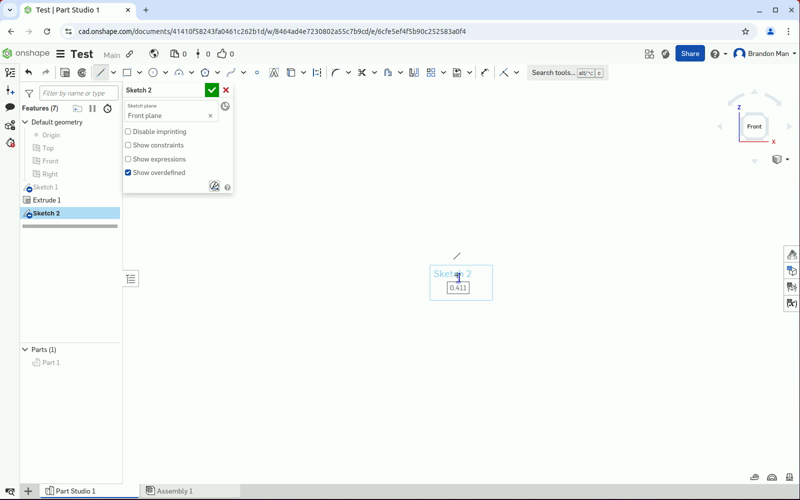
mouse_move(487, 274)
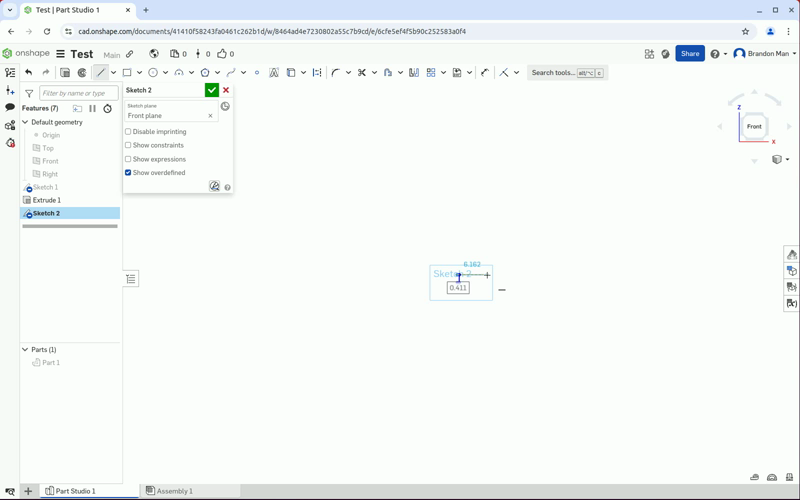
key_down(shift)
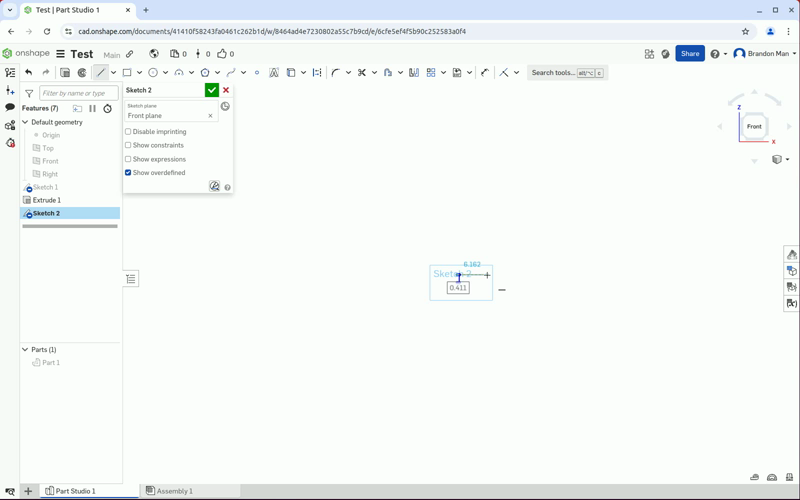
mouse_move(457, 282)
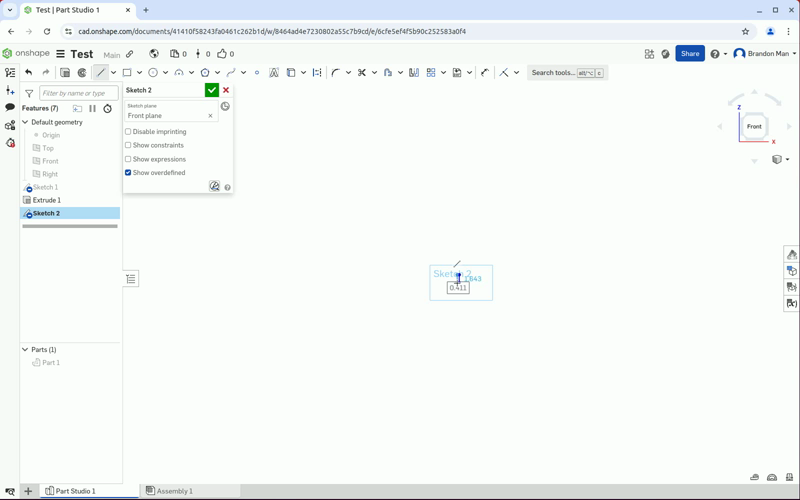
scroll(6)
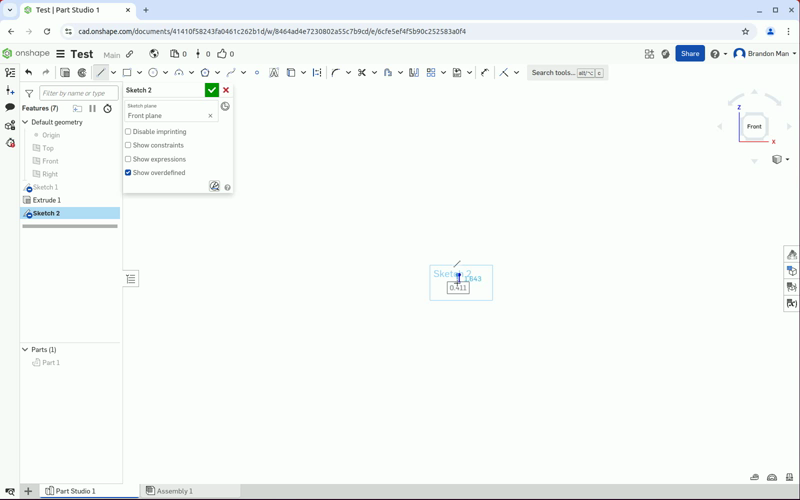
scroll(6)
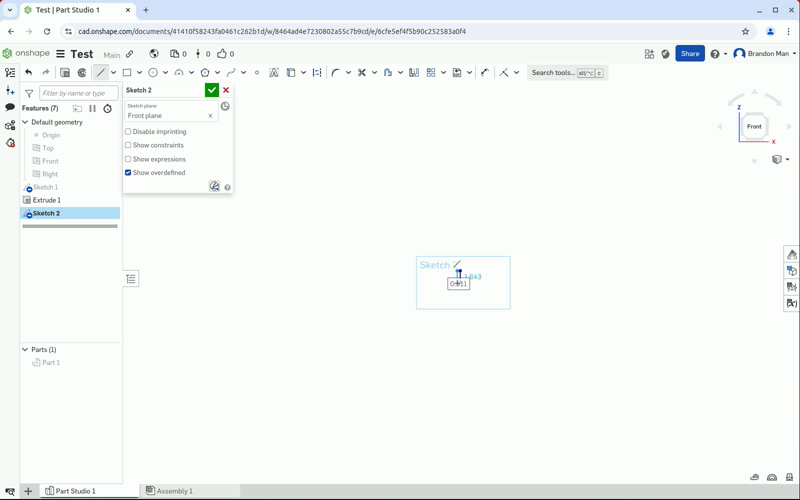
scroll(6)
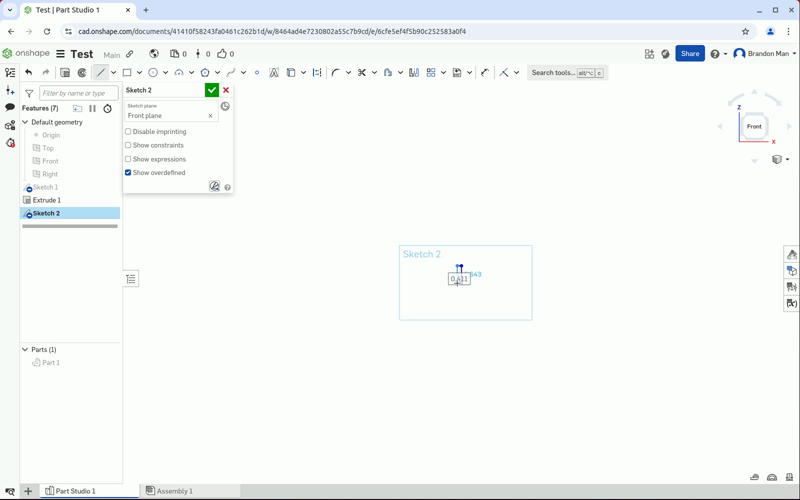
scroll(6)
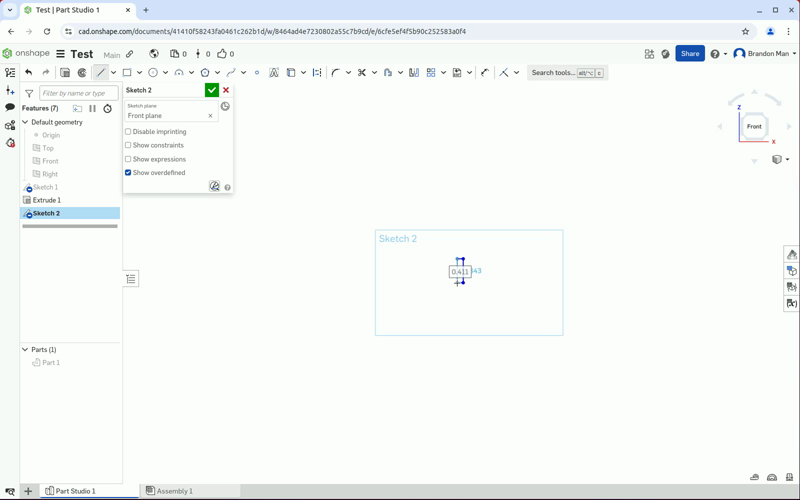
scroll(6)
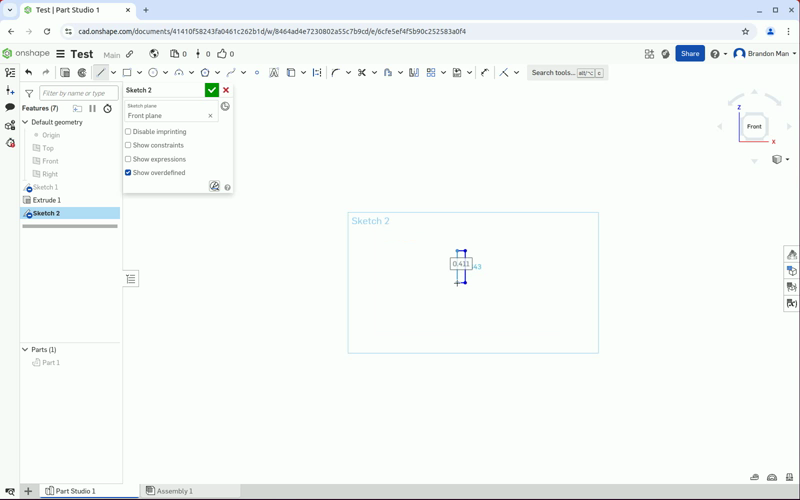
scroll(6)
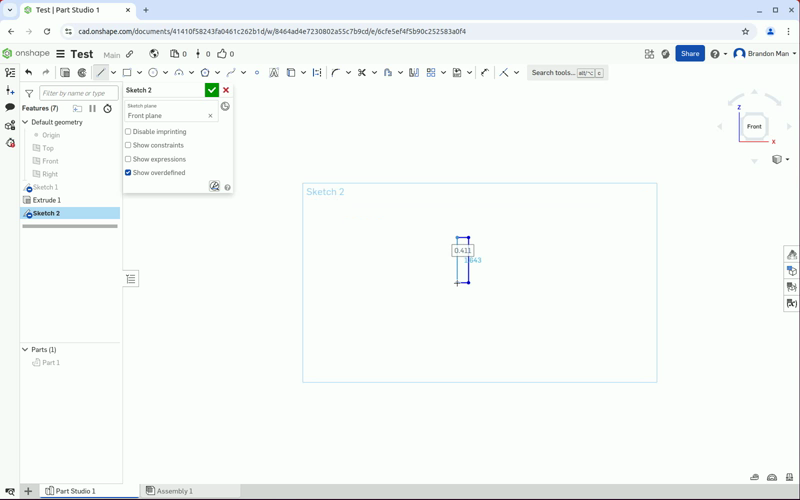
scroll(6)
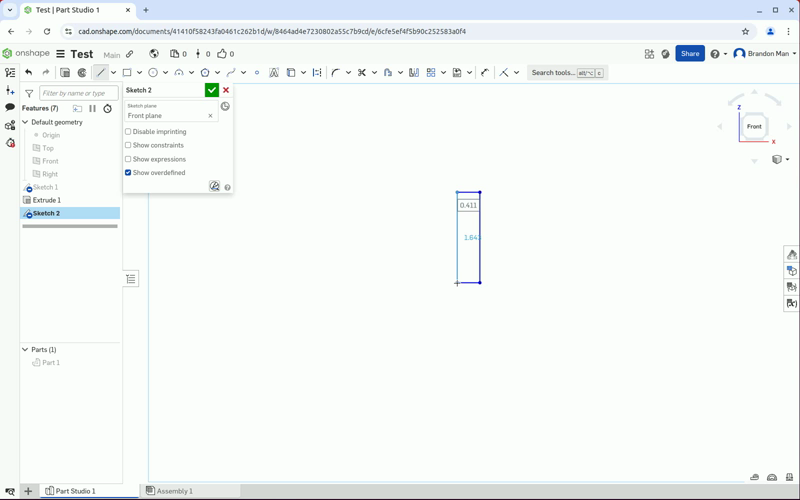
key_up(shift)
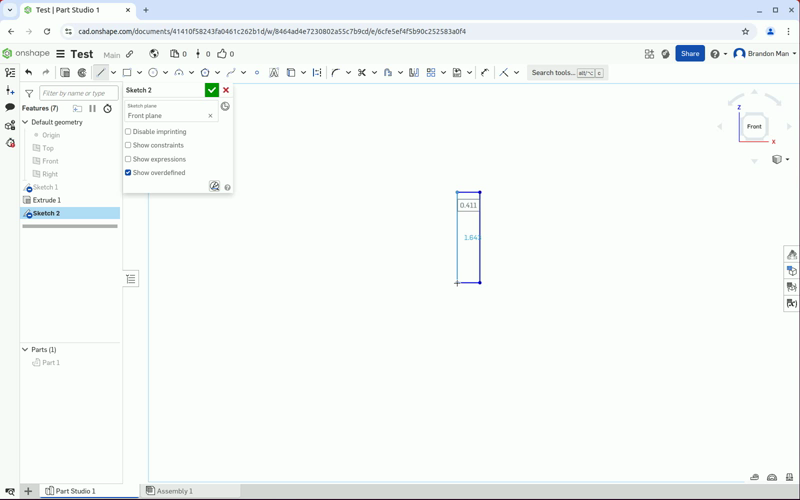
click(457, 282)
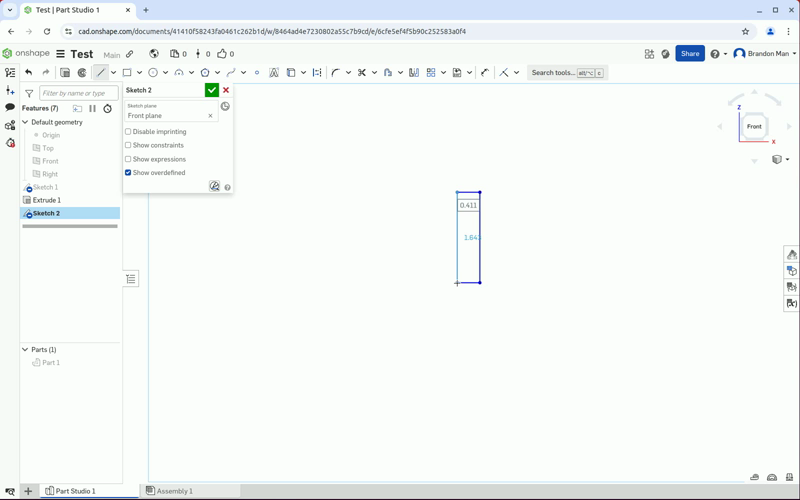
scroll(-6)
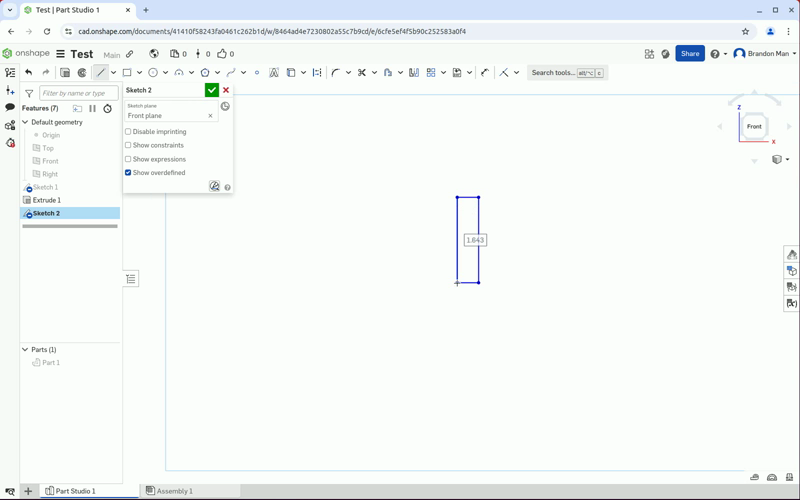
scroll(-6)
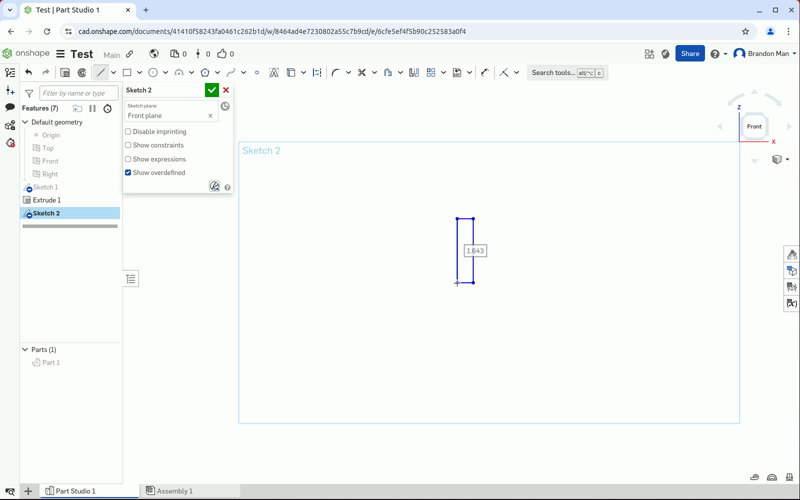
scroll(-6)
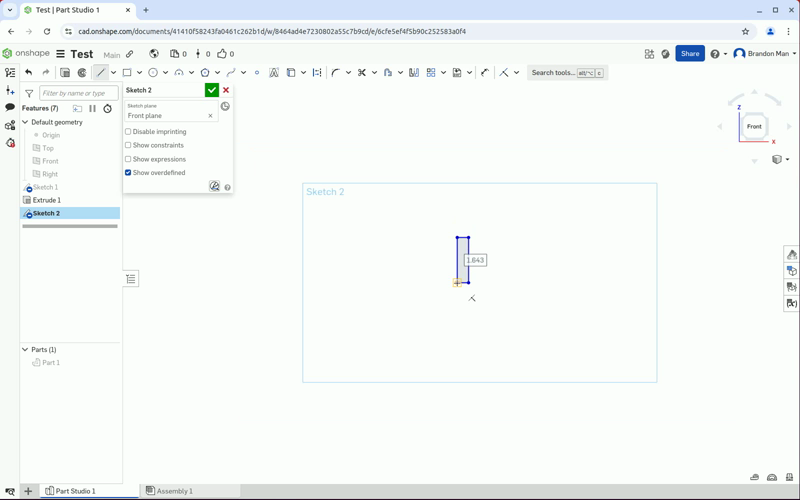
scroll(-6)
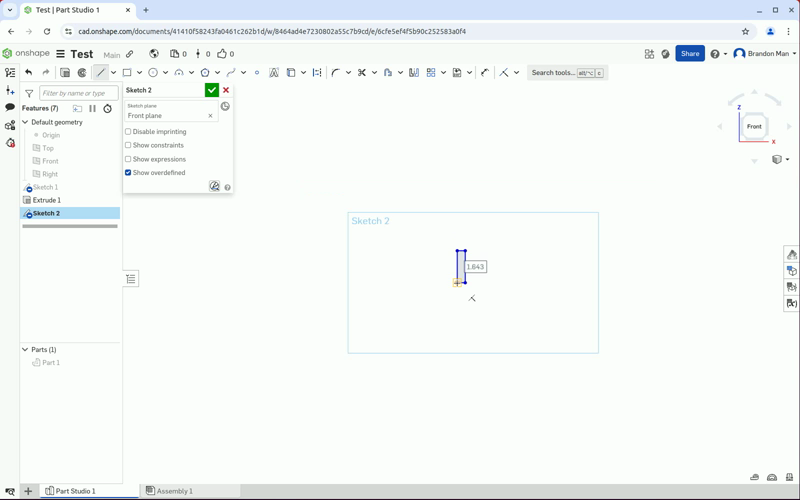
scroll(-6)
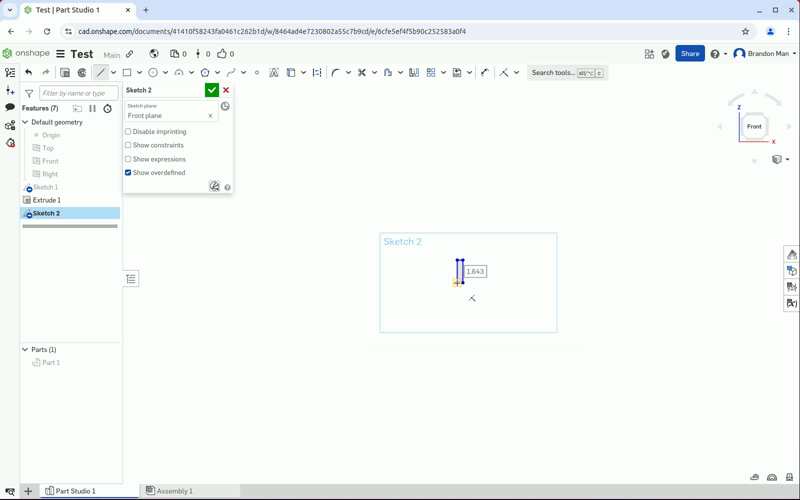
scroll(-6)
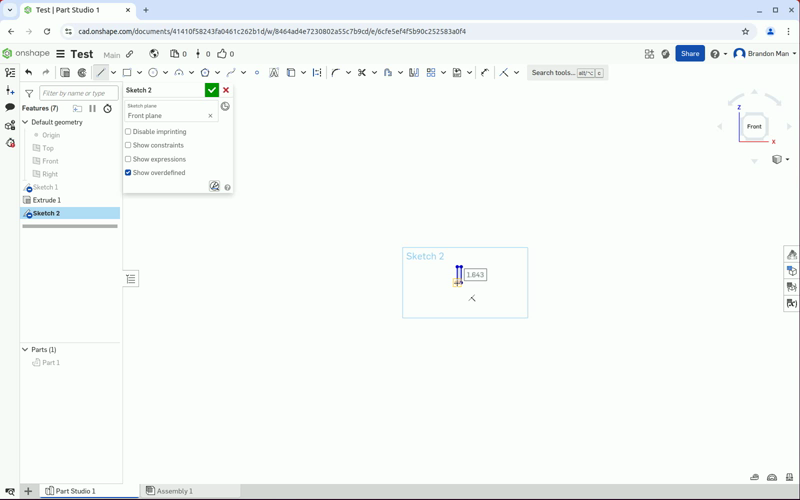
scroll(-6)
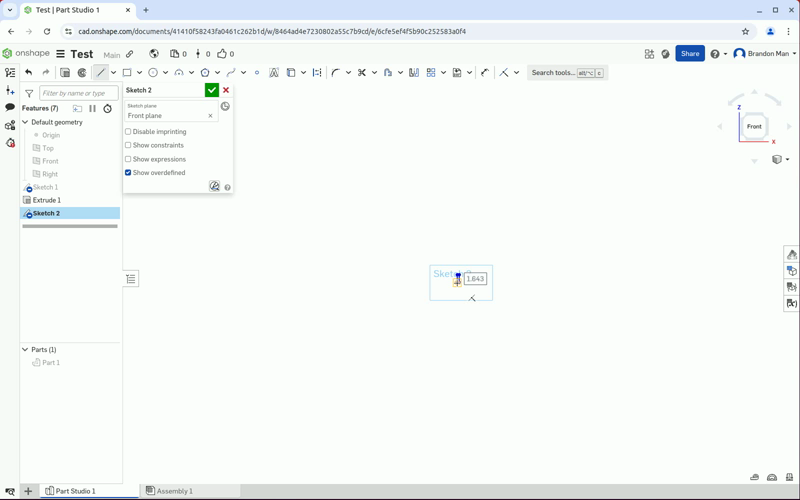
key(esc)
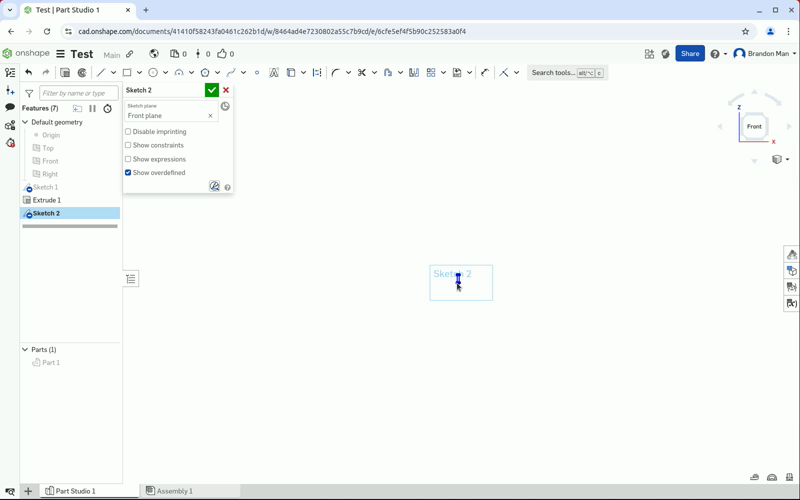
mouse_move(457, 278)
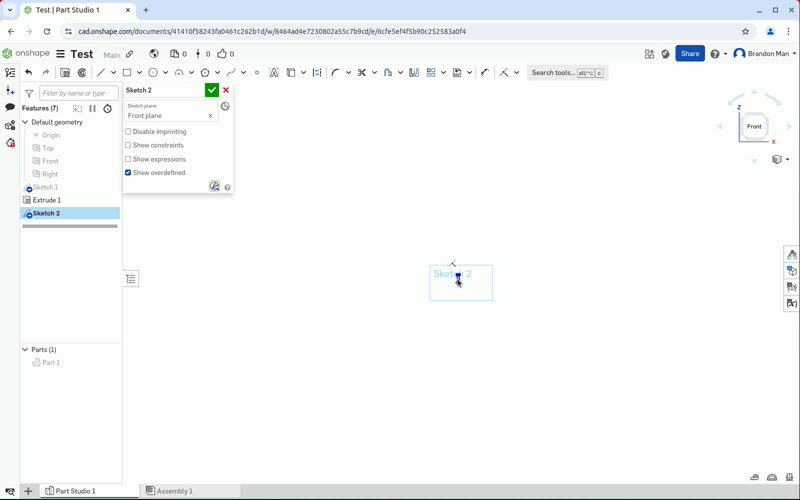
scroll(6)
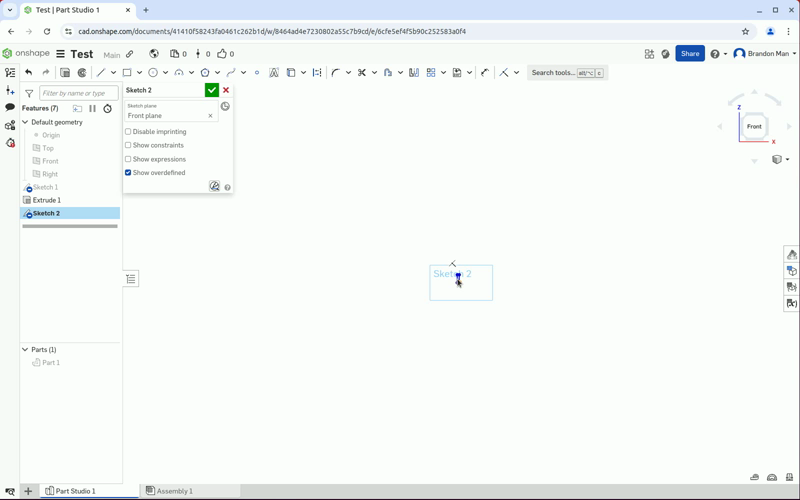
scroll(6)
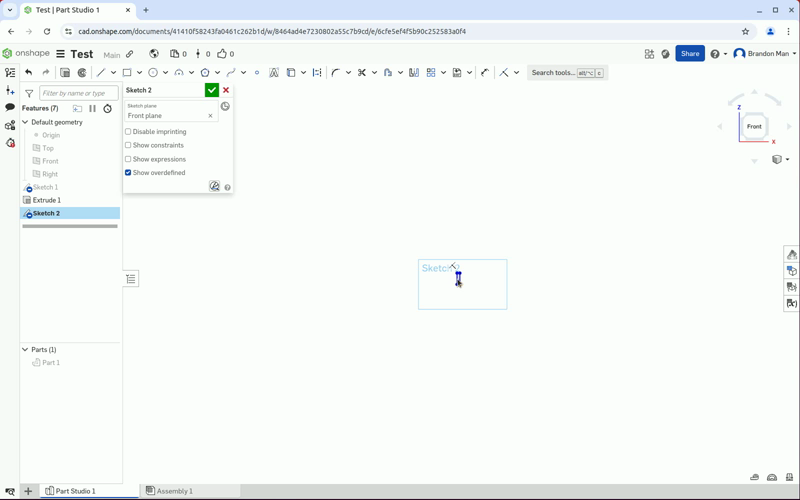
scroll(6)
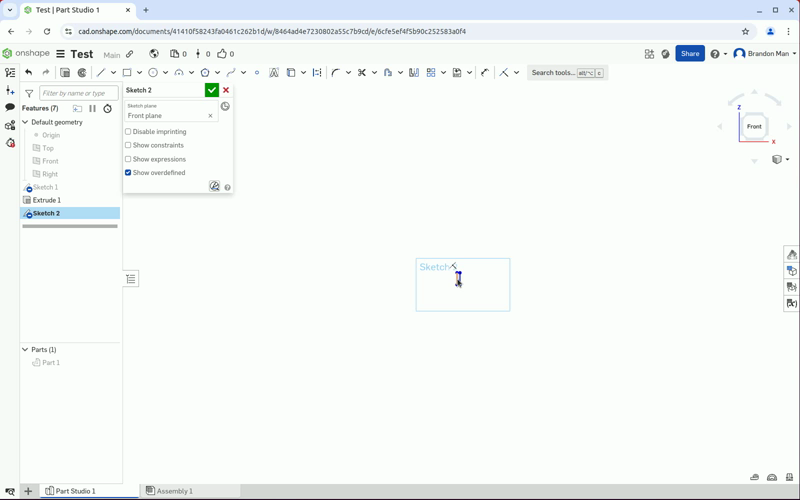
scroll(6)
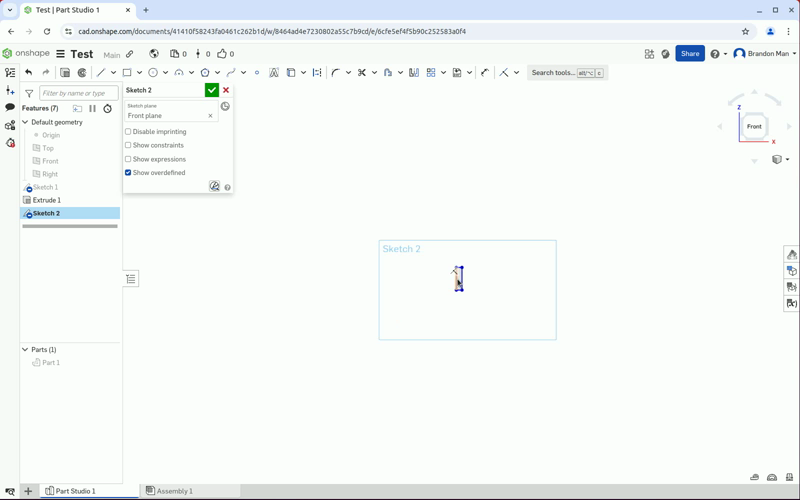
scroll(6)
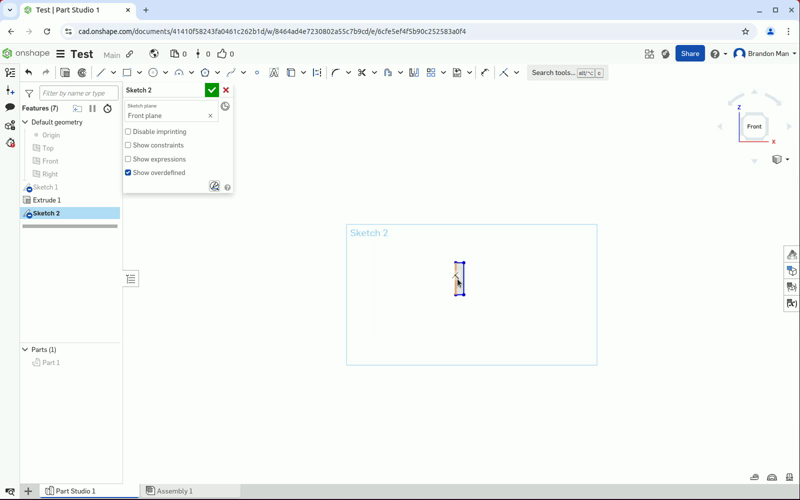
scroll(6)
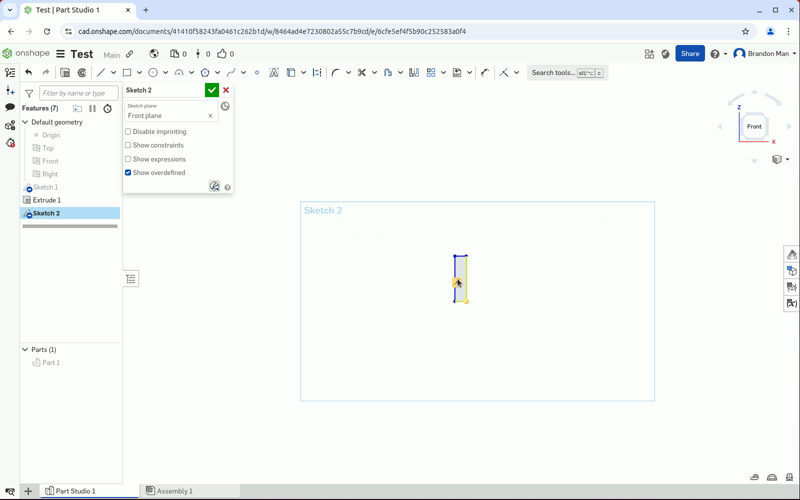
scroll(6)
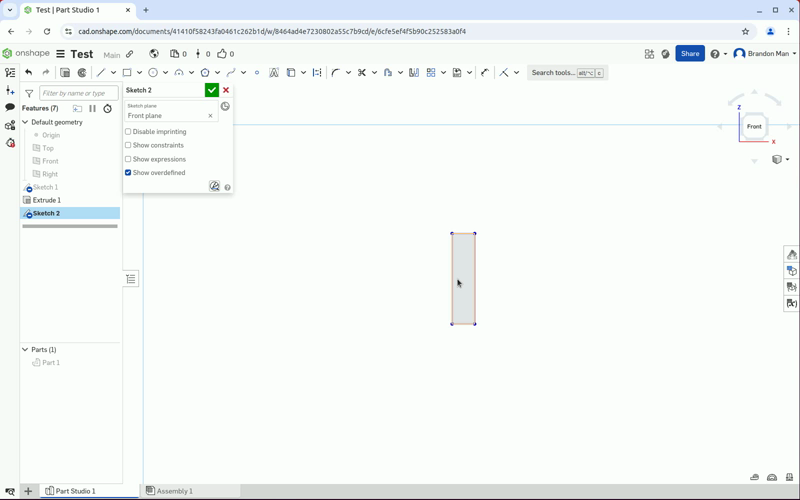
click(457, 278)
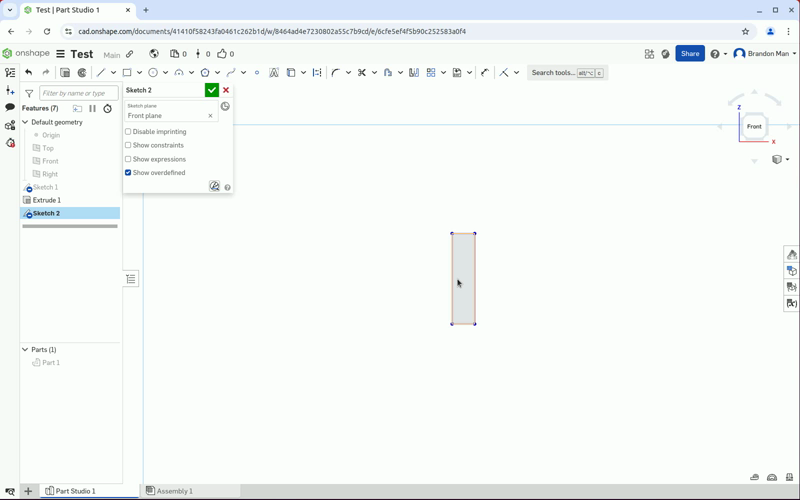
scroll(-6)
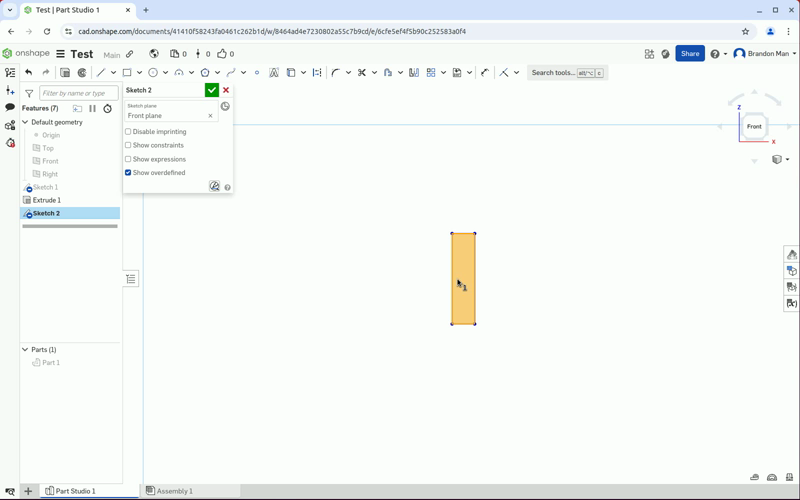
scroll(-6)
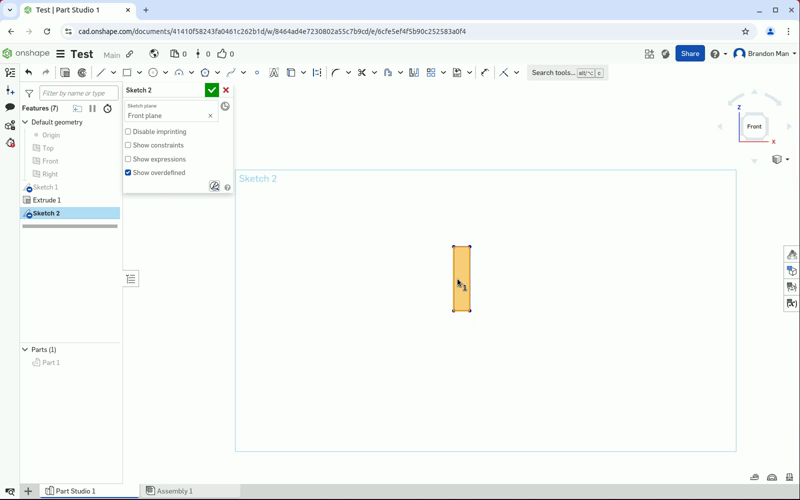
scroll(-6)
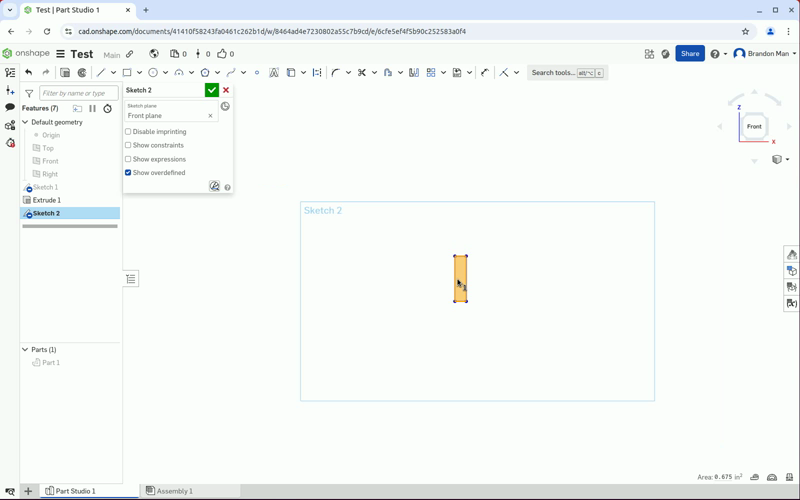
scroll(-6)
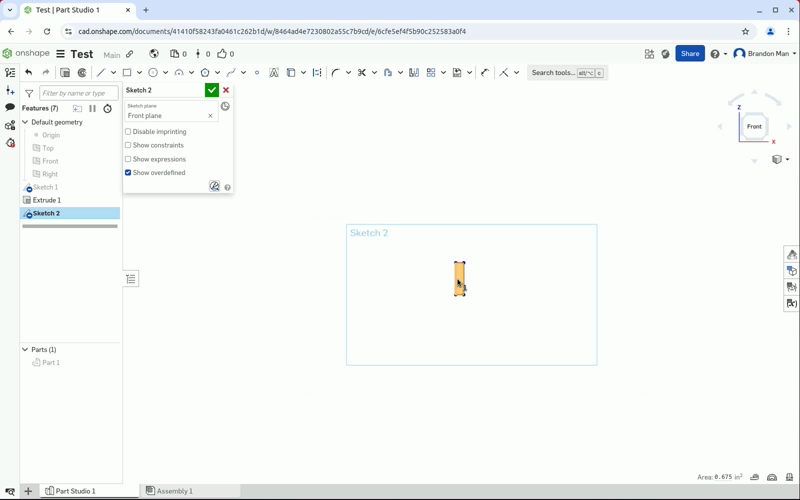
scroll(-6)
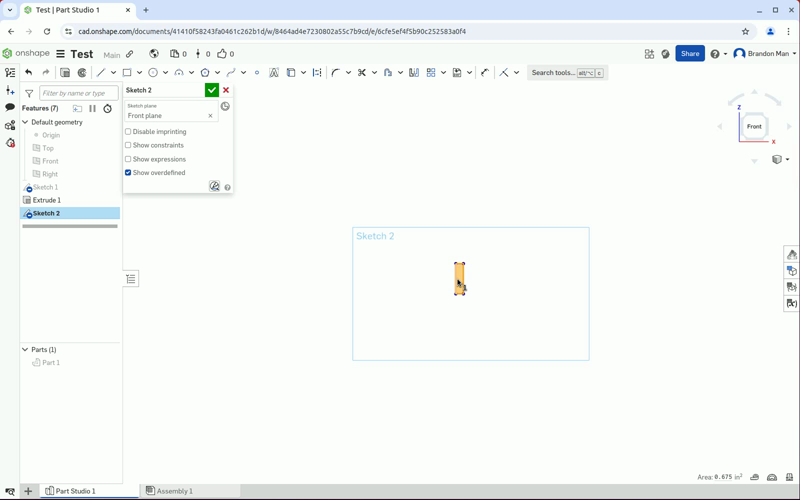
scroll(-6)
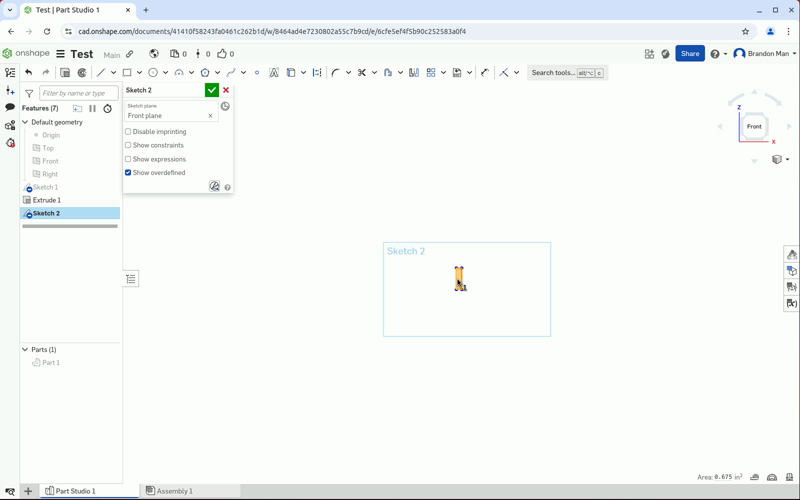
scroll(-6)
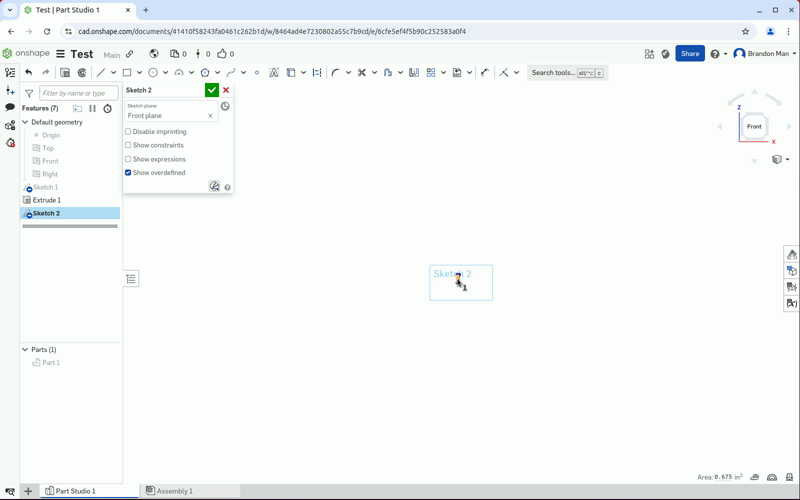
mouse_move(73, 352)
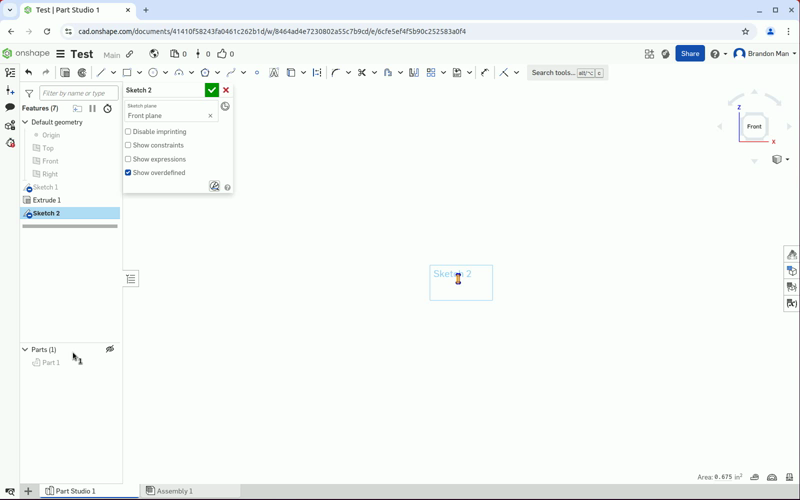
key(shift+y)
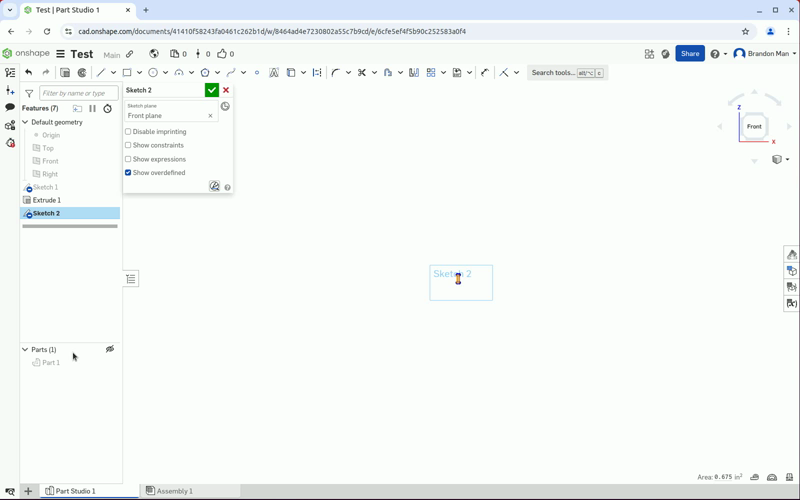
key(shift+e)
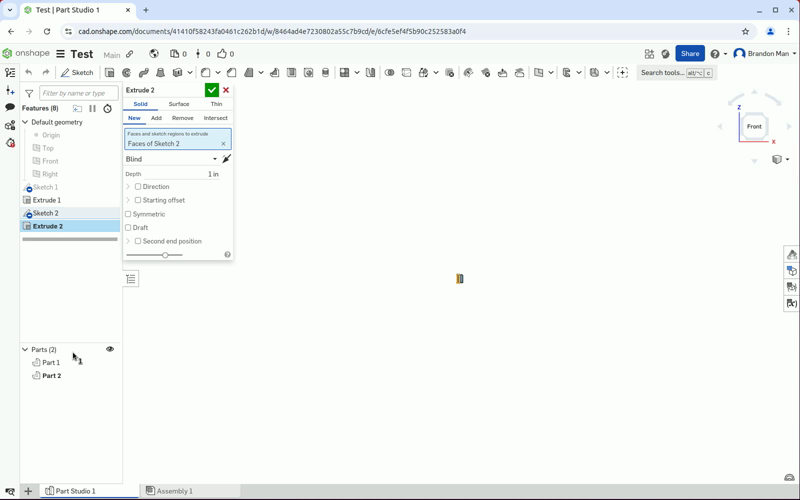
mouse_move(143, 106)
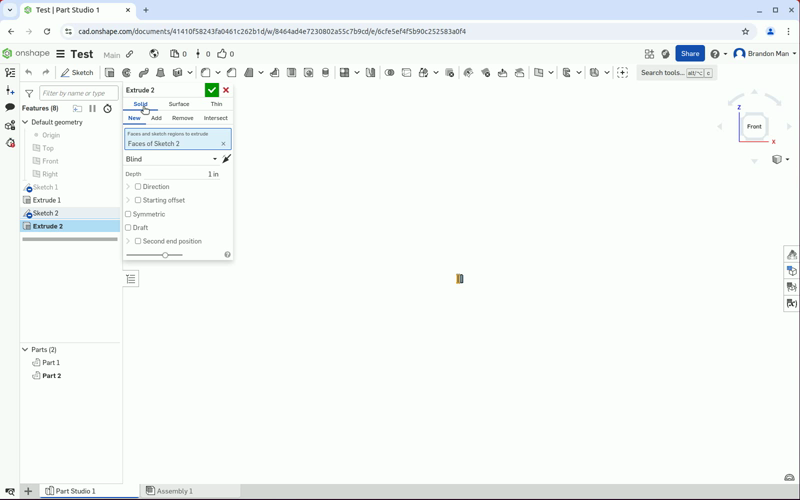
click(143, 106)
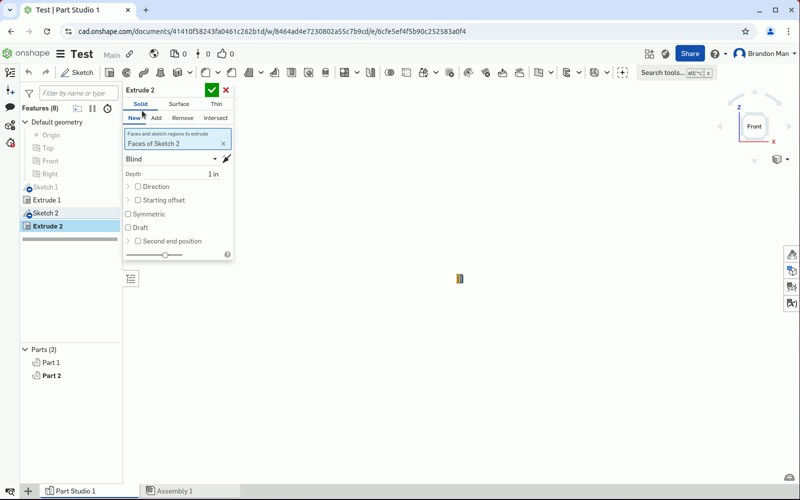
mouse_move(137, 120)
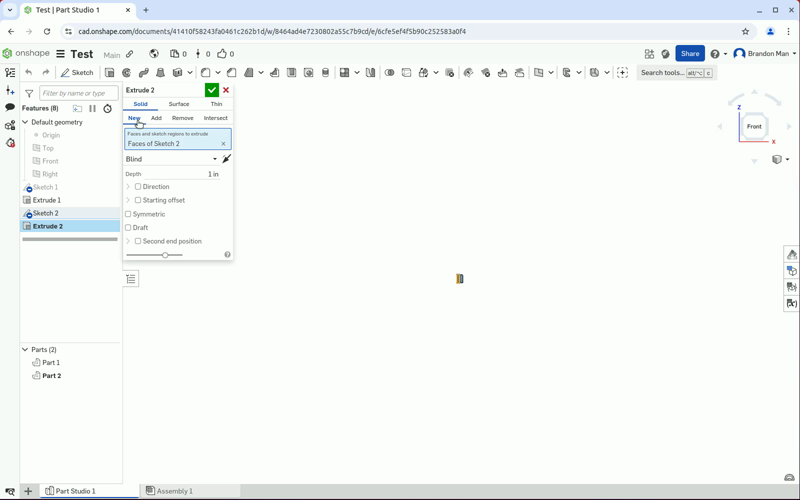
click(137, 120)
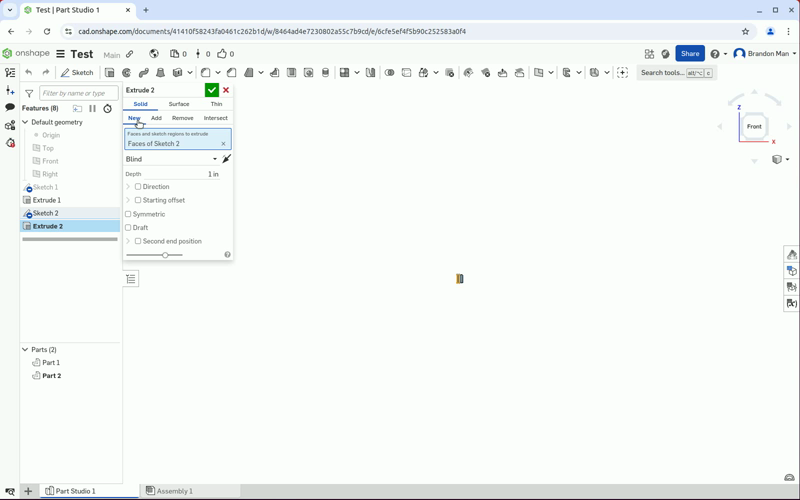
key(tab, 4)
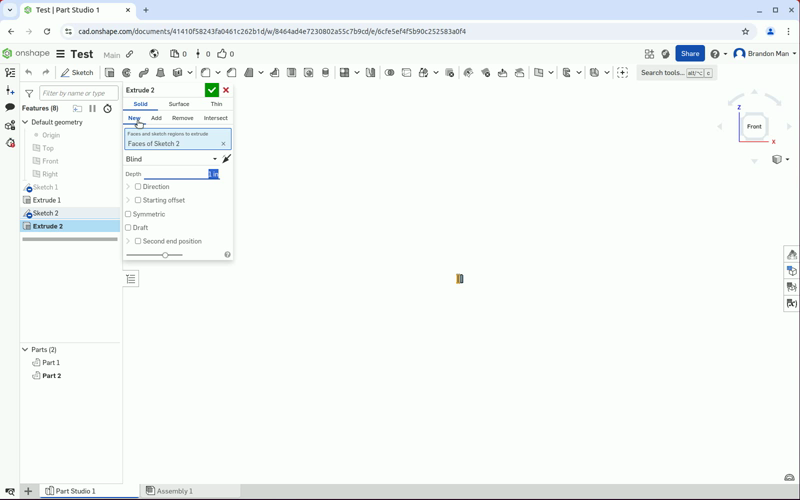
text(-15.165)
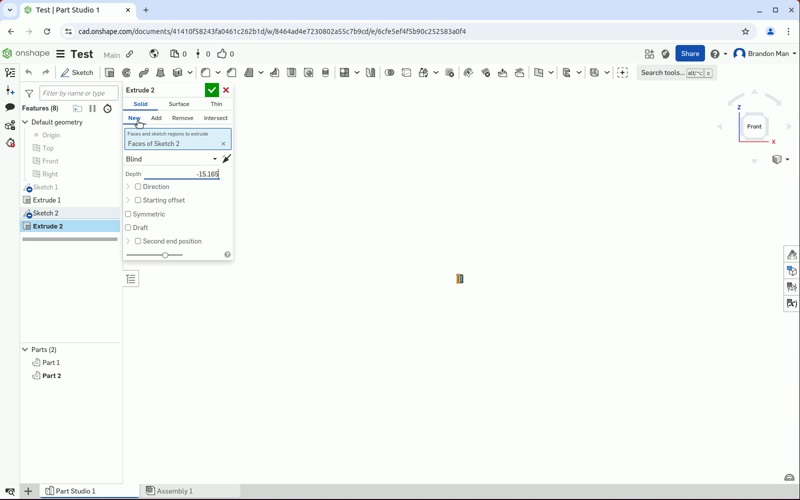
key(enter)
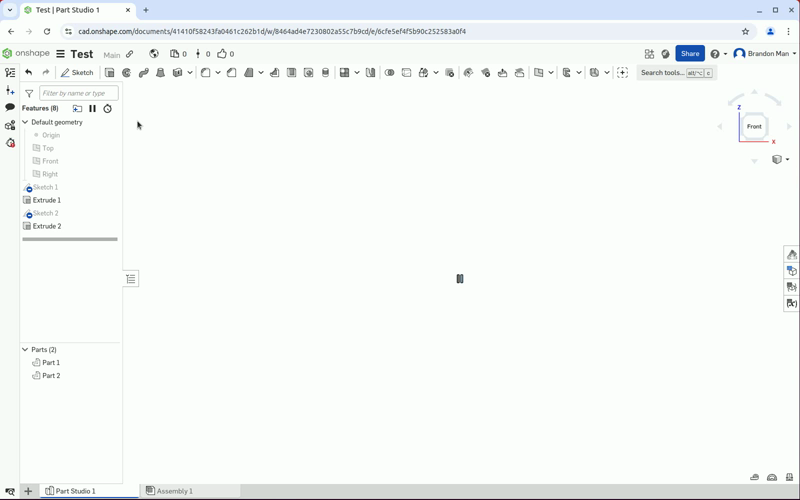
key(shift+h)
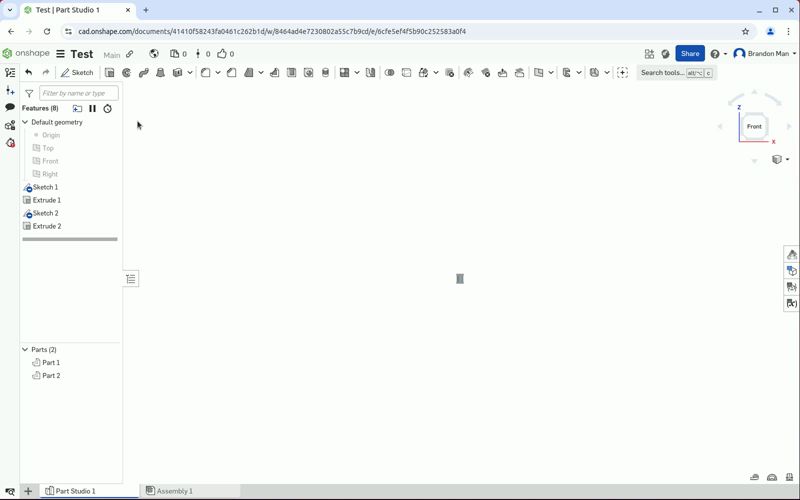
key(shift+h)
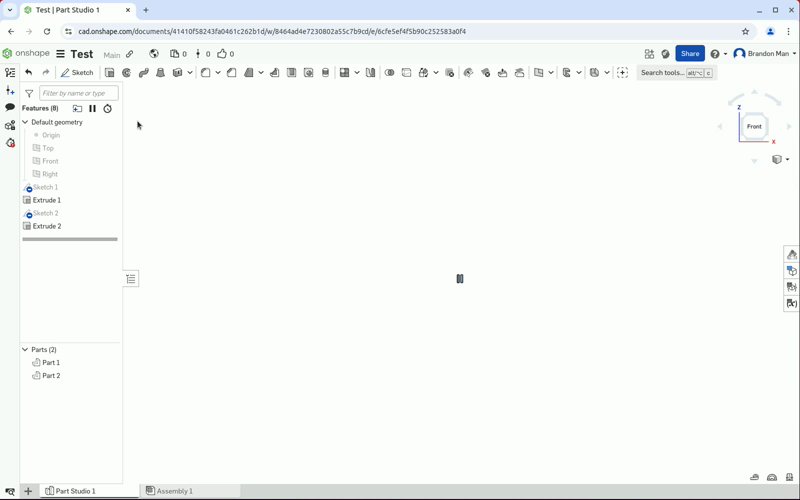
mouse_move(73, 189)
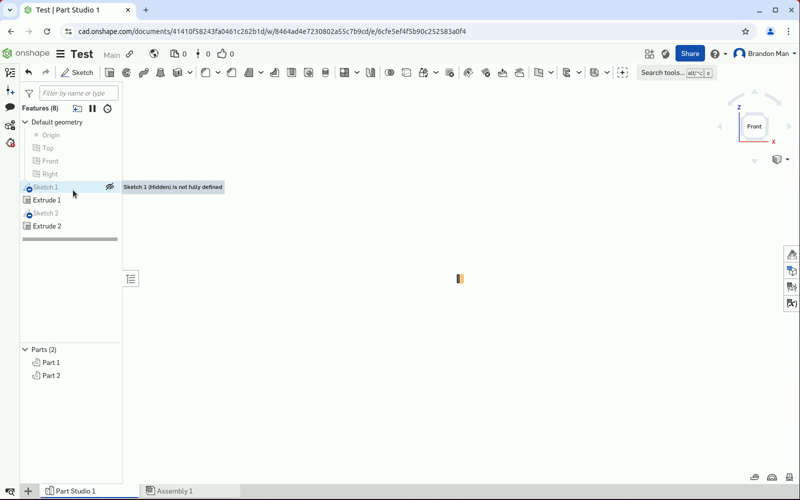
click(73, 189)
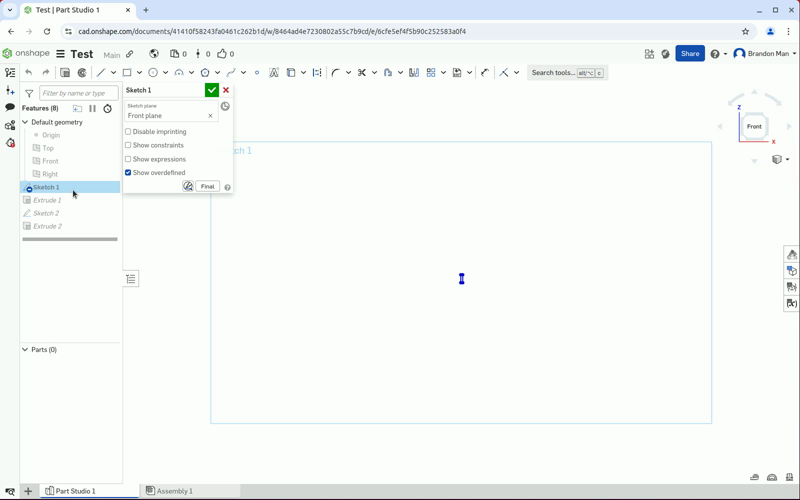
mouse_move(229, 92)
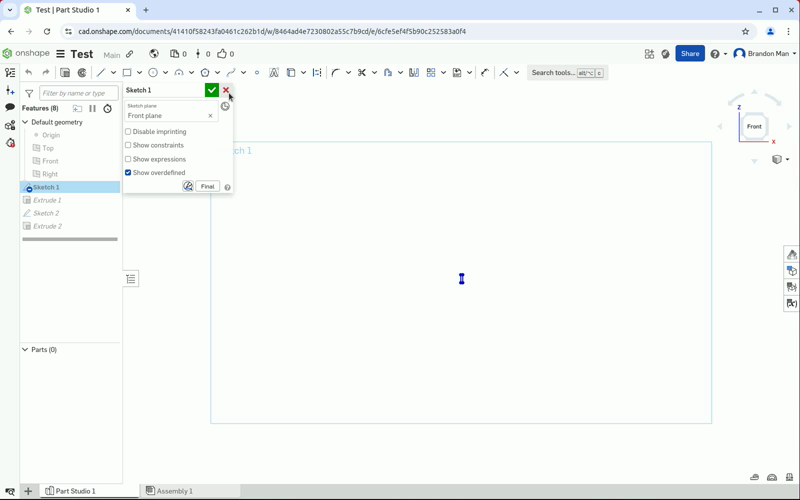
click(229, 92)
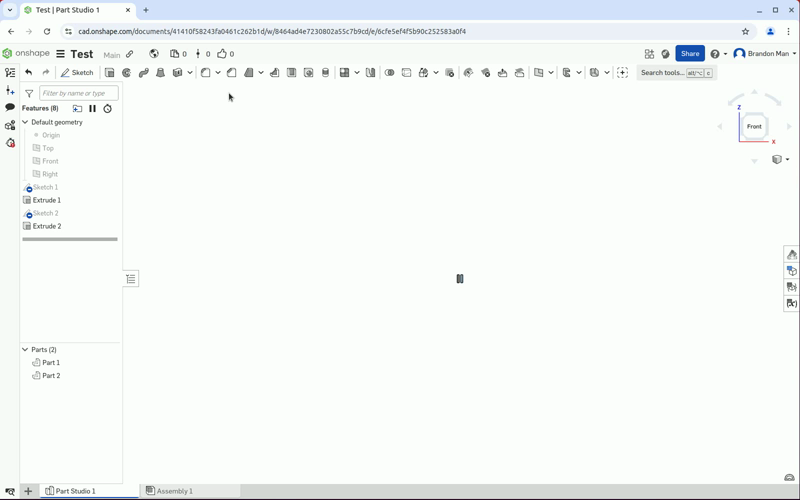
mouse_move(73, 352)
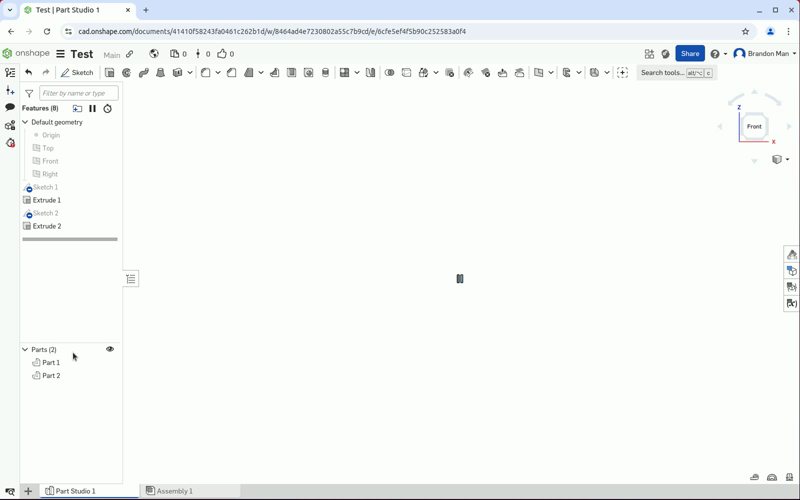
key(y)
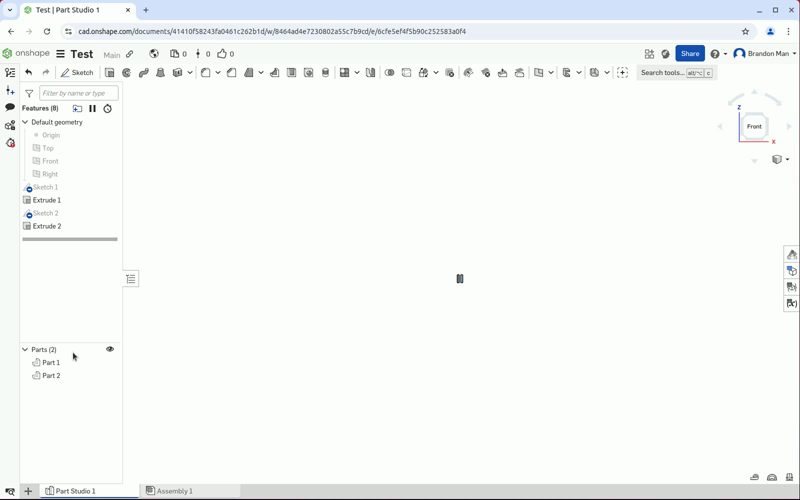
key(shift+p)
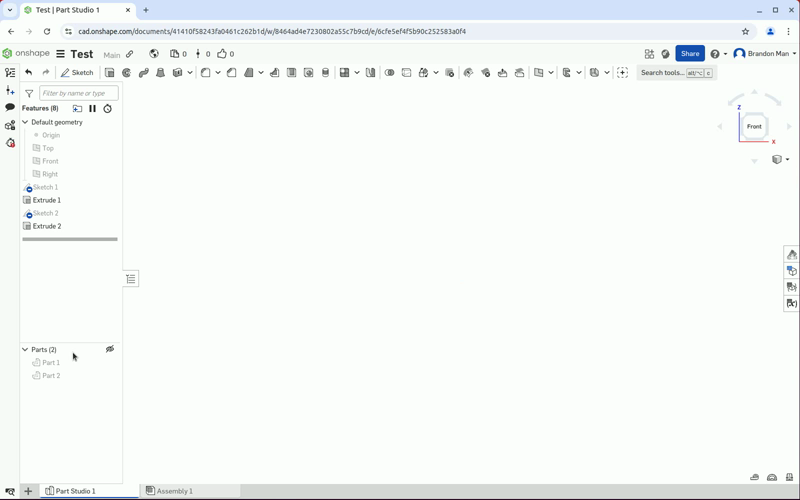
key(space)
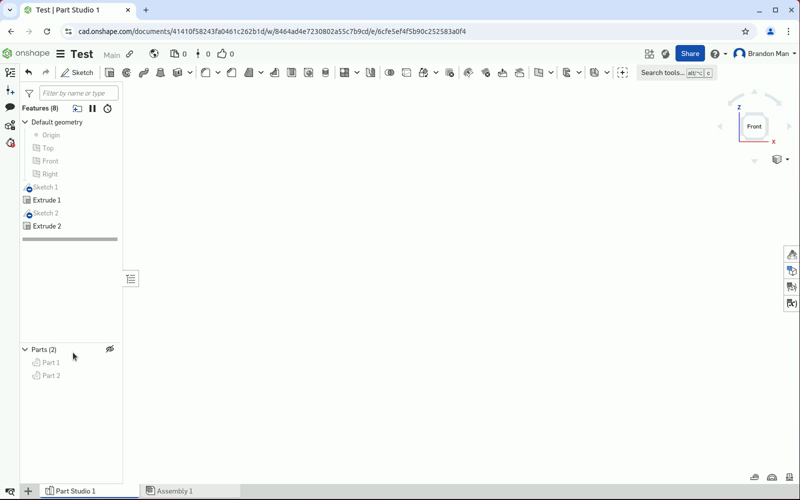
key_down(shift)
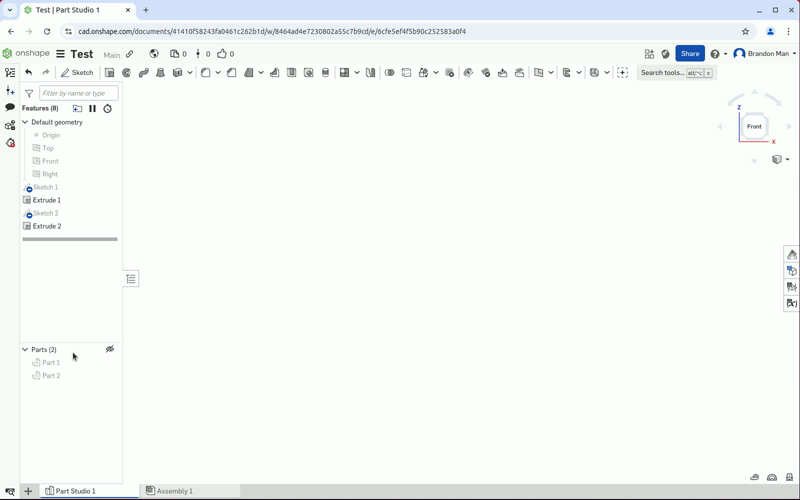
key(down)
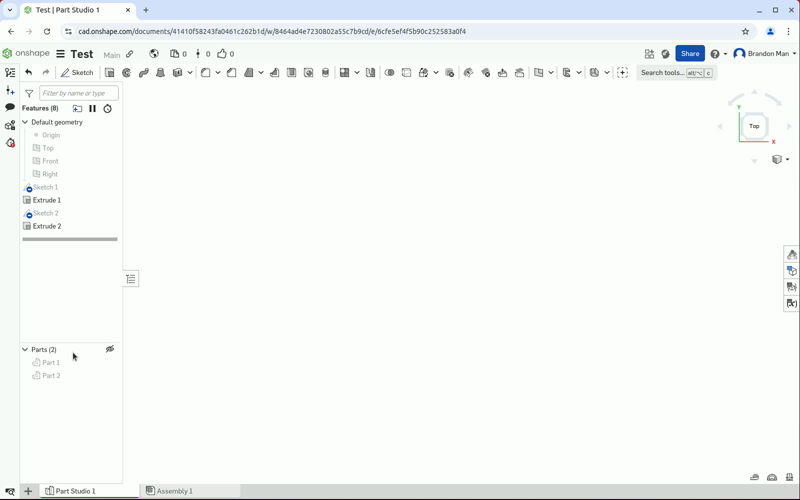
key_up(shift)
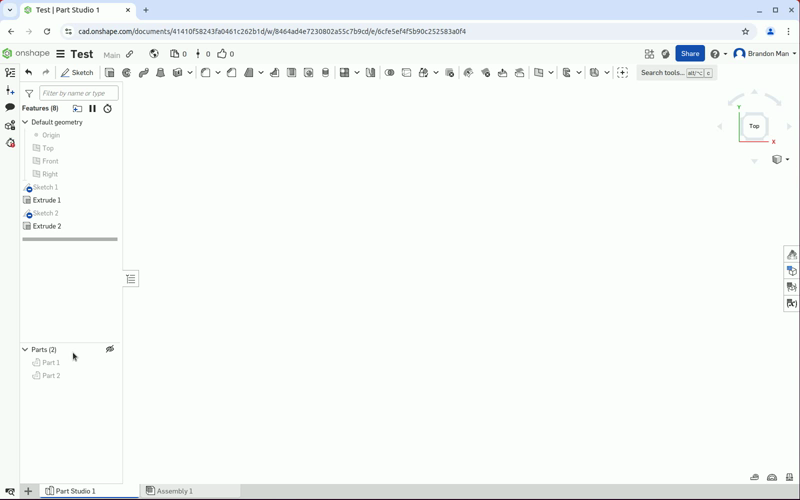
mouse_move(73, 352)
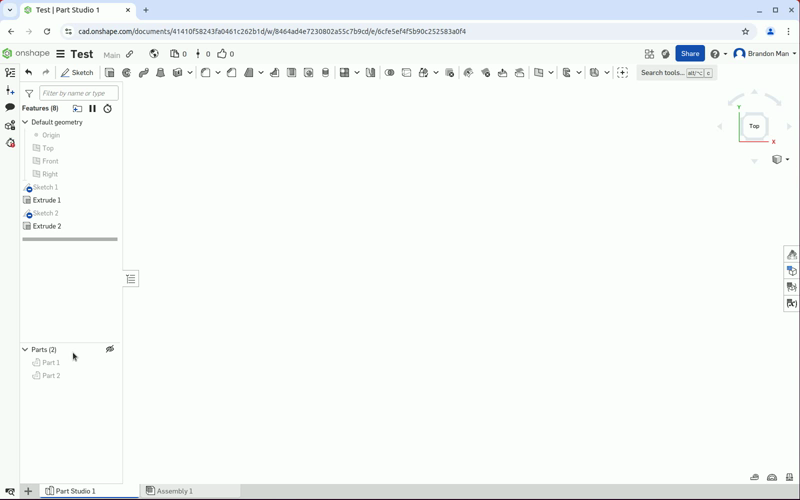
key(shift+y)
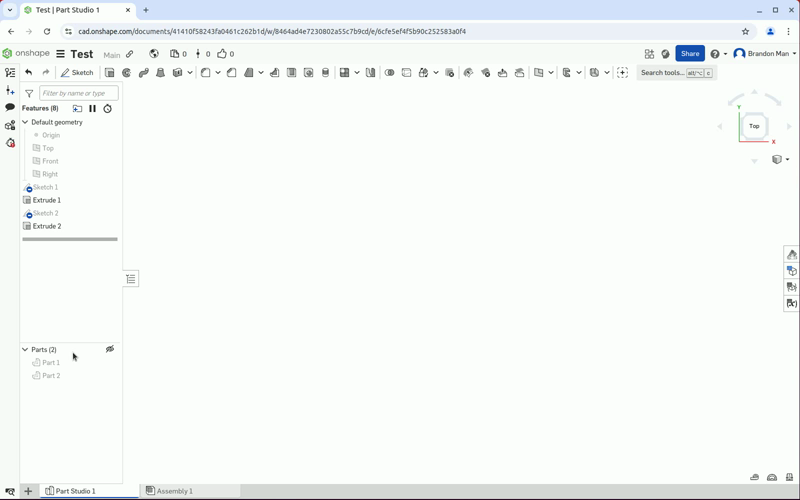
key(shift+s)
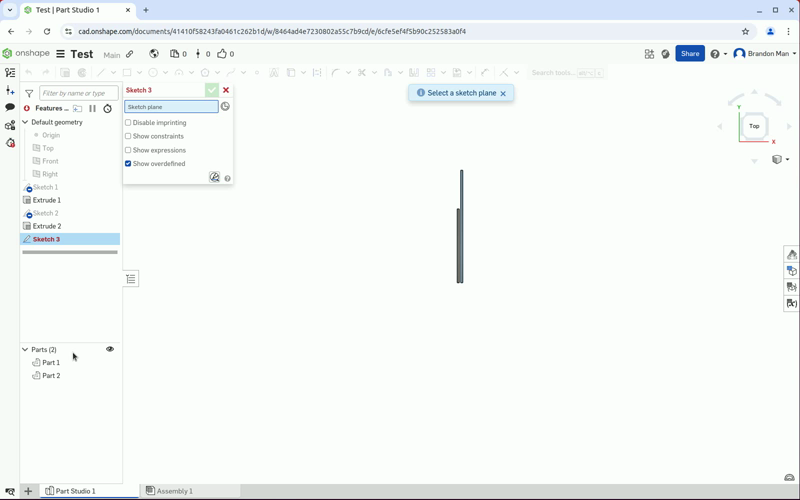
mouse_move(73, 150)
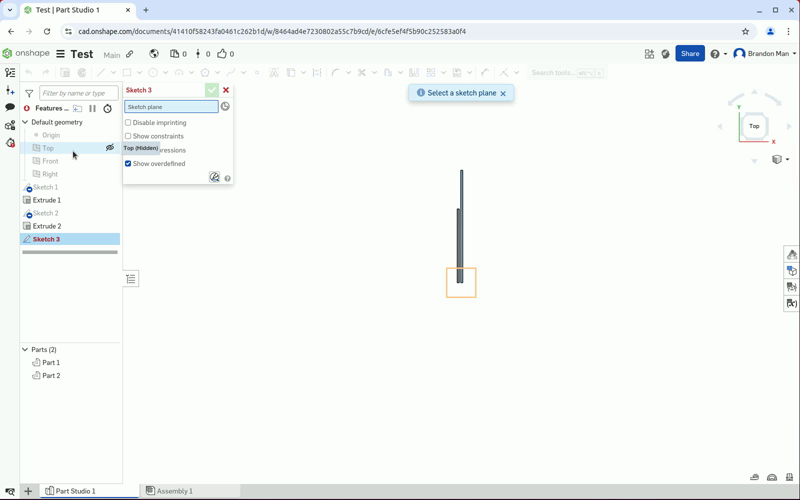
click(73, 150)
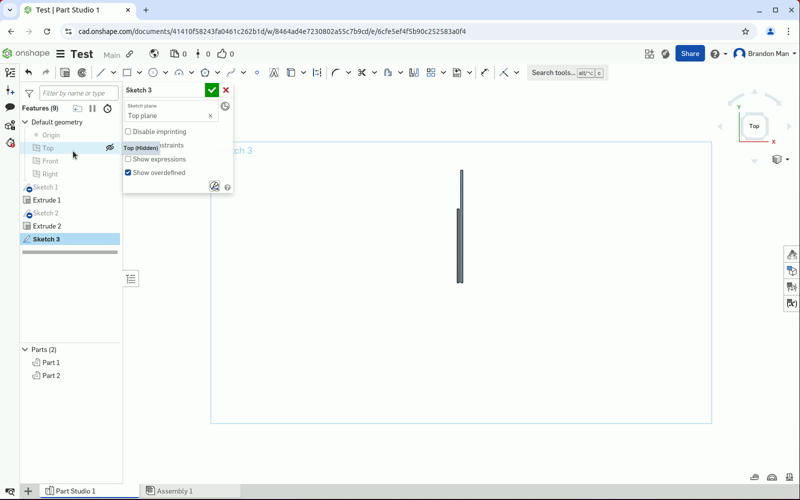
mouse_move(73, 352)
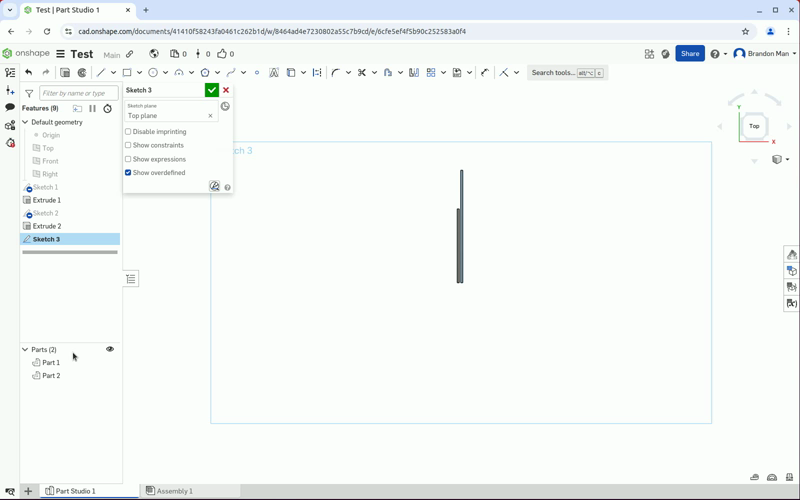
key(y)
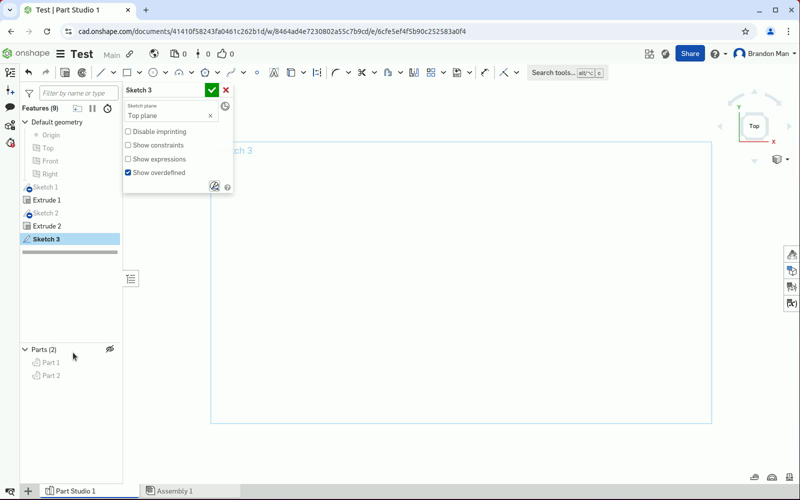
key(l)
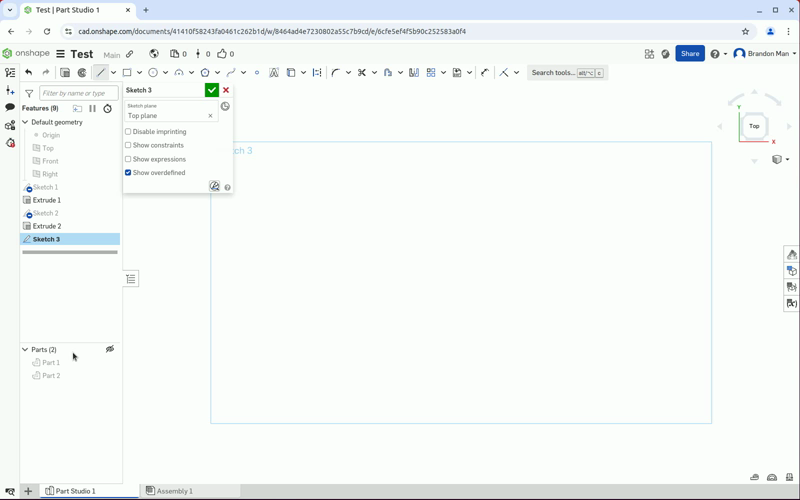
key_down(shift)
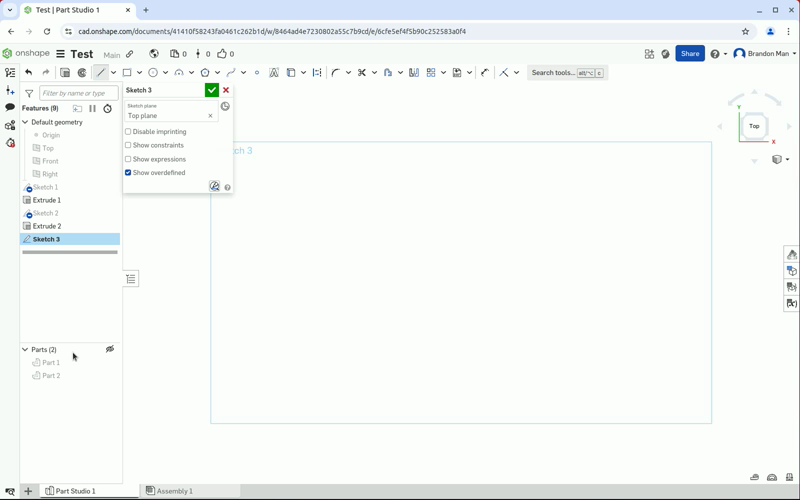
mouse_move(456, 292)
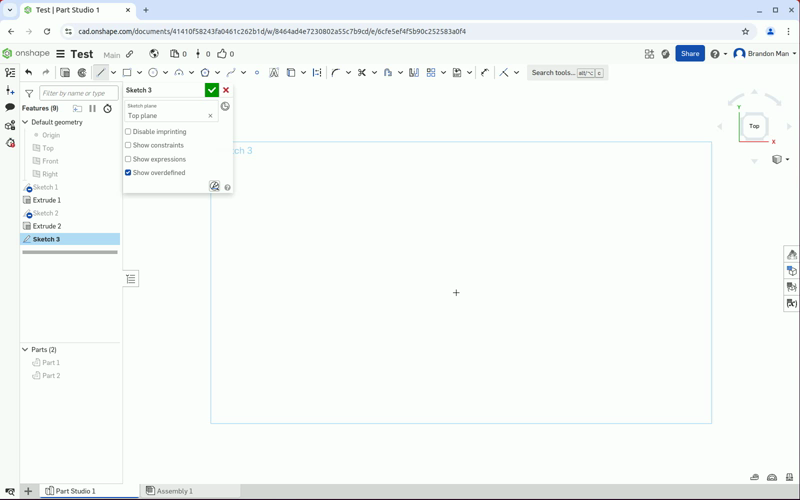
click(456, 292)
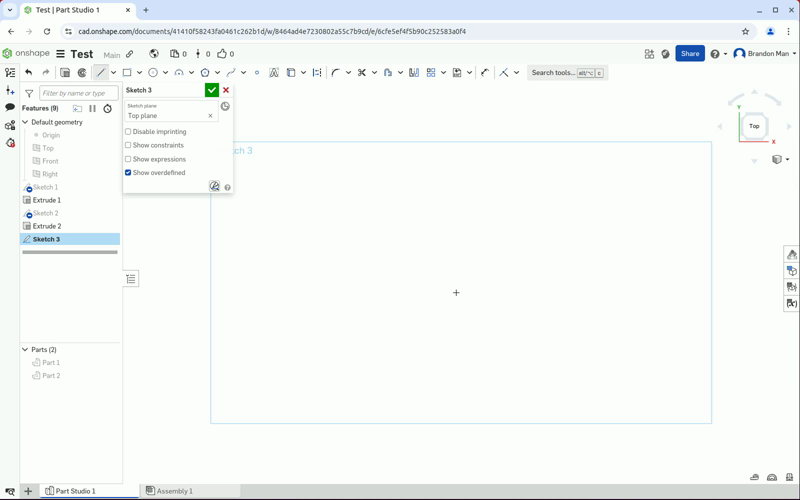
key_up(shift)
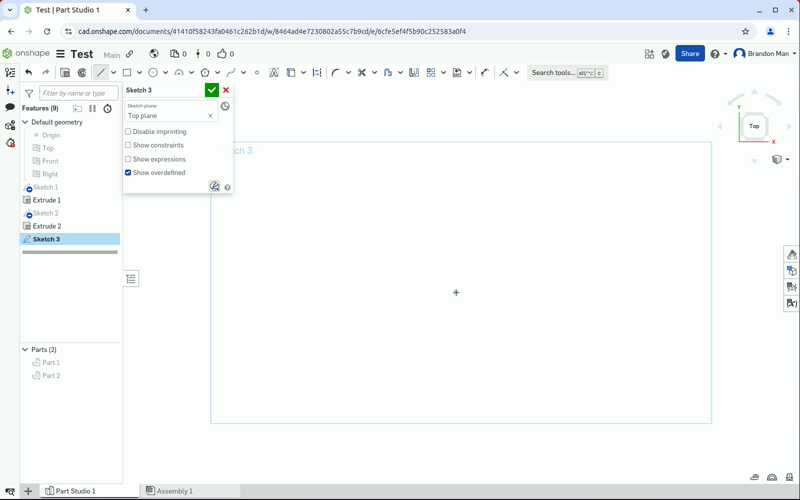
key_down(shift)
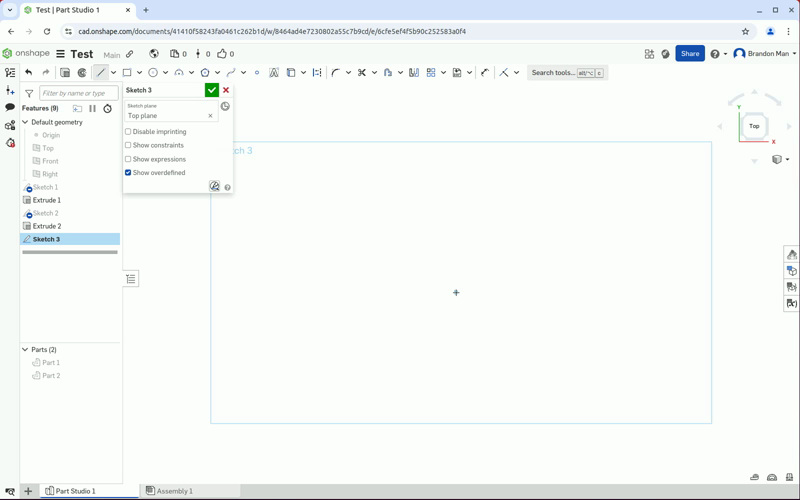
mouse_move(486, 292)
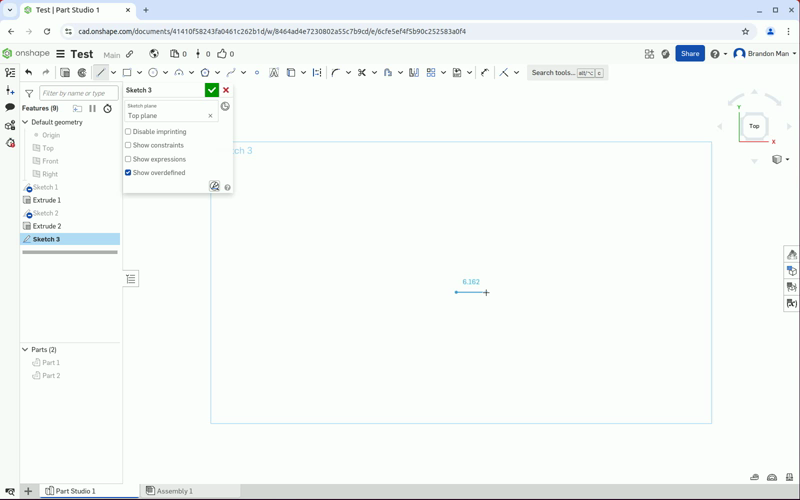
mouse_move(458, 292)
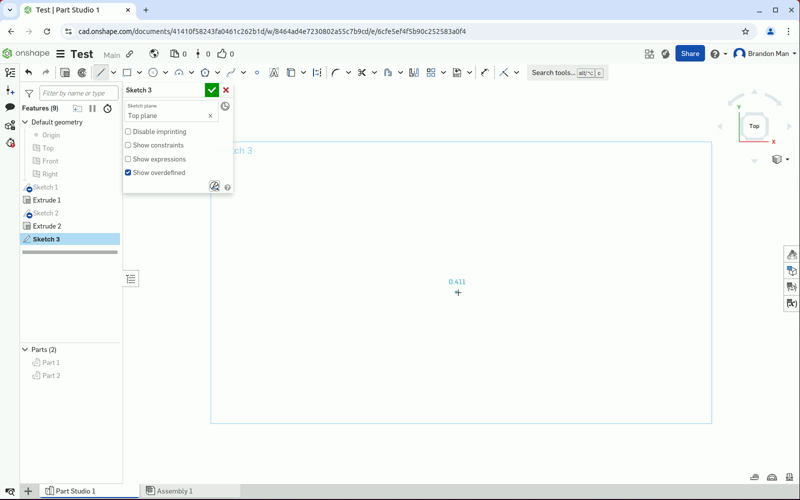
scroll(6)
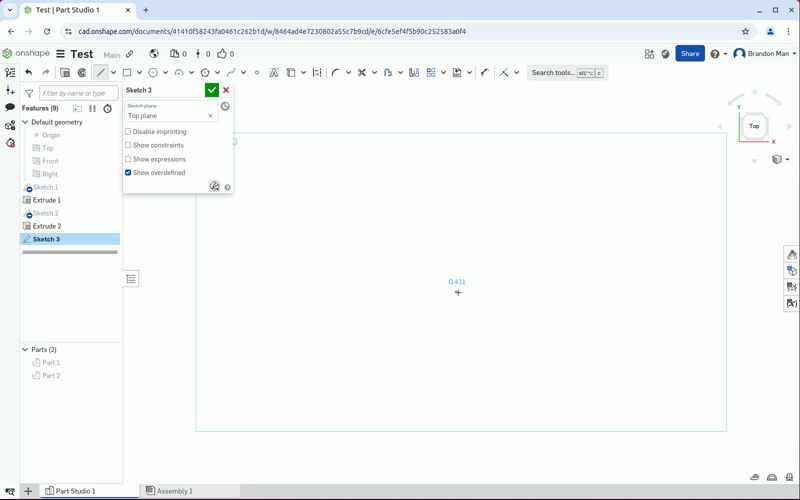
scroll(6)
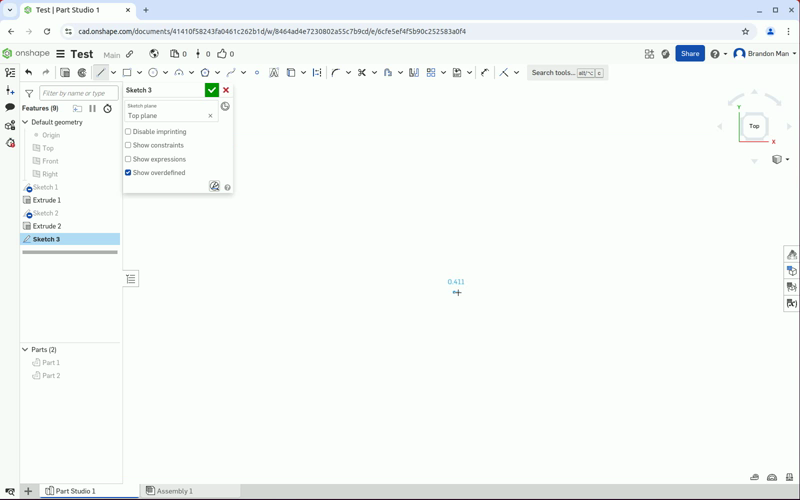
scroll(6)
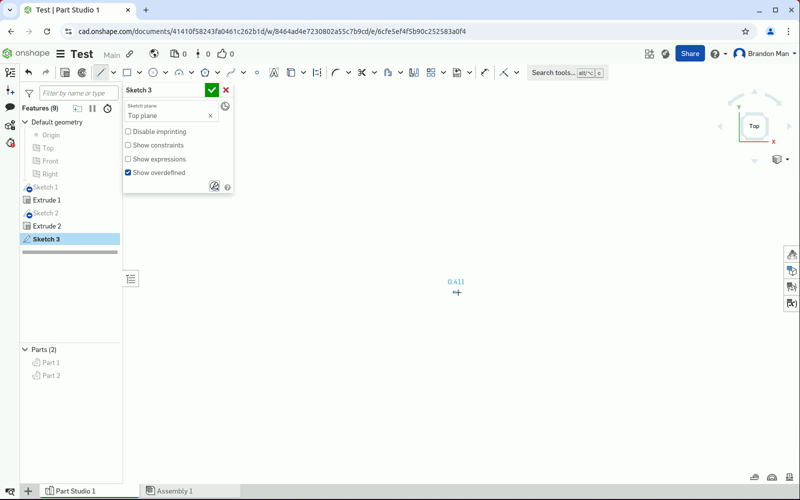
scroll(6)
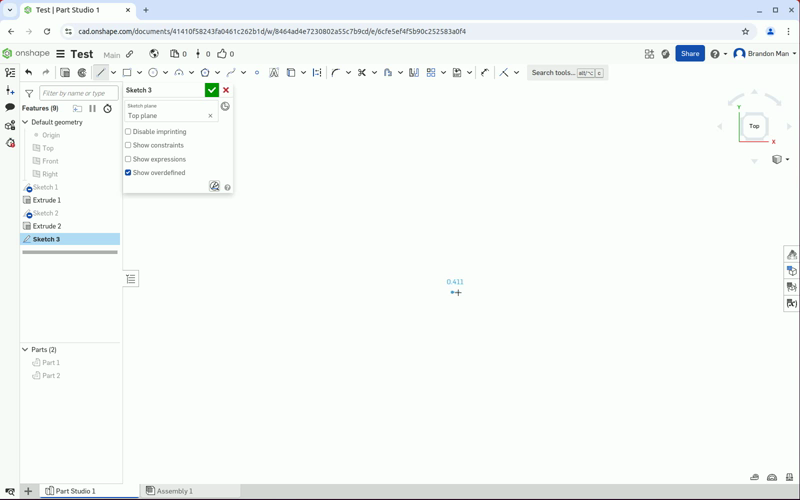
scroll(6)
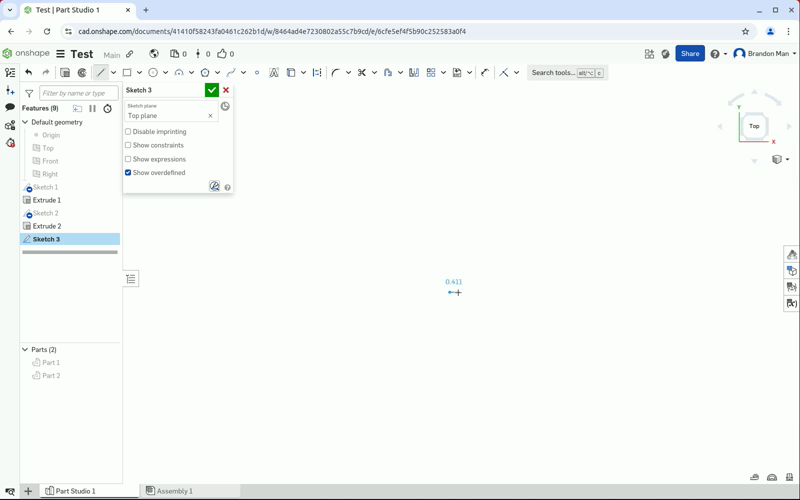
scroll(6)
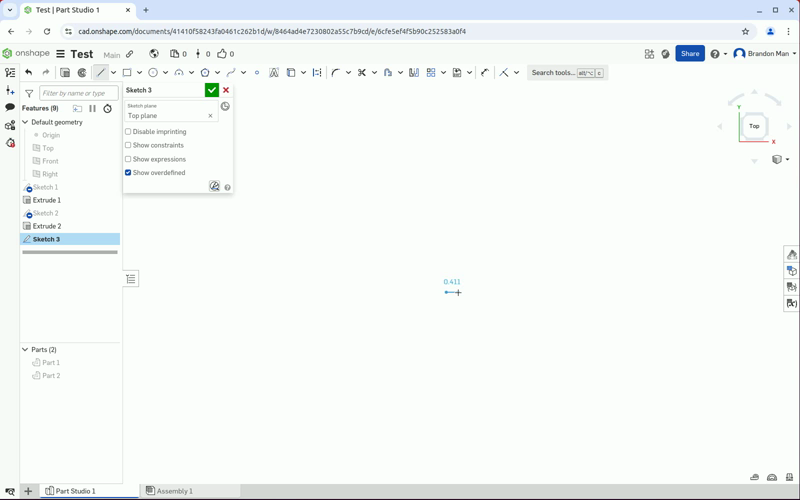
scroll(6)
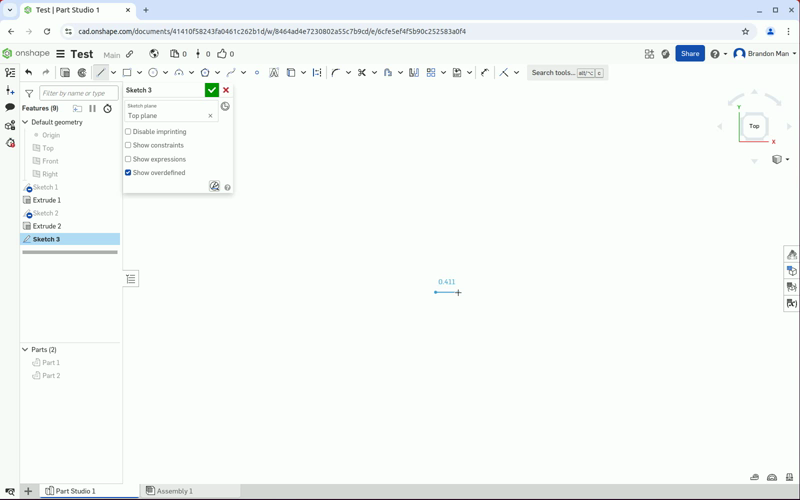
click(458, 292)
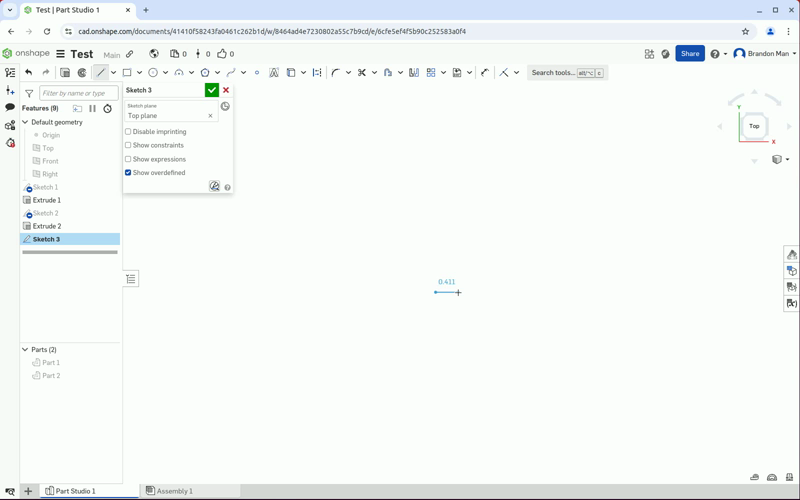
scroll(-6)
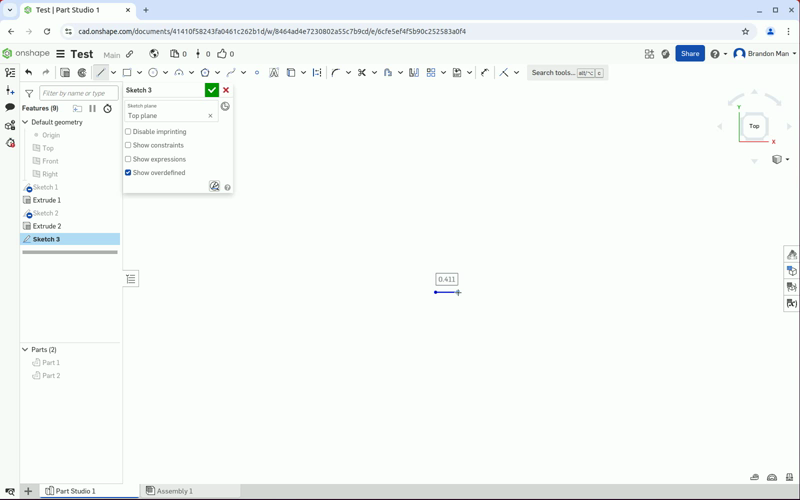
scroll(-6)
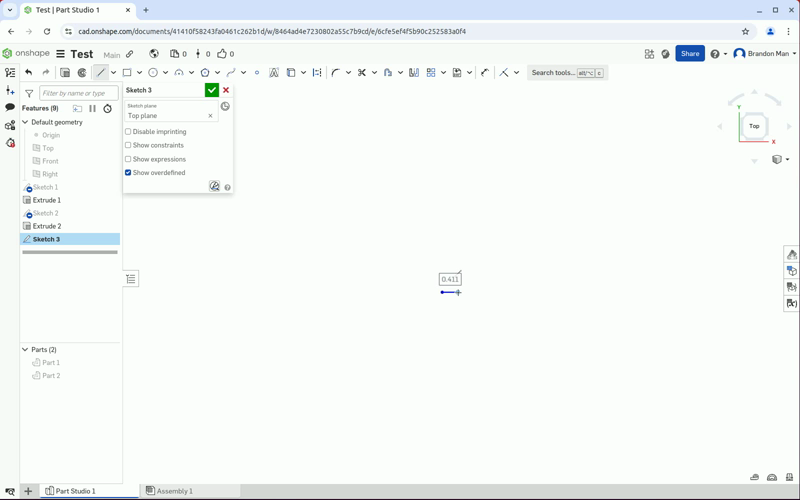
scroll(-6)
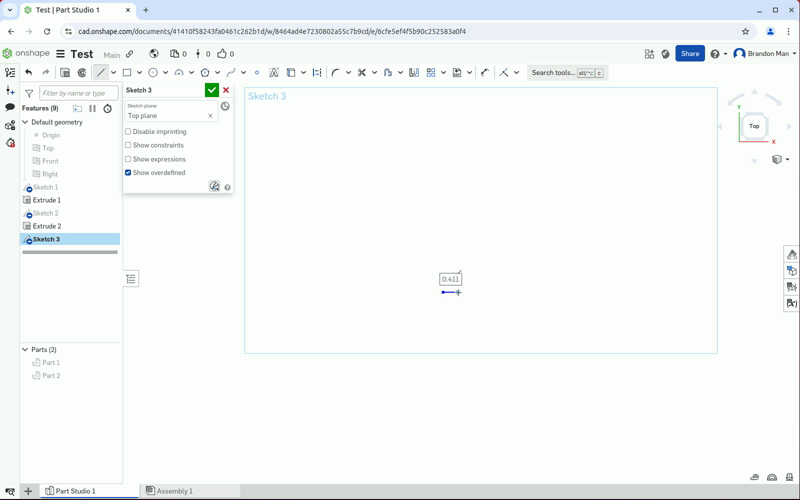
scroll(-6)
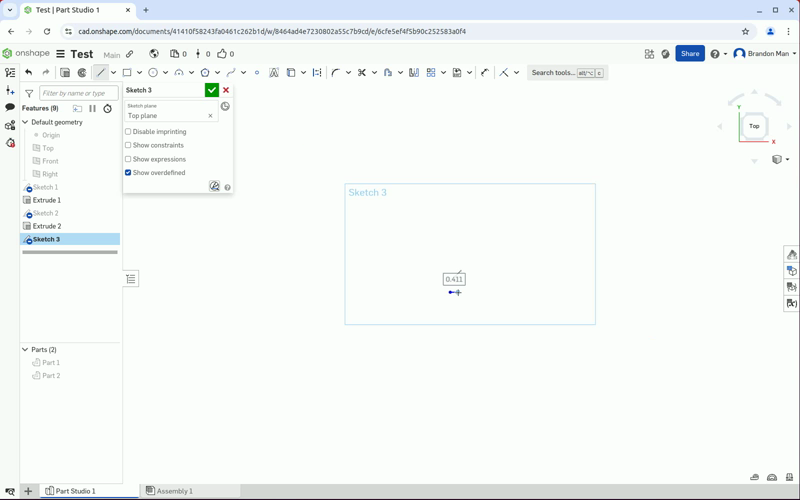
scroll(-6)
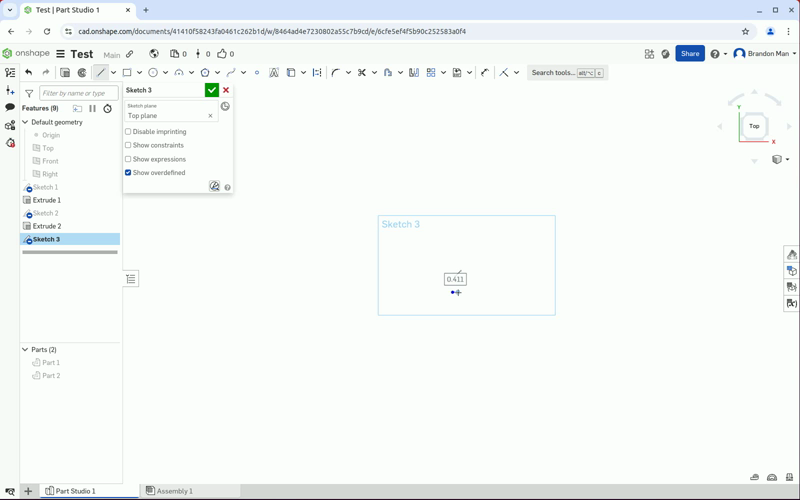
scroll(-6)
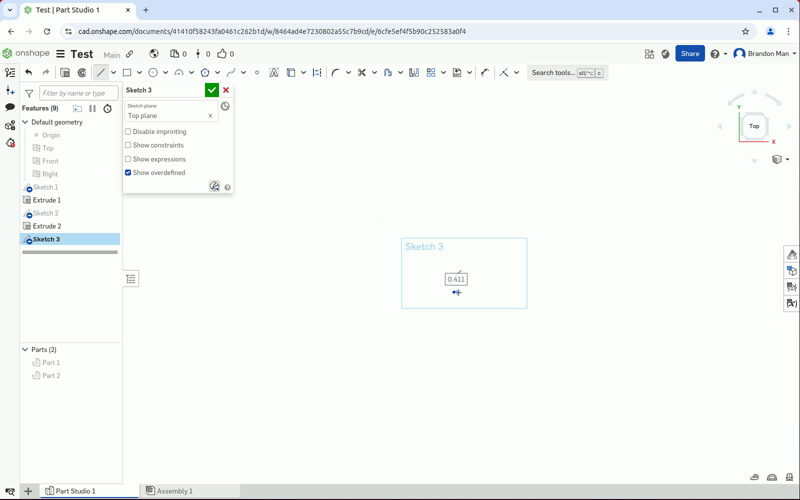
scroll(-6)
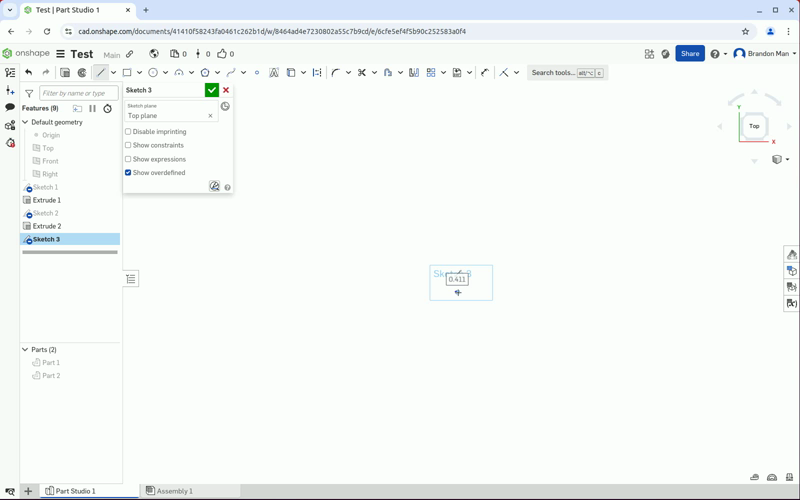
key_up(shift)
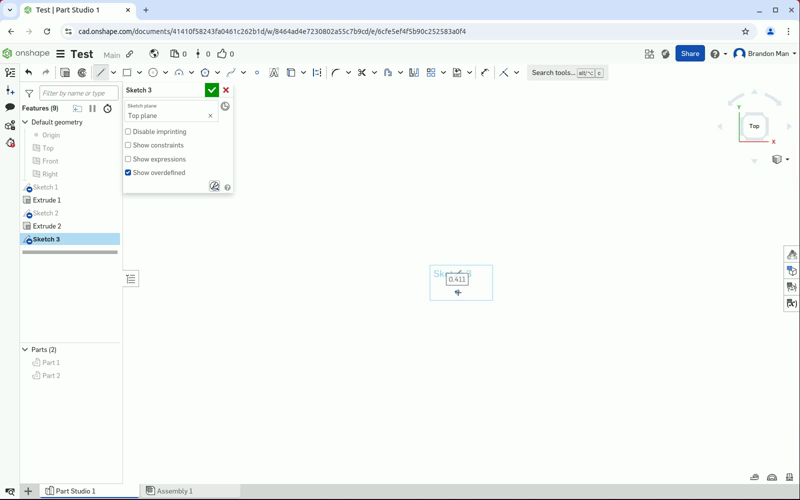
key_down(shift)
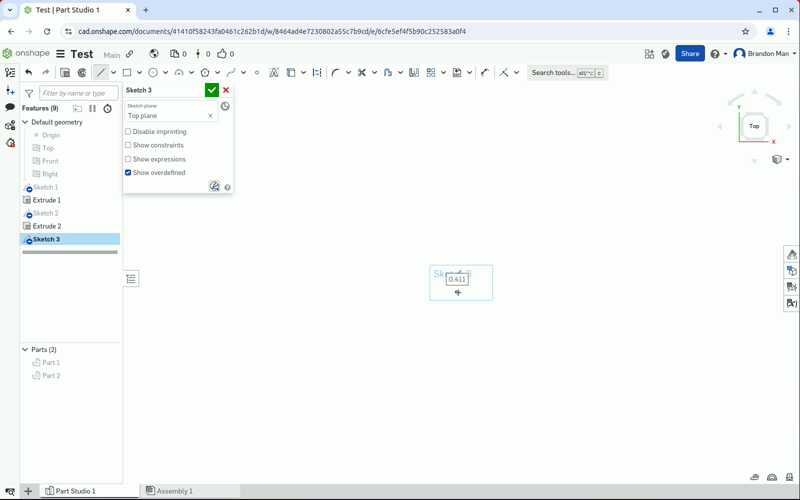
mouse_move(488, 292)
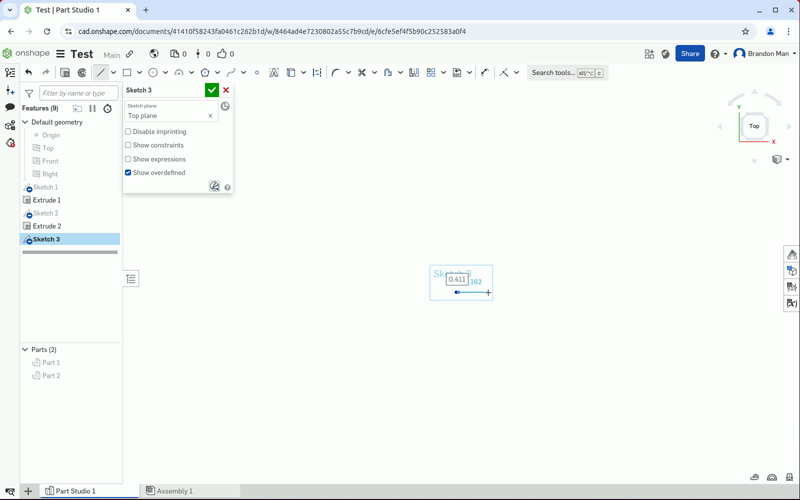
mouse_move(458, 284)
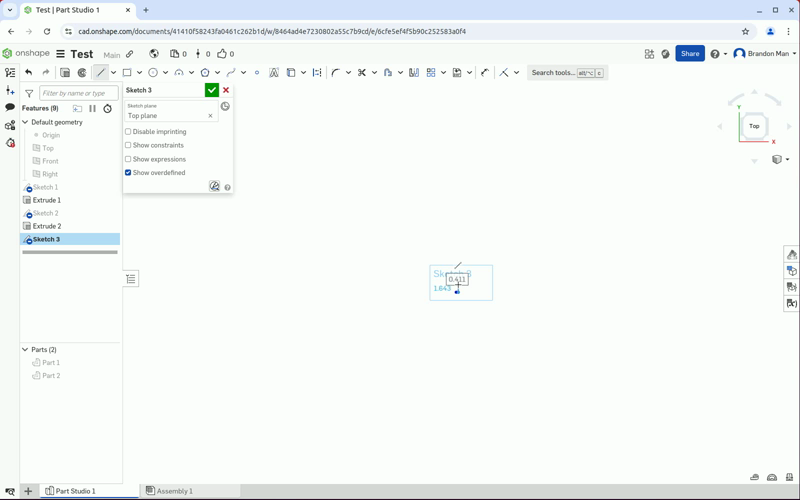
click(458, 284)
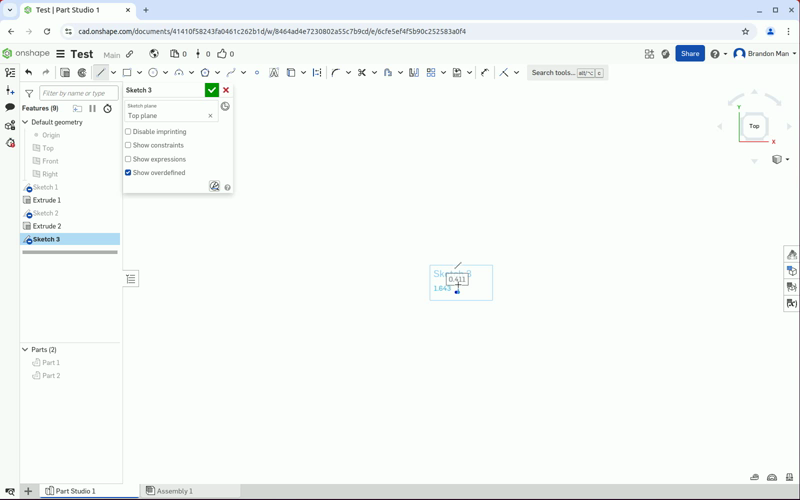
key_up(shift)
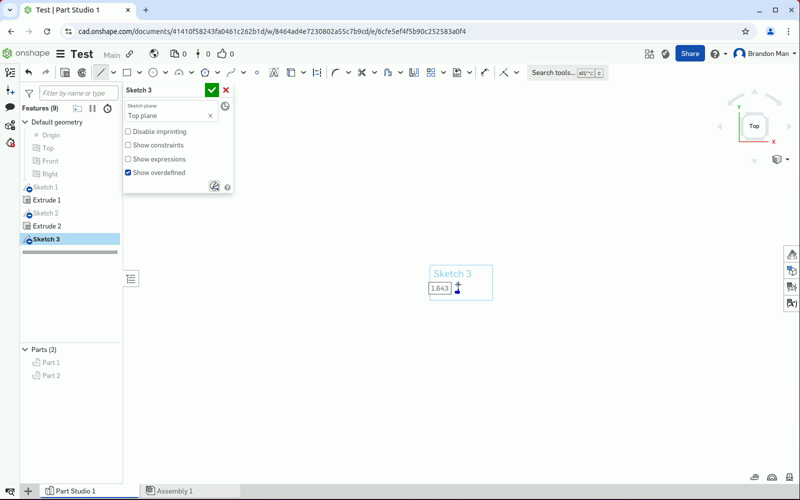
key_down(shift)
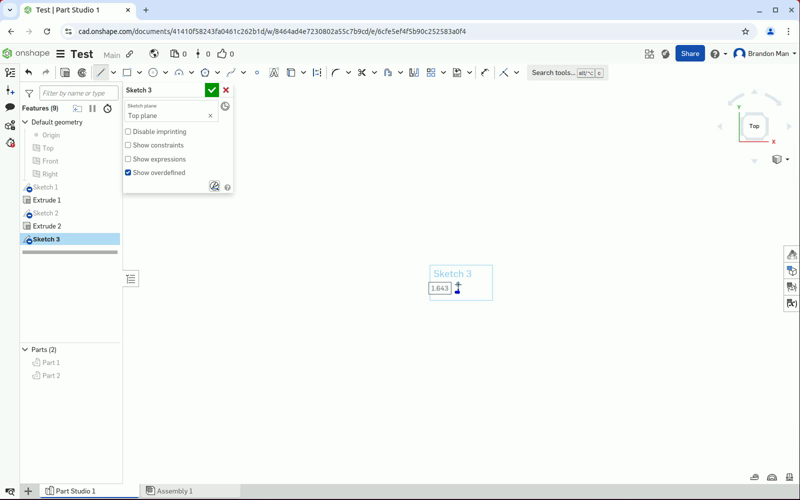
mouse_move(488, 284)
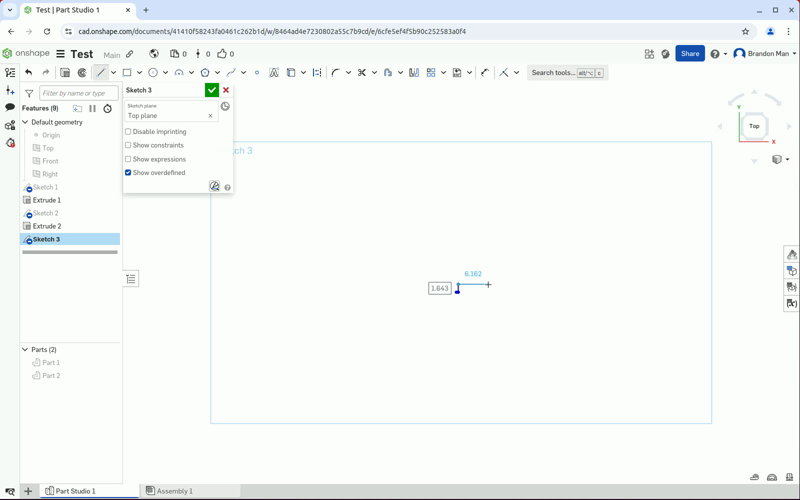
mouse_move(456, 284)
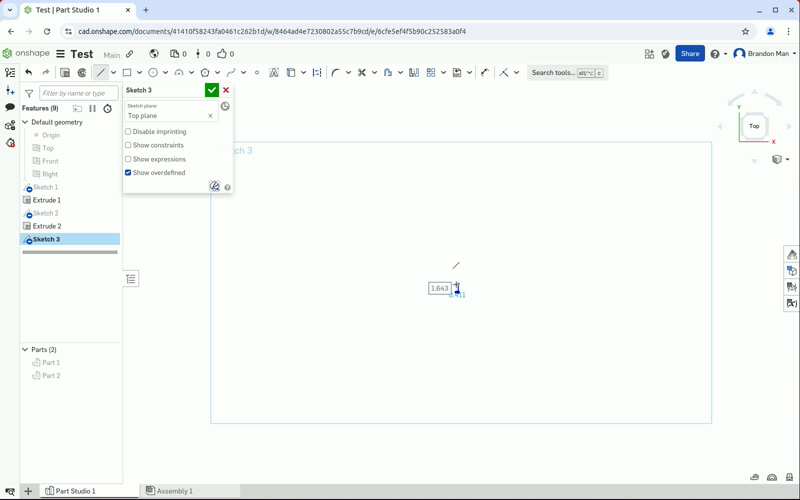
scroll(6)
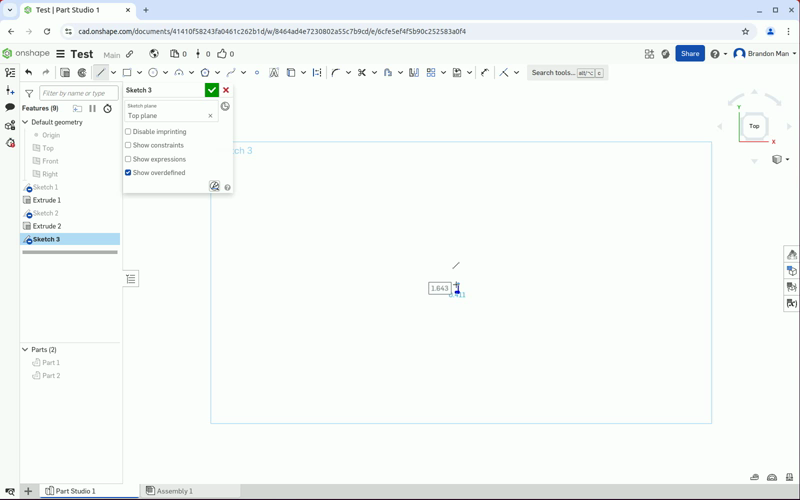
scroll(6)
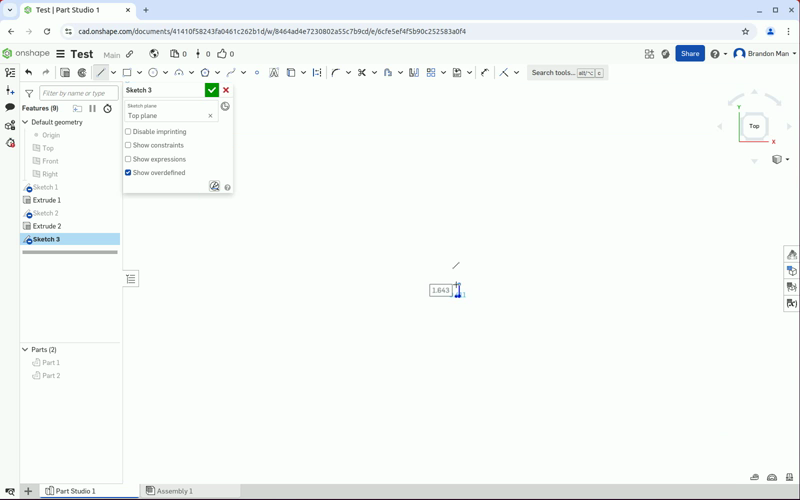
scroll(6)
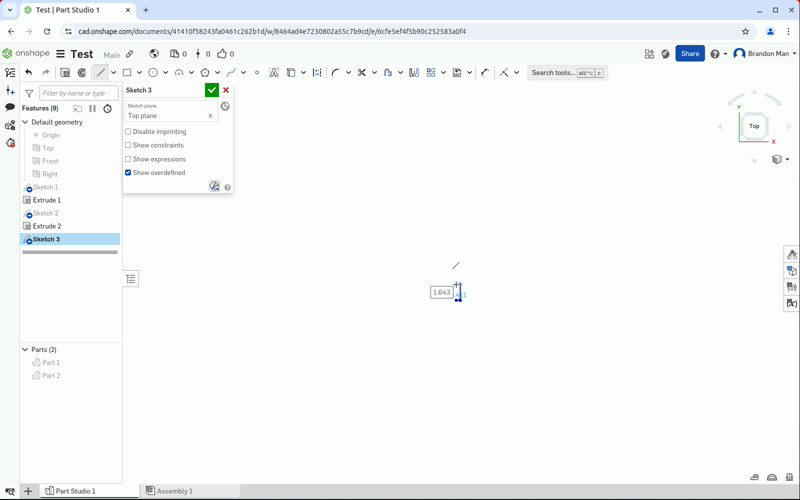
scroll(6)
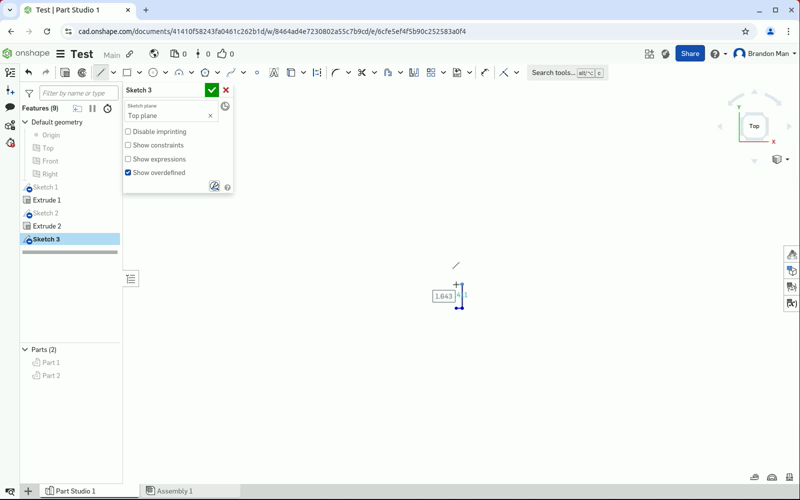
scroll(6)
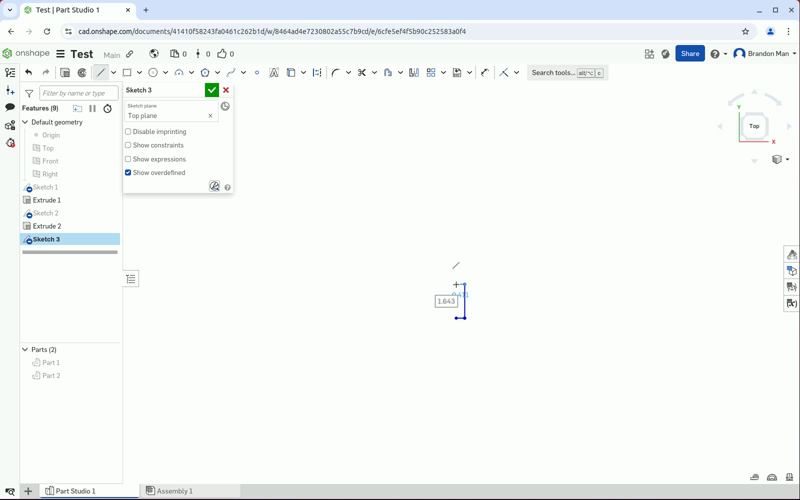
scroll(6)
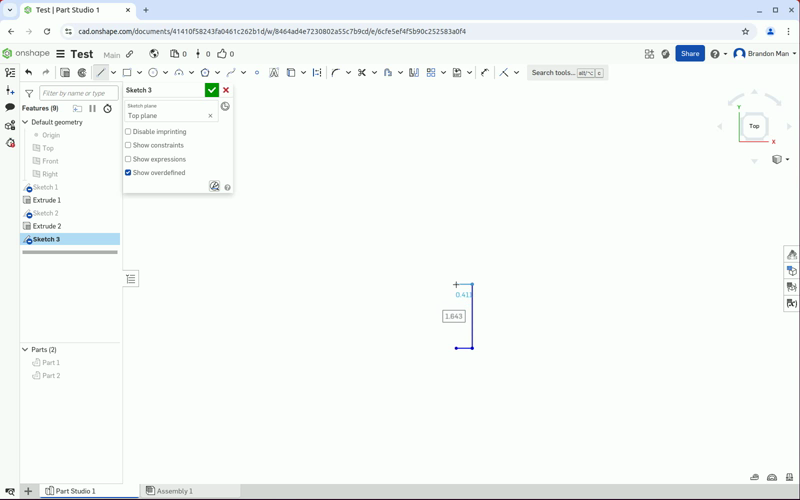
scroll(6)
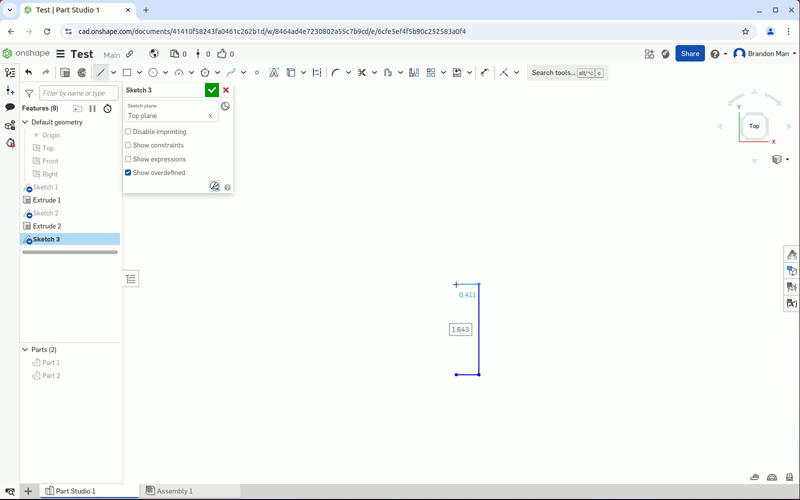
click(456, 284)
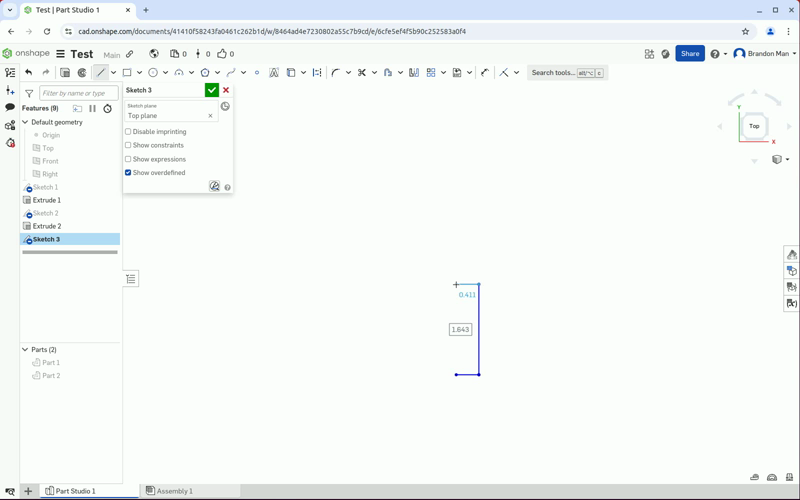
scroll(-6)
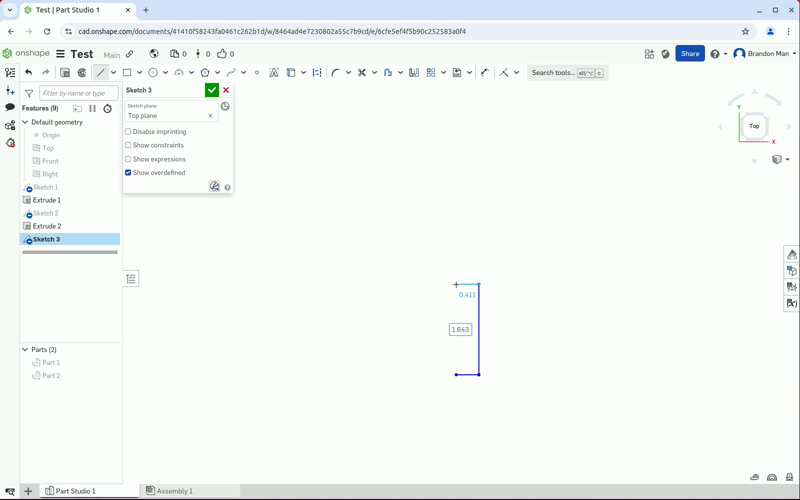
scroll(-6)
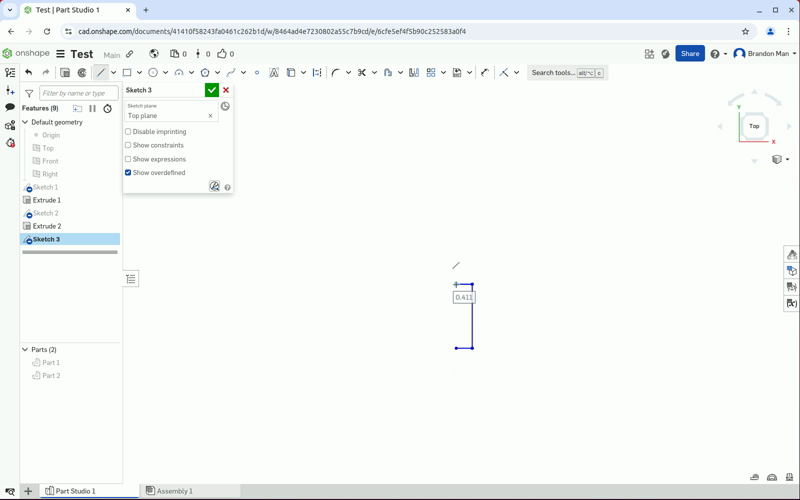
scroll(-6)
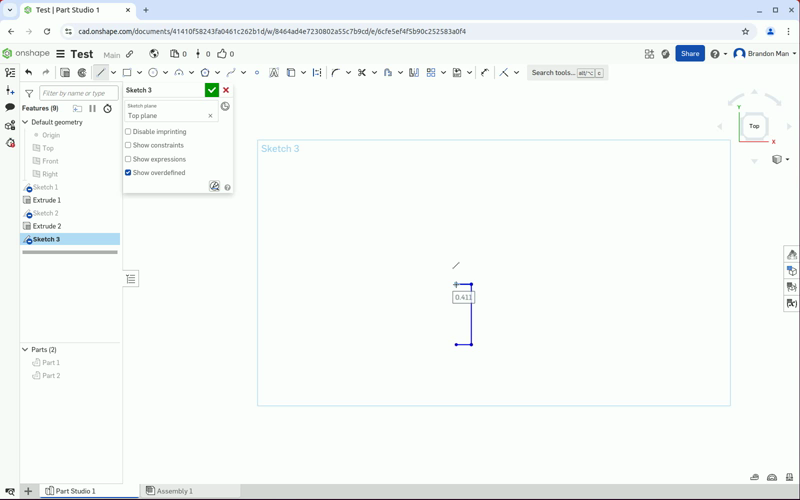
scroll(-6)
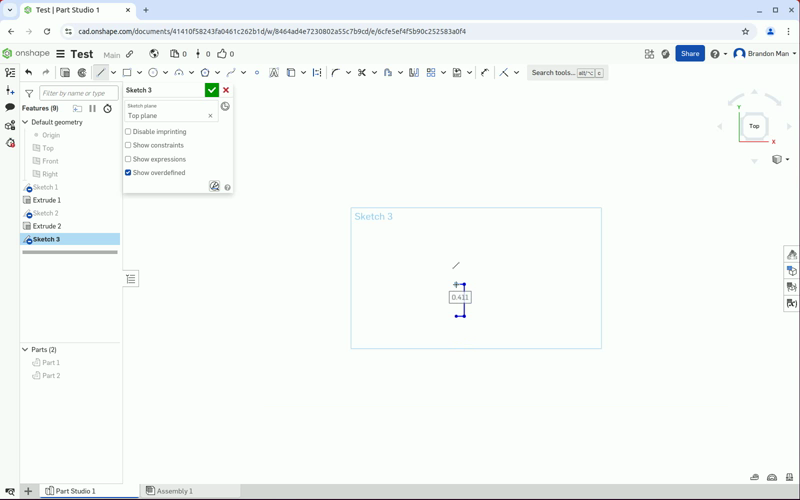
scroll(-6)
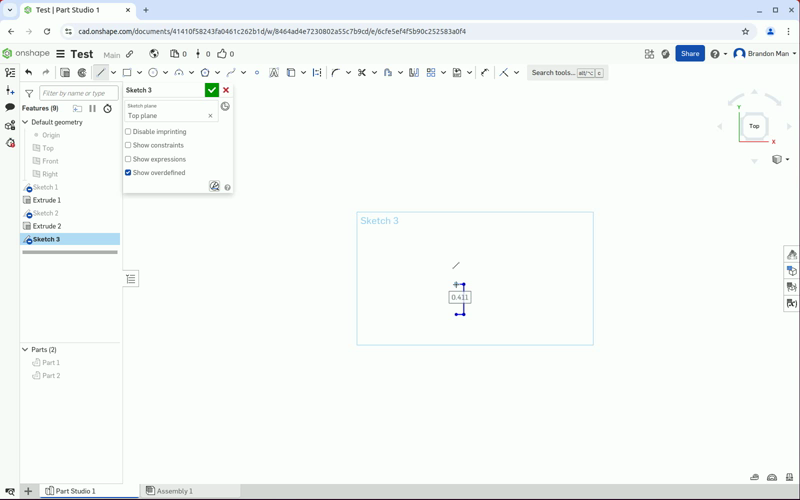
scroll(-6)
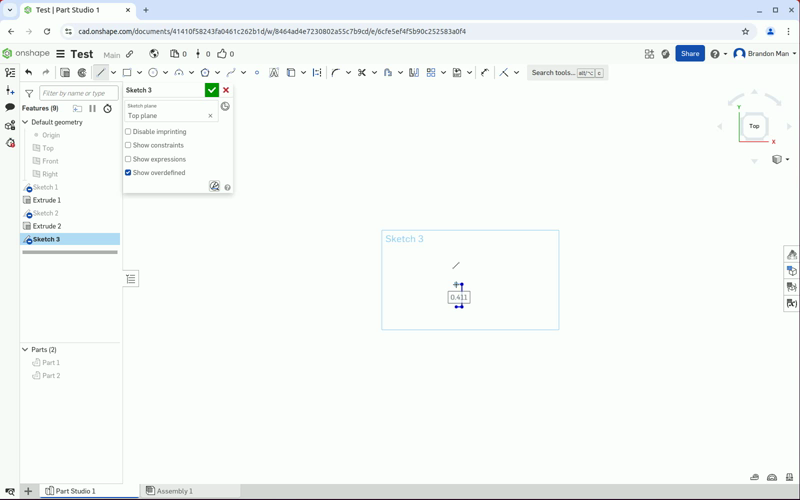
scroll(-6)
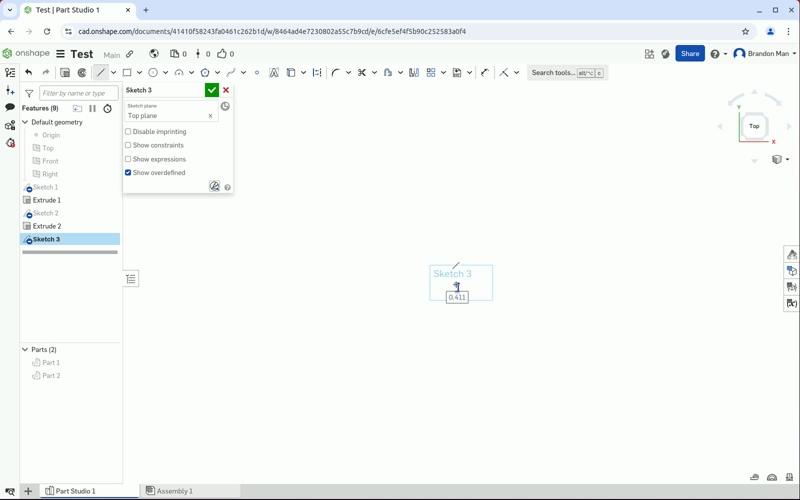
key_up(shift)
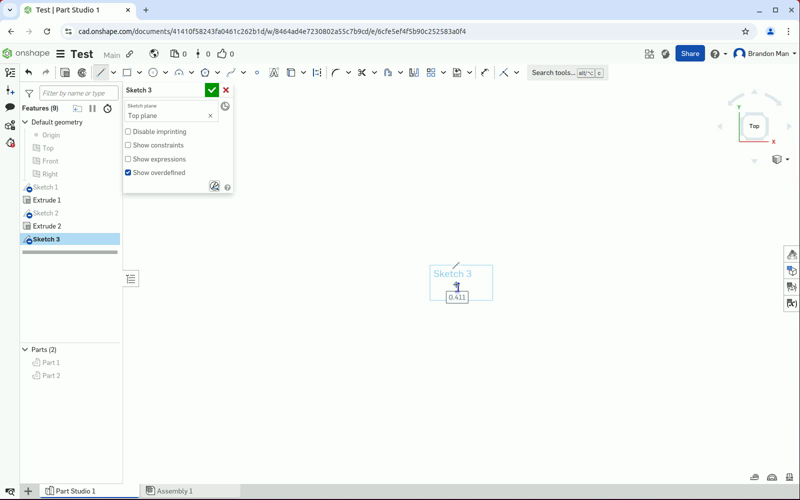
mouse_move(486, 284)
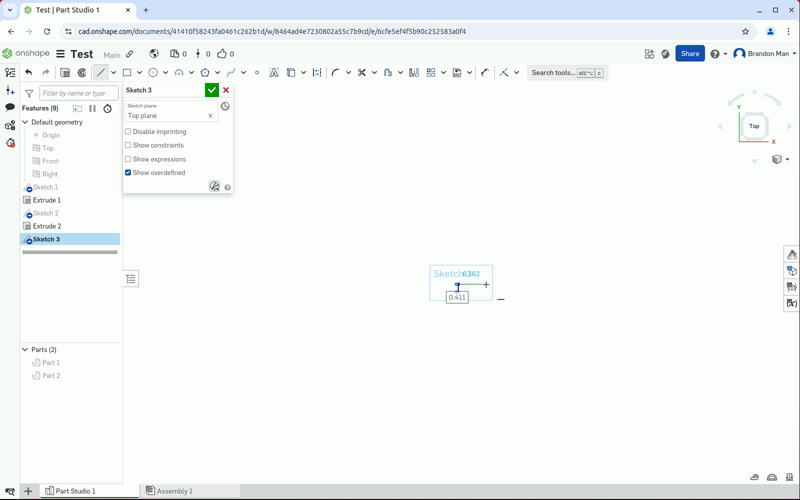
key_down(shift)
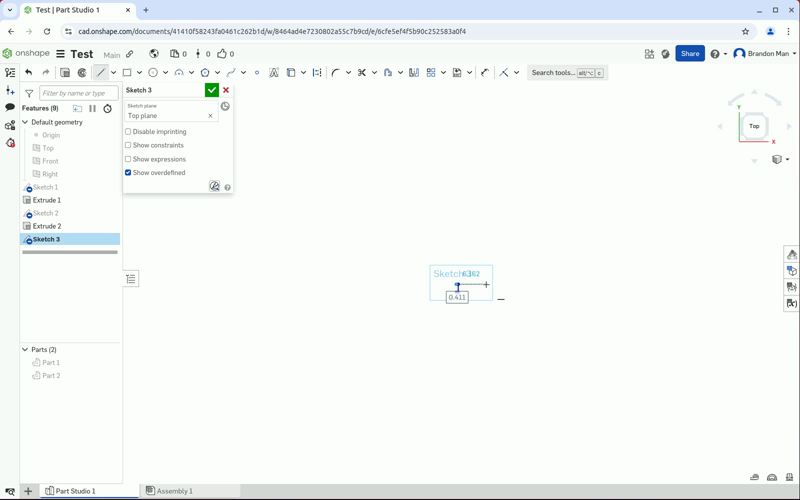
mouse_move(456, 292)
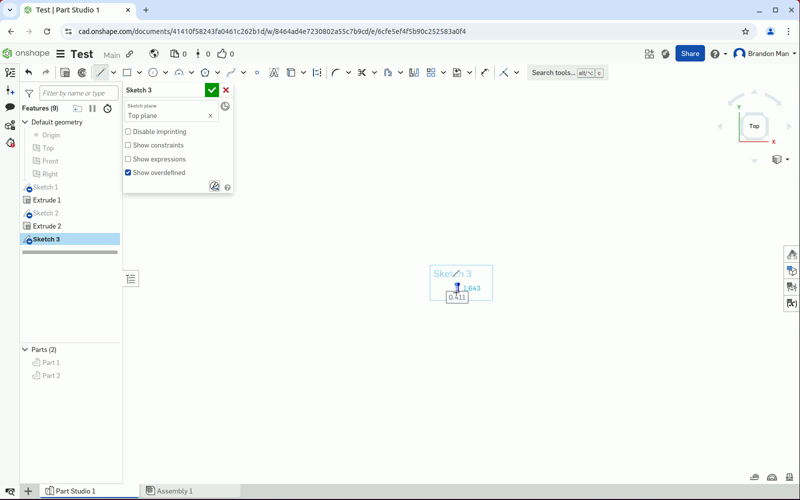
scroll(6)
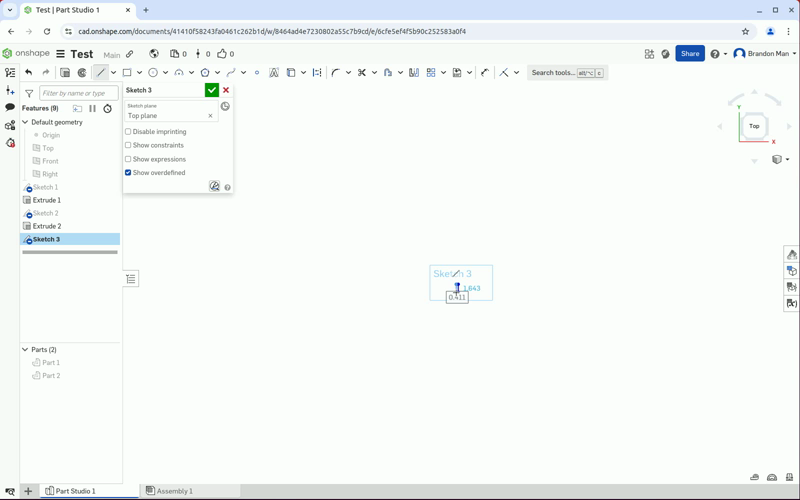
scroll(6)
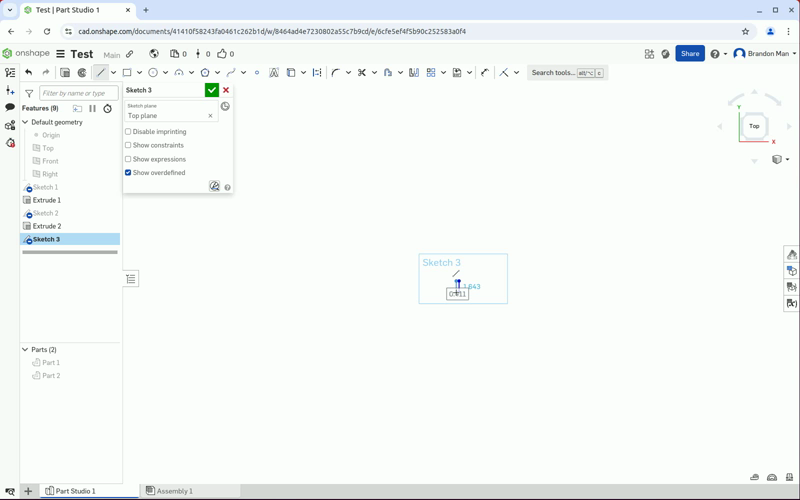
scroll(6)
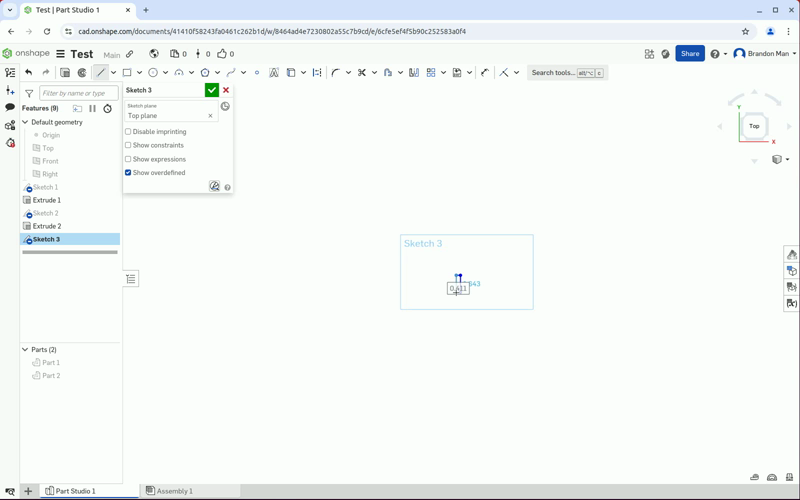
scroll(6)
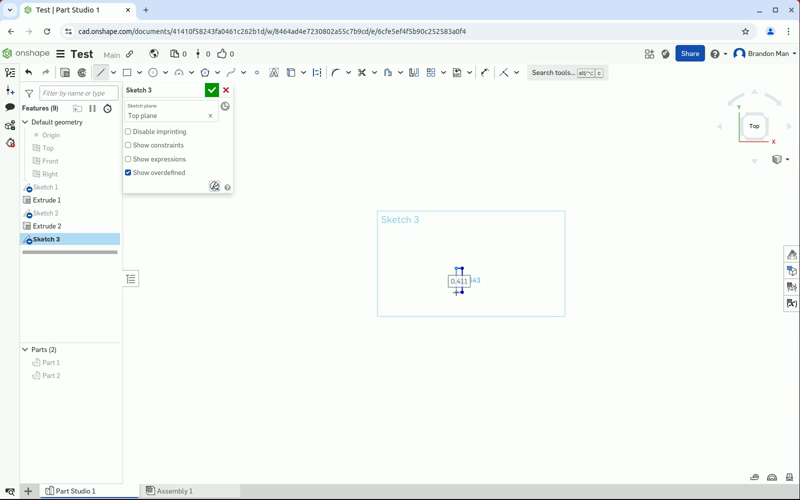
scroll(6)
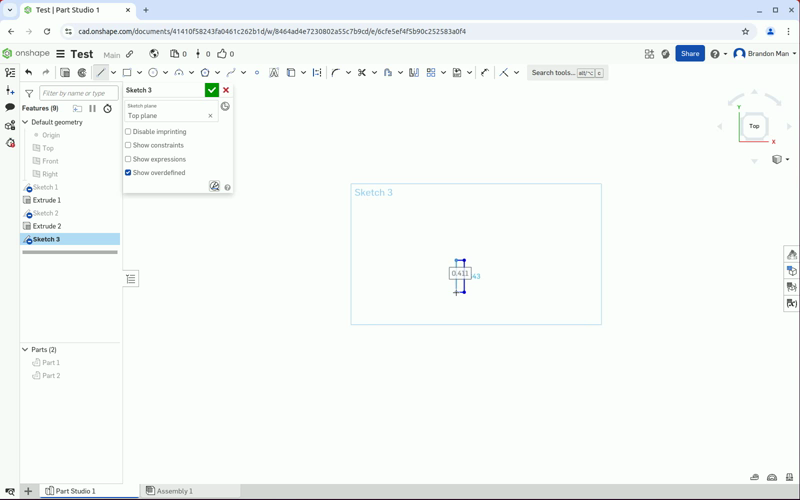
scroll(6)
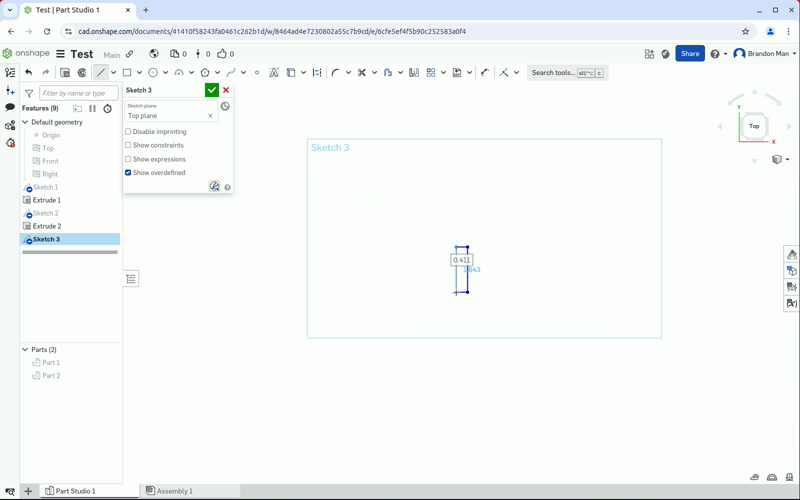
scroll(6)
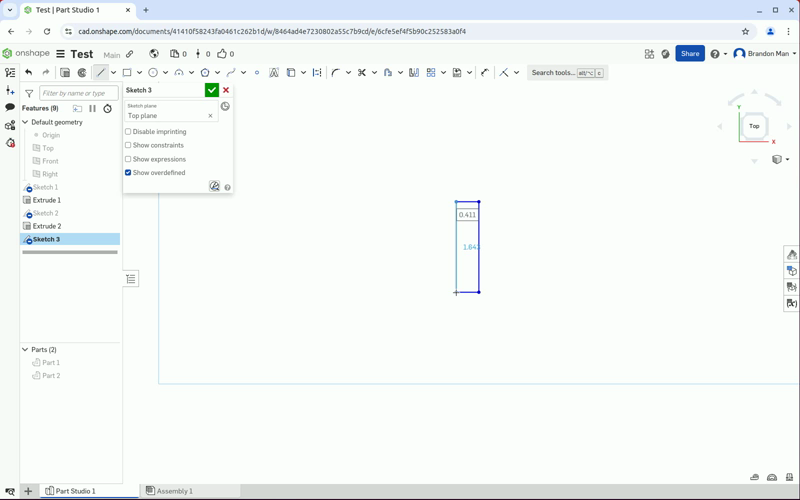
key_up(shift)
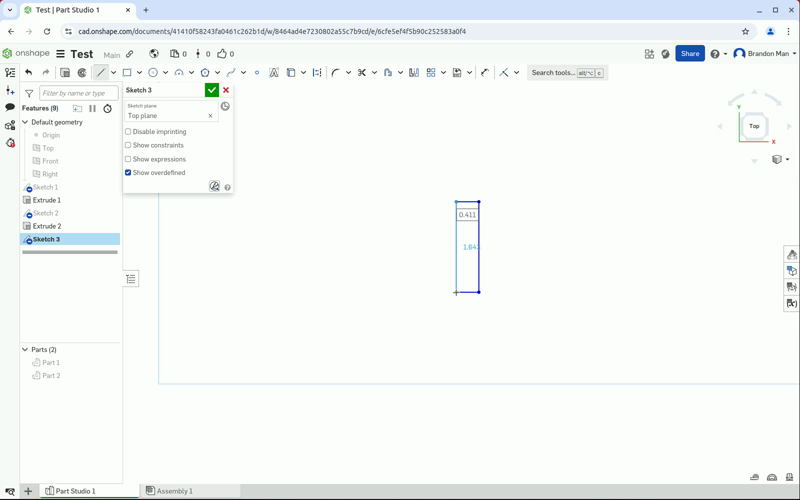
click(456, 292)
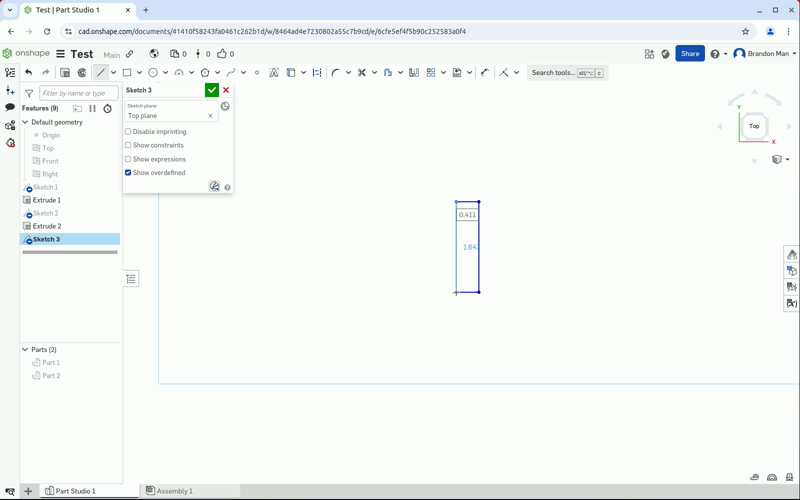
scroll(-6)
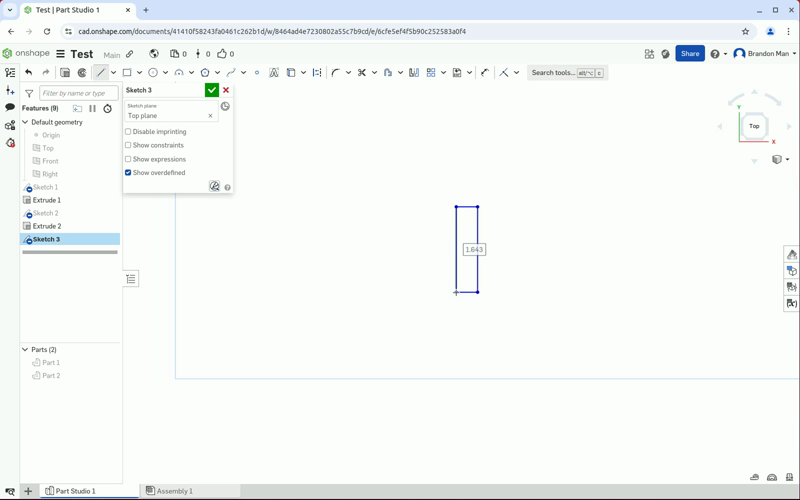
scroll(-6)
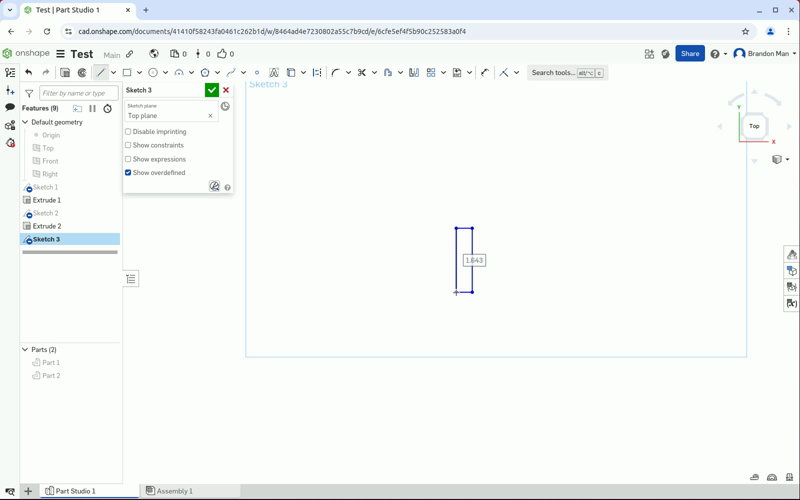
scroll(-6)
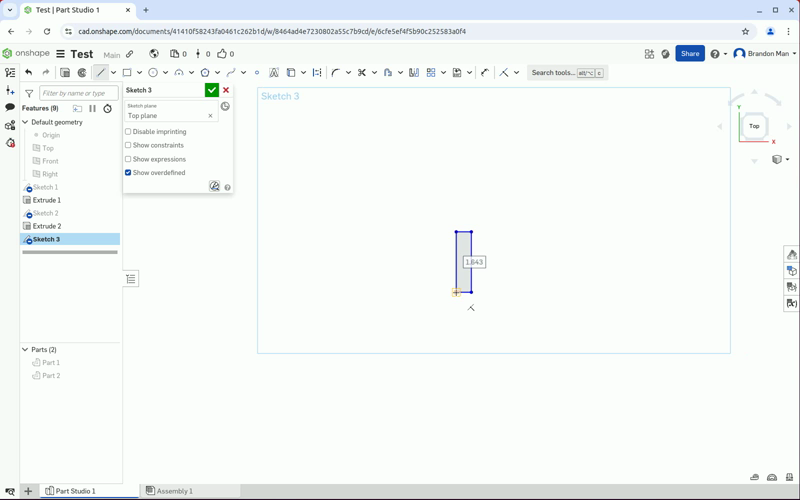
scroll(-6)
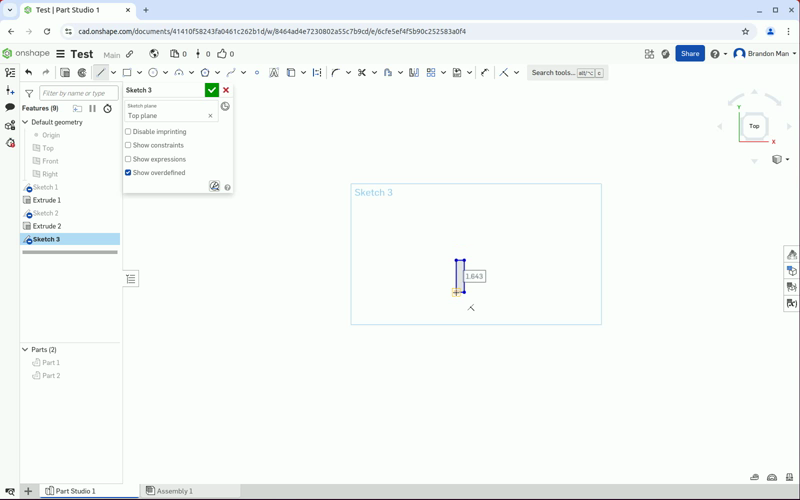
scroll(-6)
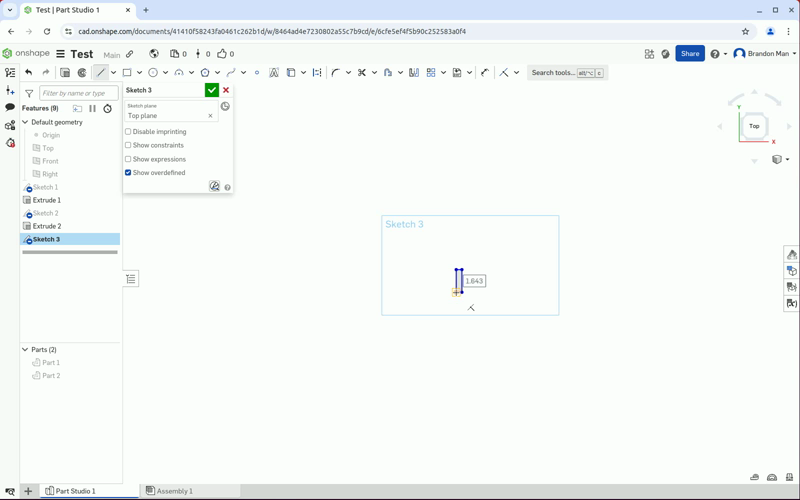
scroll(-6)
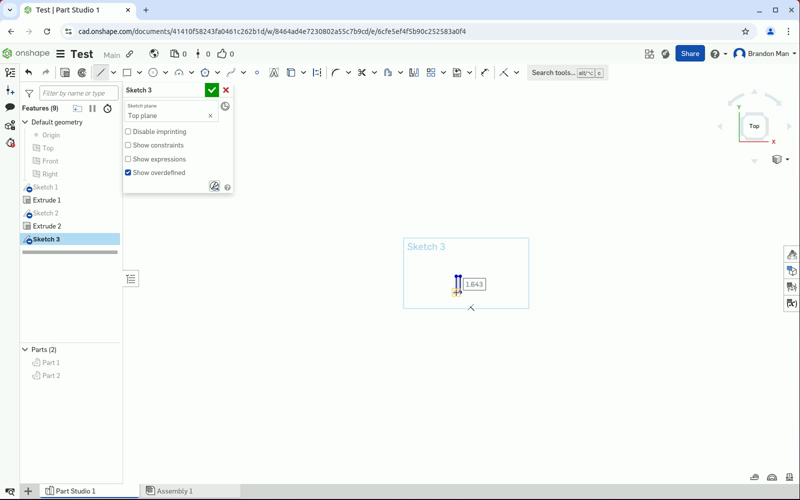
scroll(-6)
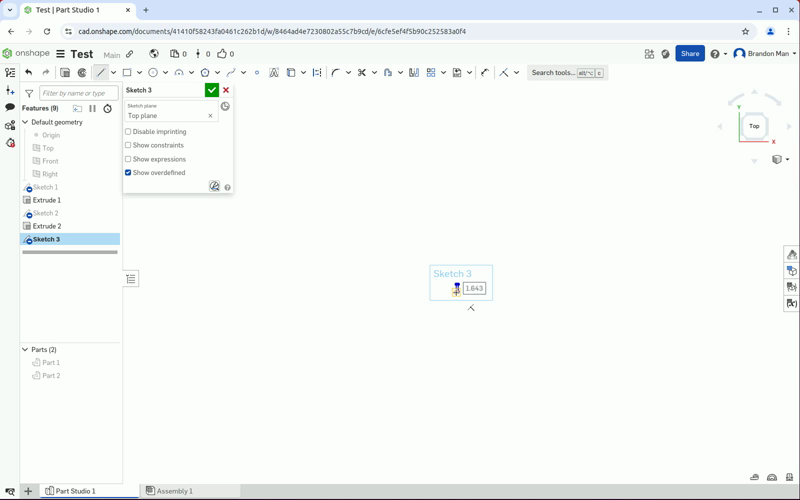
key(esc)
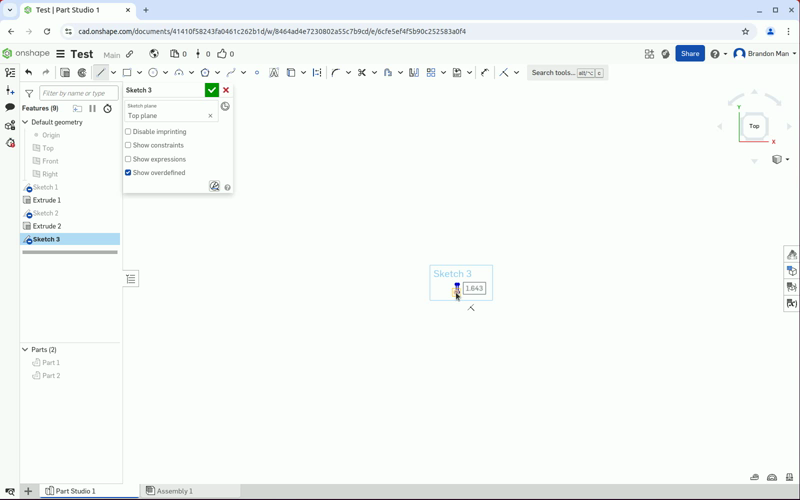
mouse_move(456, 286)
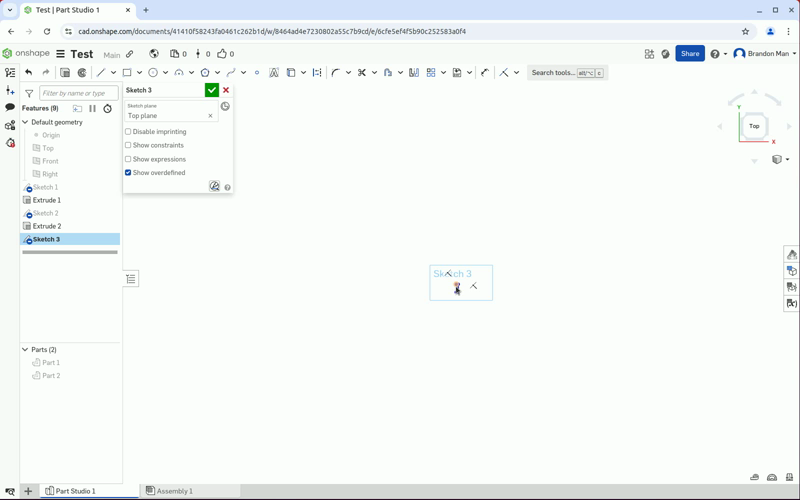
scroll(6)
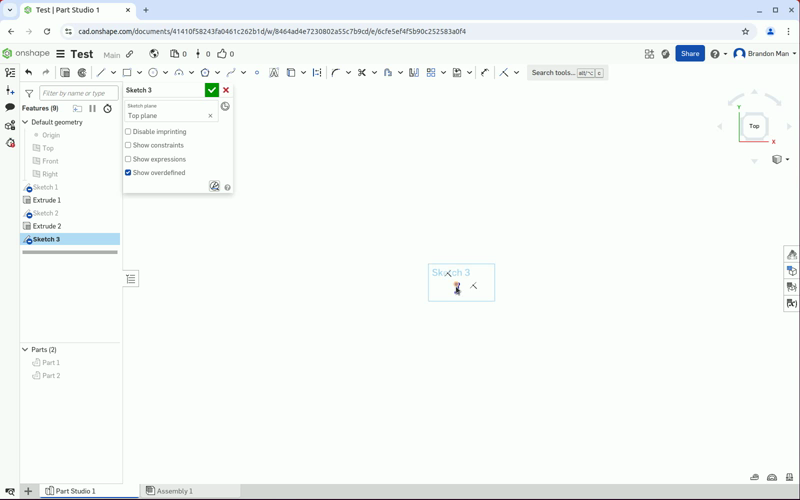
scroll(6)
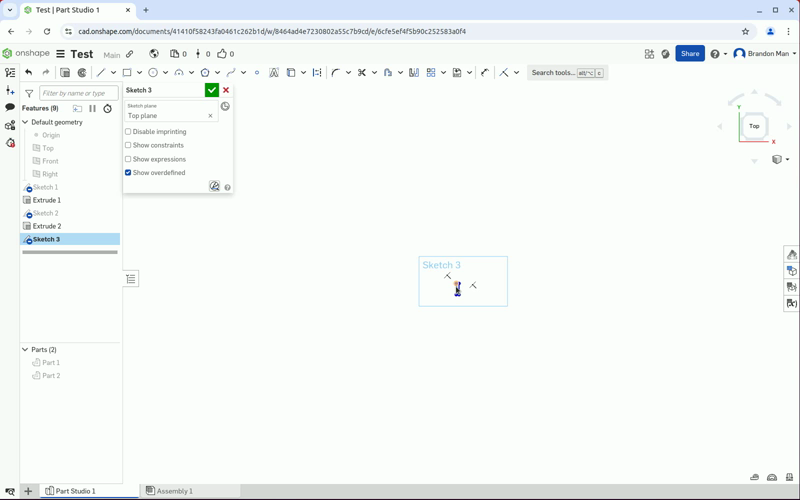
scroll(6)
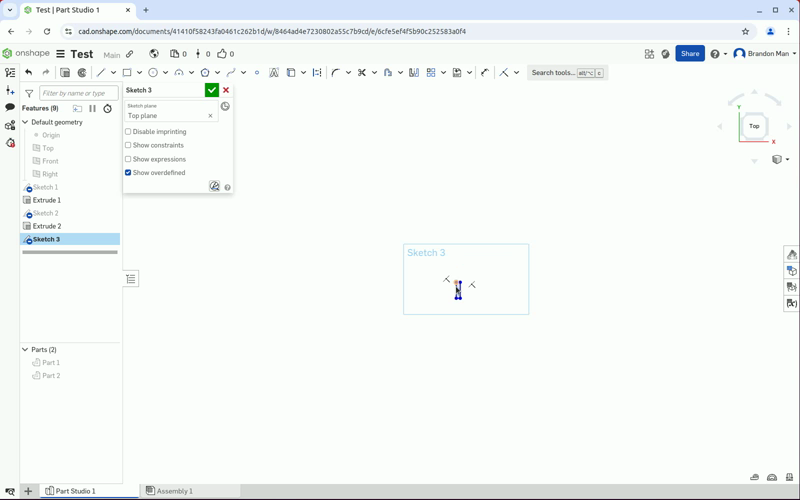
scroll(6)
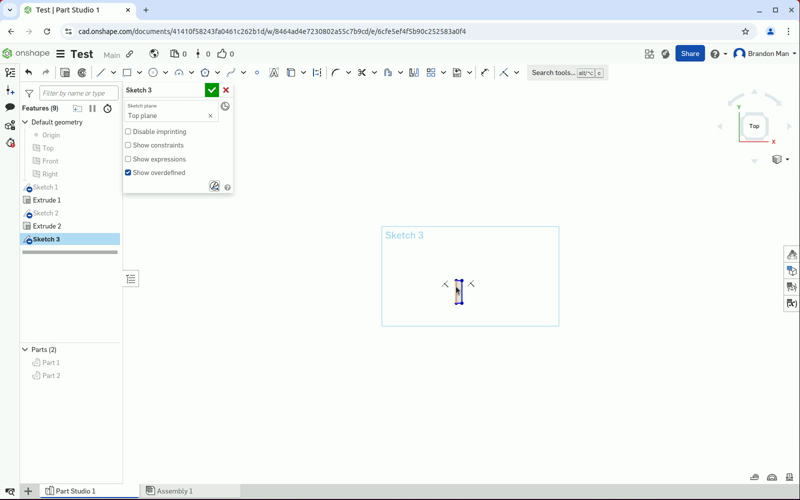
scroll(6)
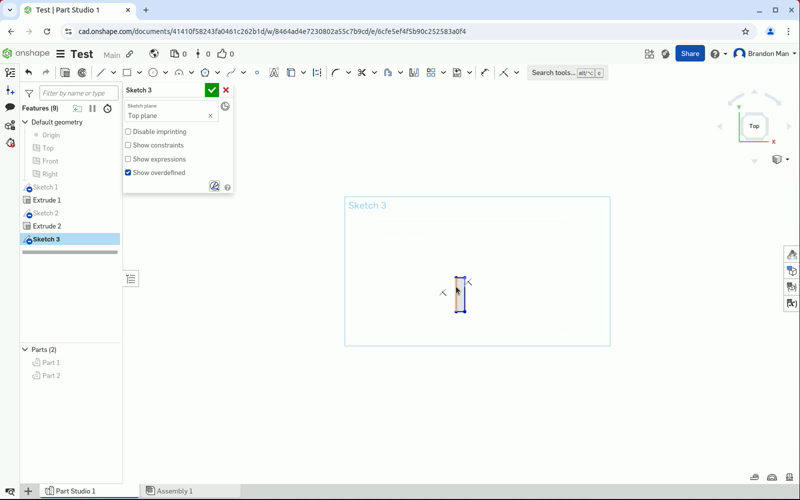
scroll(6)
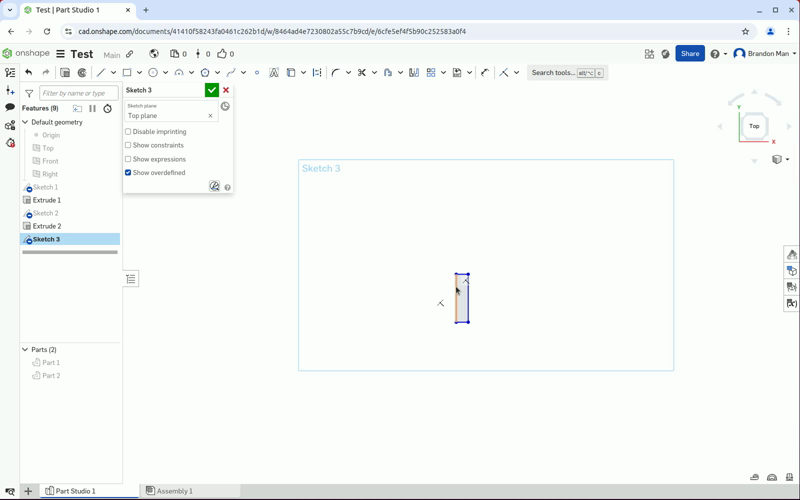
scroll(6)
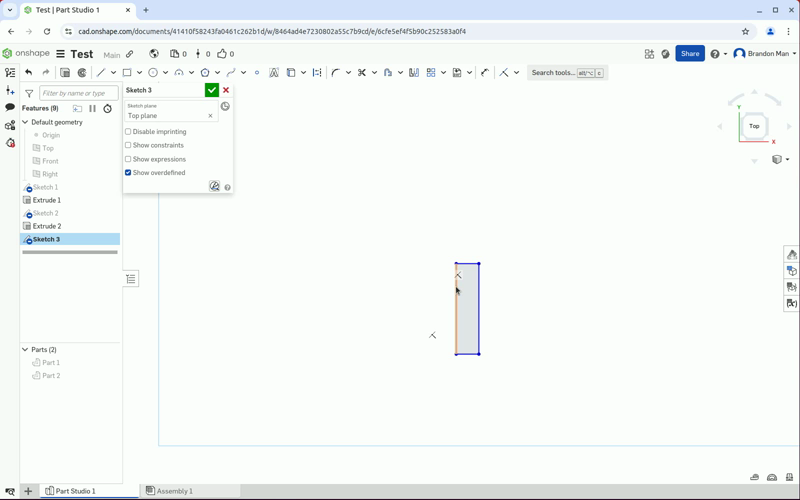
click(456, 286)
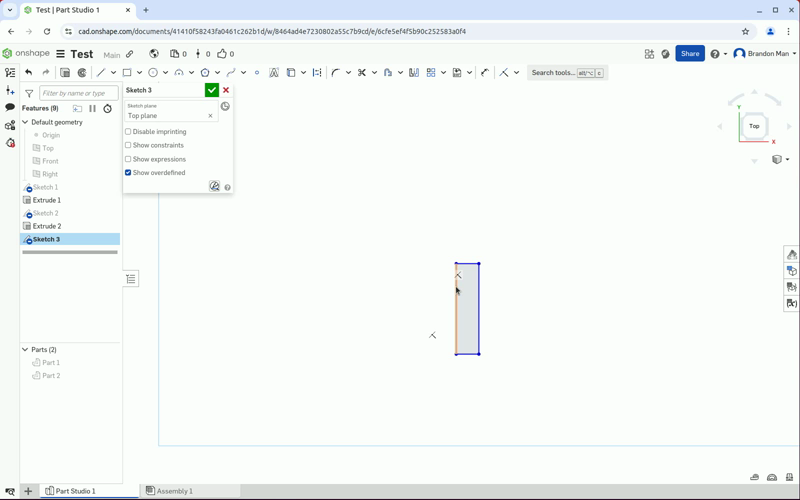
scroll(-6)
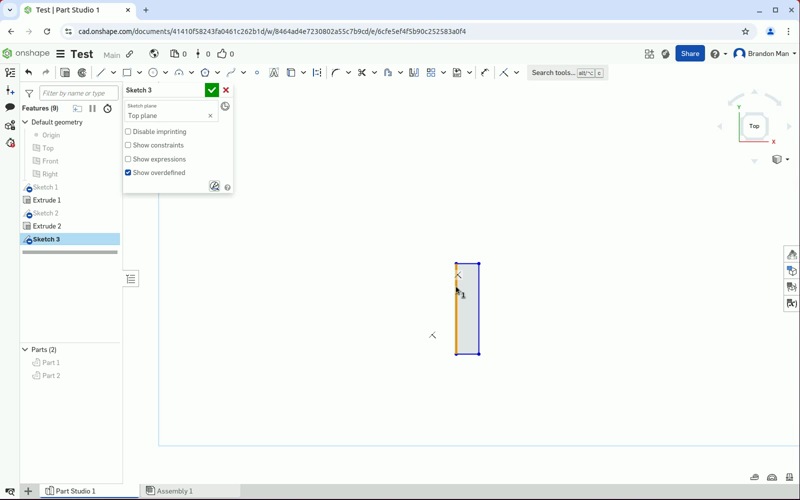
scroll(-6)
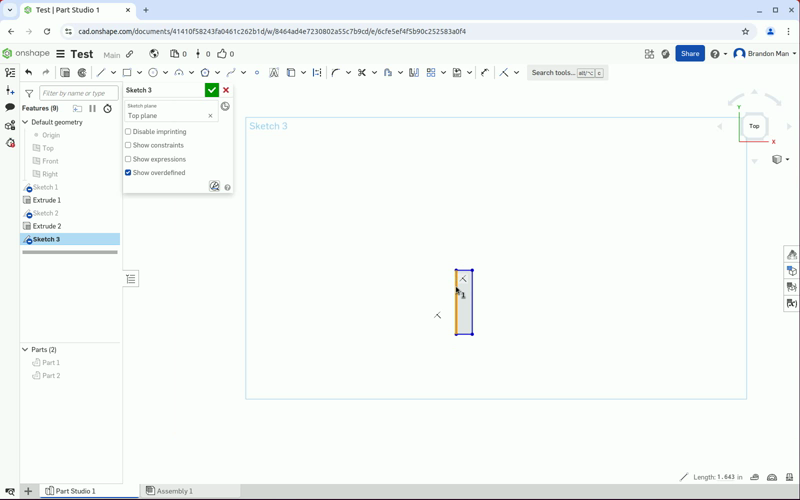
scroll(-6)
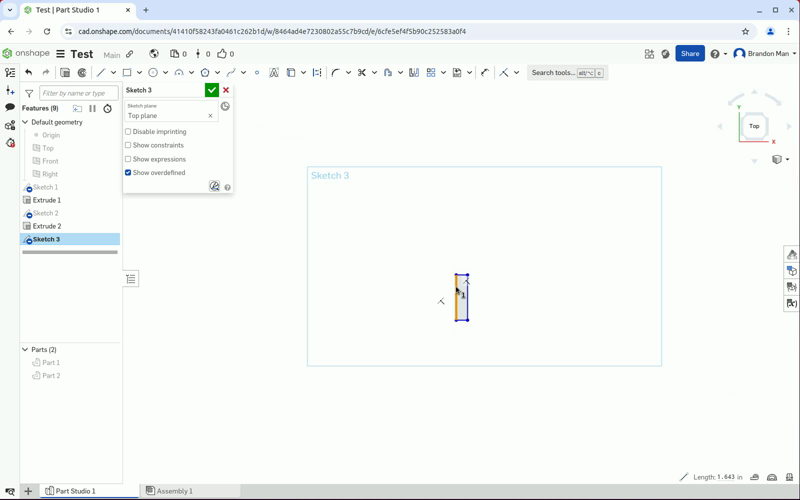
scroll(-6)
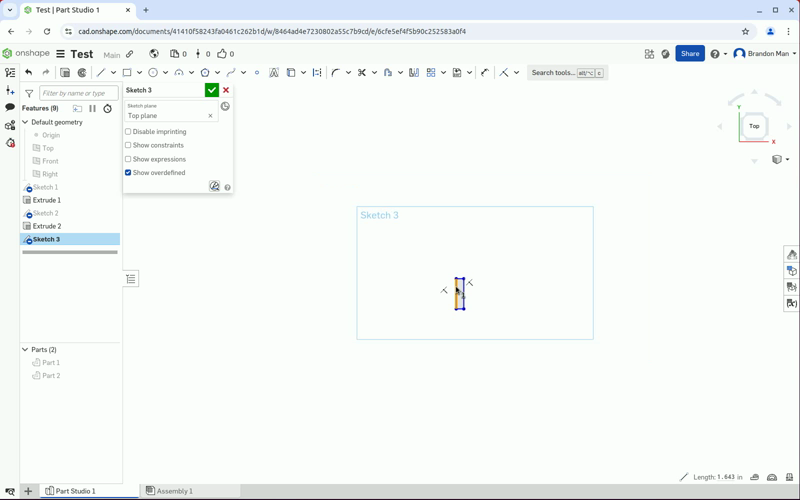
scroll(-6)
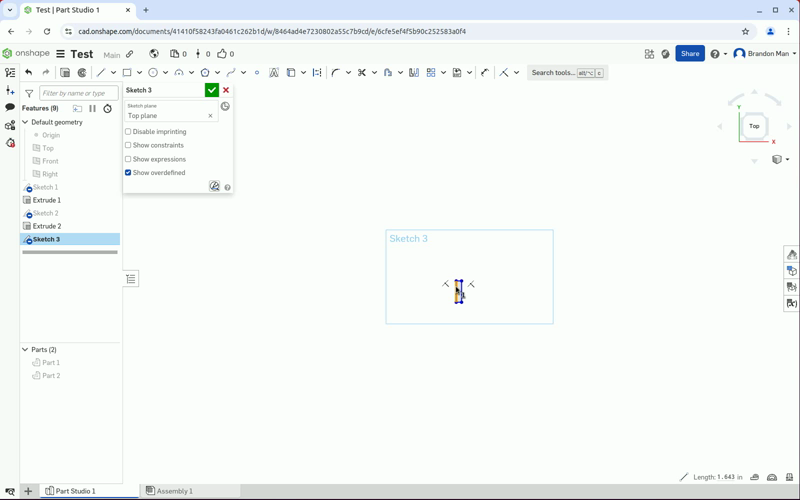
scroll(-6)
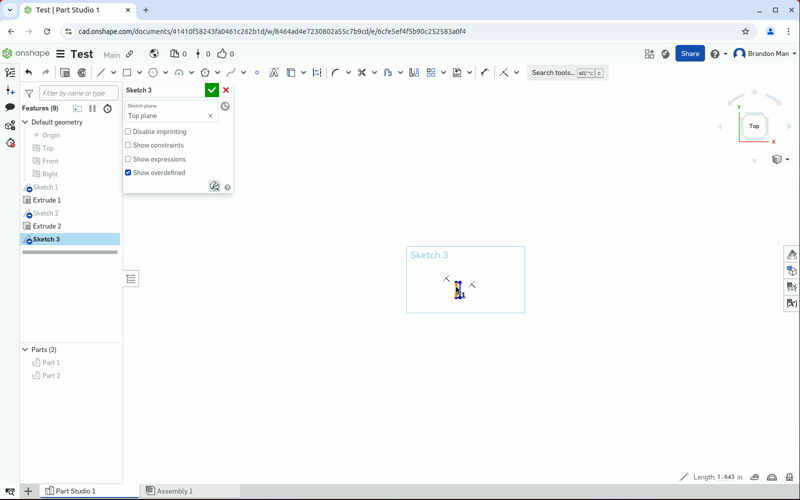
scroll(-6)
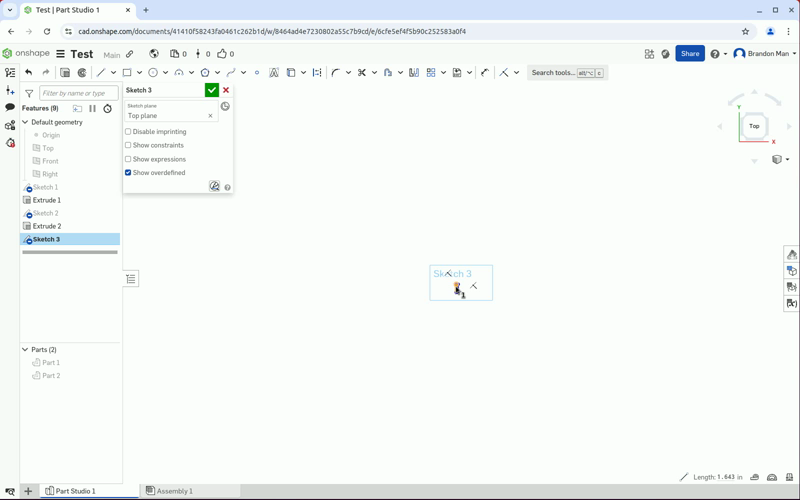
mouse_move(73, 352)
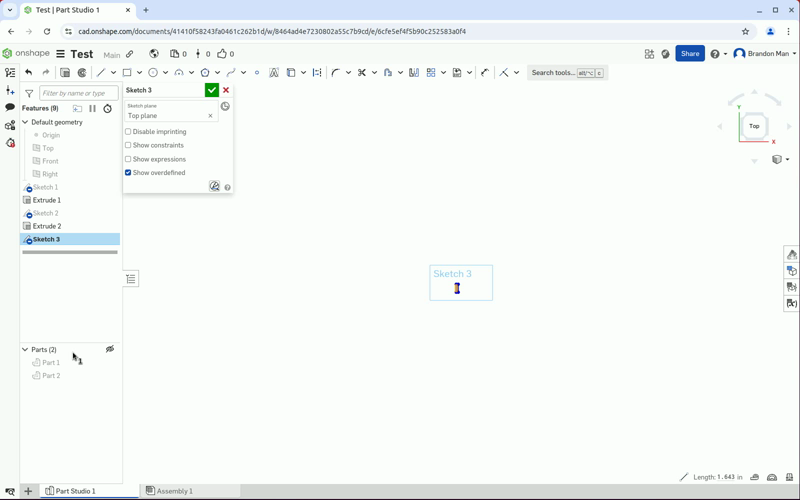
key(shift+y)
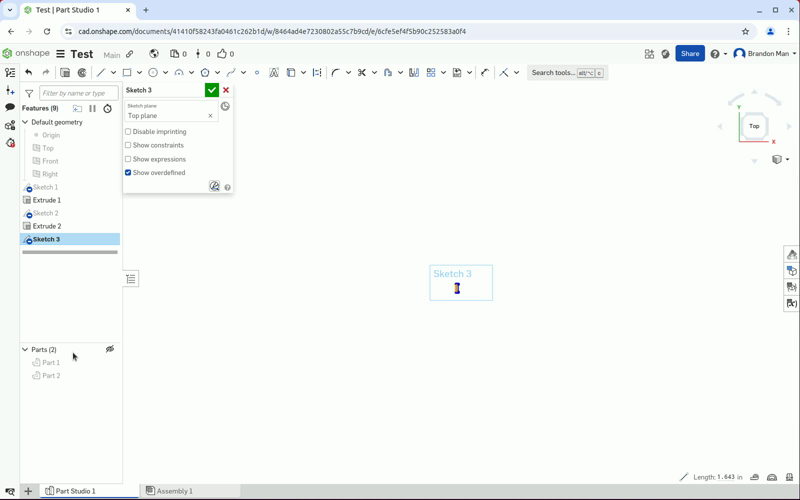
key(shift+e)
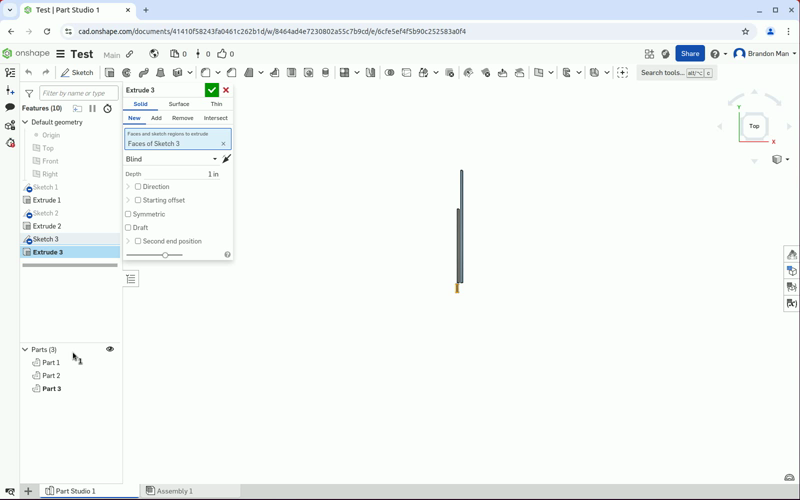
mouse_move(143, 106)
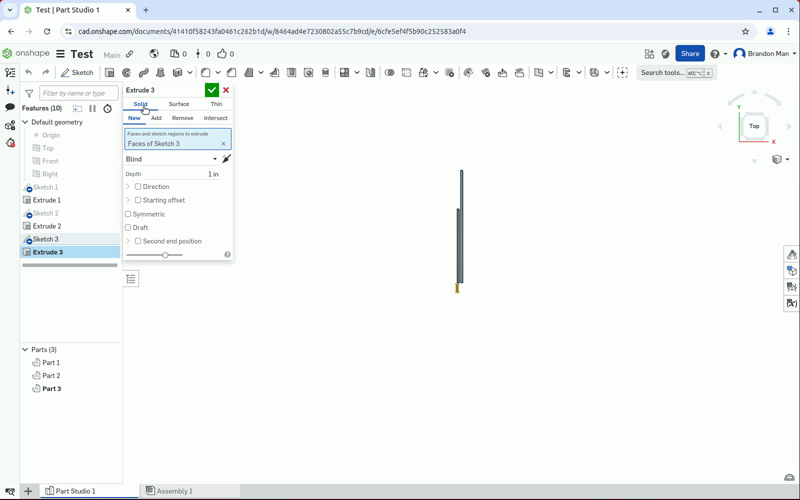
click(143, 106)
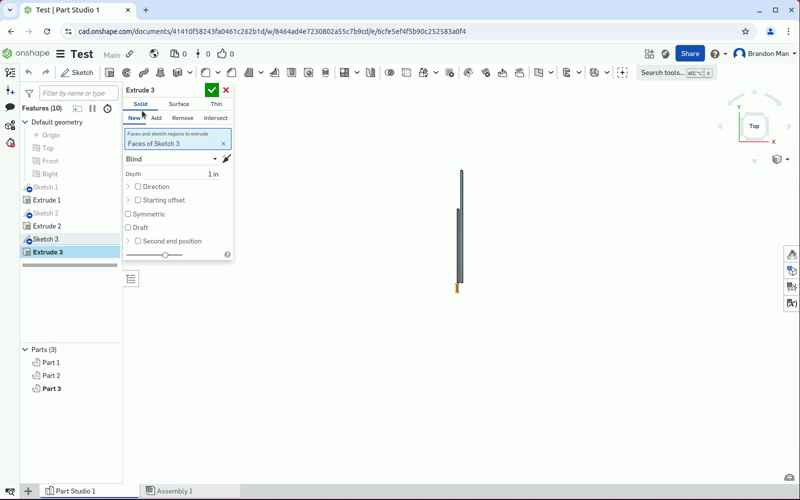
mouse_move(137, 120)
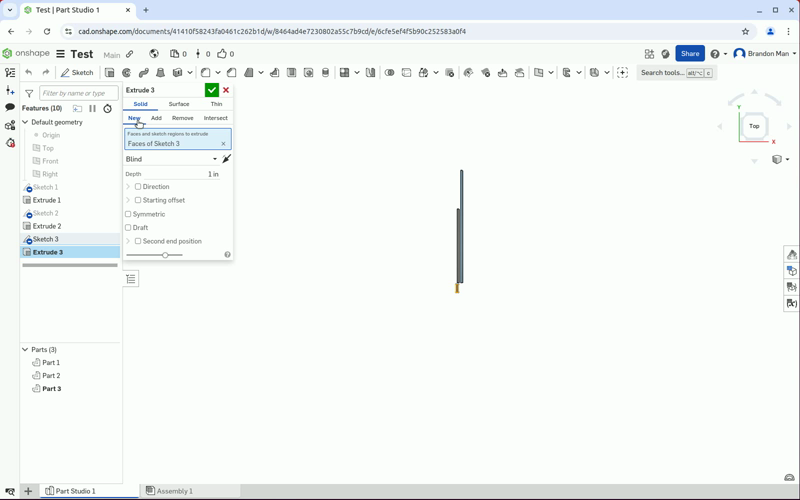
click(137, 120)
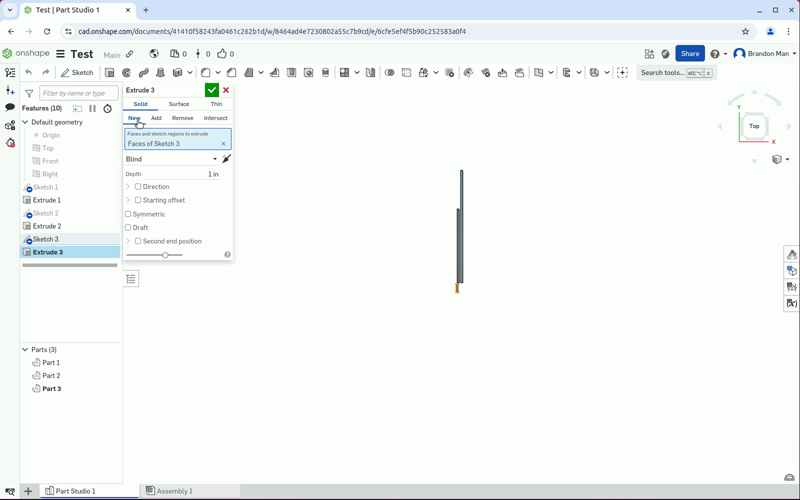
key(tab, 4)
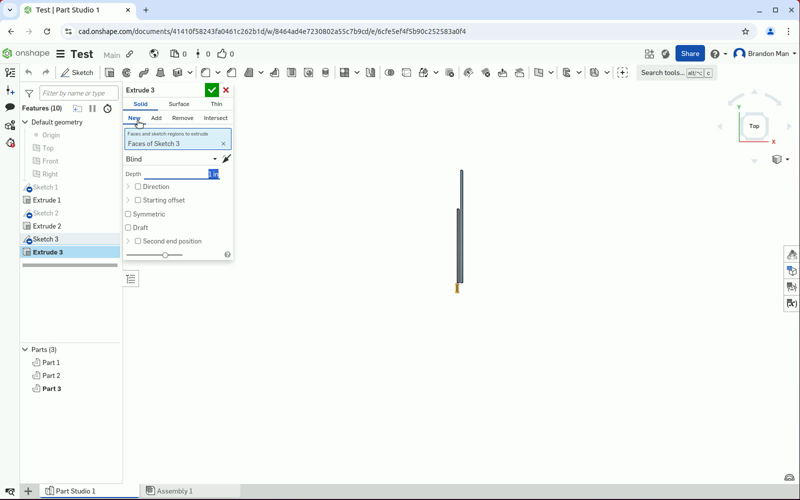
text(14.443)
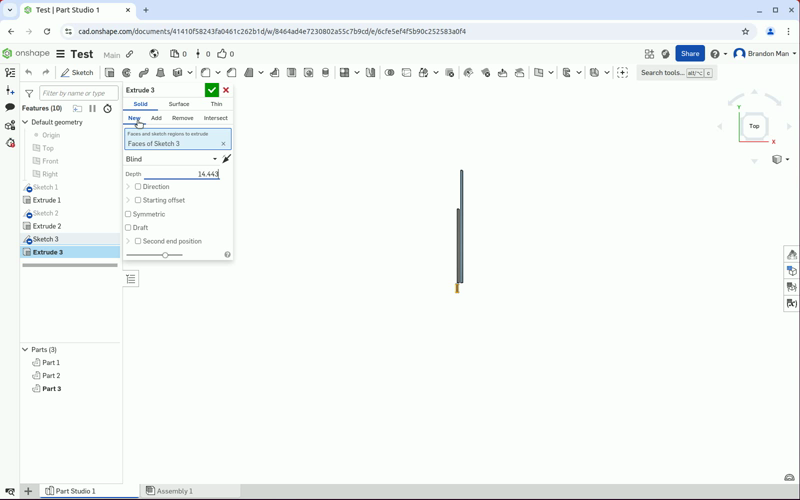
key(enter)
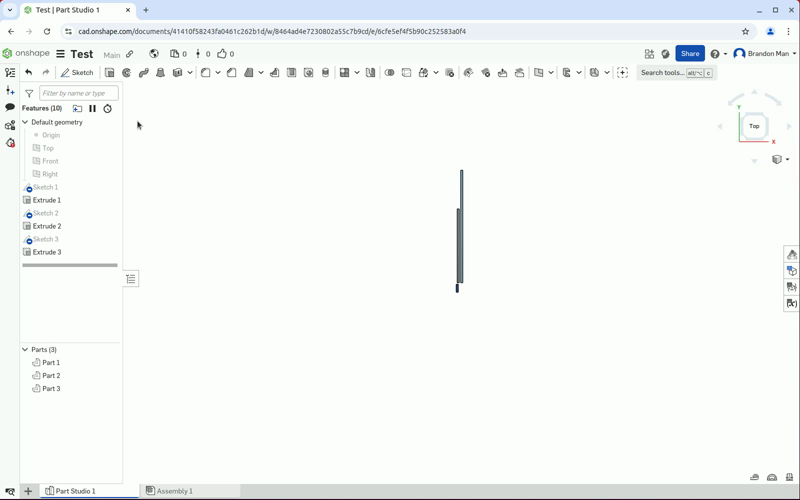
key(shift+h)
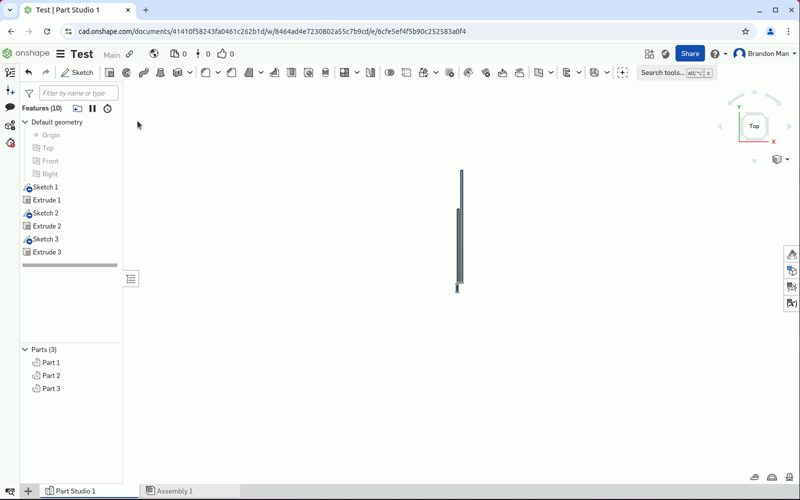
key(shift+h)
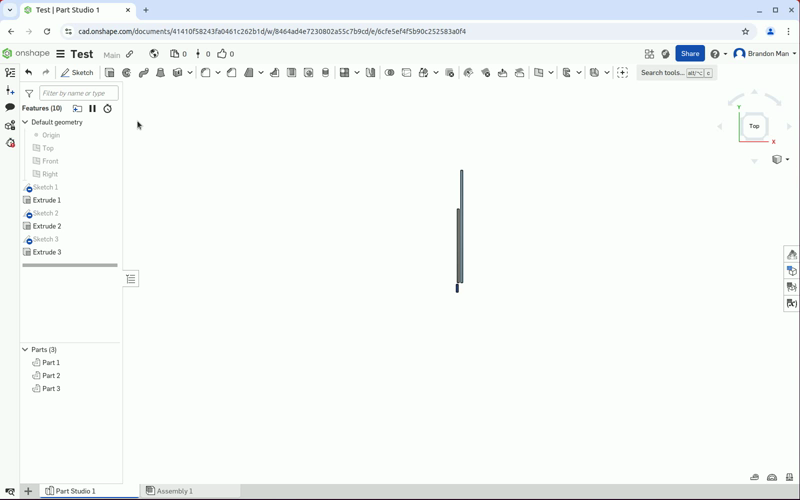
mouse_move(73, 189)
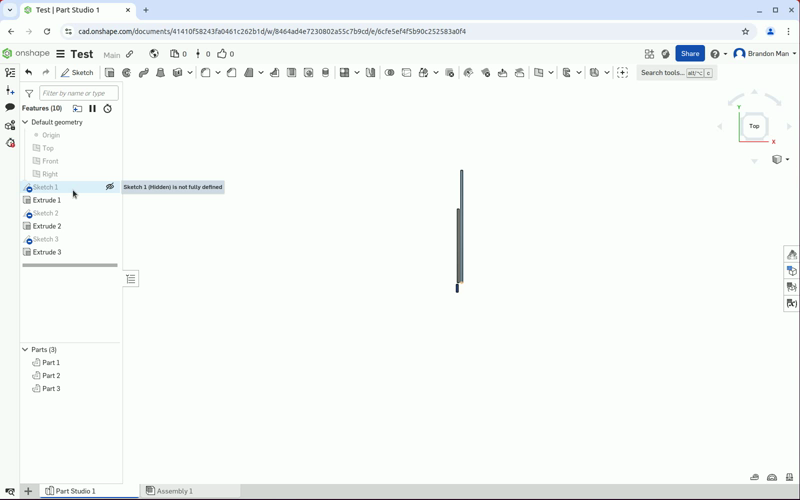
click(73, 189)
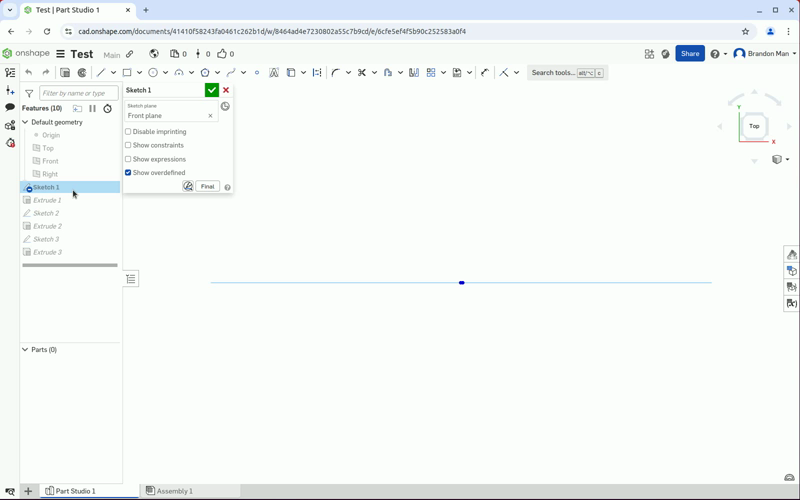
mouse_move(229, 92)
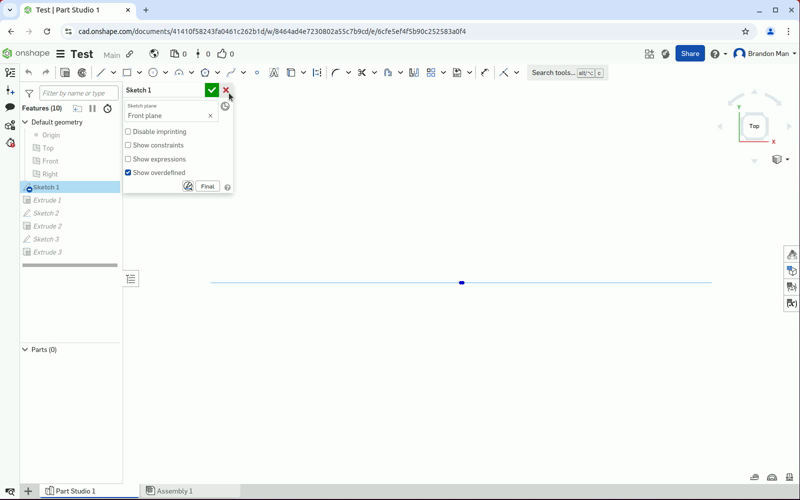
click(229, 92)
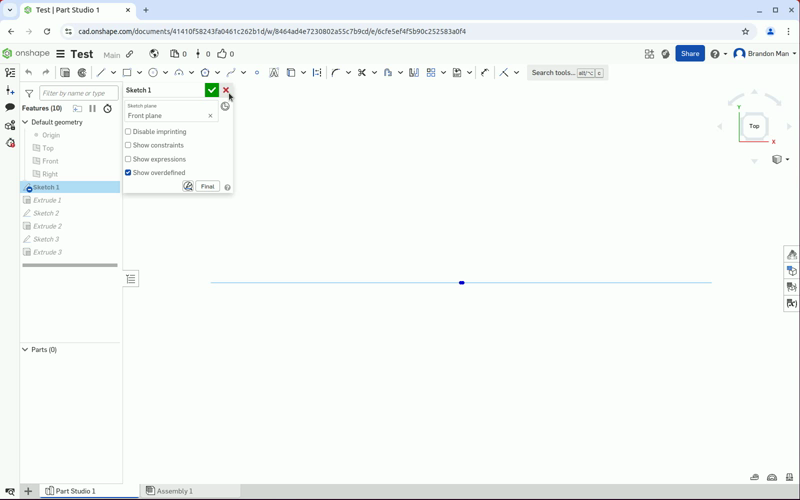
key(shift+s)
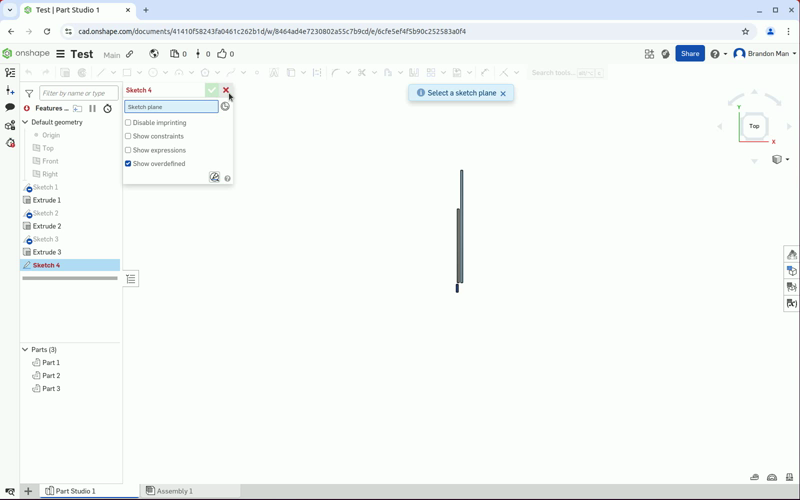
mouse_move(73, 150)
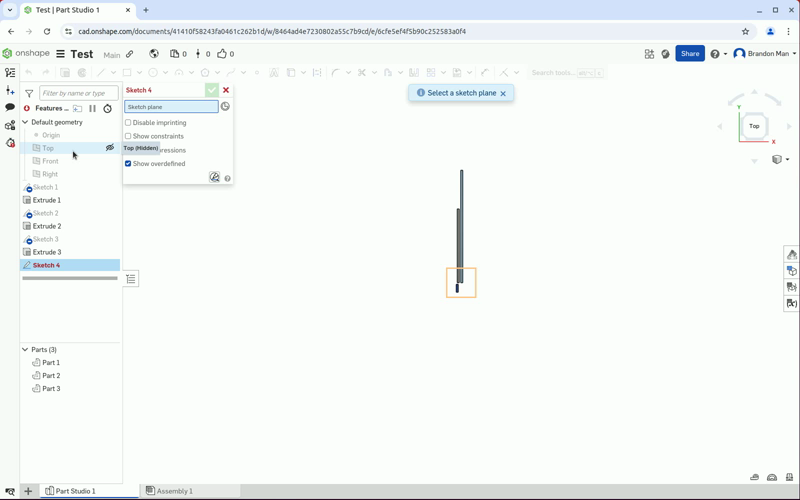
click(73, 150)
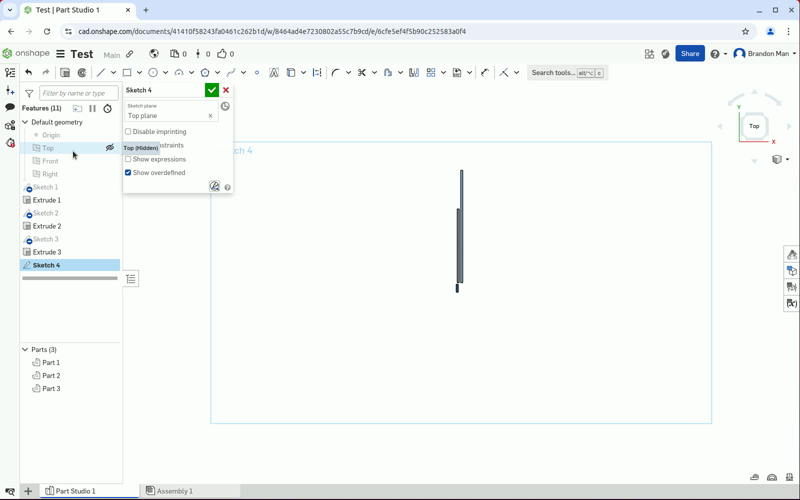
mouse_move(73, 352)
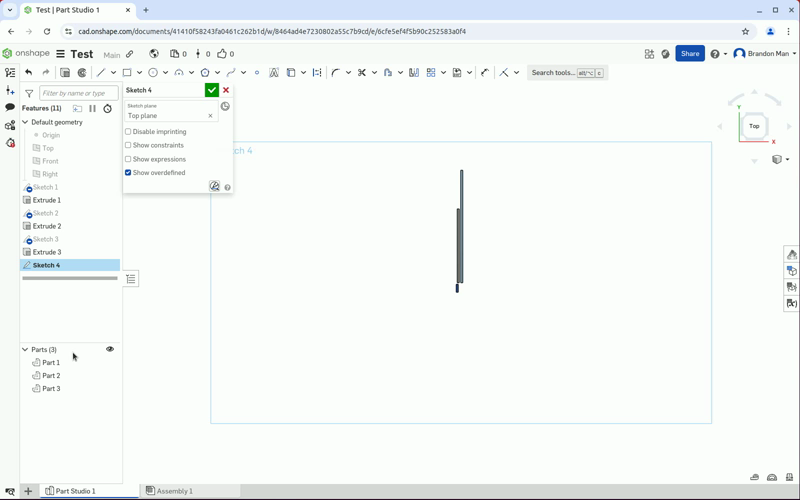
key(y)
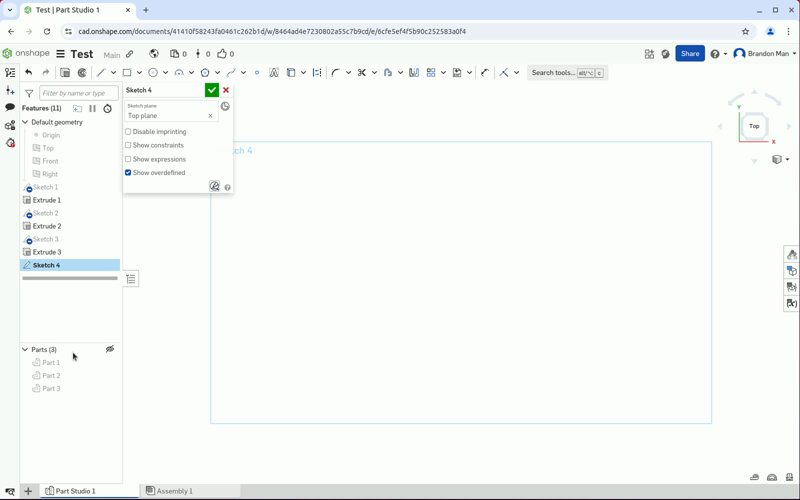
key(l)
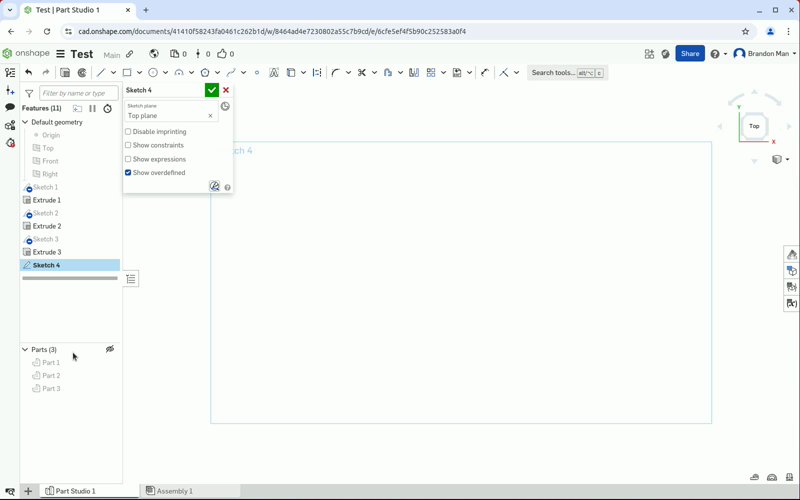
key_down(shift)
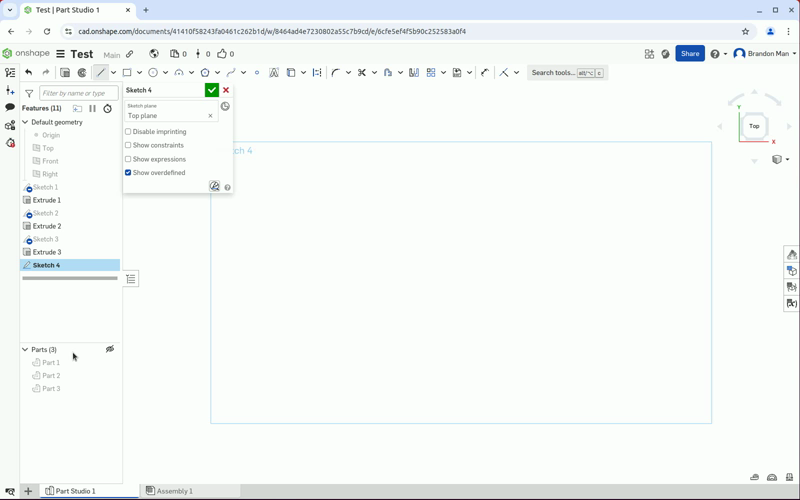
mouse_move(463, 293)
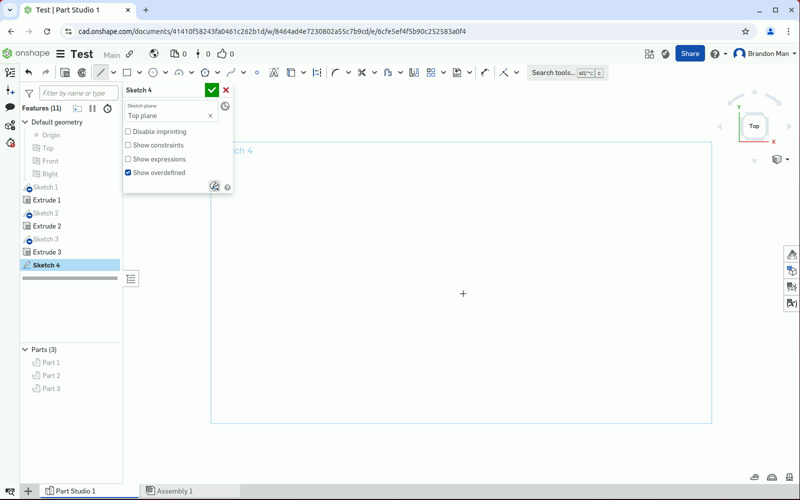
click(463, 293)
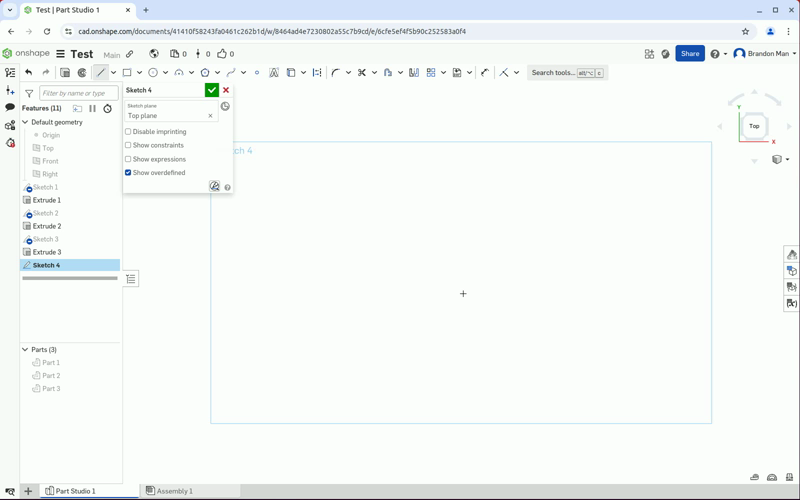
key_up(shift)
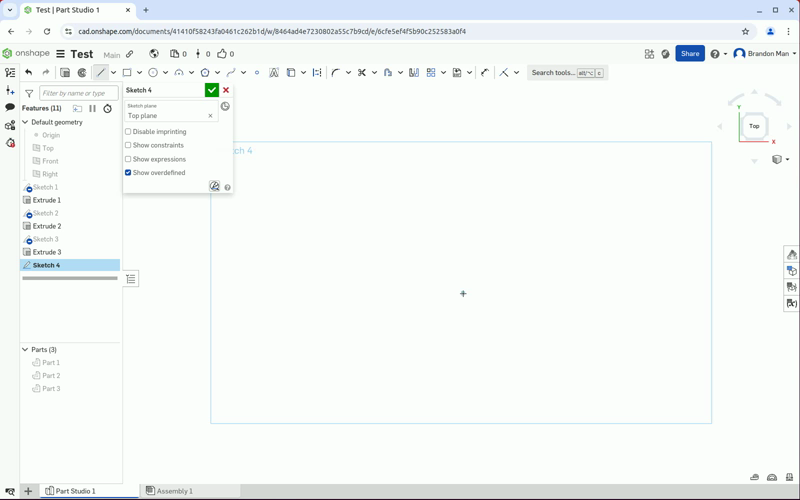
key_down(shift)
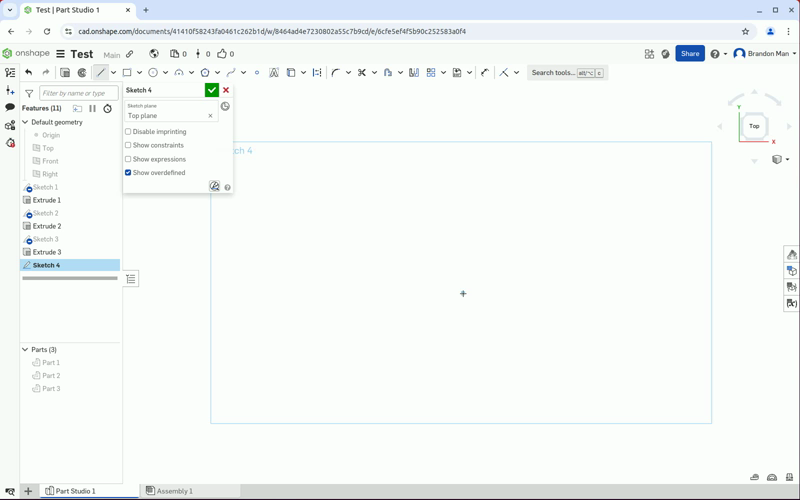
mouse_move(493, 293)
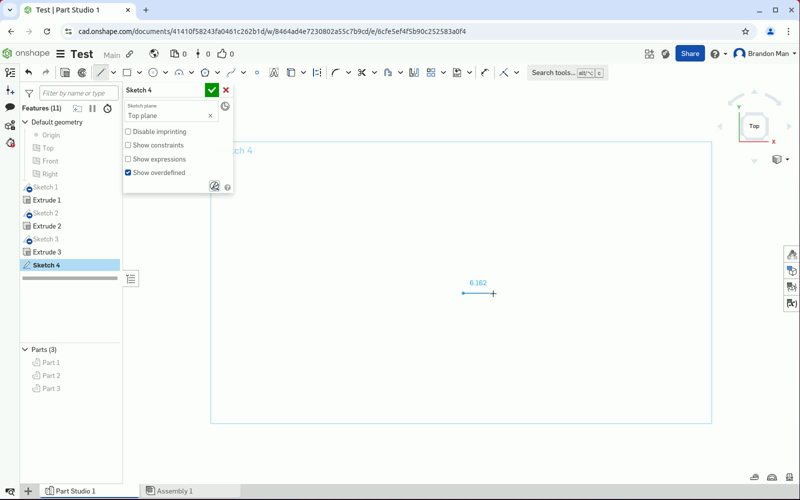
mouse_move(465, 293)
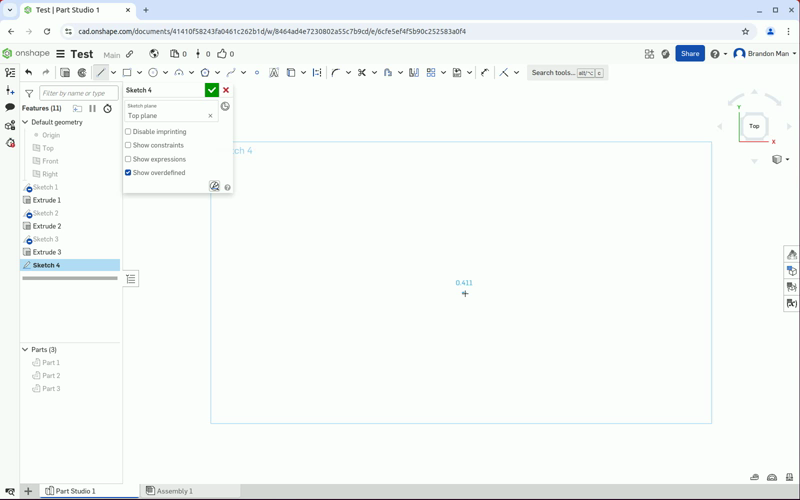
scroll(6)
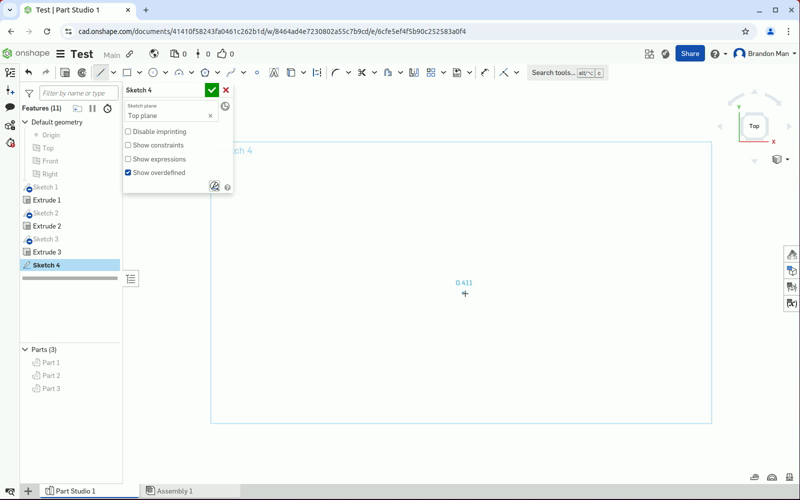
scroll(6)
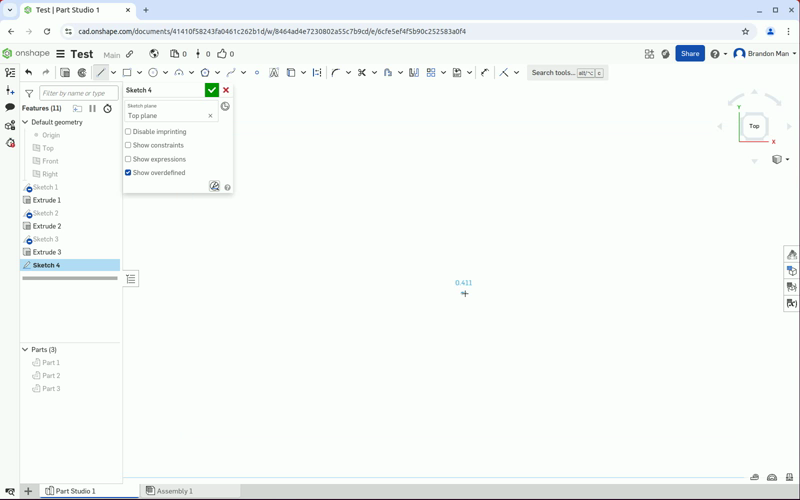
scroll(6)
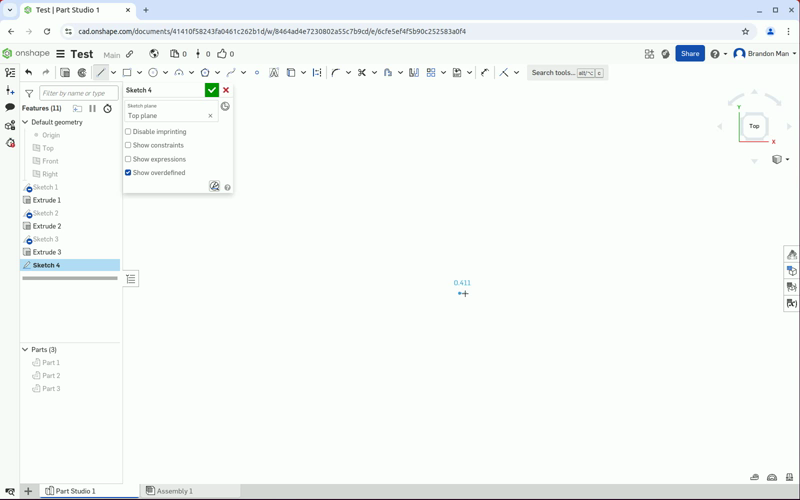
scroll(6)
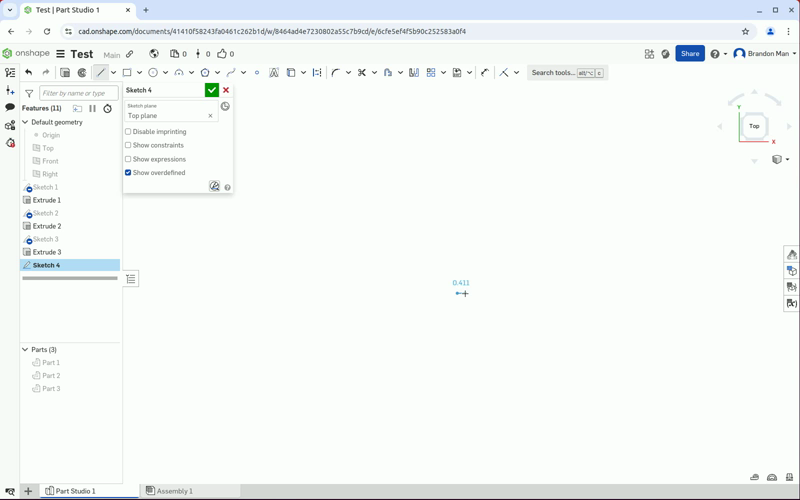
scroll(6)
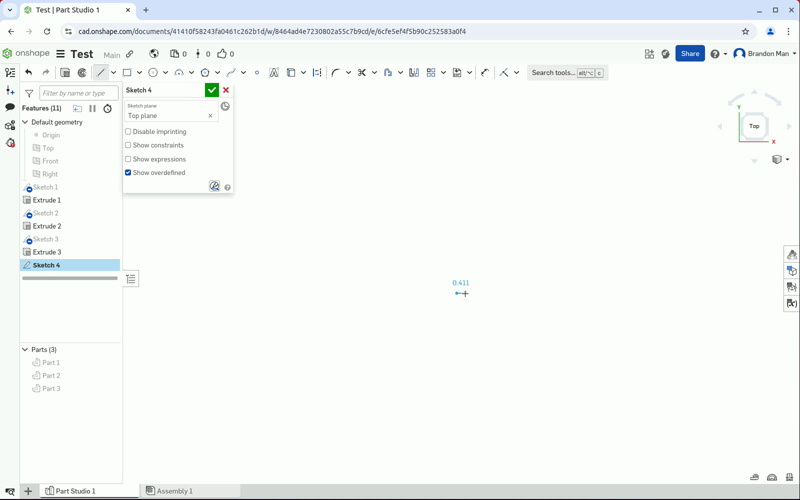
scroll(6)
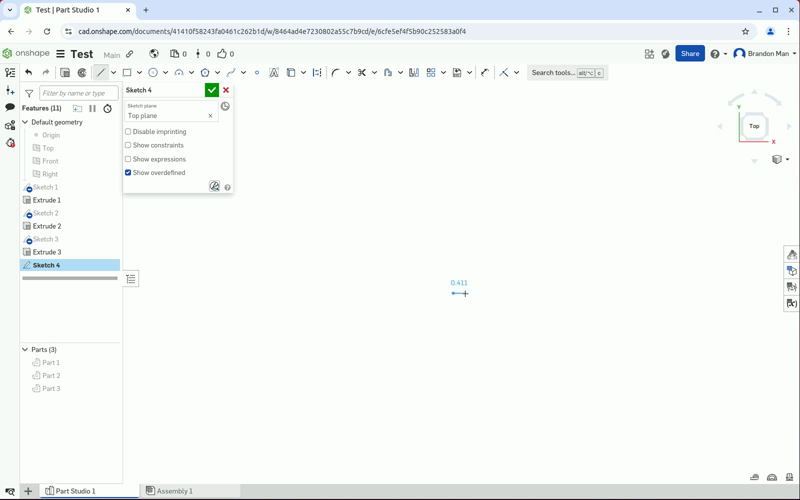
scroll(6)
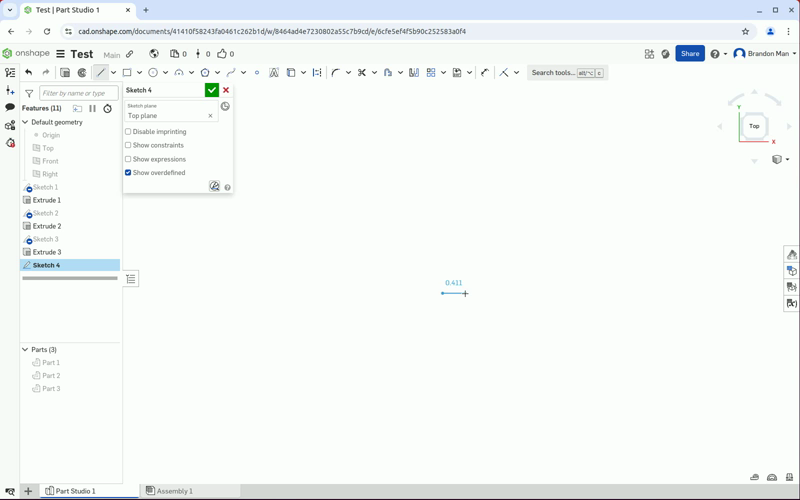
click(465, 293)
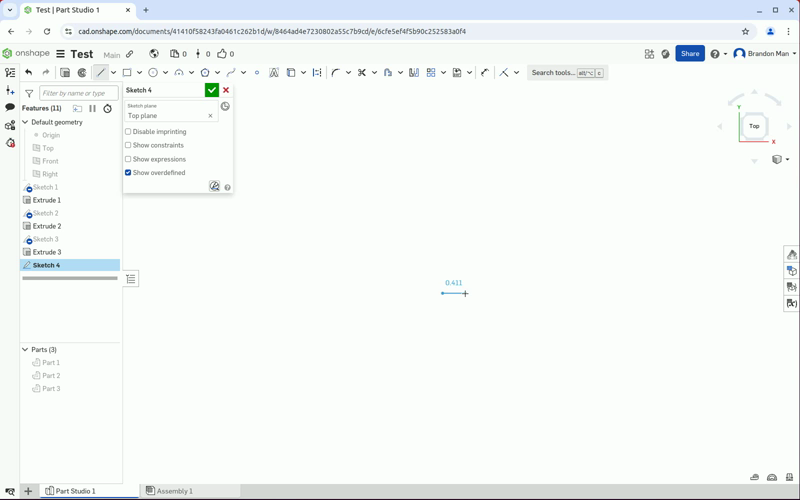
scroll(-6)
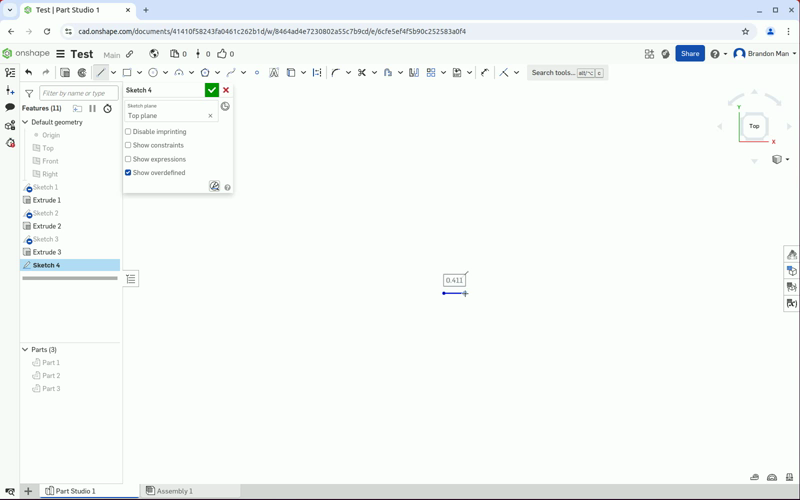
scroll(-6)
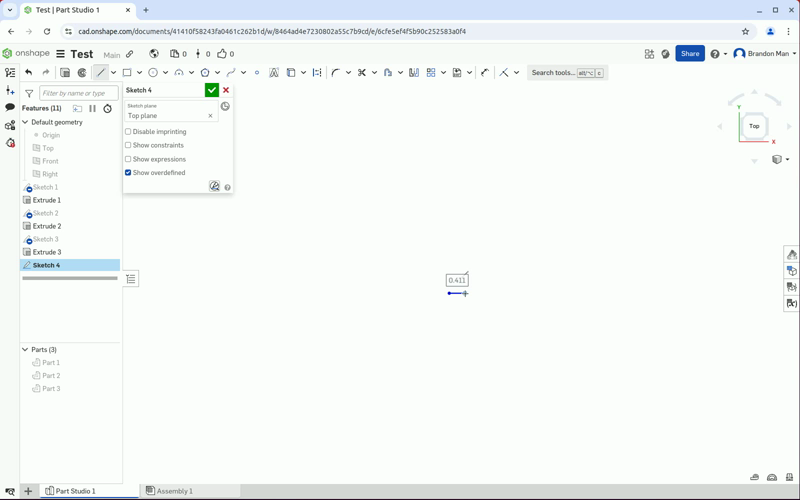
scroll(-6)
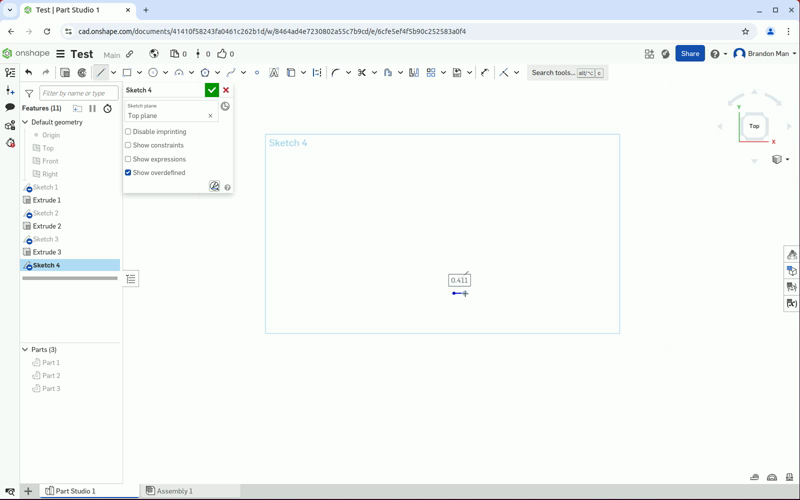
scroll(-6)
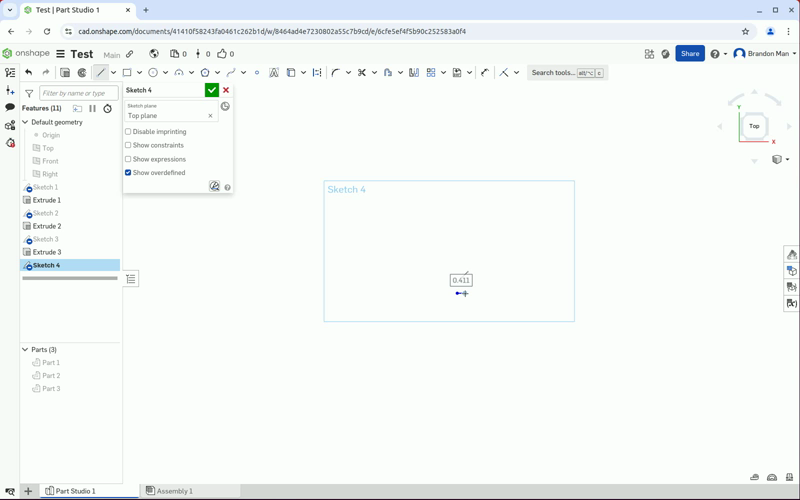
scroll(-6)
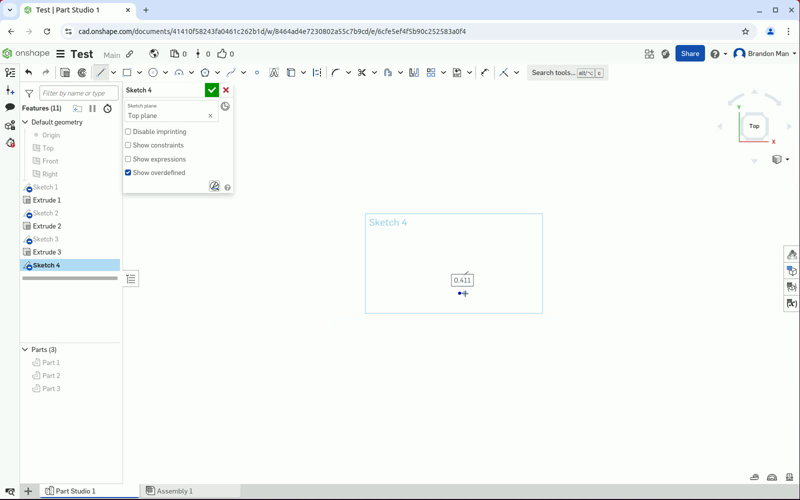
scroll(-6)
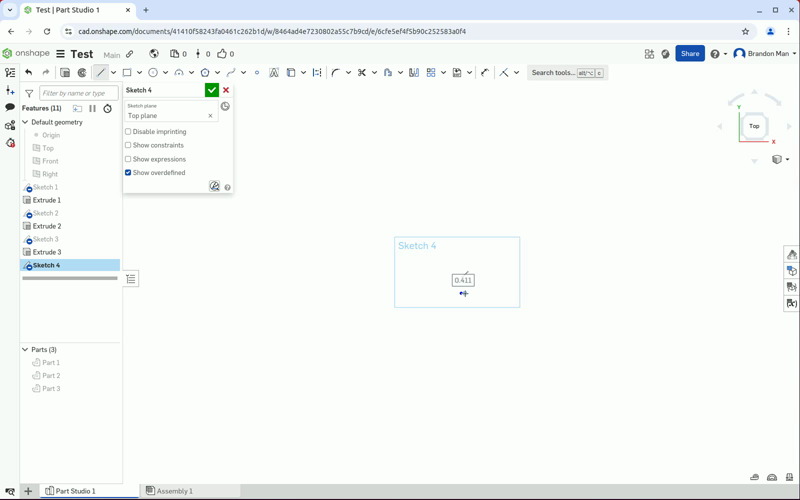
scroll(-6)
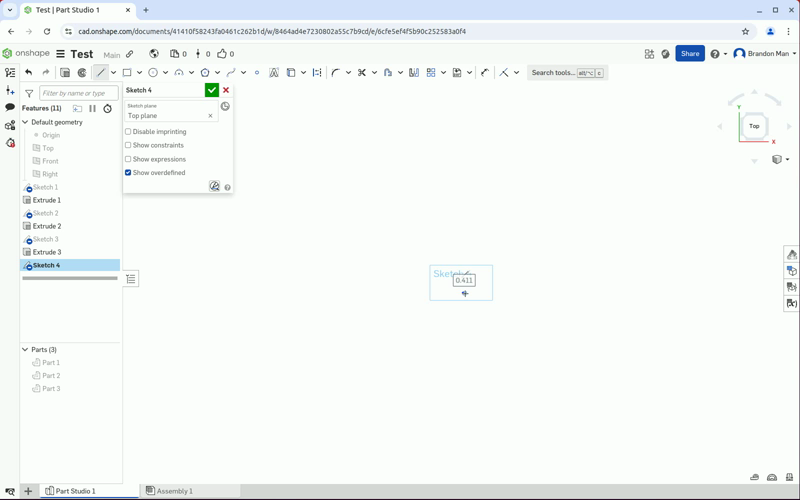
key_up(shift)
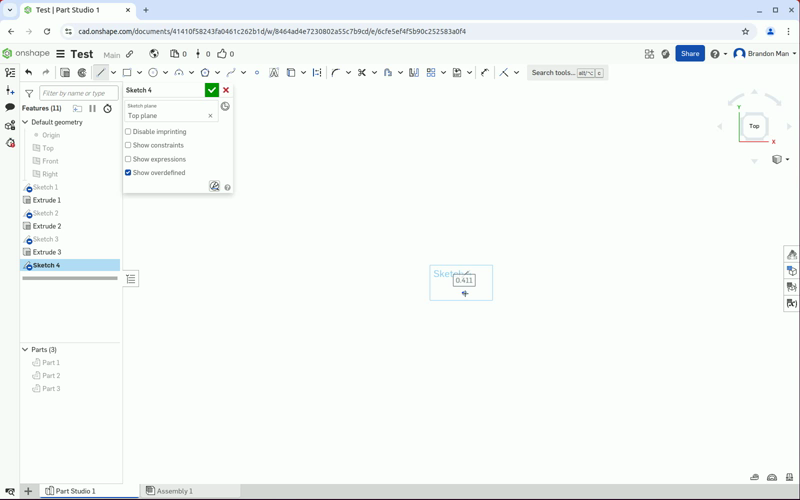
key_down(shift)
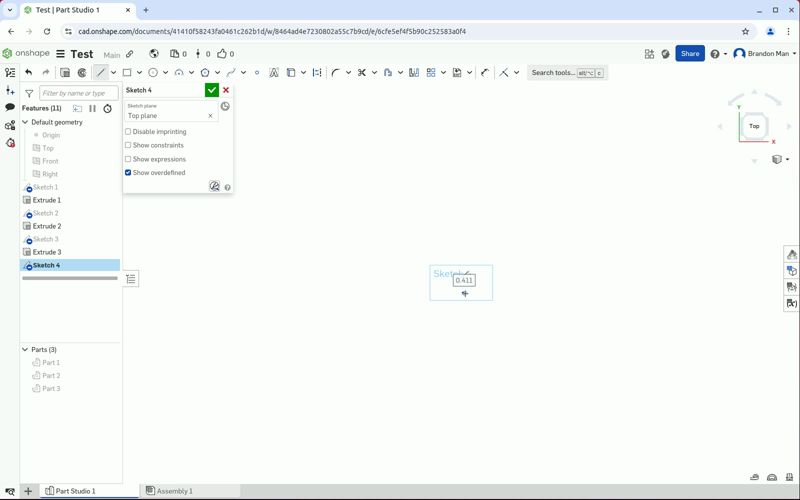
mouse_move(495, 293)
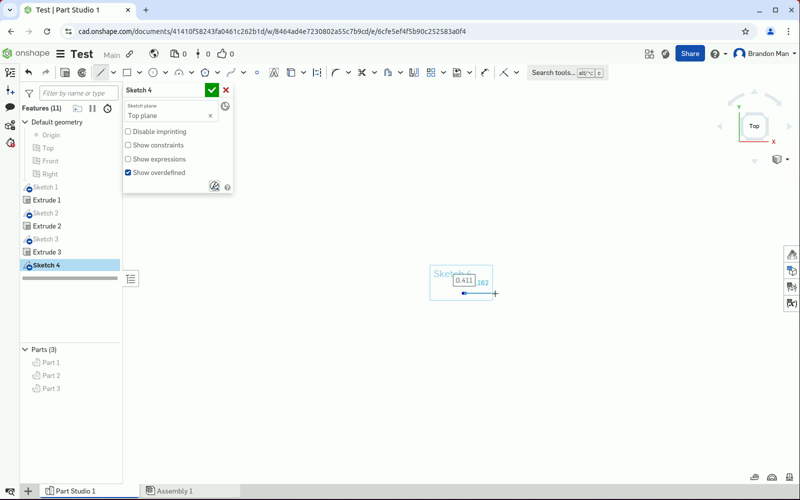
mouse_move(465, 287)
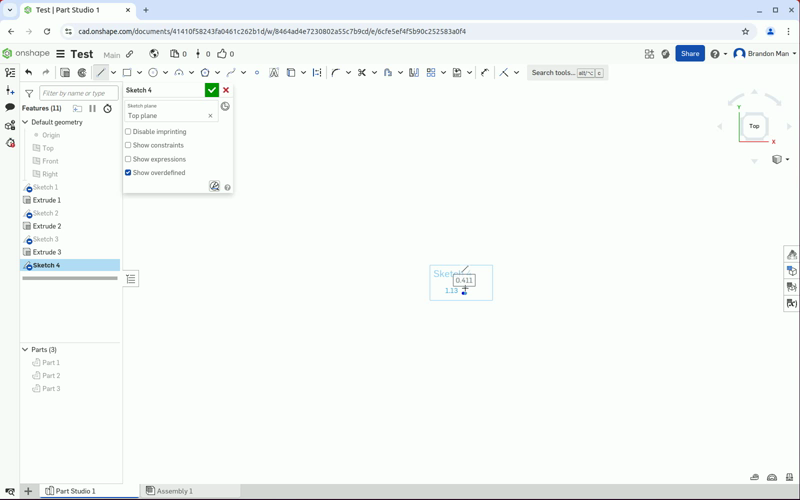
scroll(6)
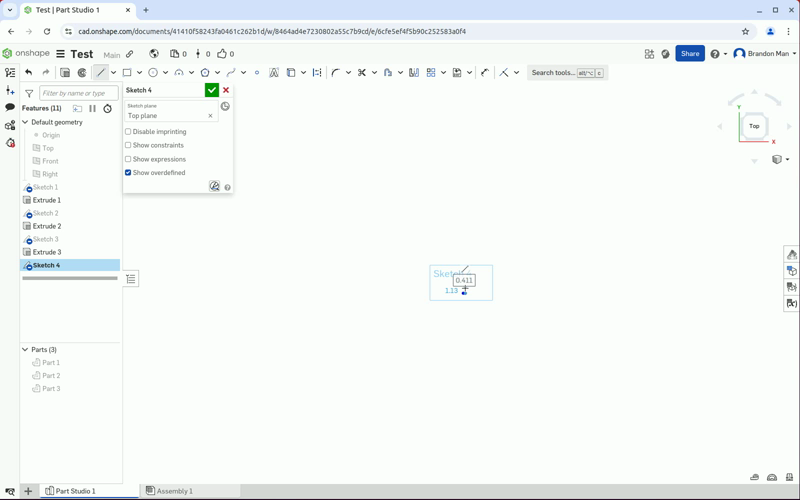
scroll(6)
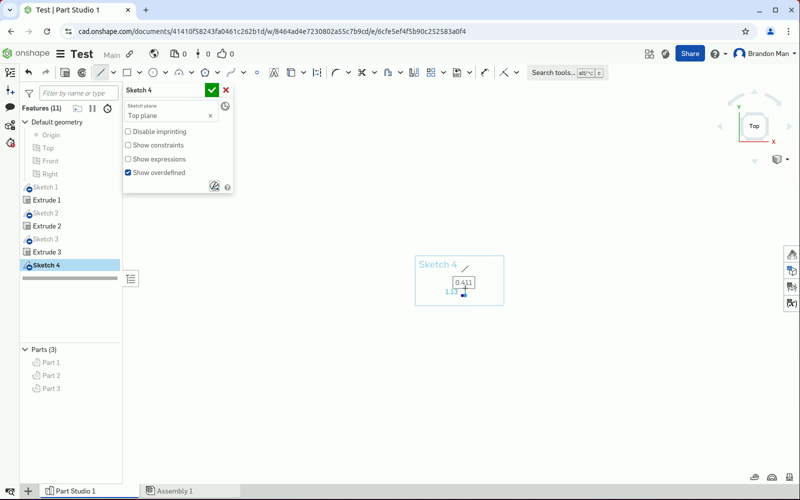
scroll(6)
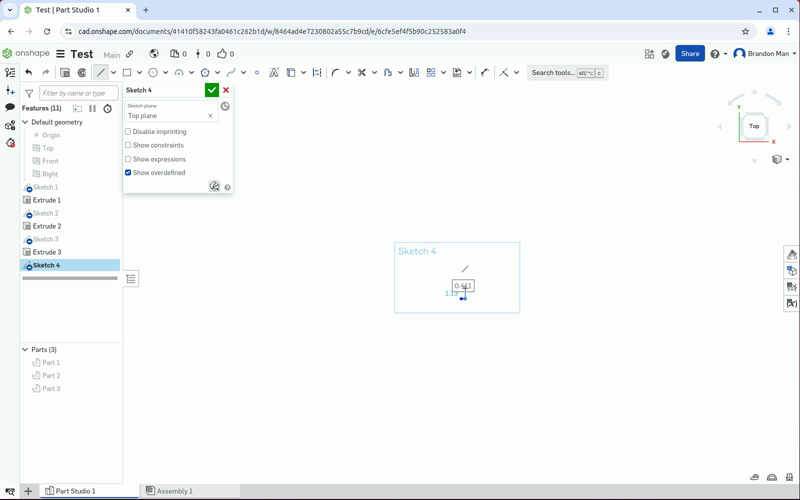
scroll(6)
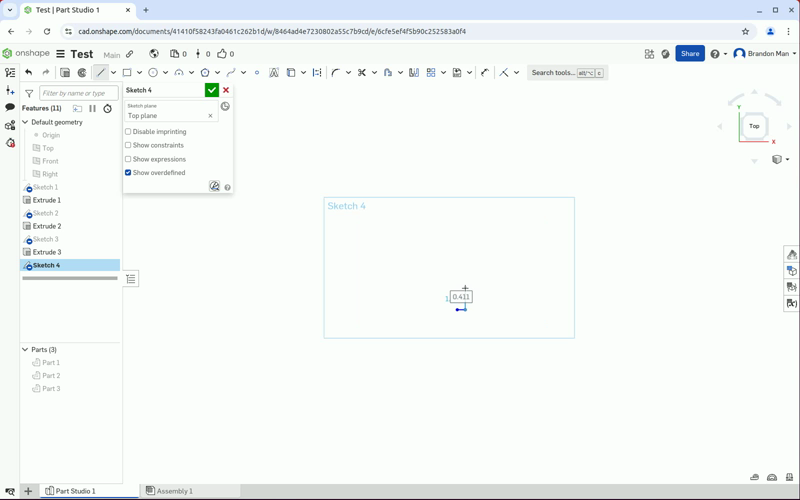
scroll(6)
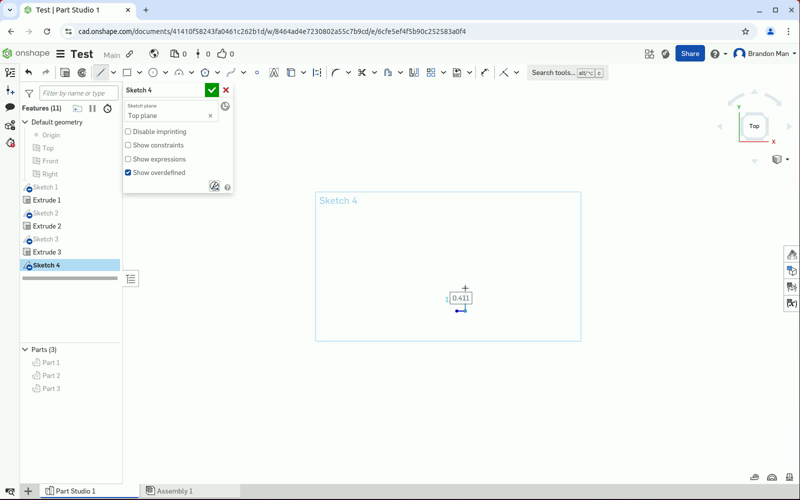
scroll(6)
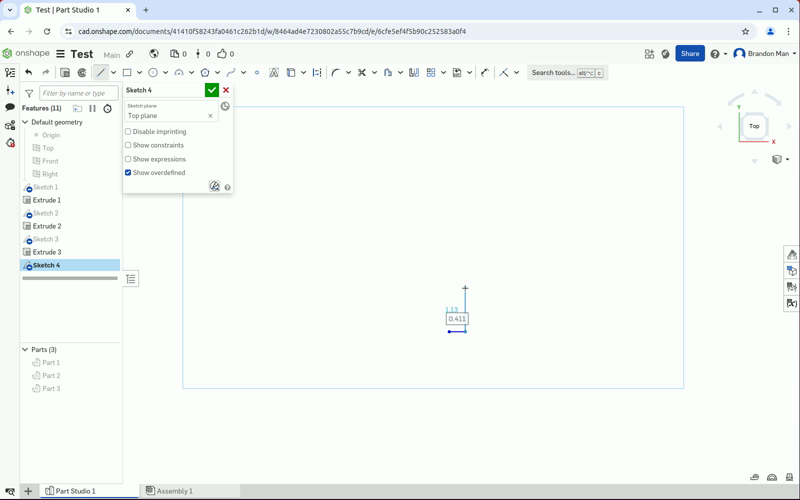
scroll(6)
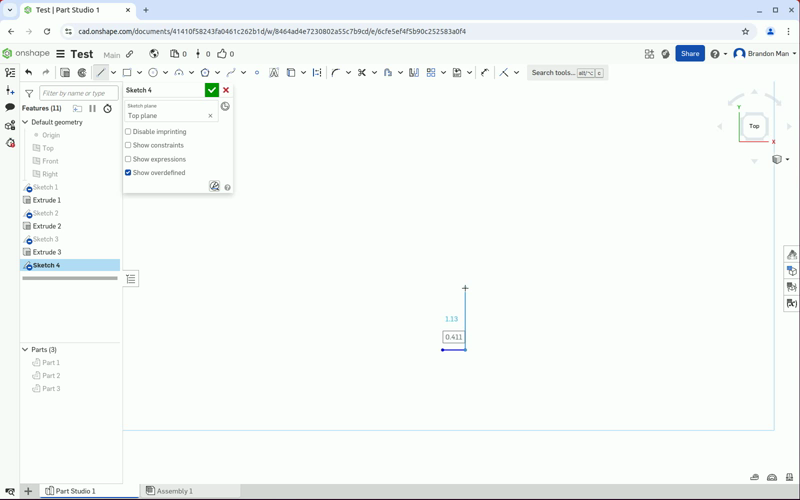
click(465, 287)
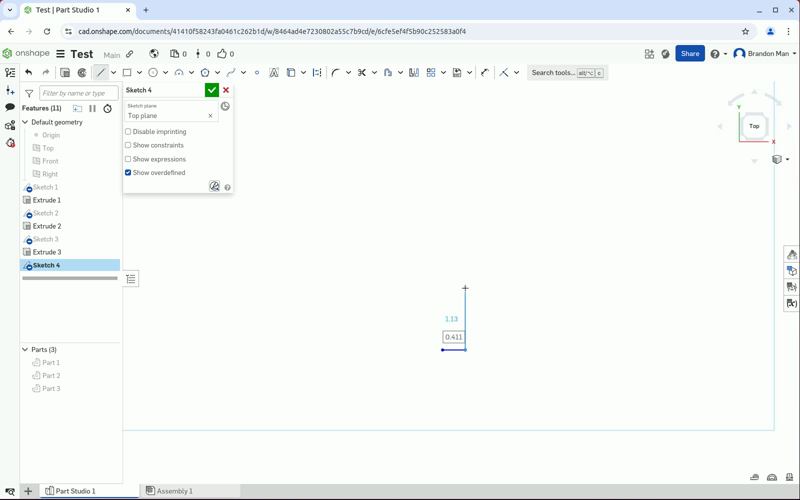
scroll(-6)
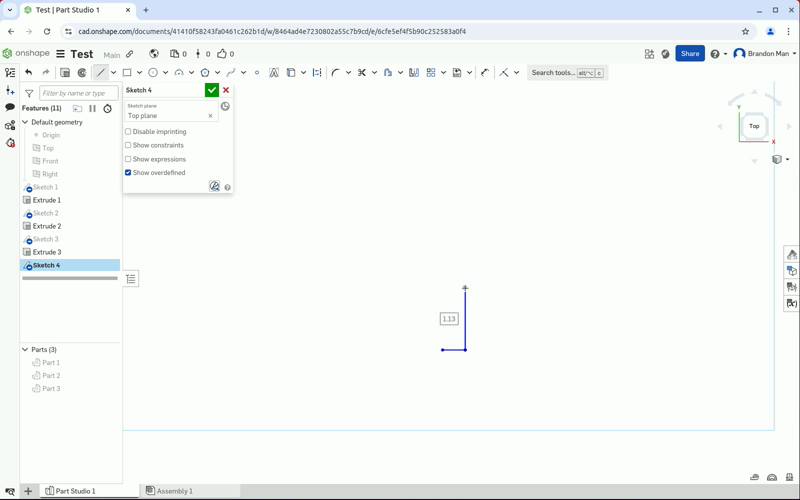
scroll(-6)
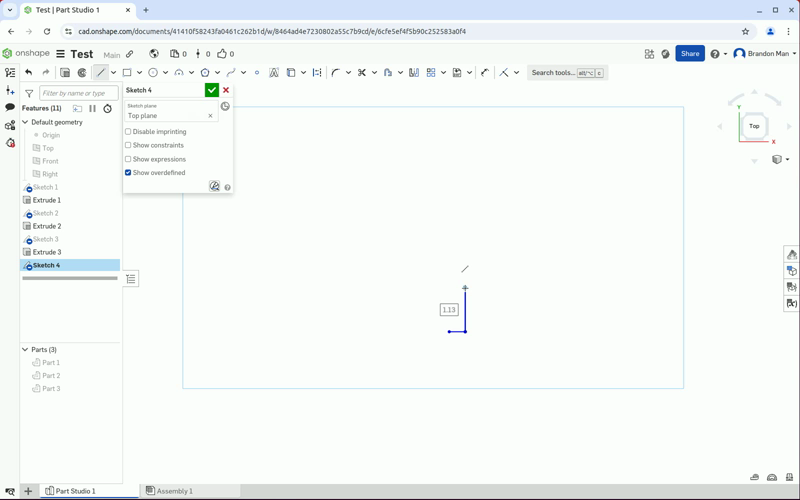
scroll(-6)
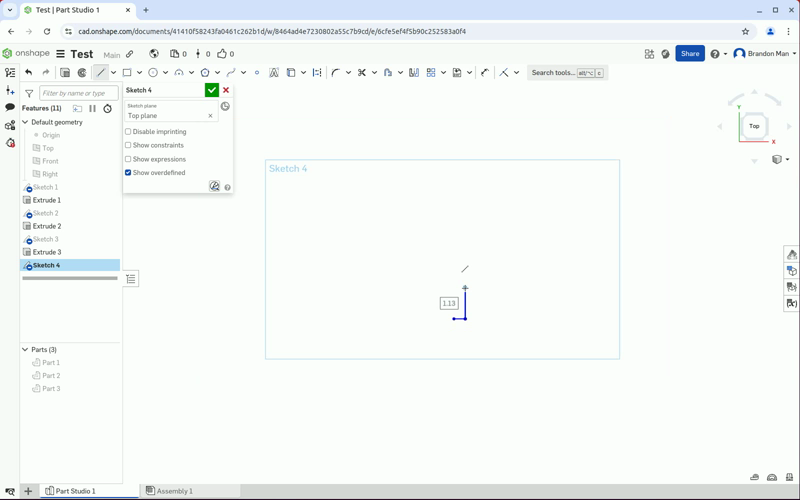
scroll(-6)
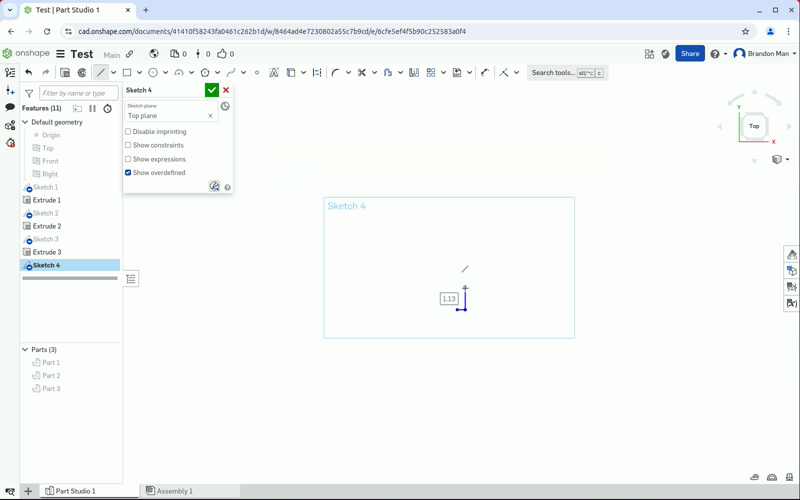
scroll(-6)
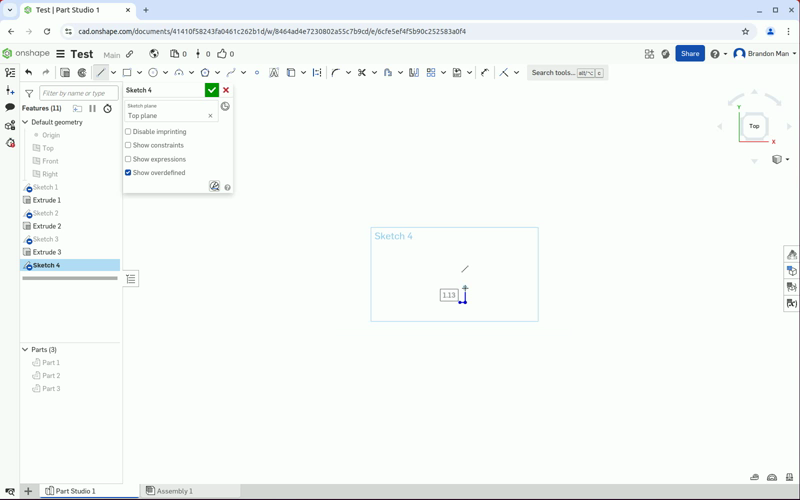
scroll(-6)
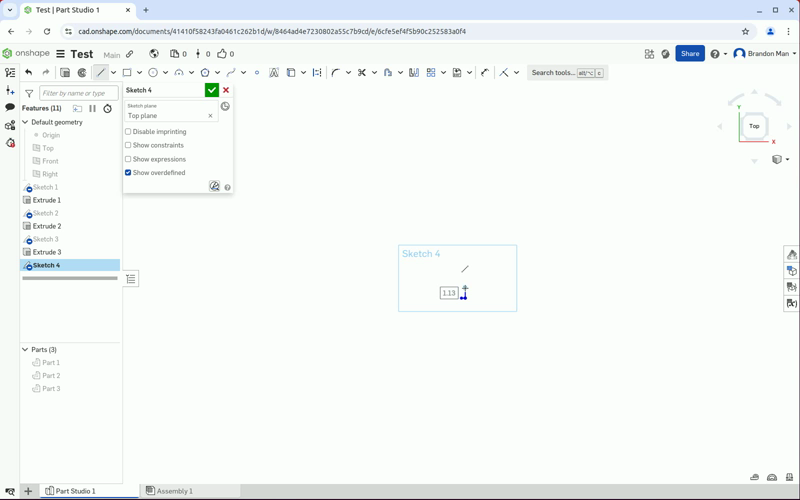
scroll(-6)
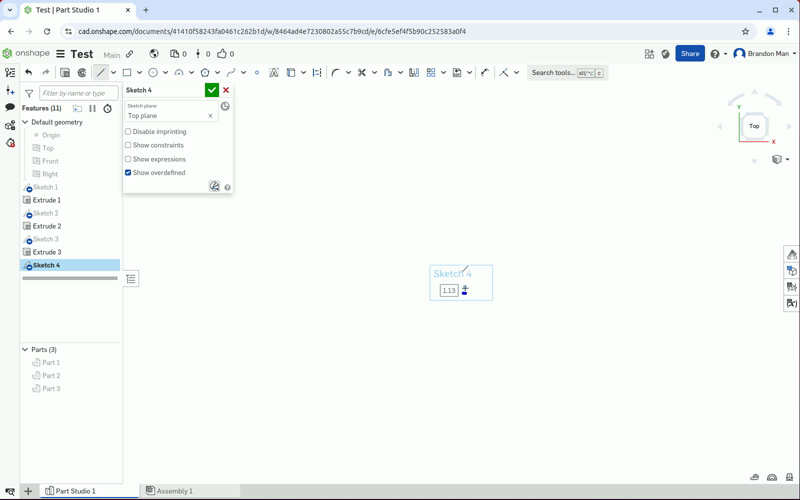
key_up(shift)
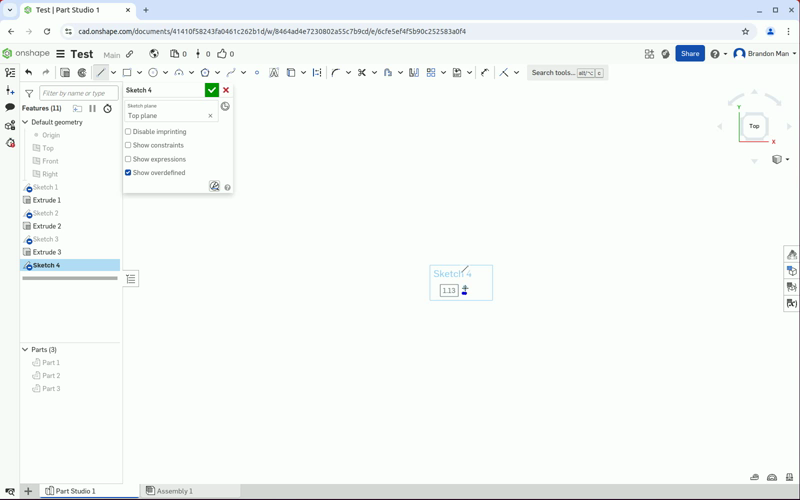
key_down(shift)
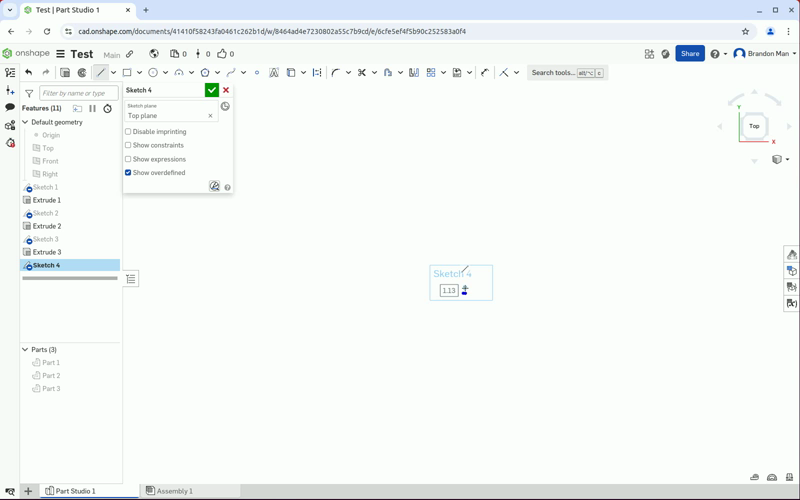
mouse_move(495, 287)
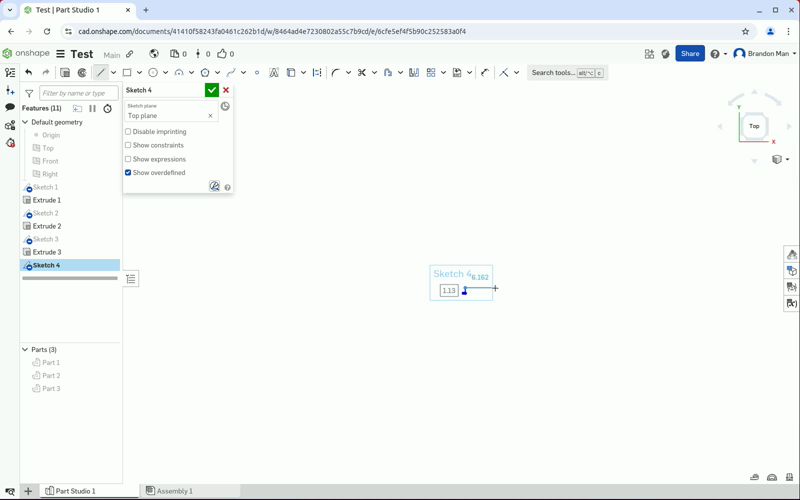
mouse_move(463, 287)
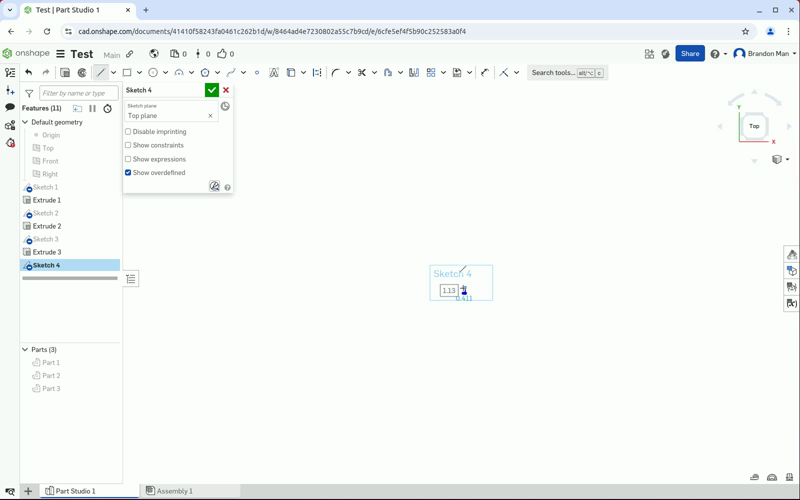
scroll(6)
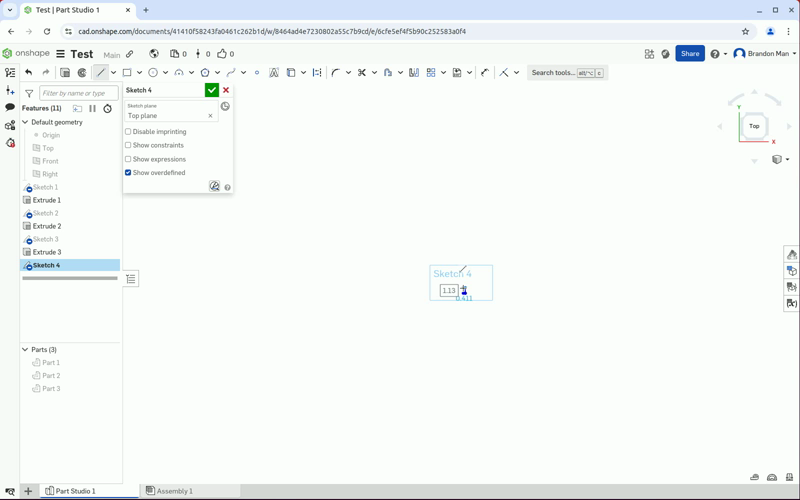
scroll(6)
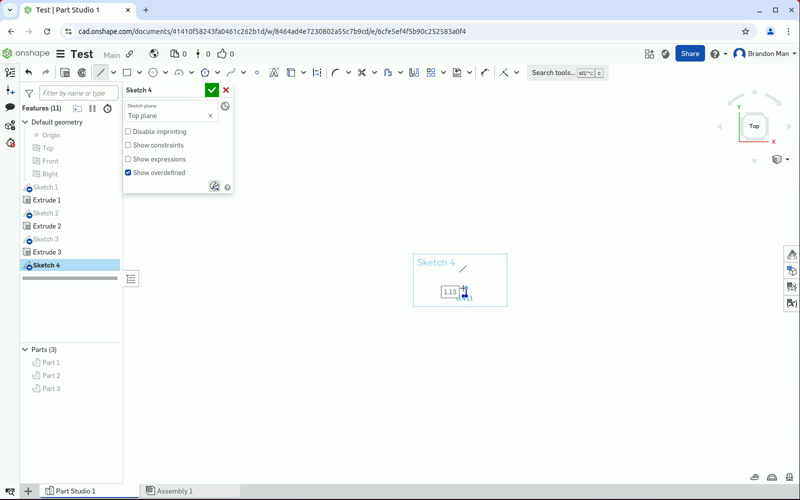
scroll(6)
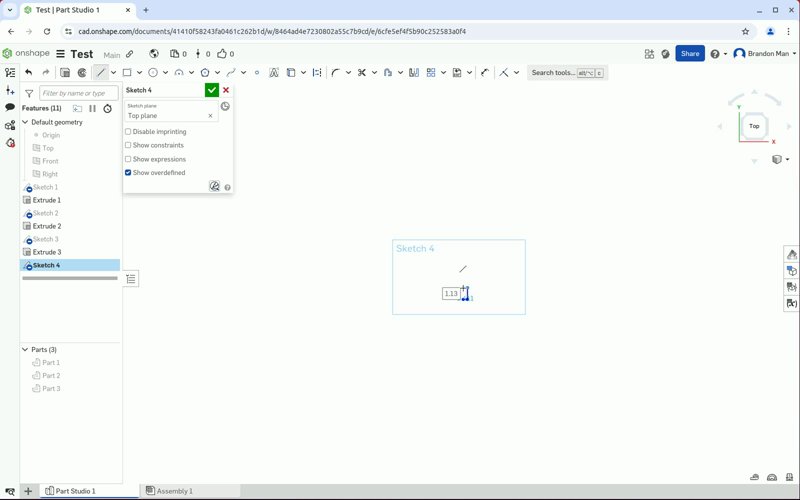
scroll(6)
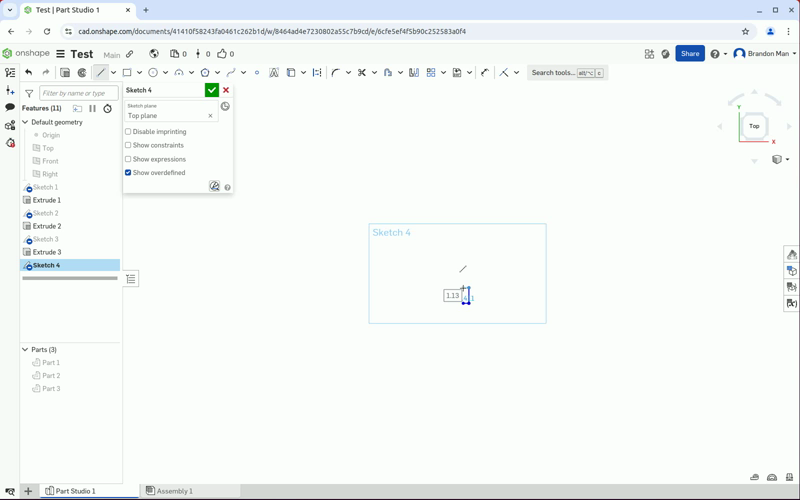
scroll(6)
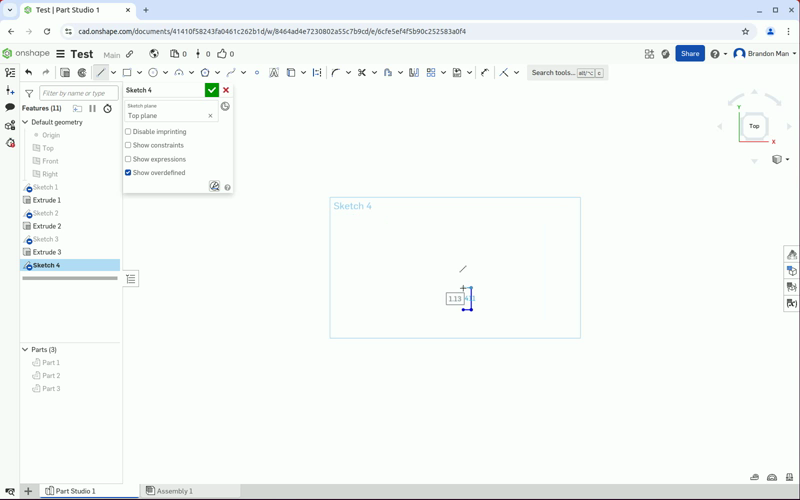
scroll(6)
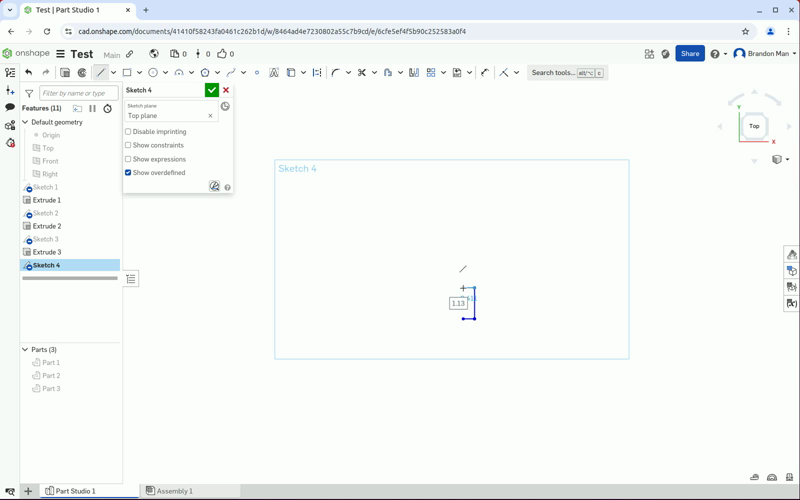
scroll(6)
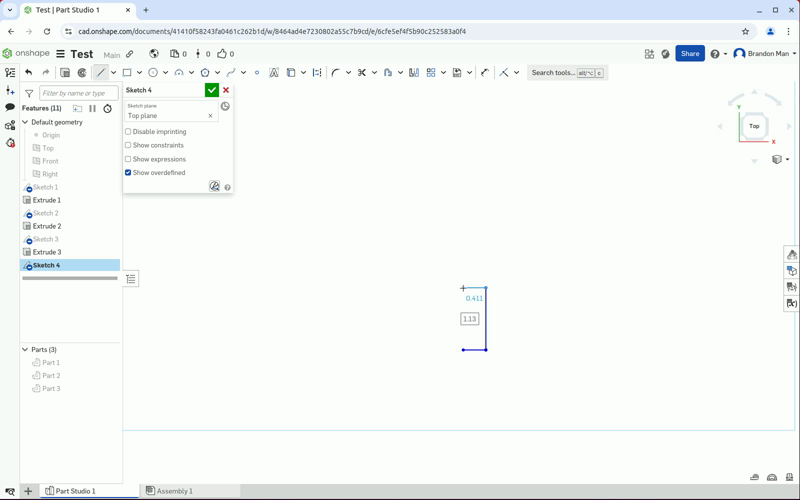
click(463, 287)
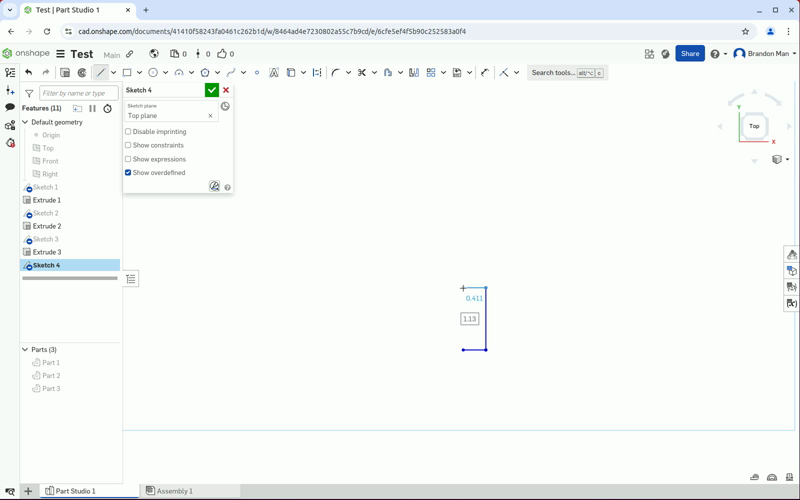
scroll(-6)
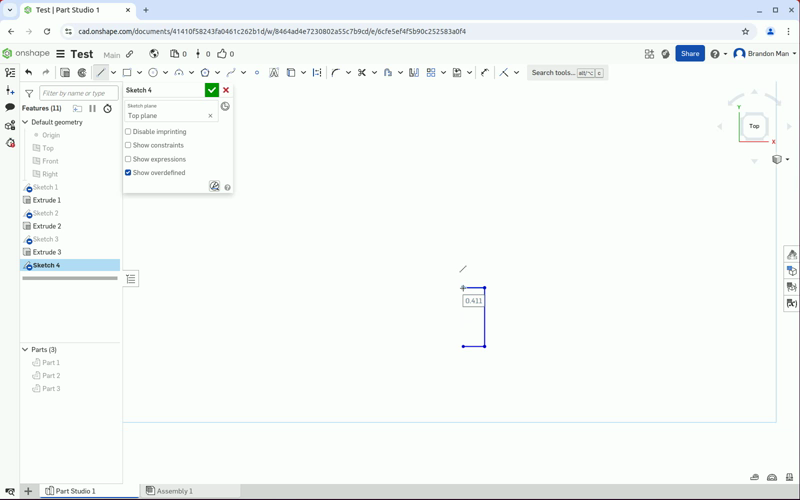
scroll(-6)
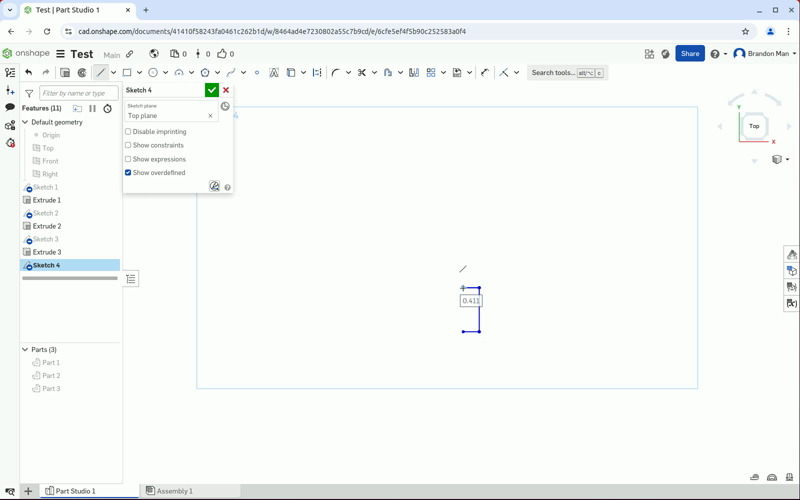
scroll(-6)
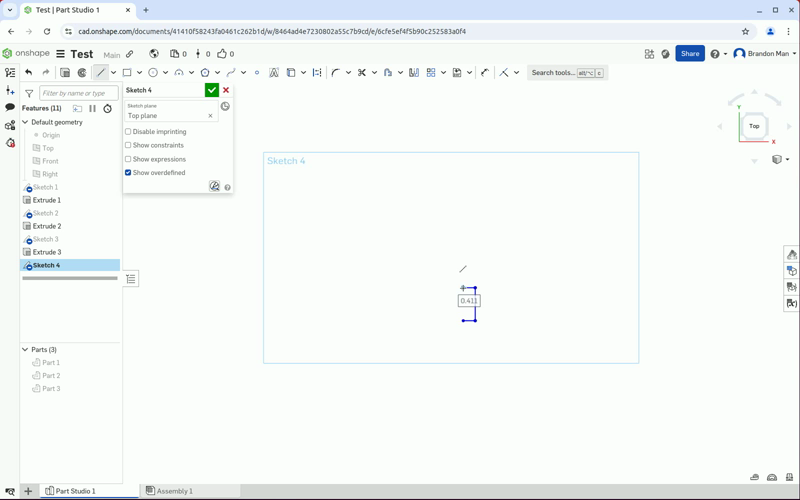
scroll(-6)
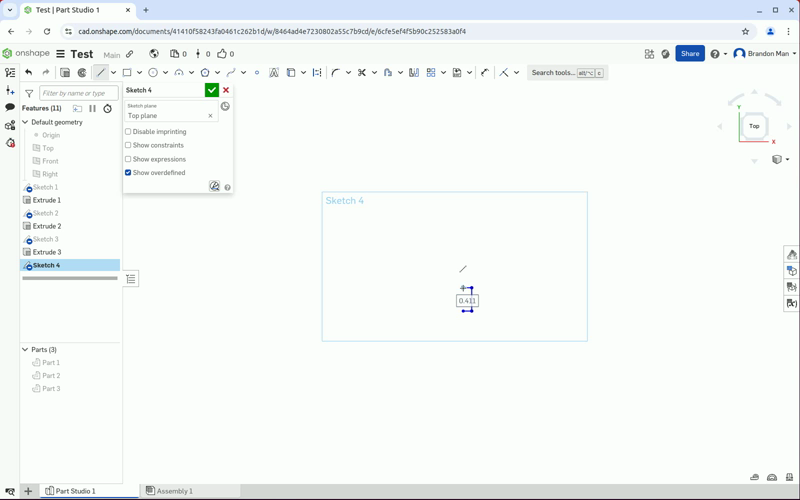
scroll(-6)
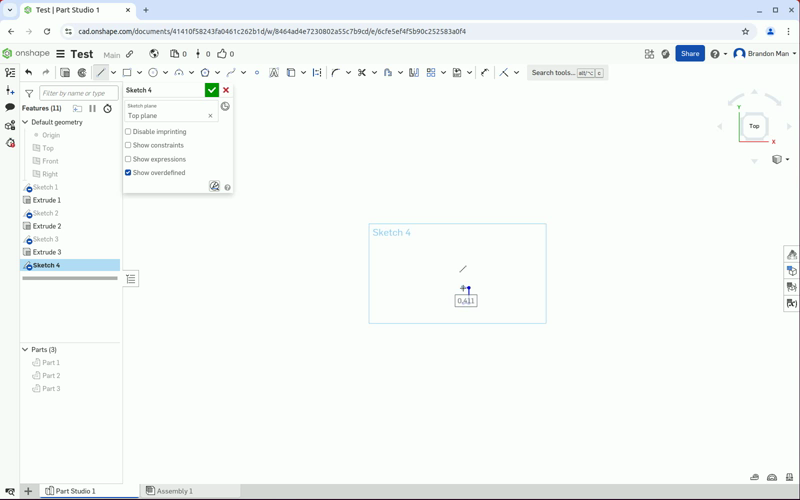
scroll(-6)
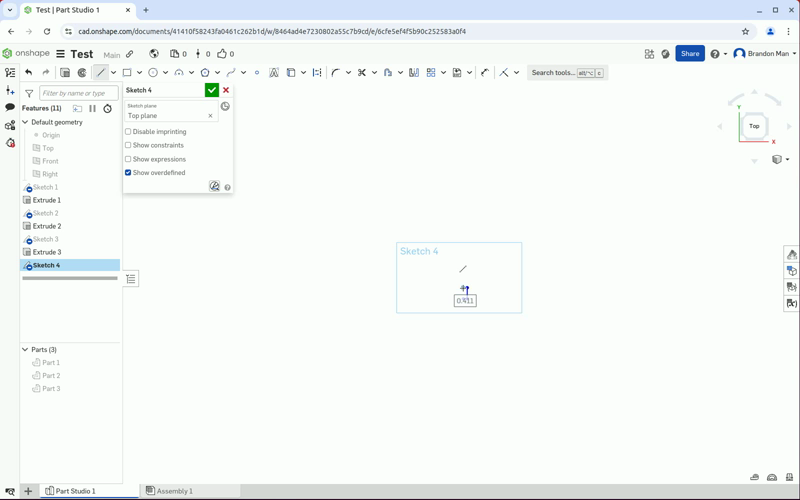
scroll(-6)
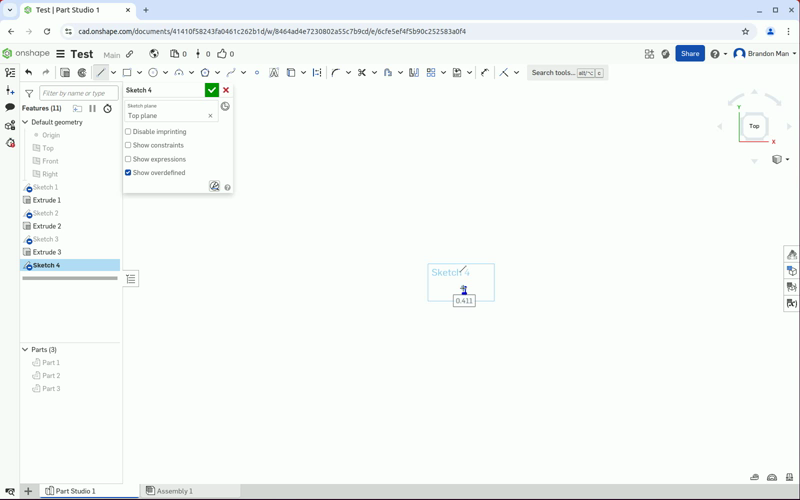
key_up(shift)
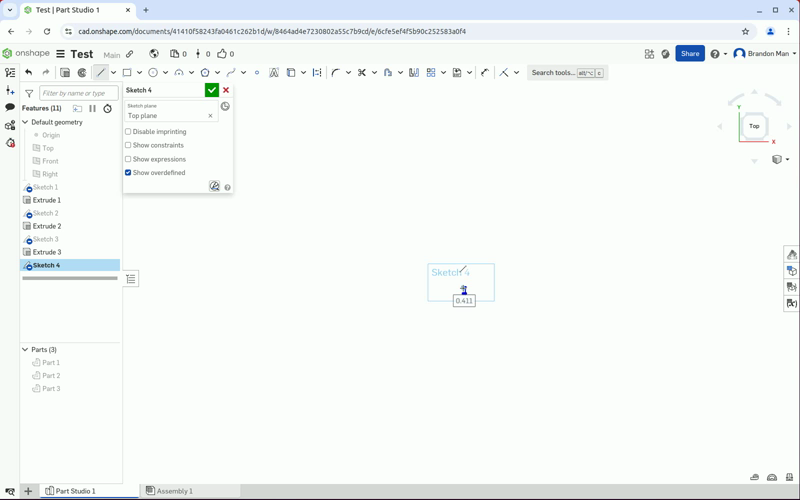
mouse_move(493, 287)
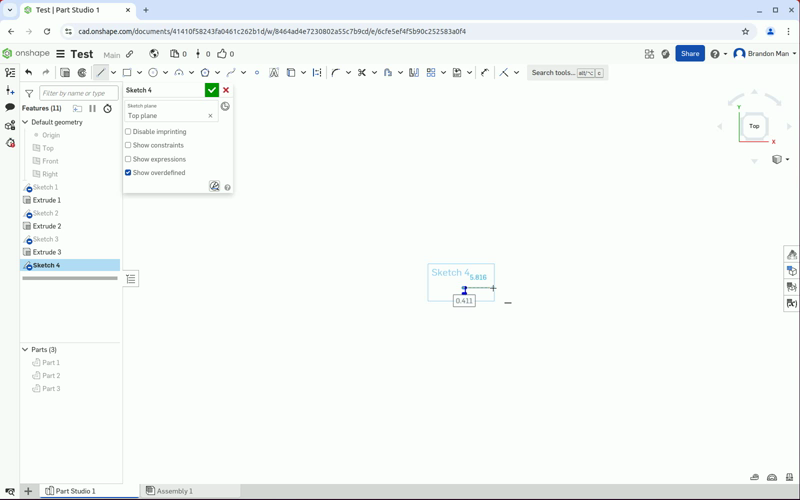
key_down(shift)
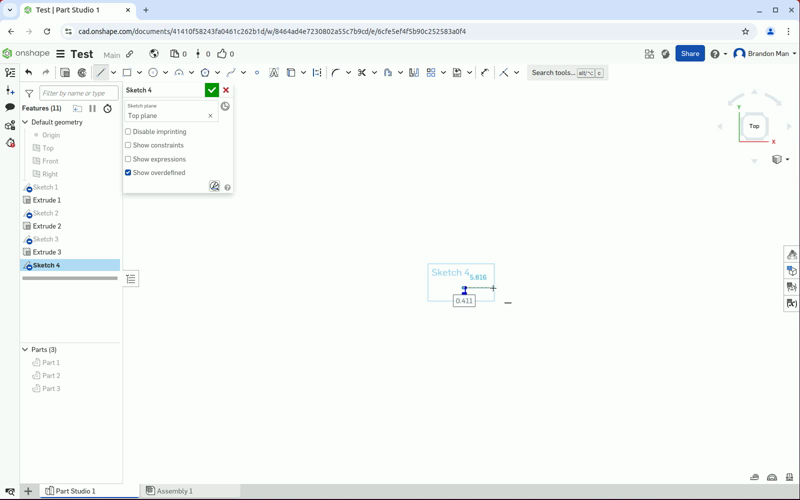
mouse_move(463, 293)
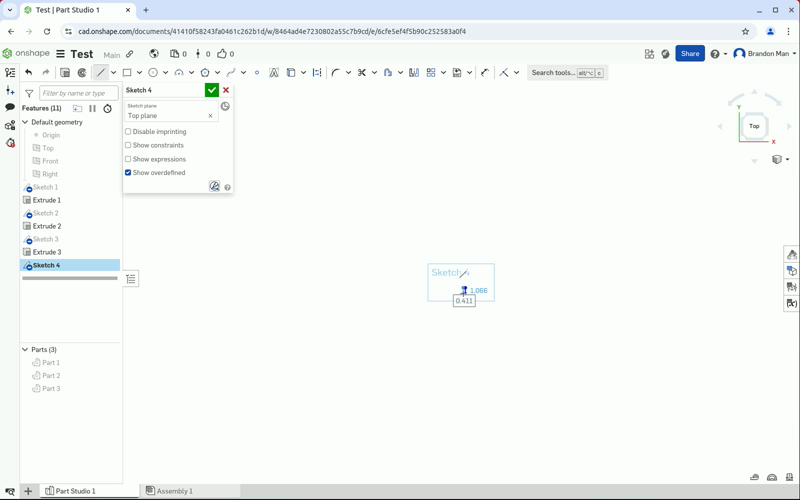
scroll(6)
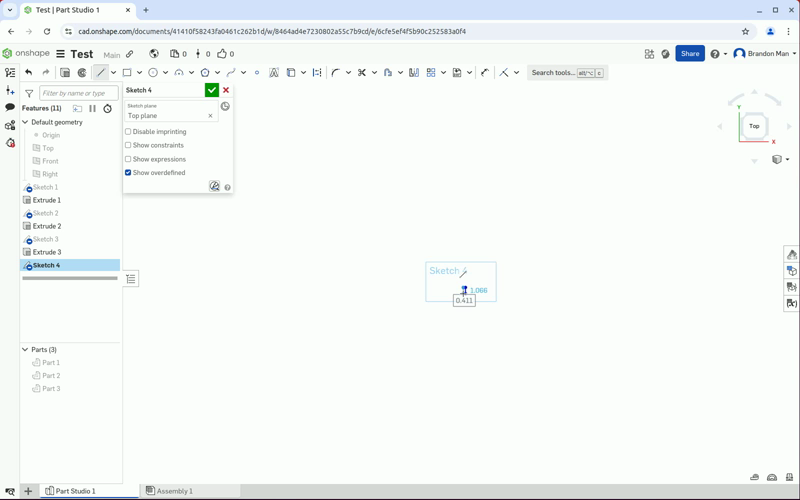
scroll(6)
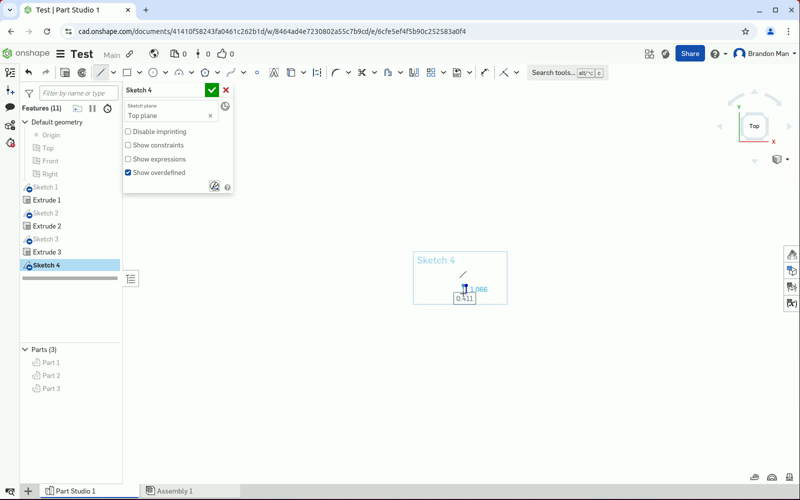
scroll(6)
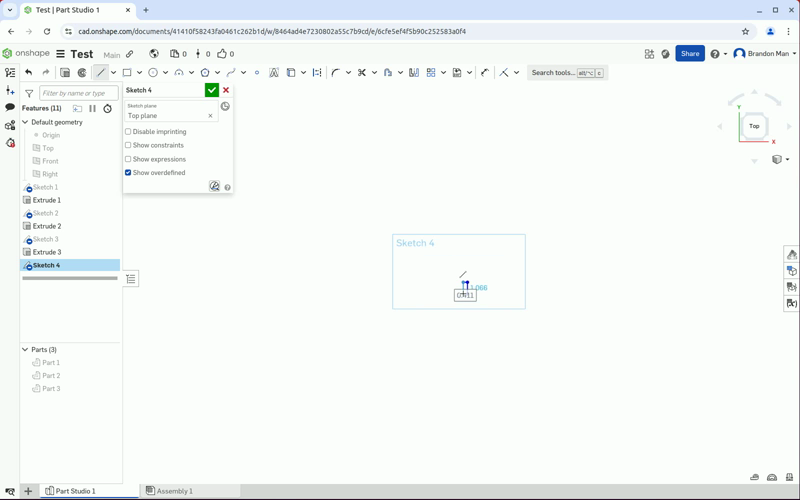
scroll(6)
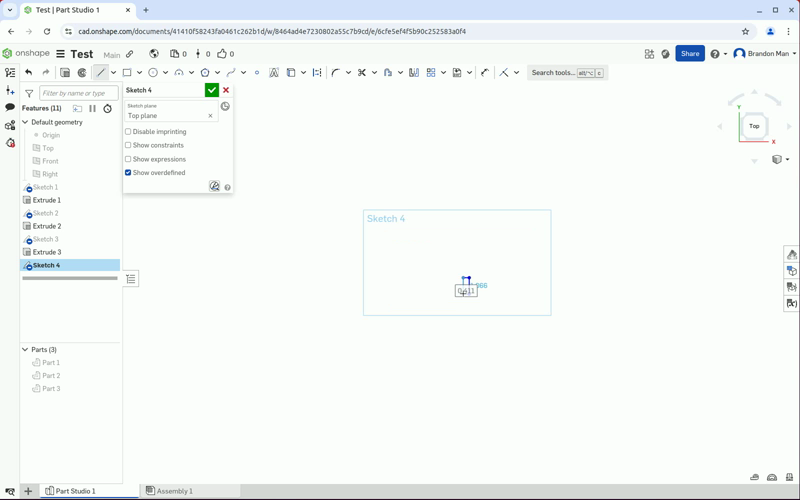
scroll(6)
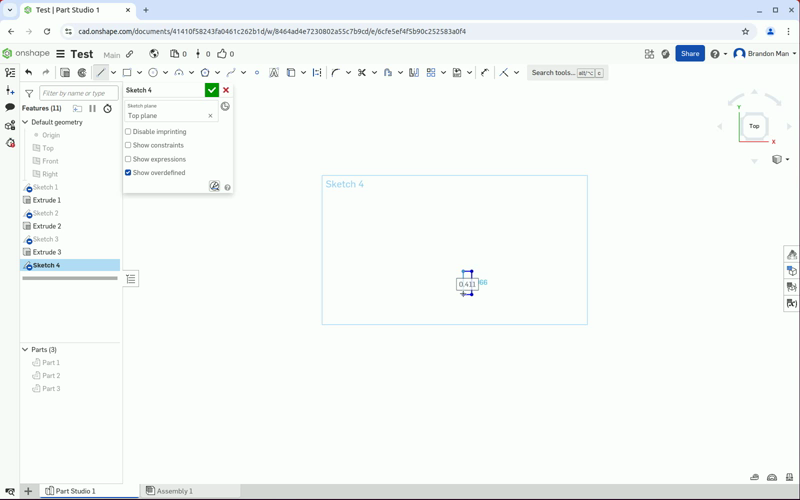
scroll(6)
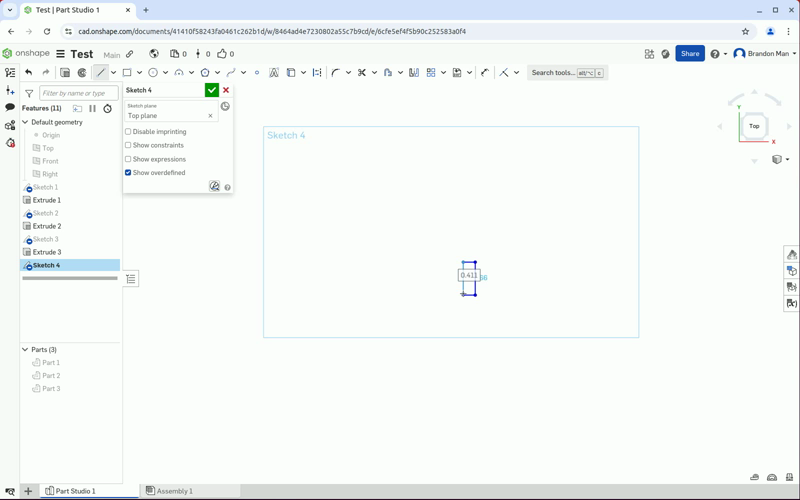
scroll(6)
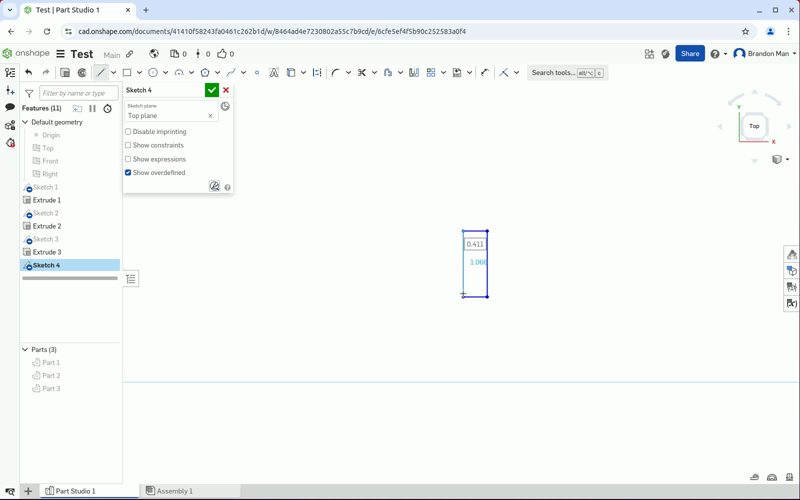
key_up(shift)
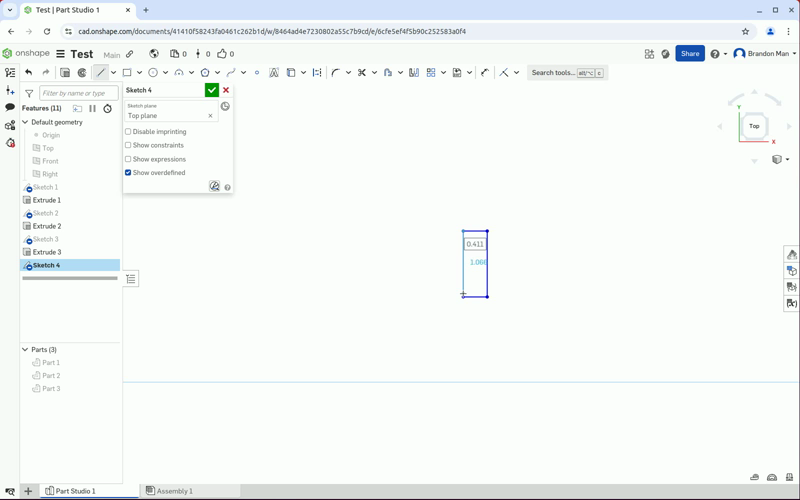
click(463, 293)
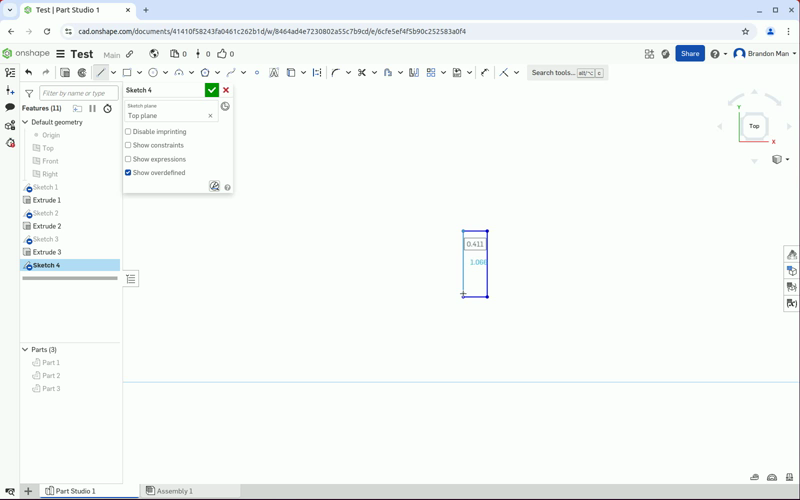
scroll(-6)
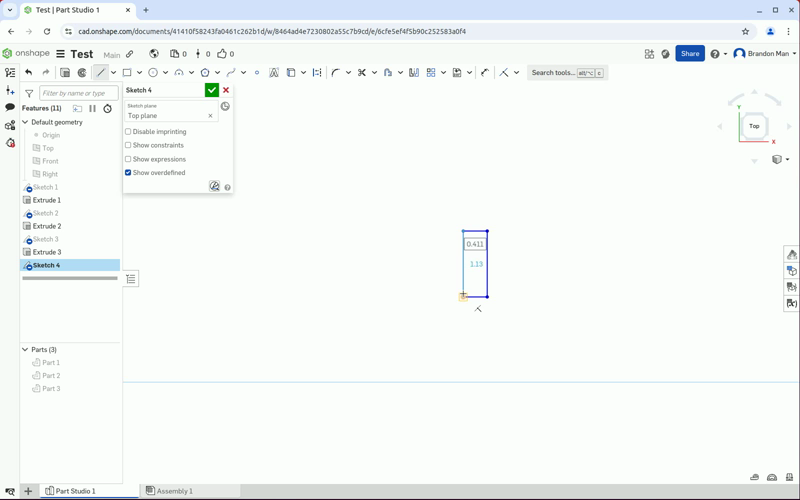
scroll(-6)
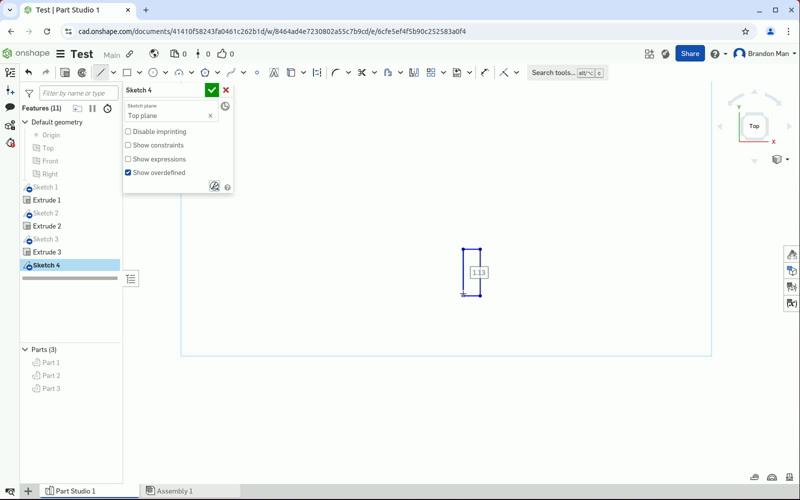
scroll(-6)
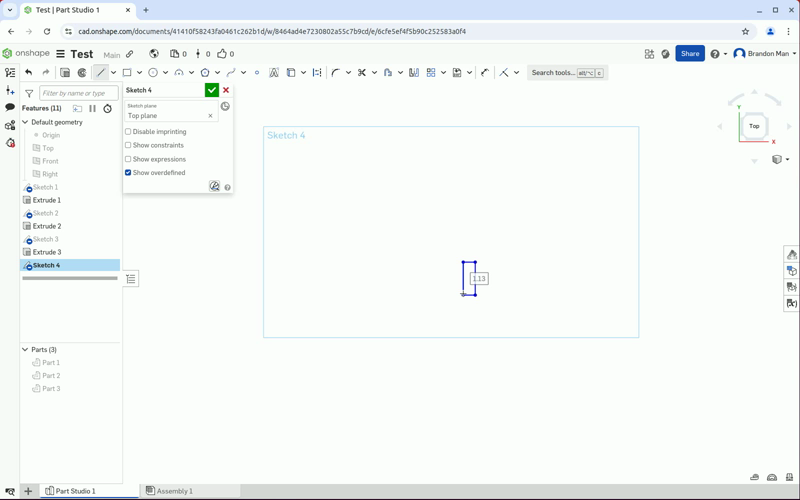
scroll(-6)
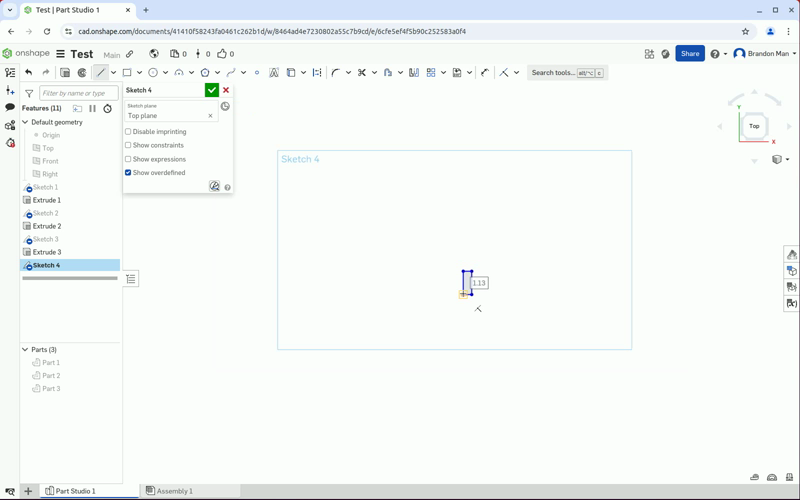
scroll(-6)
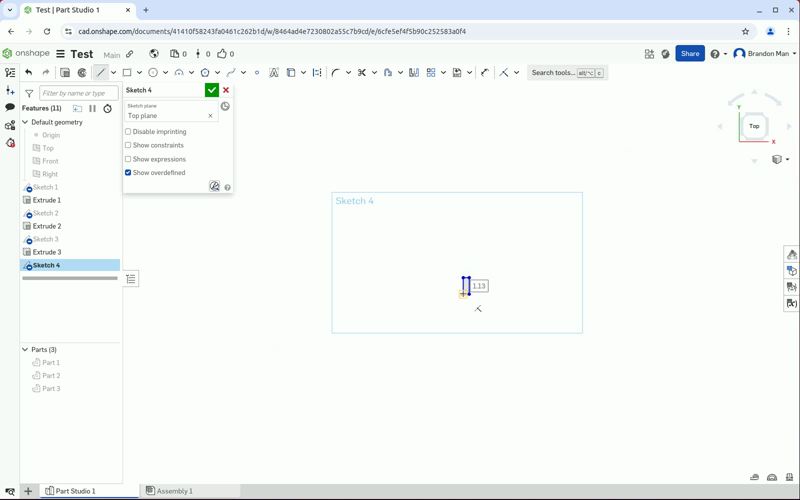
scroll(-6)
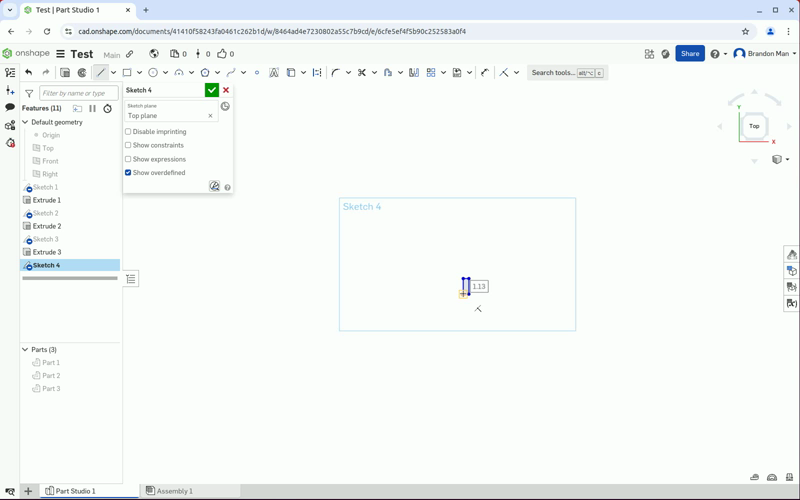
scroll(-6)
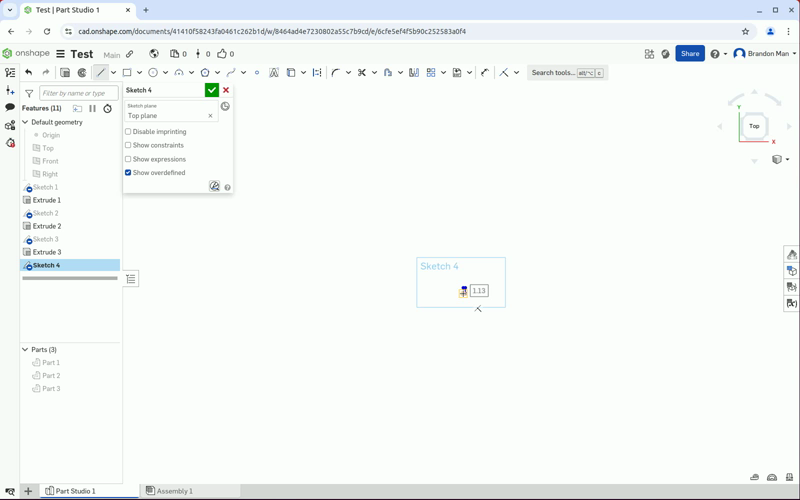
key(esc)
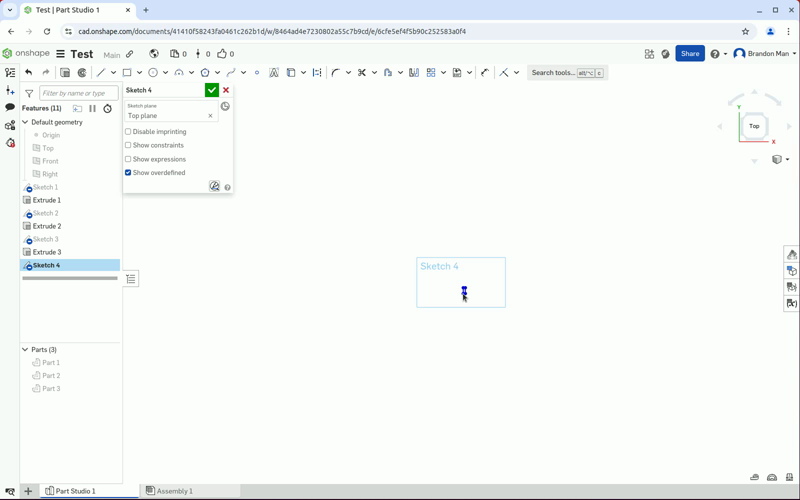
mouse_move(463, 290)
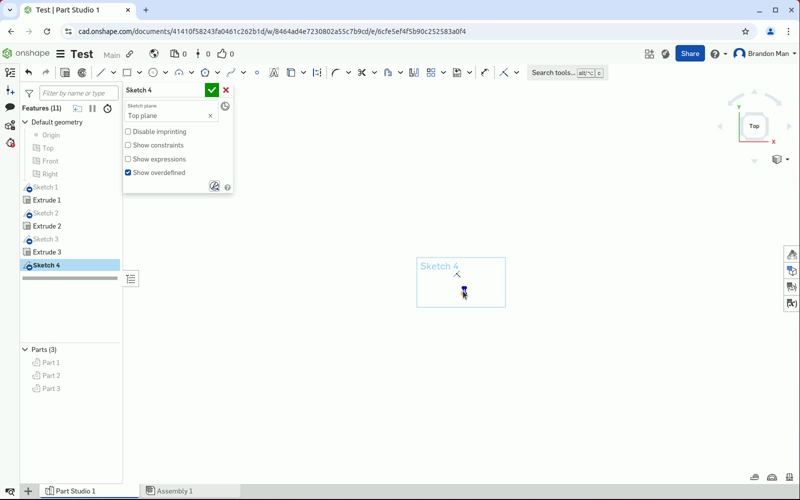
scroll(6)
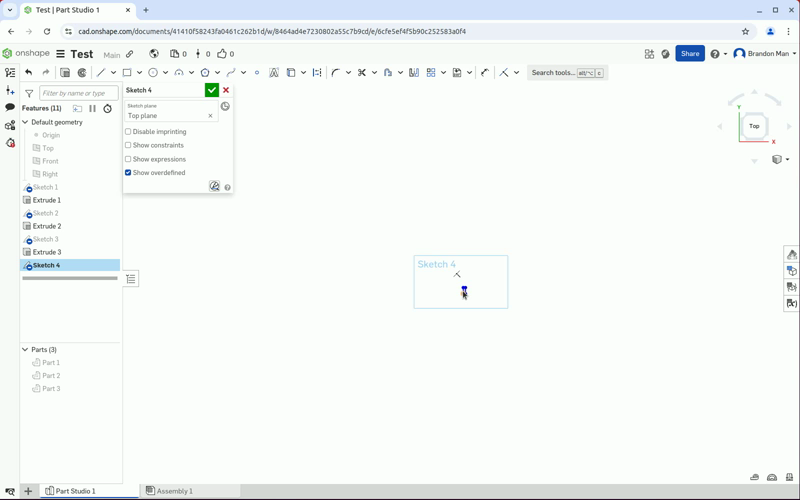
scroll(6)
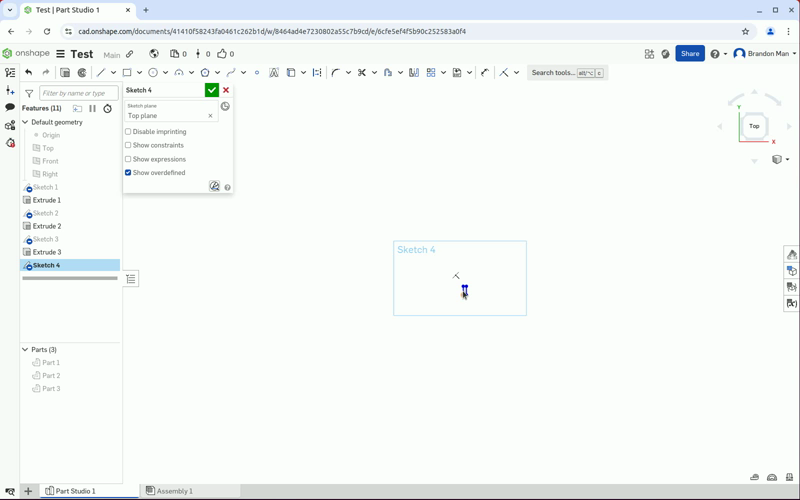
scroll(6)
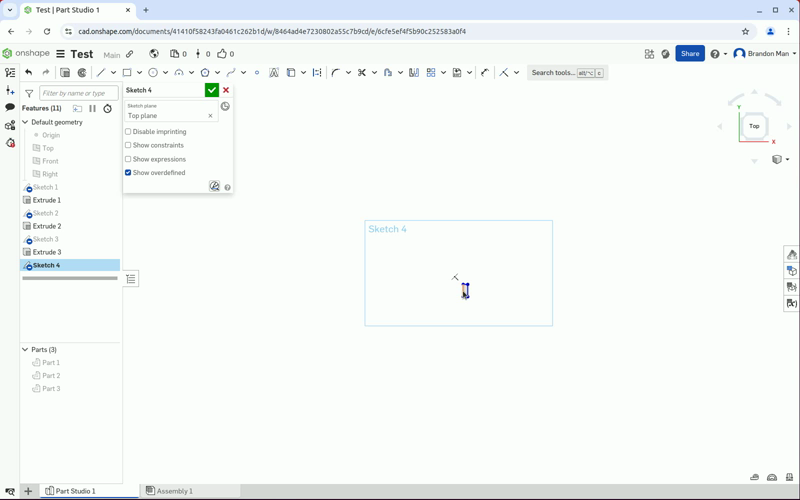
scroll(6)
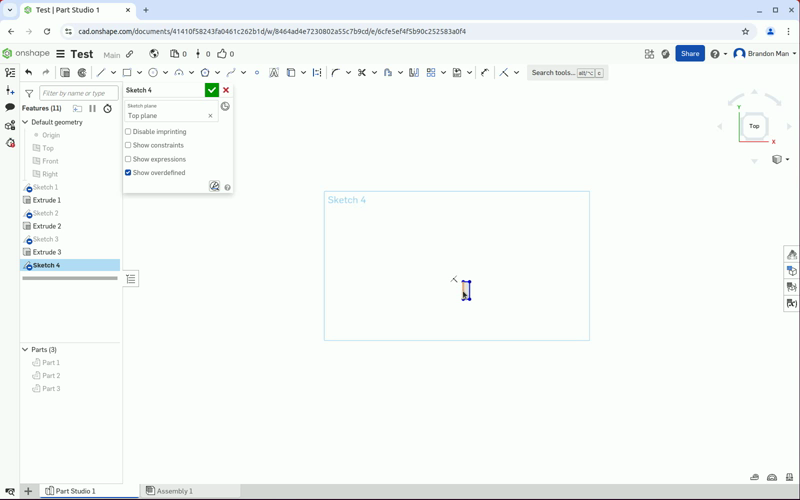
scroll(6)
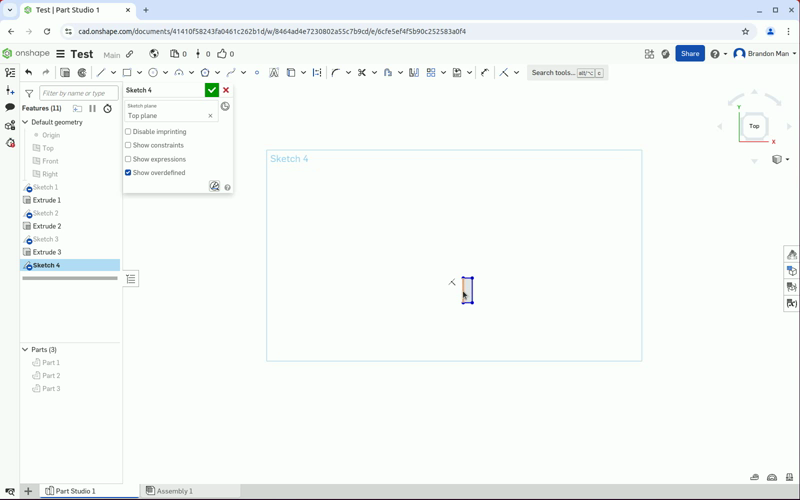
scroll(6)
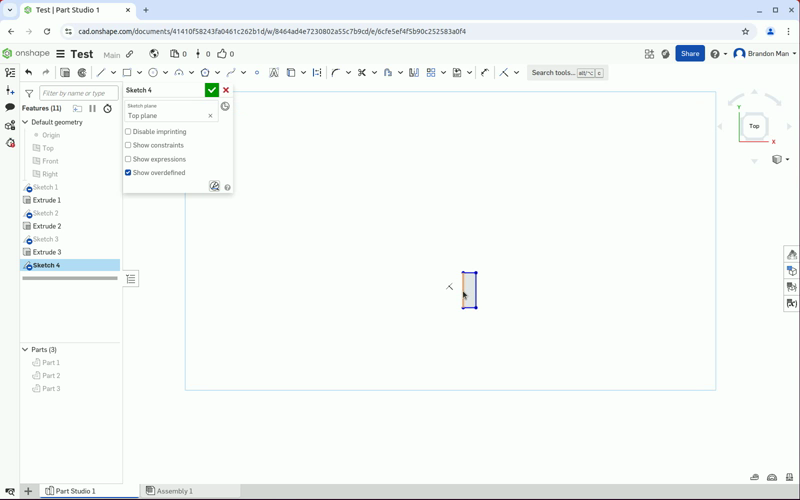
scroll(6)
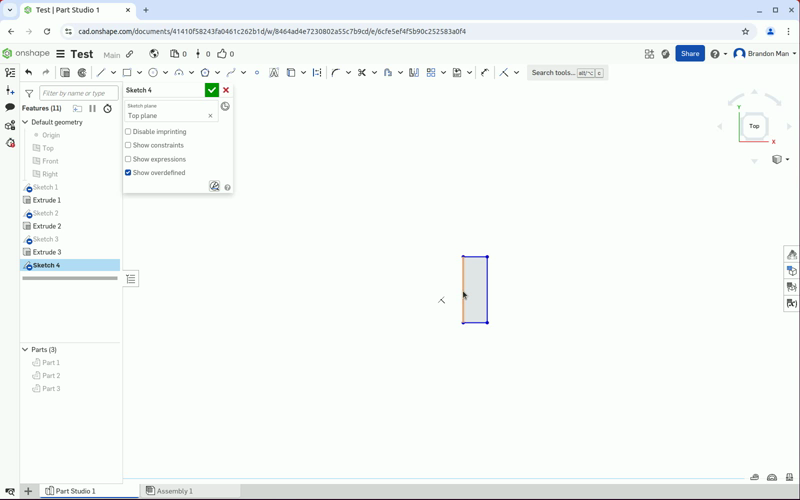
click(463, 290)
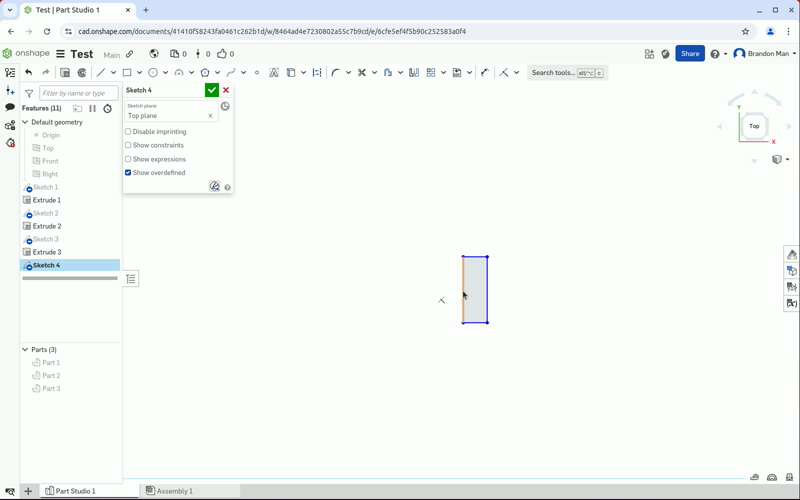
scroll(-6)
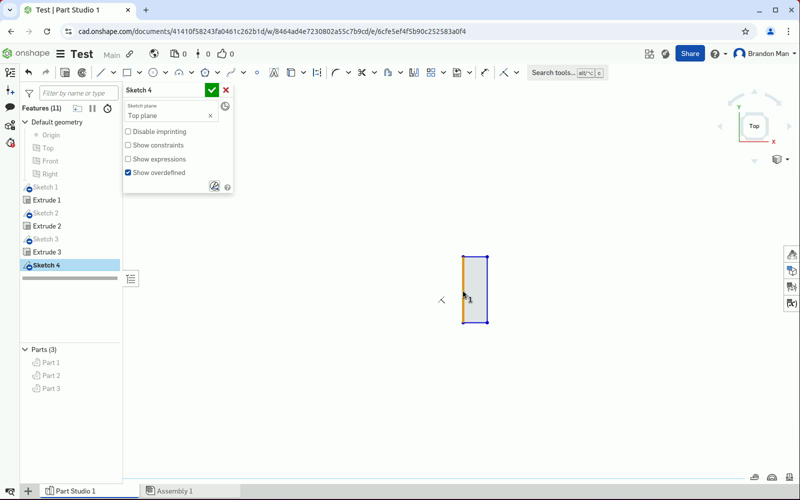
scroll(-6)
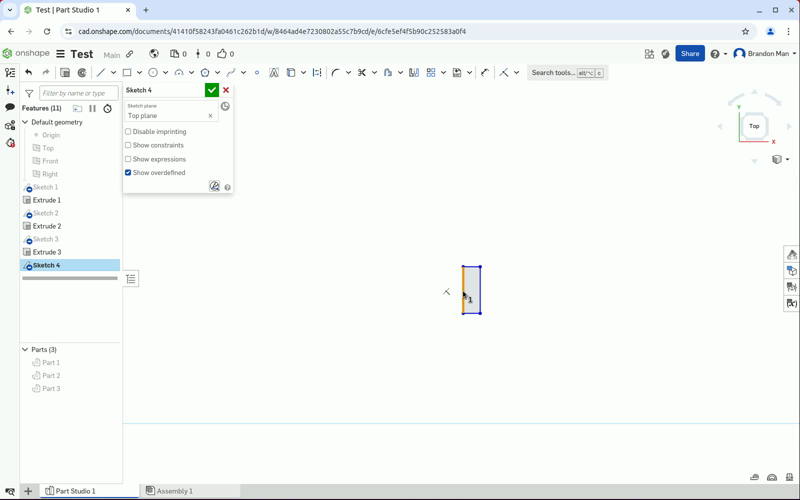
scroll(-6)
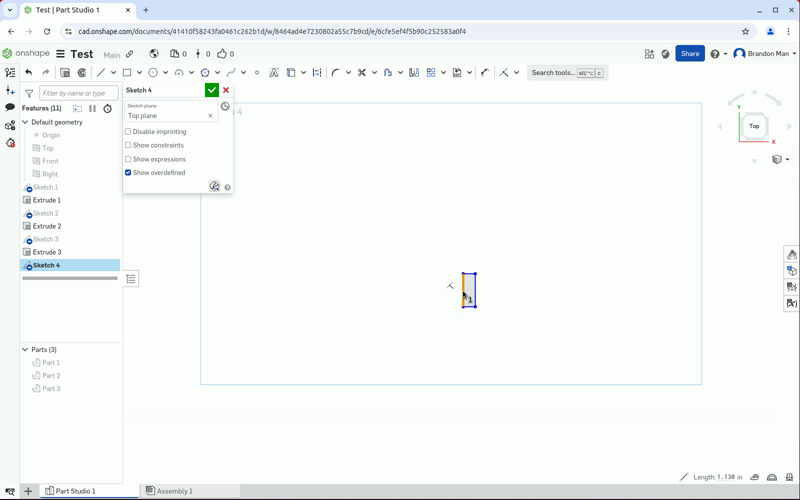
scroll(-6)
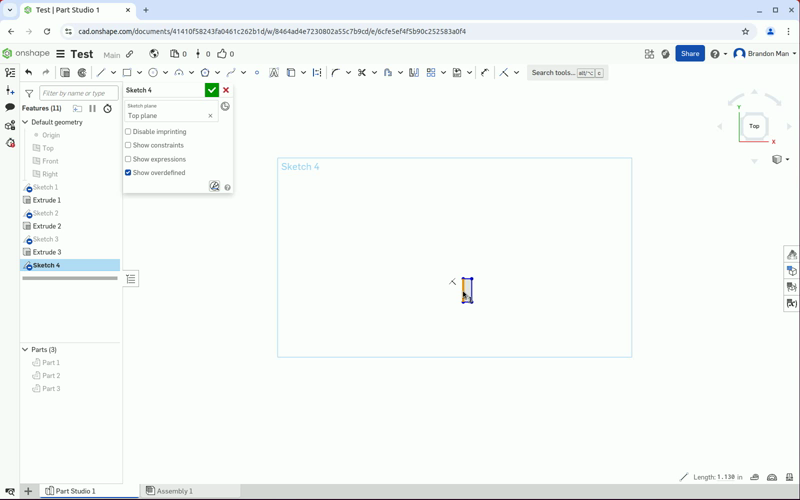
scroll(-6)
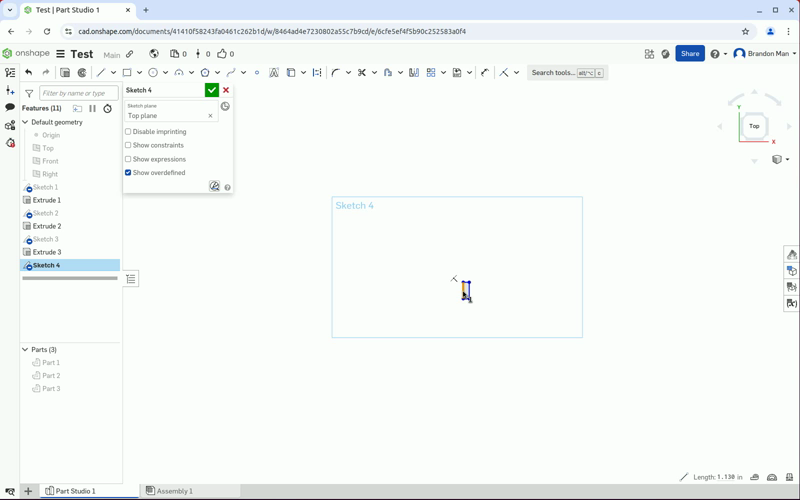
scroll(-6)
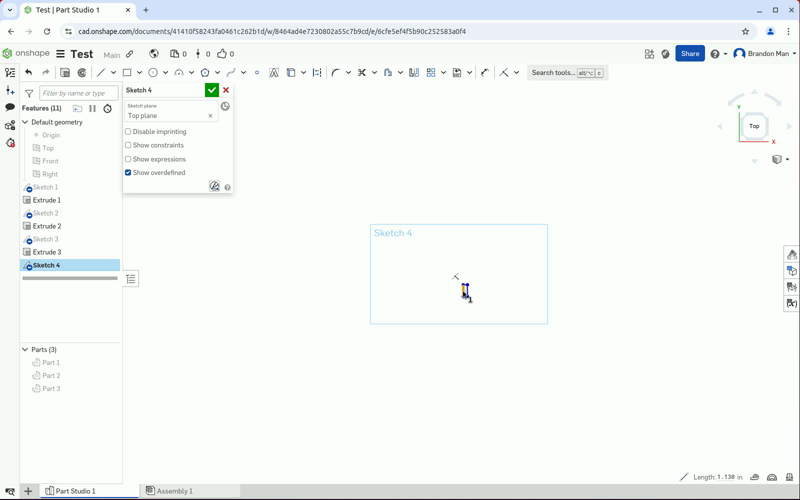
scroll(-6)
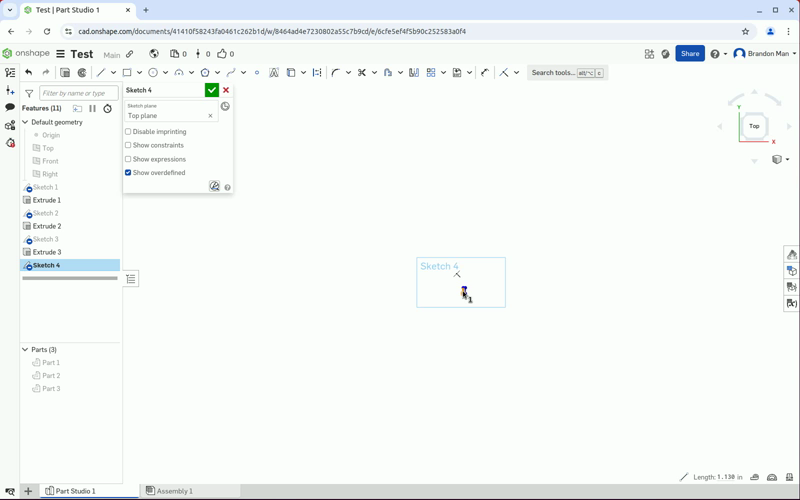
mouse_move(73, 352)
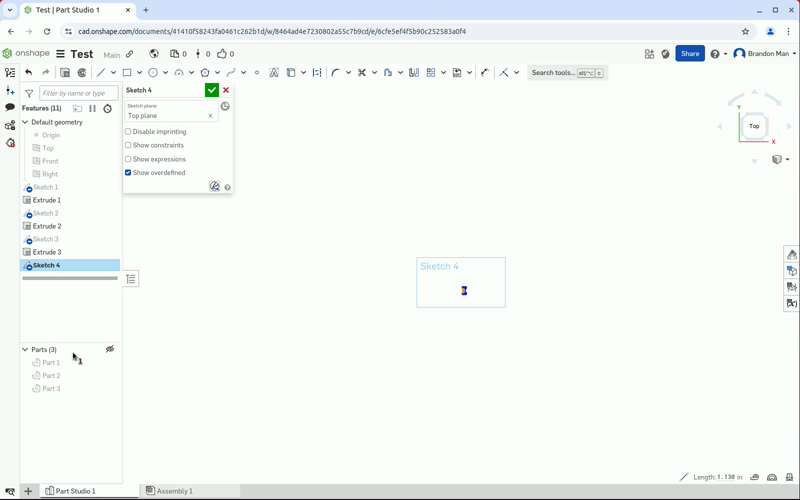
key(shift+y)
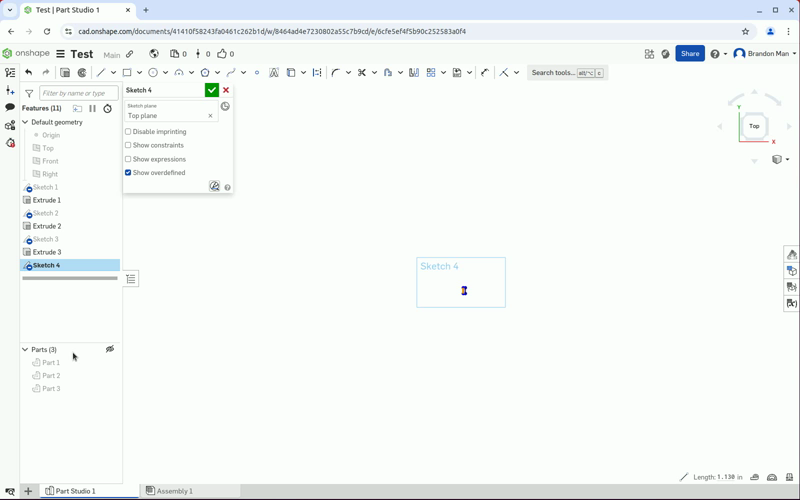
key(shift+e)
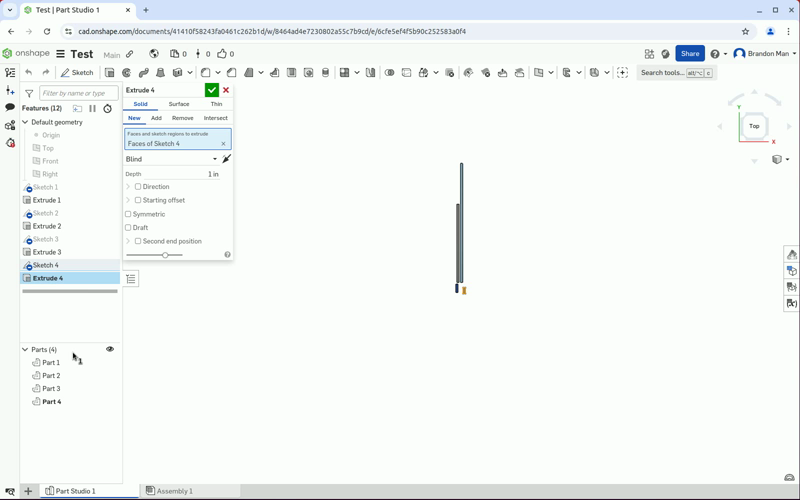
mouse_move(143, 106)
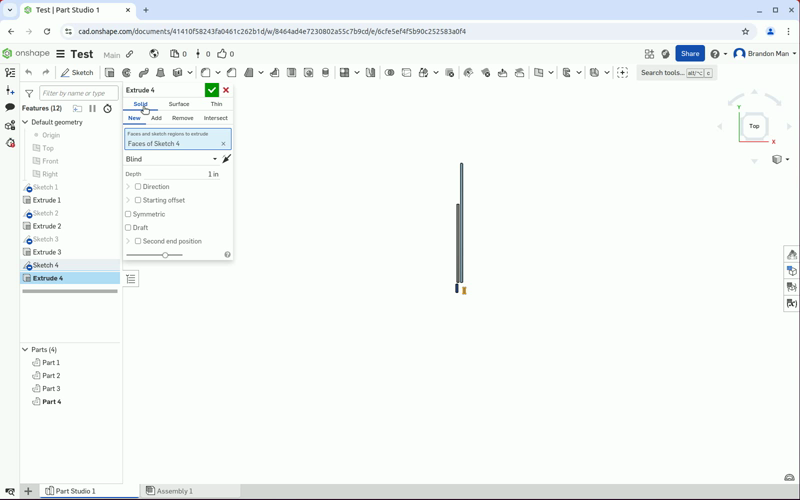
click(143, 106)
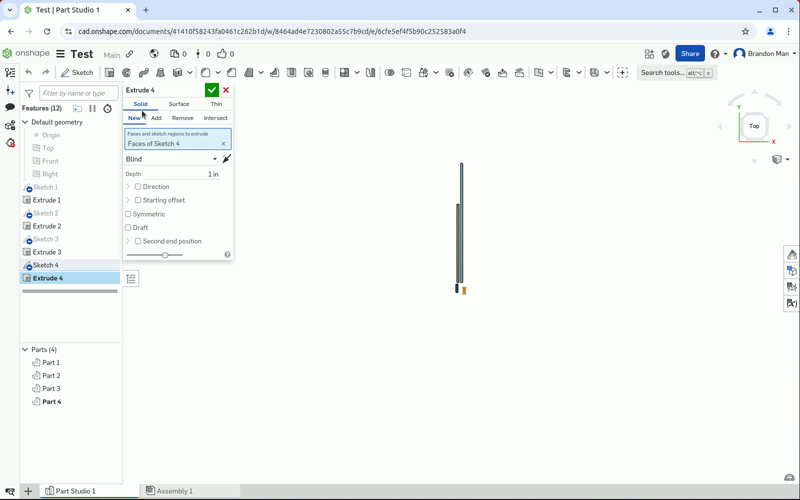
mouse_move(137, 120)
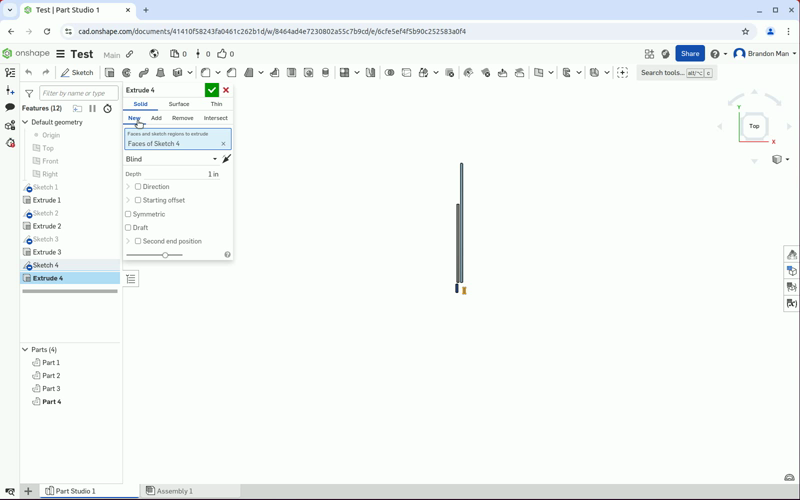
click(137, 120)
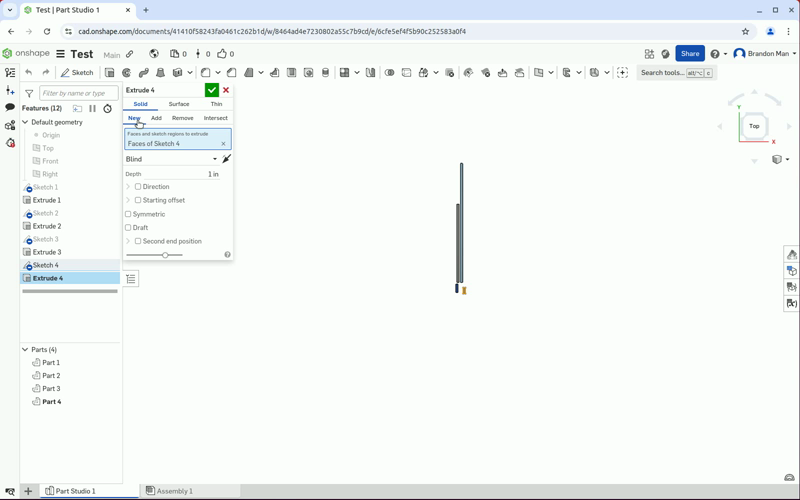
key(tab, 4)
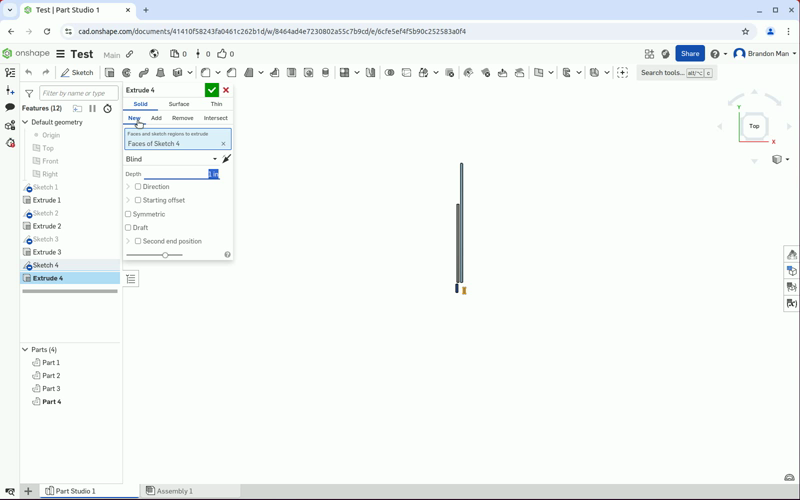
text(14.443)
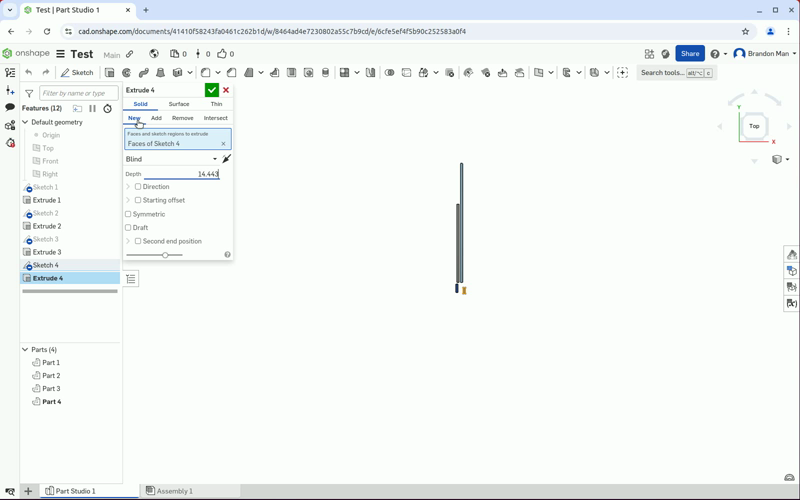
key(enter)
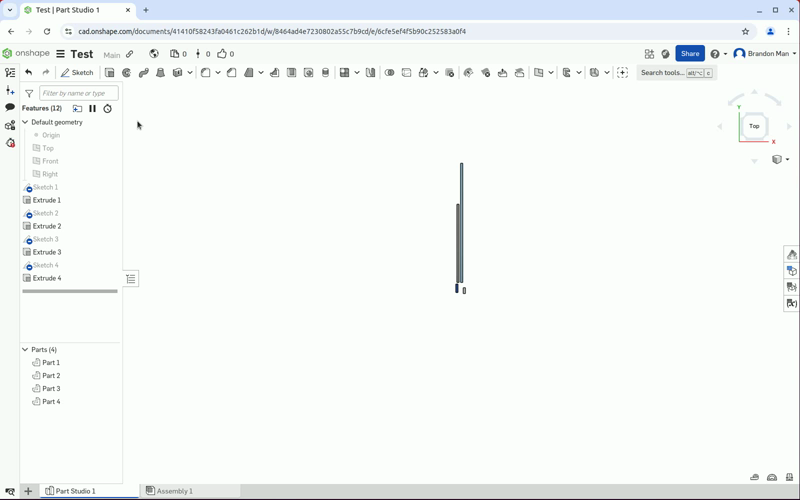
key(shift+h)
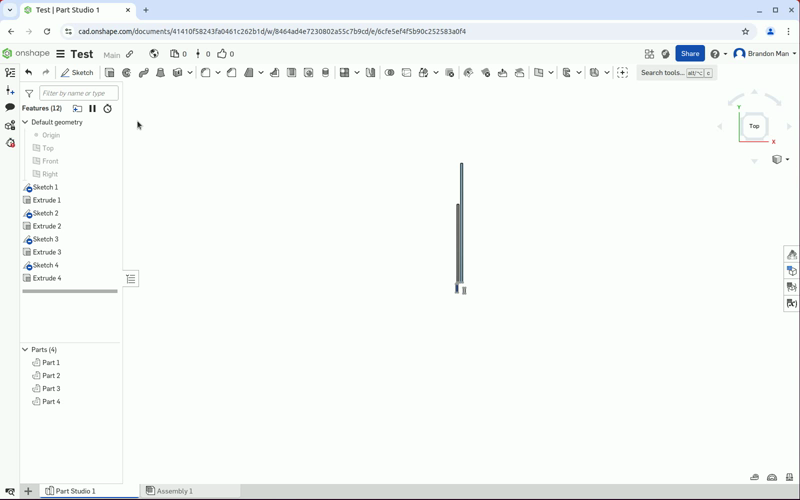
key(shift+h)
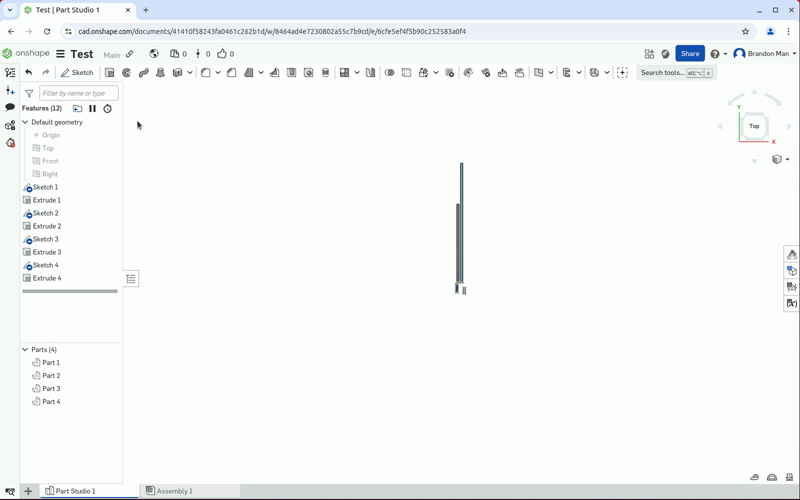
key(shift+7)
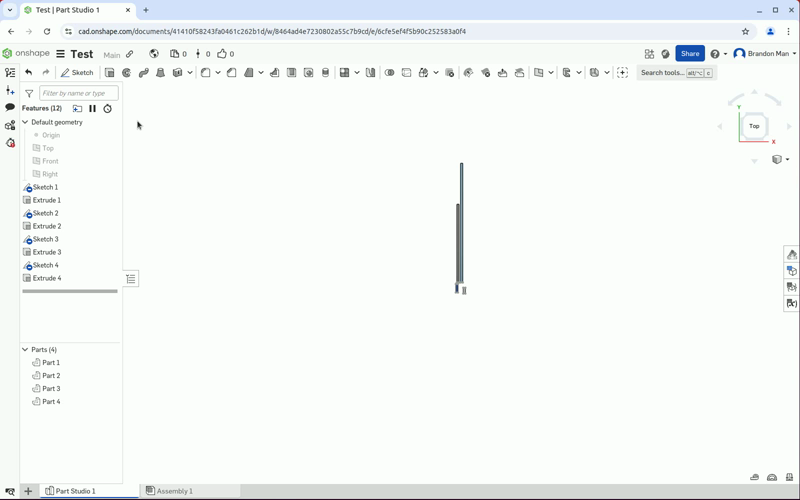
key(up, 3)
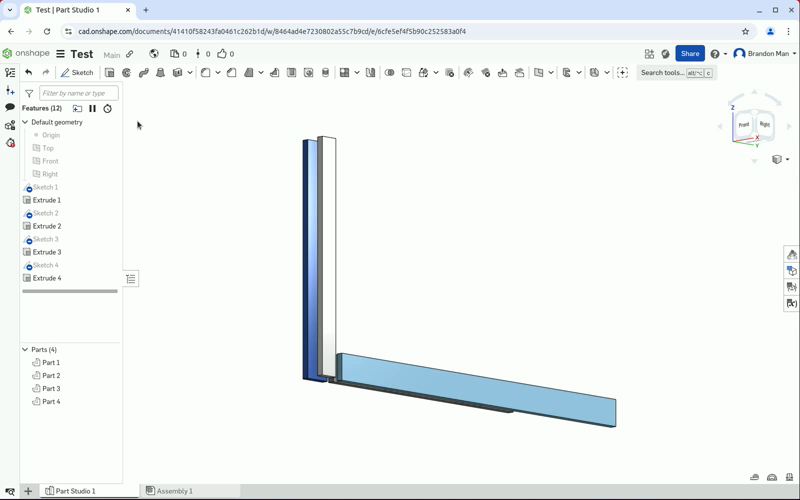
key(left, 3)
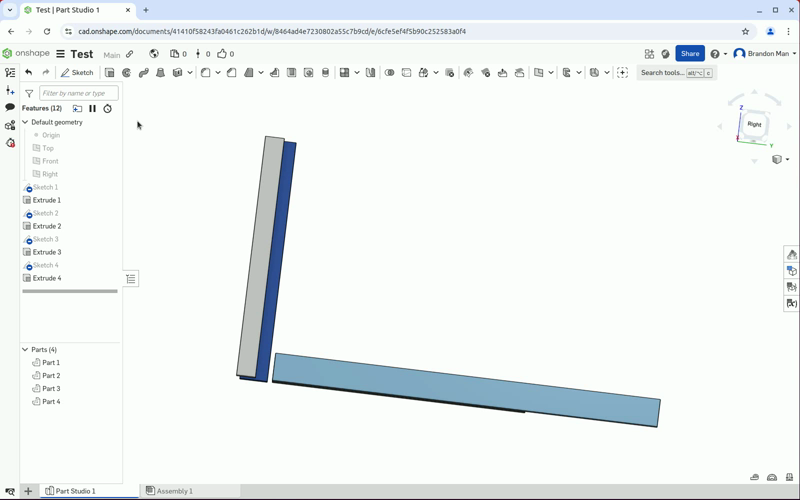
key(right, 3)
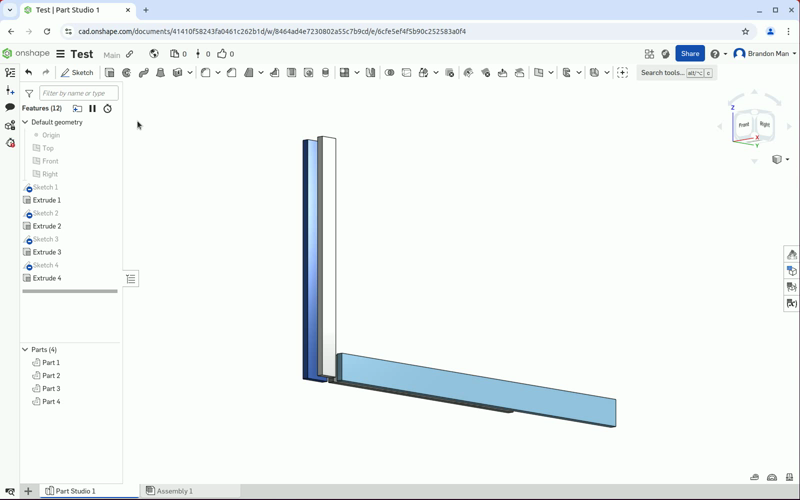
key(down, 3)
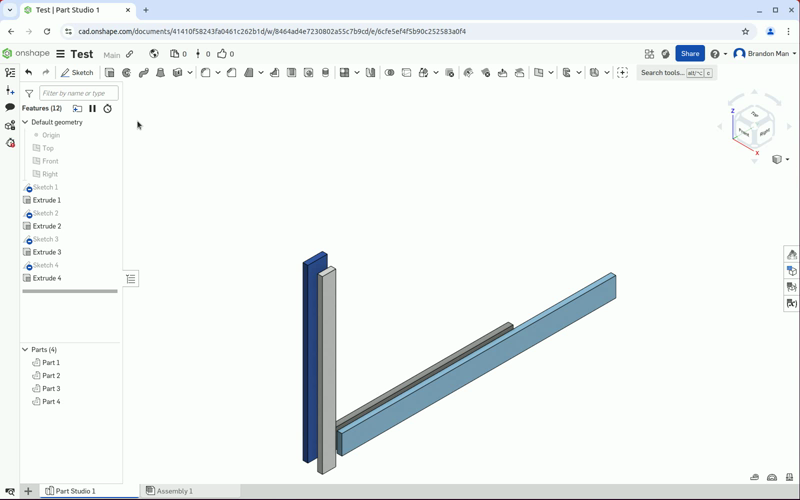
mouse_move(73, 189)
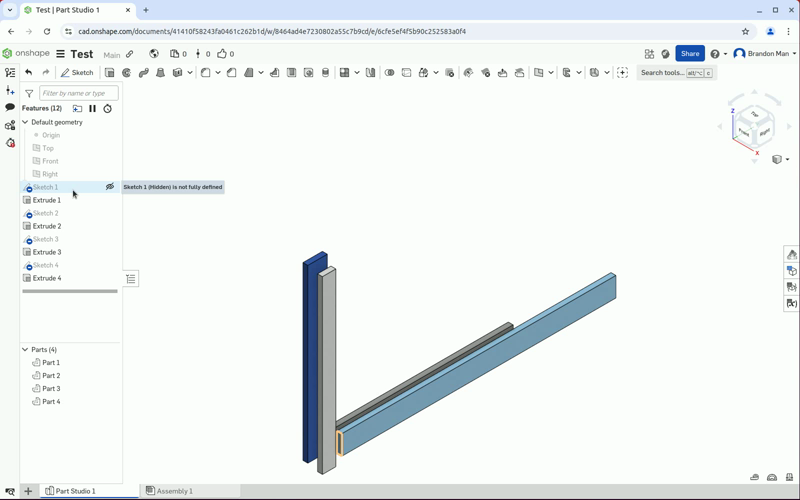
click(73, 189)